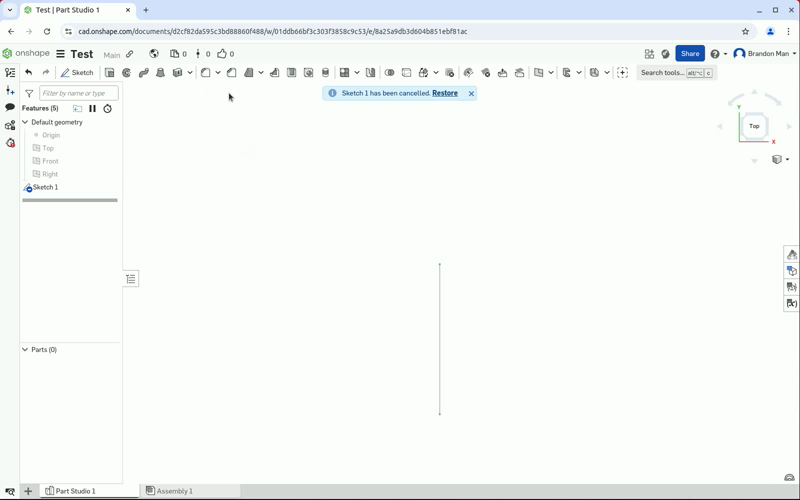
key(shift+h)
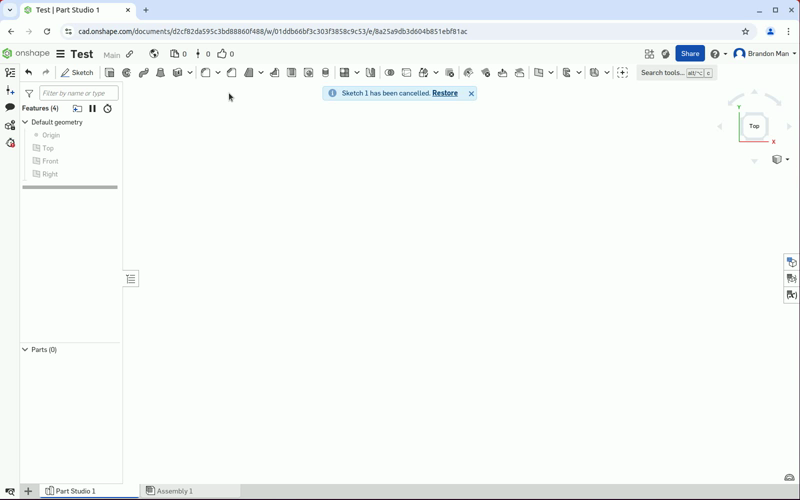
mouse_move(73, 352)
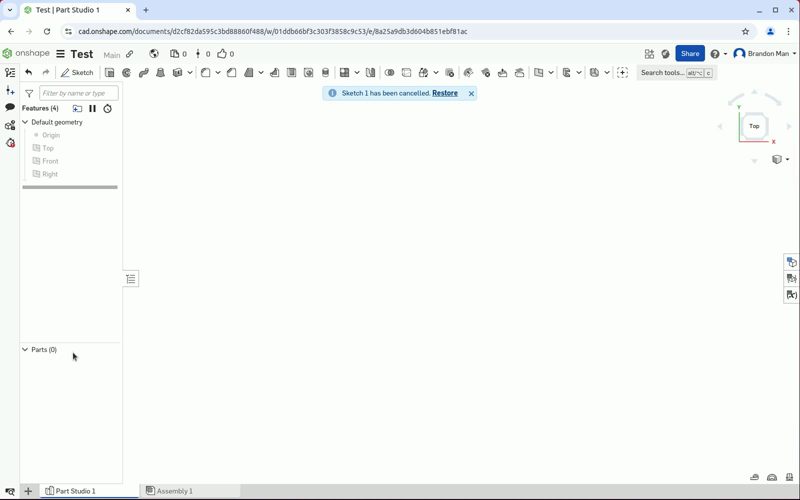
key(y)
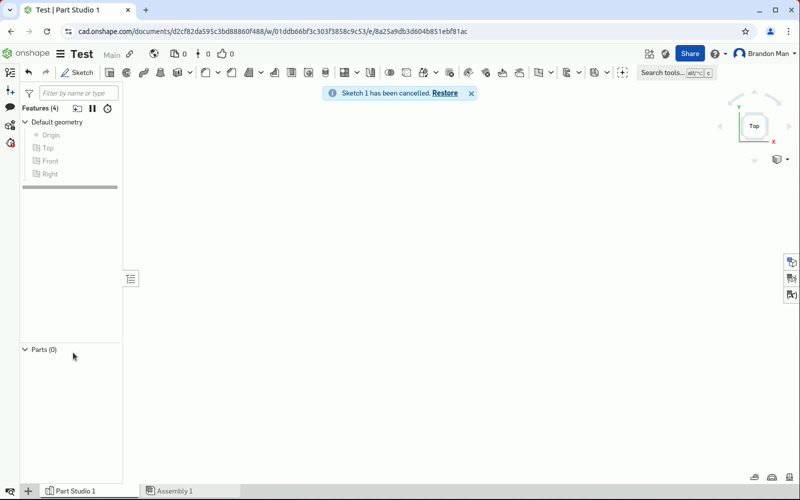
key(shift+p)
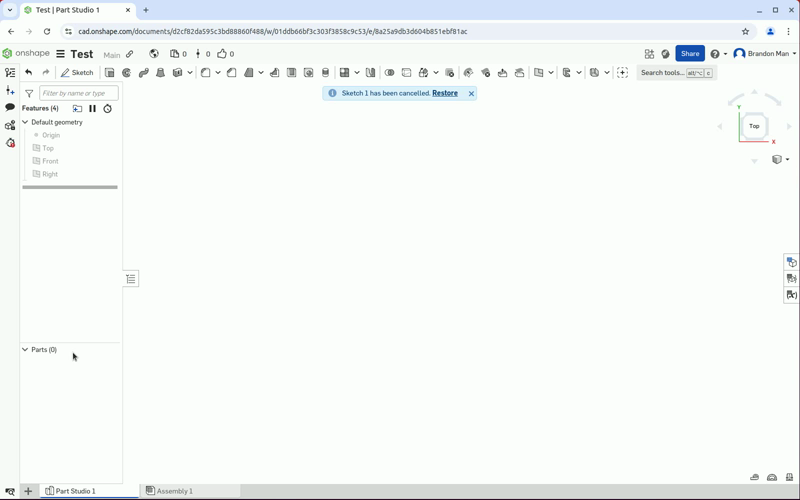
key(space)
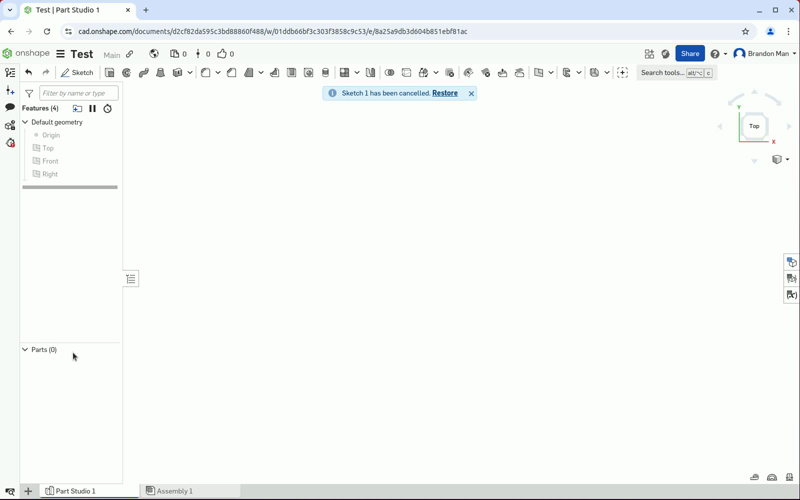
key_down(shift)
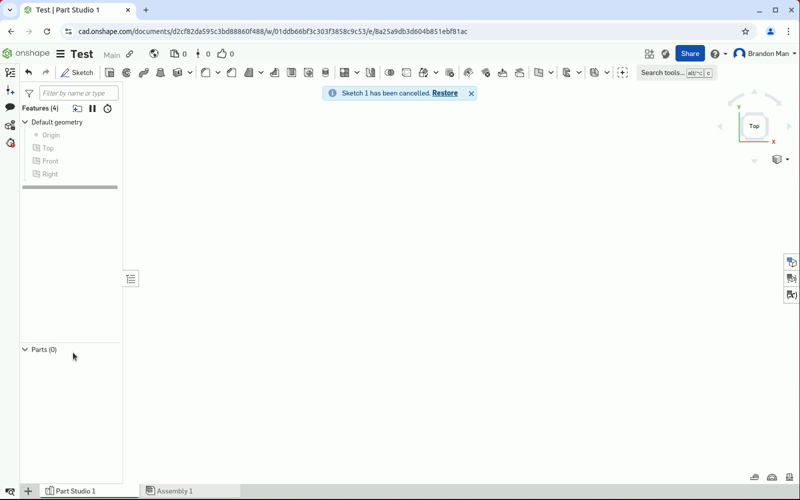
key(up)
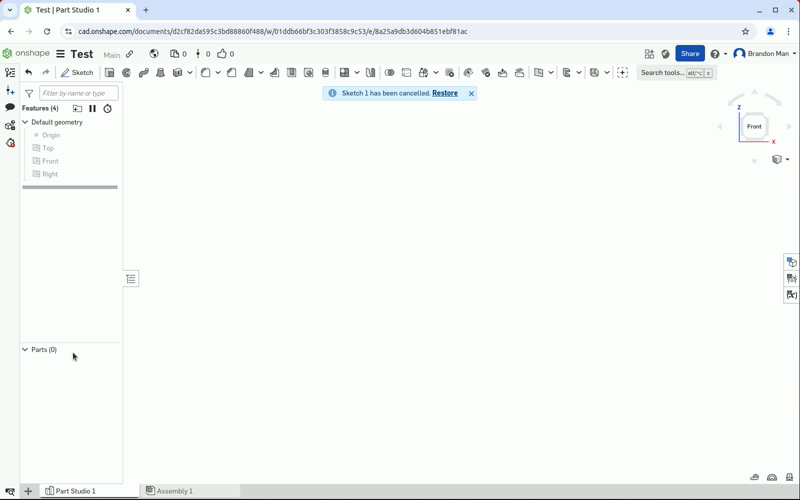
key_up(shift)
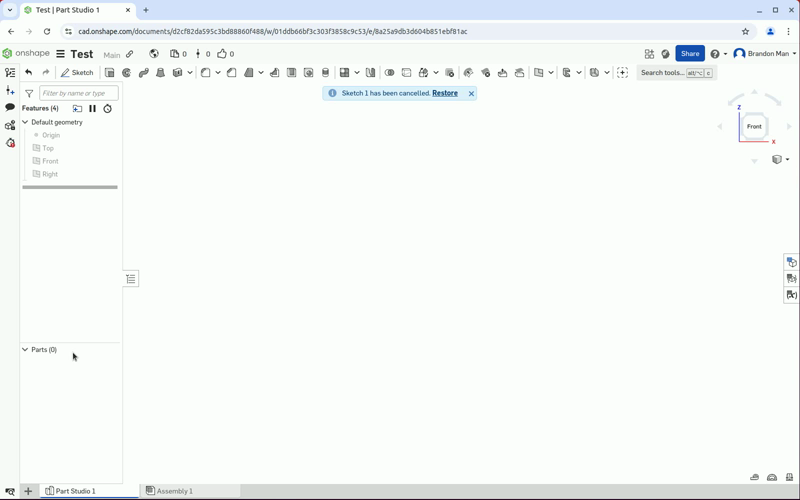
mouse_move(73, 352)
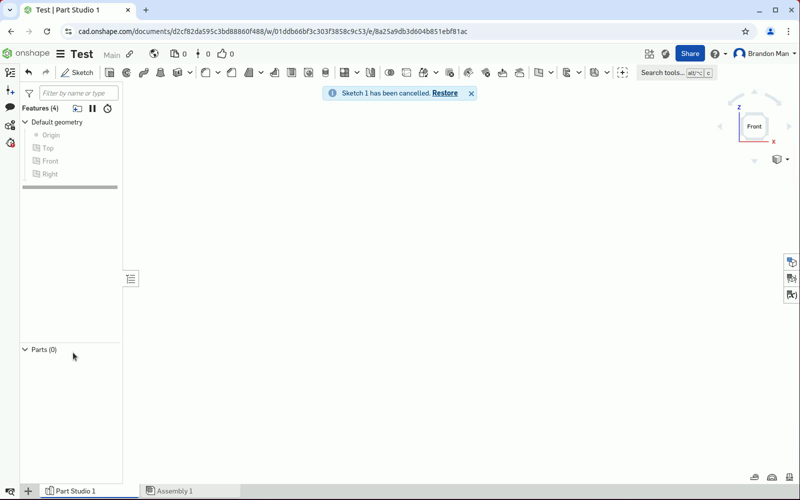
key(shift+y)
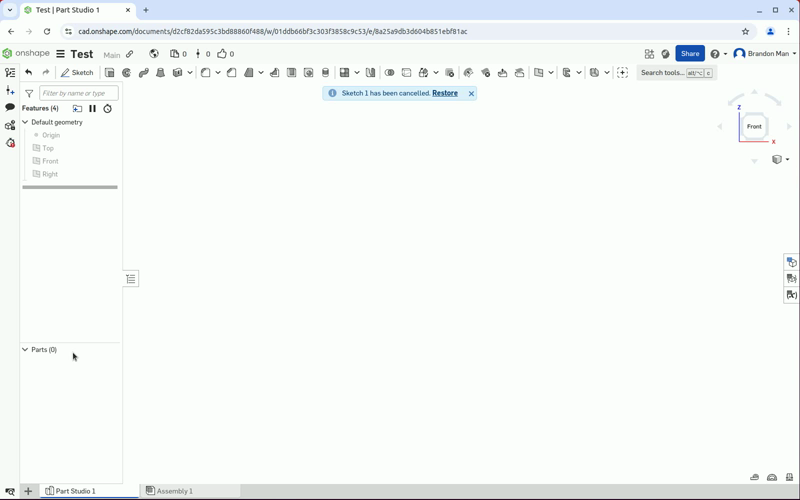
key(shift+s)
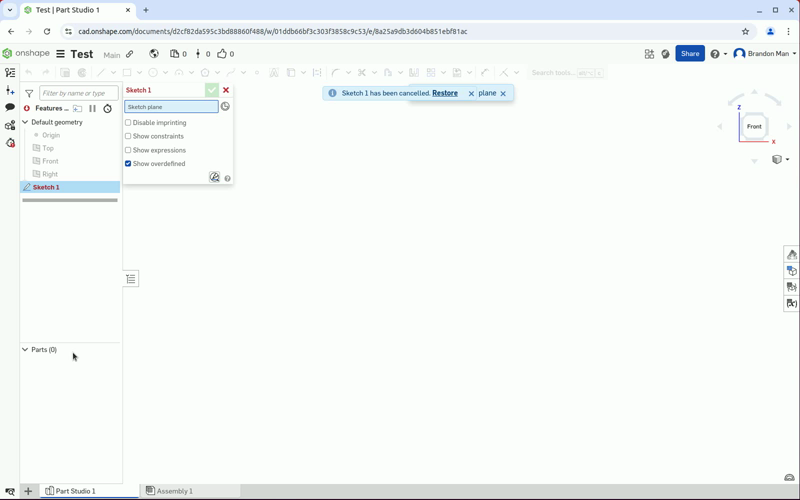
mouse_move(73, 163)
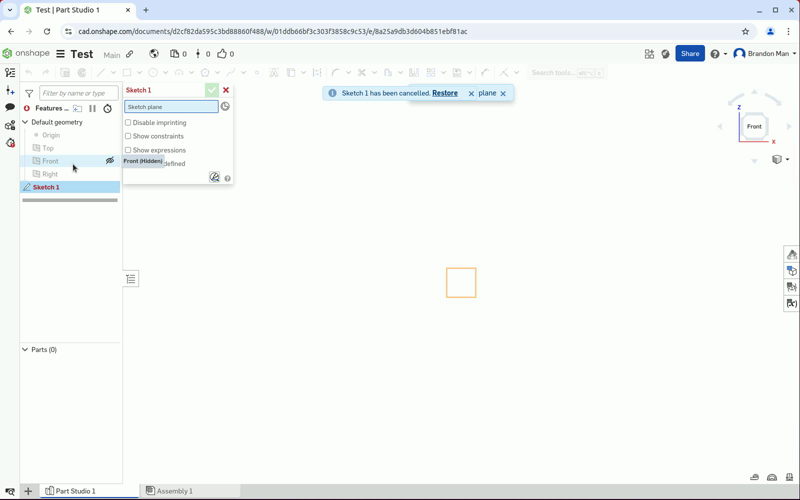
click(73, 163)
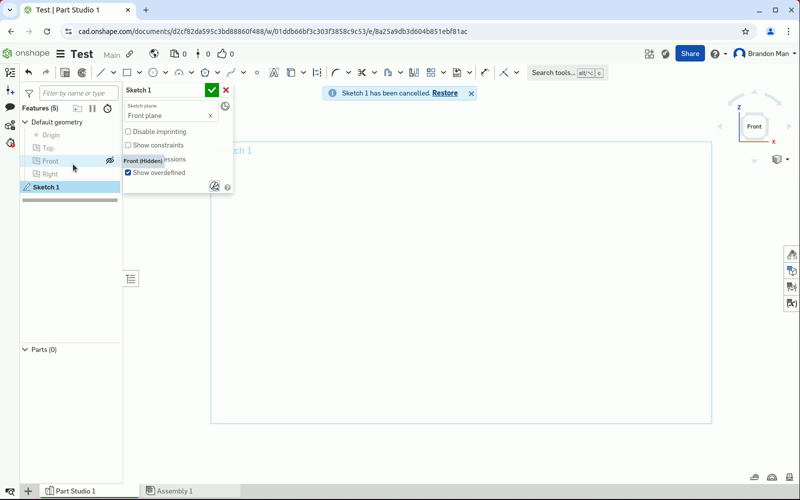
mouse_move(73, 352)
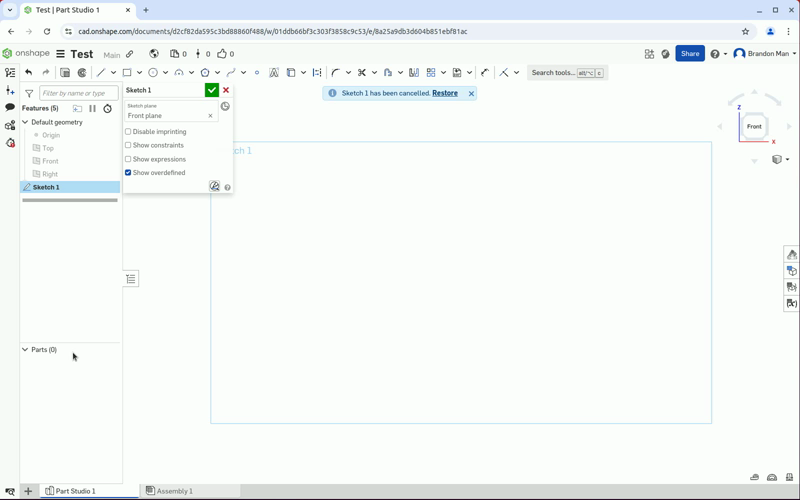
key(y)
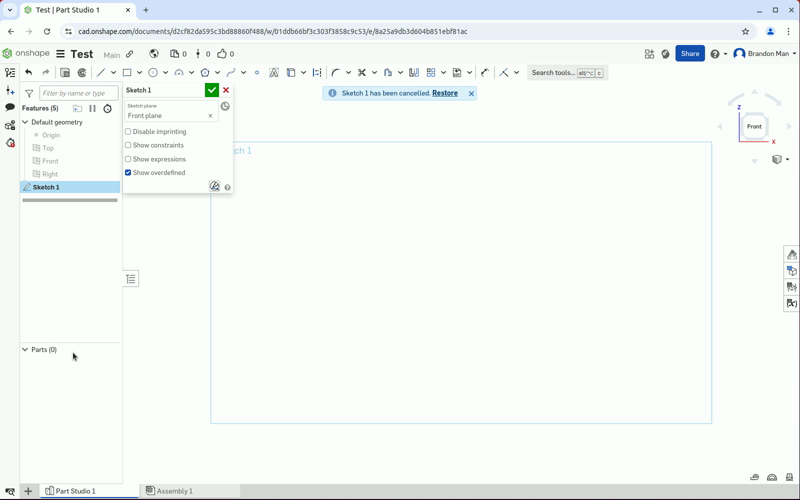
key(l)
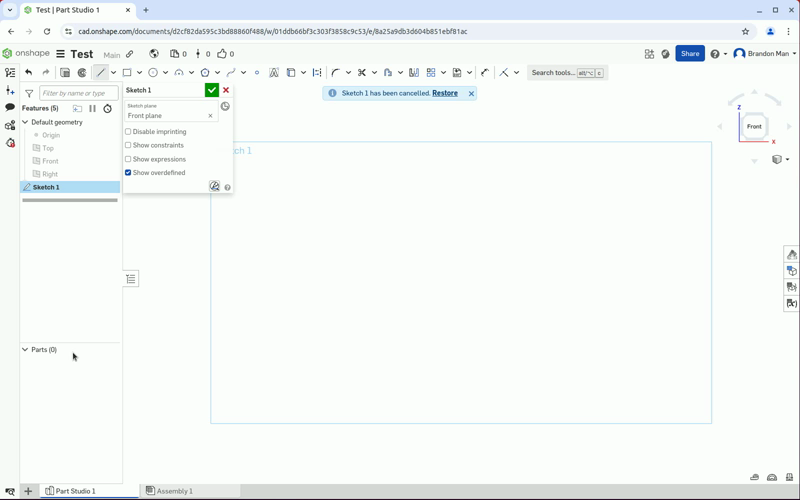
key_down(shift)
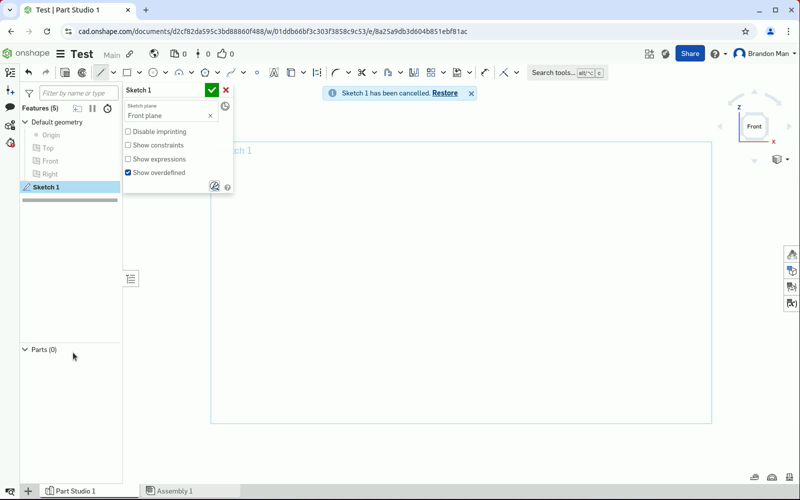
mouse_move(348, 333)
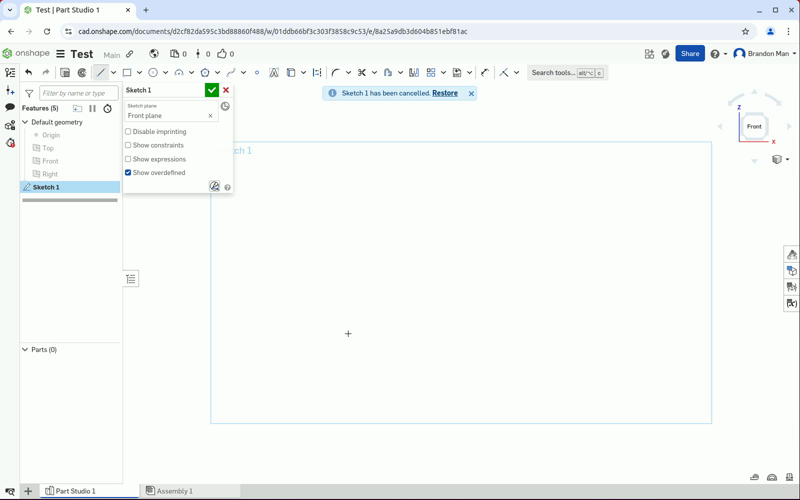
click(348, 333)
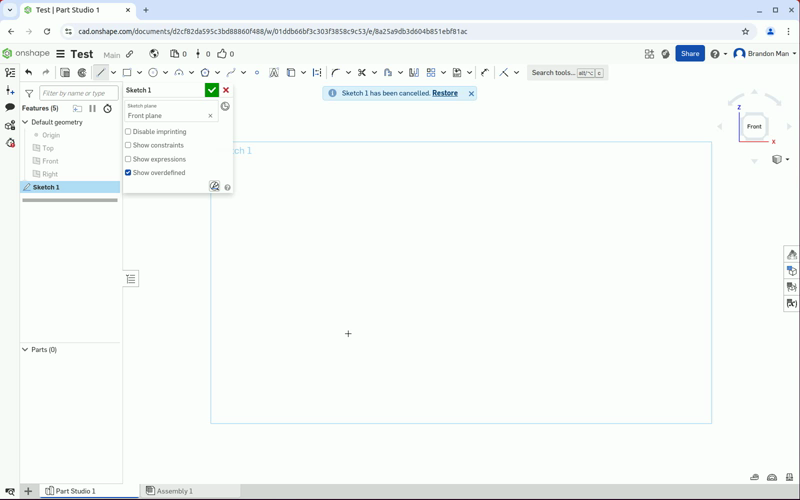
key_up(shift)
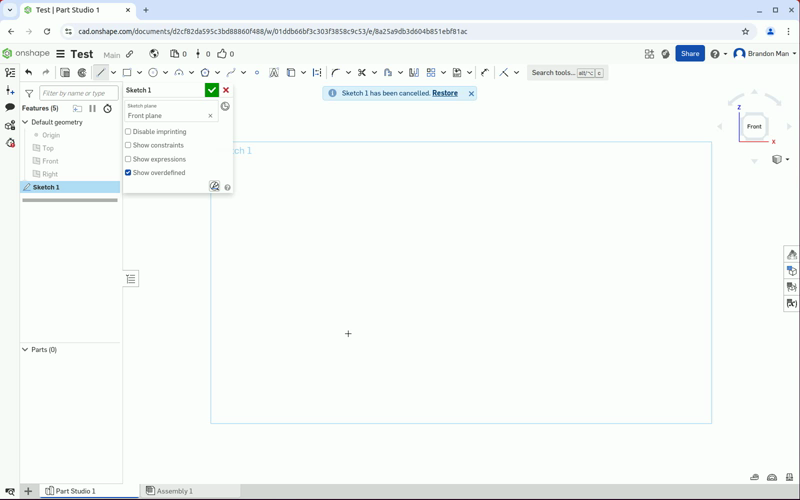
key_down(shift)
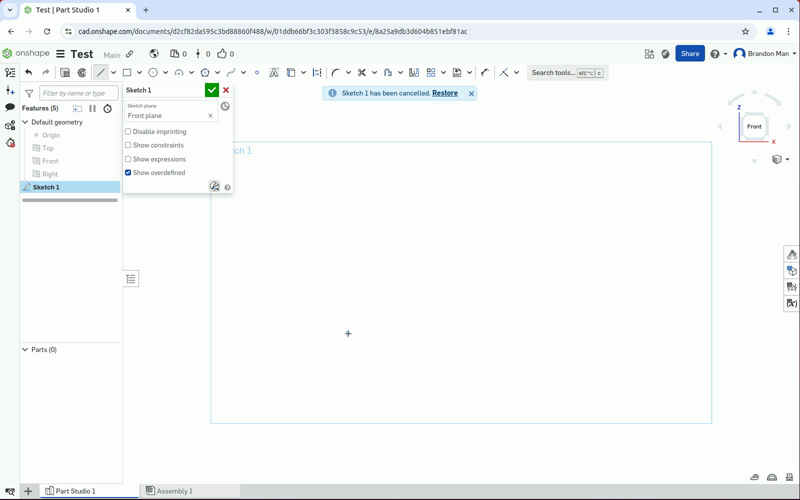
mouse_move(378, 333)
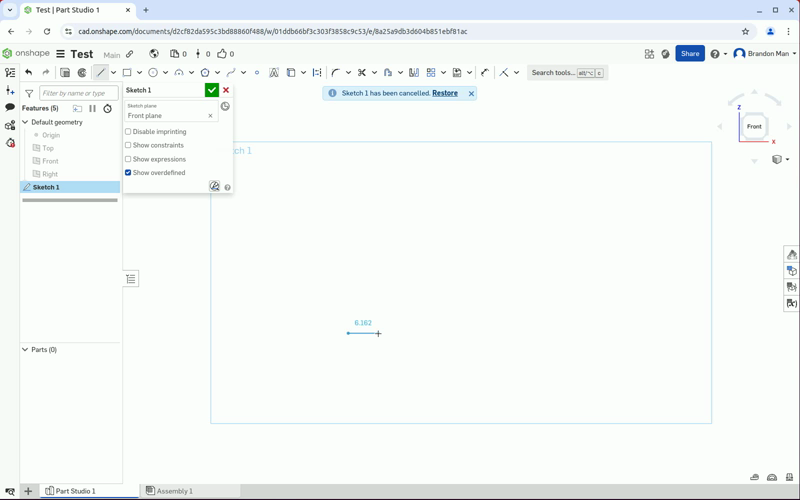
mouse_move(370, 333)
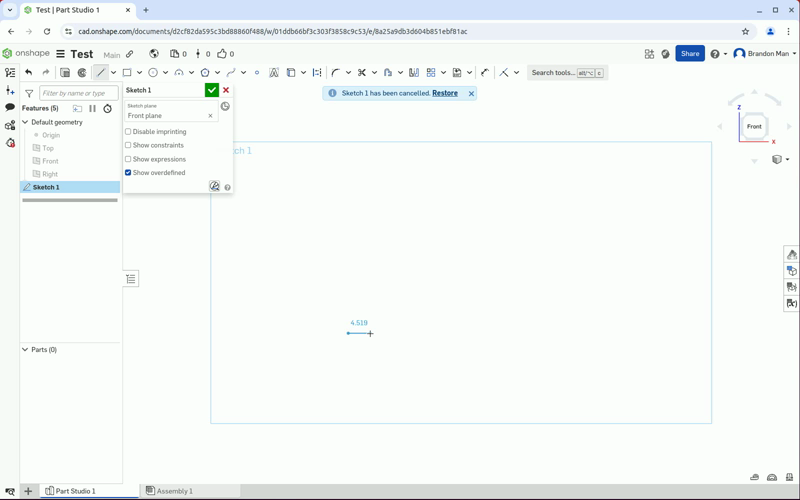
click(370, 333)
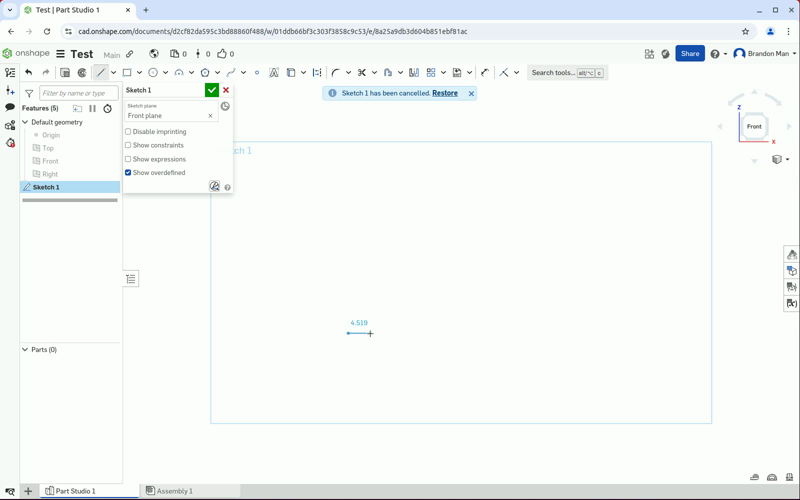
key_up(shift)
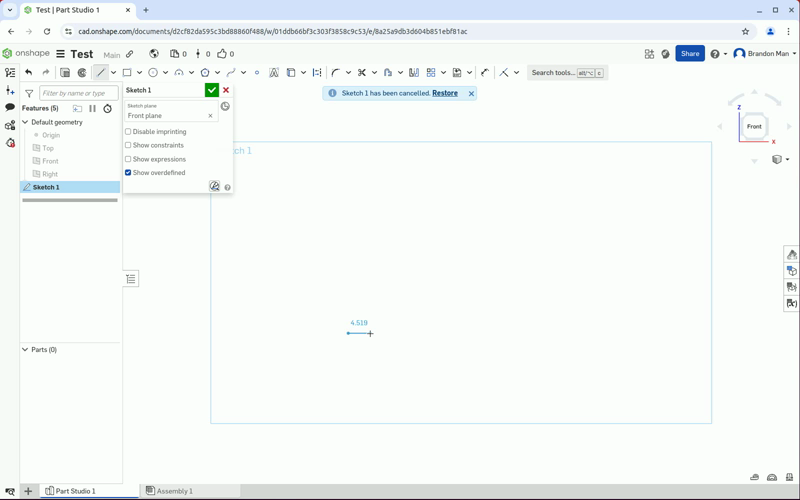
key_down(shift)
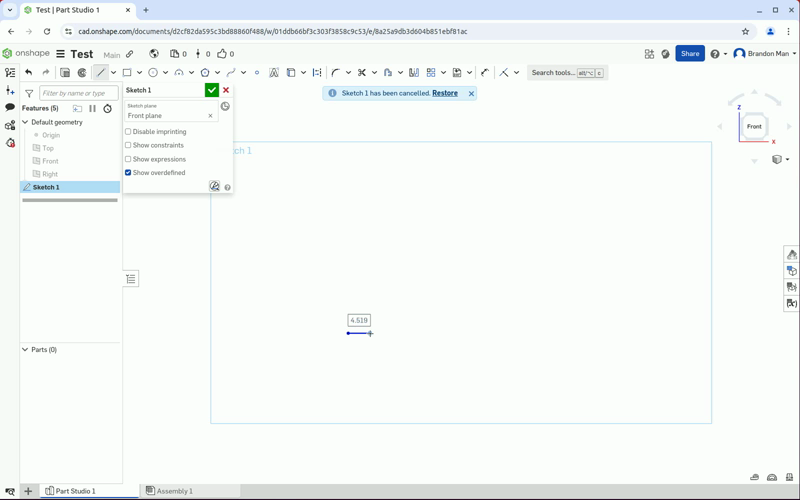
mouse_move(400, 333)
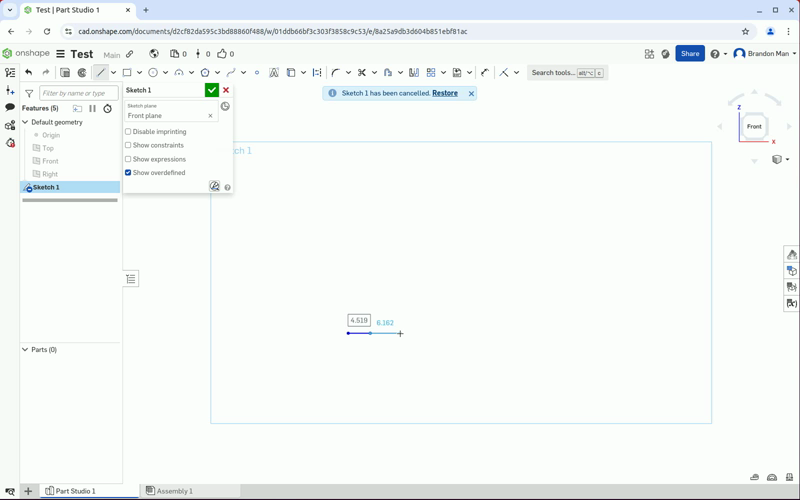
mouse_move(370, 329)
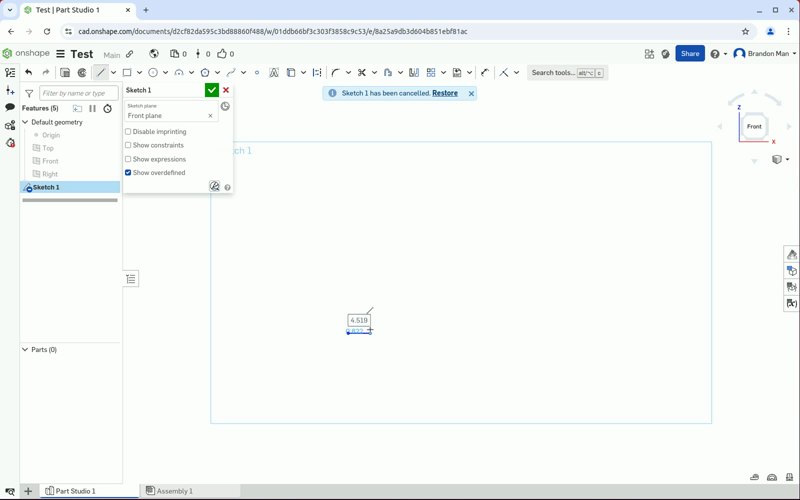
scroll(6)
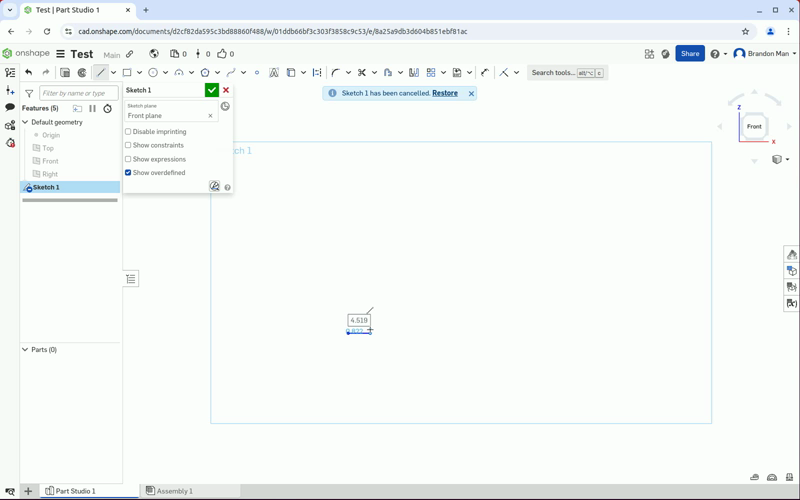
scroll(6)
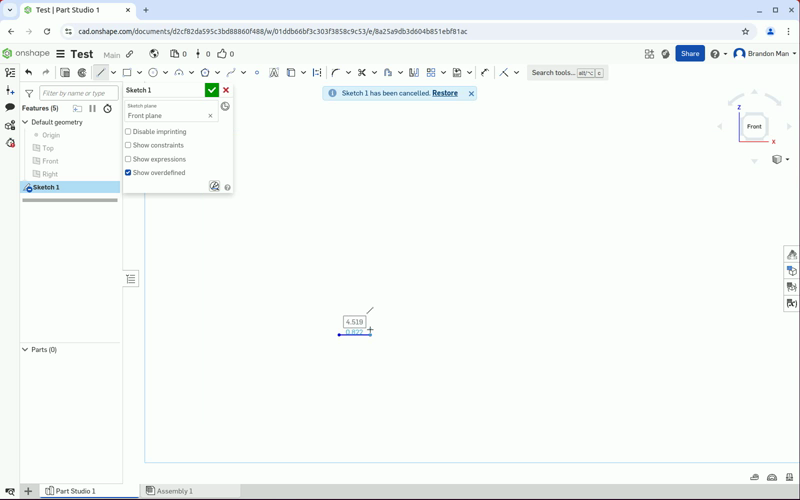
scroll(6)
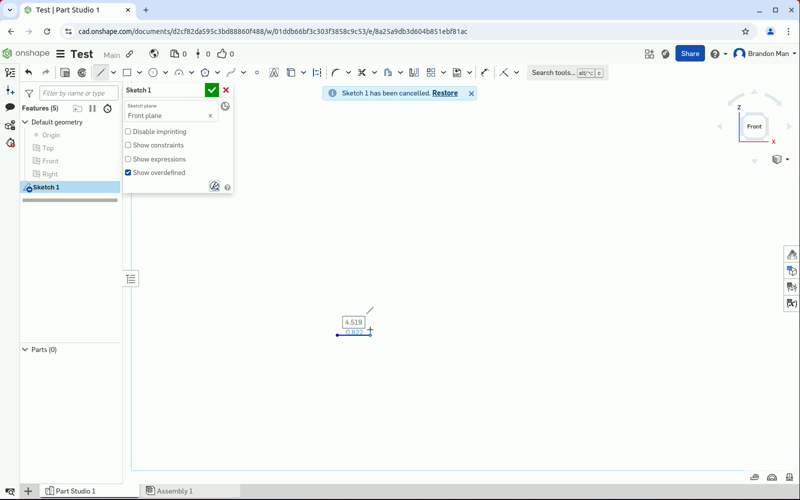
scroll(6)
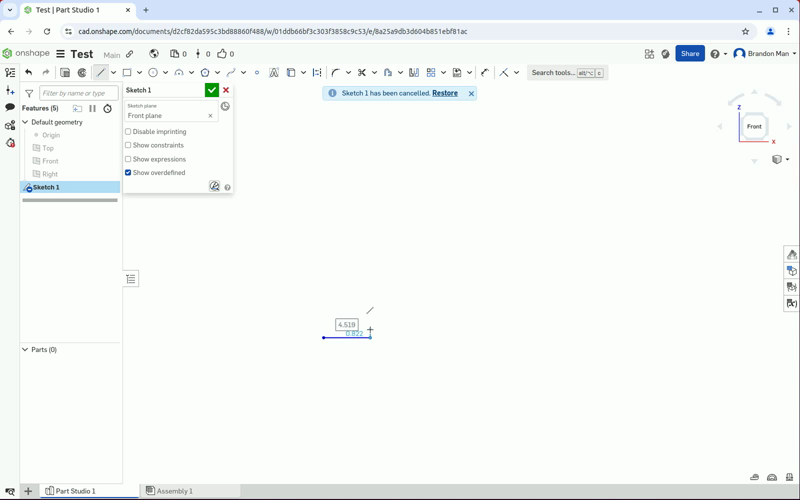
scroll(6)
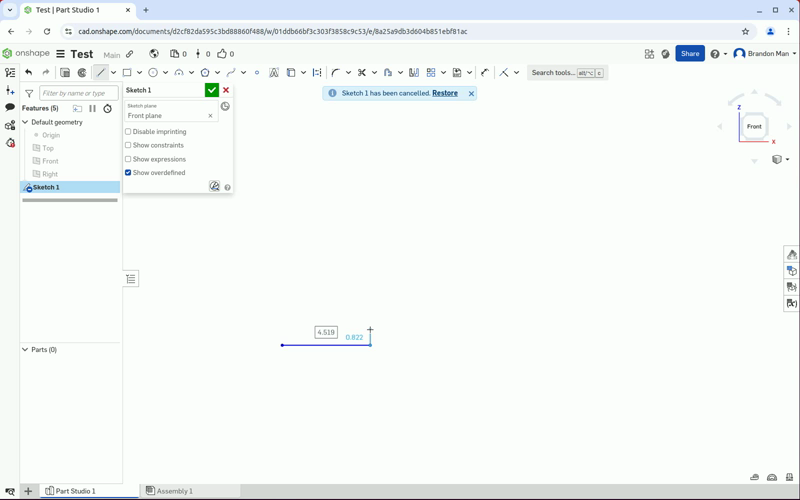
scroll(6)
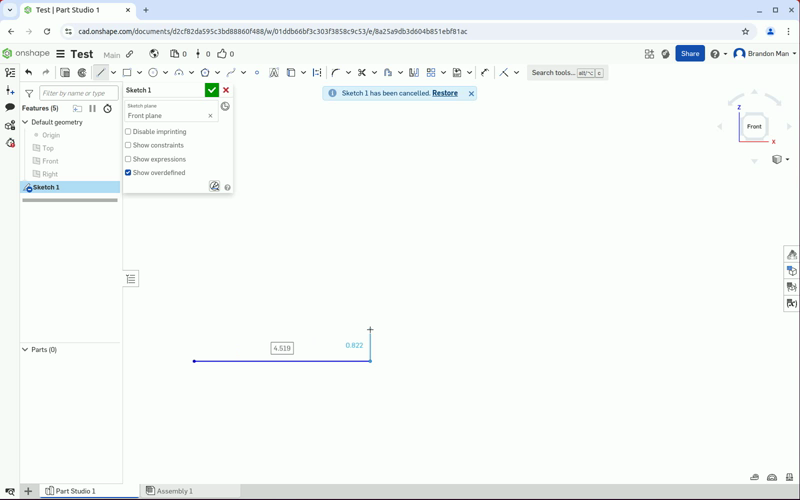
scroll(6)
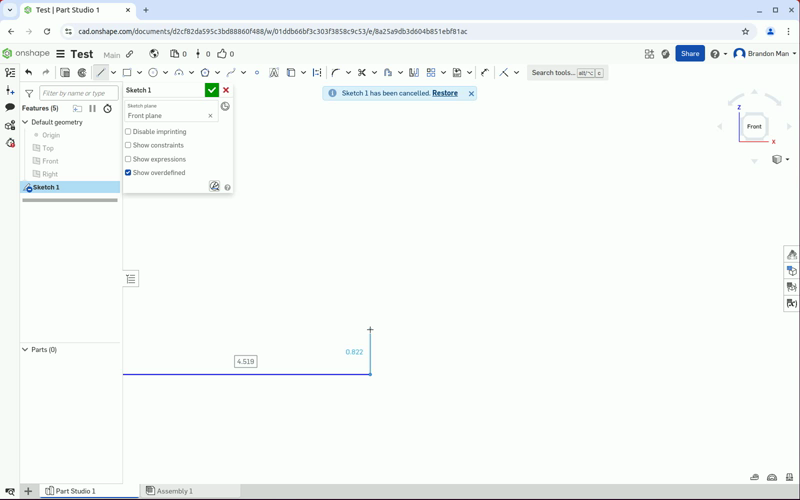
click(370, 329)
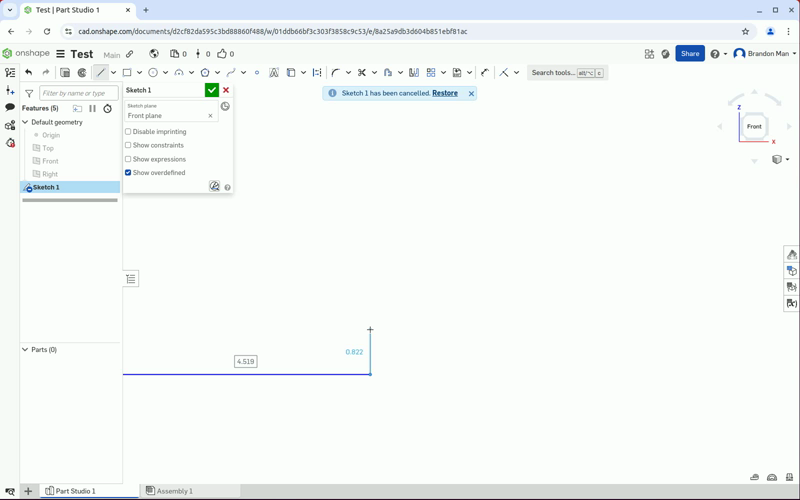
scroll(-6)
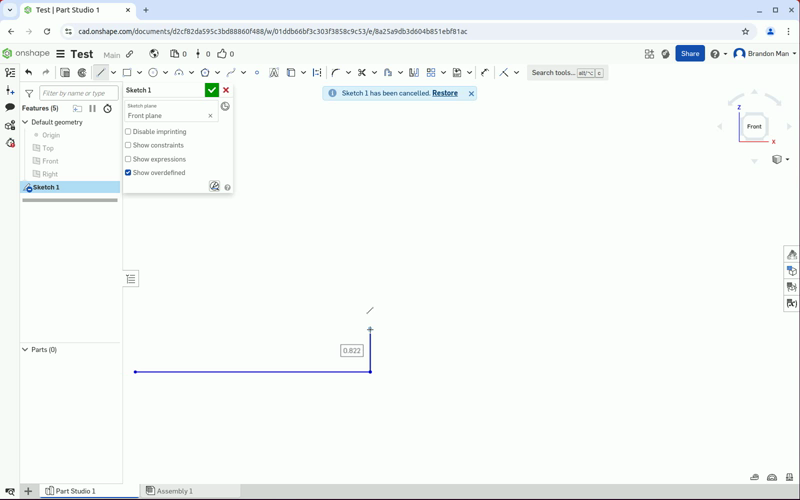
scroll(-6)
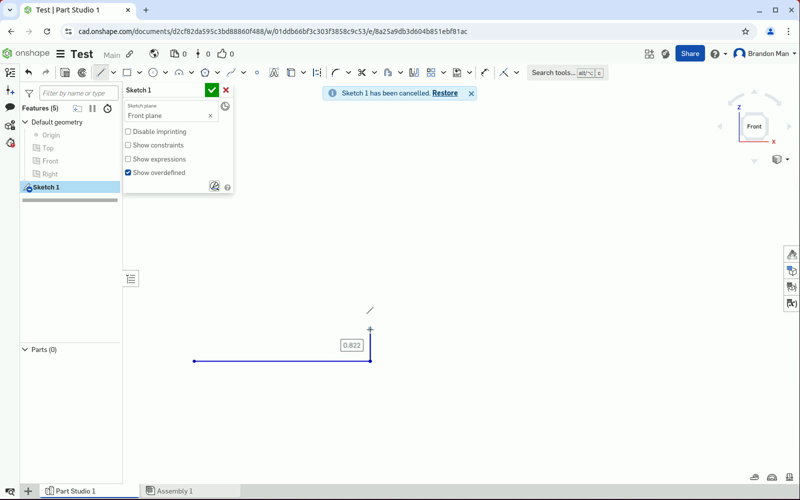
scroll(-6)
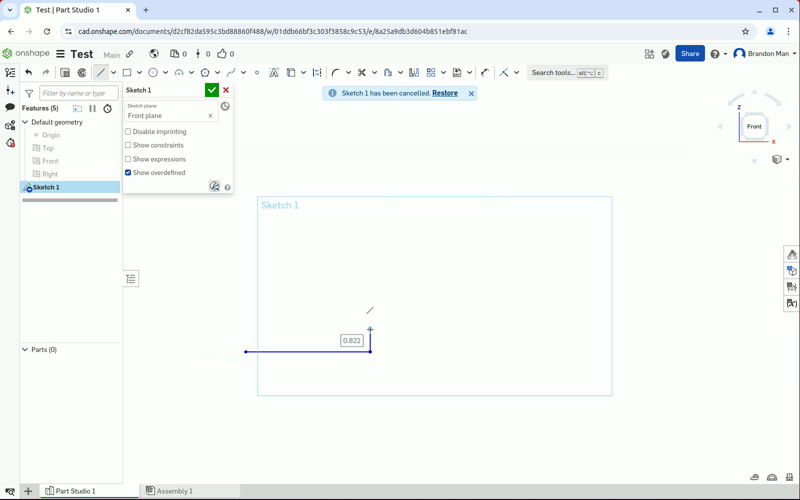
scroll(-6)
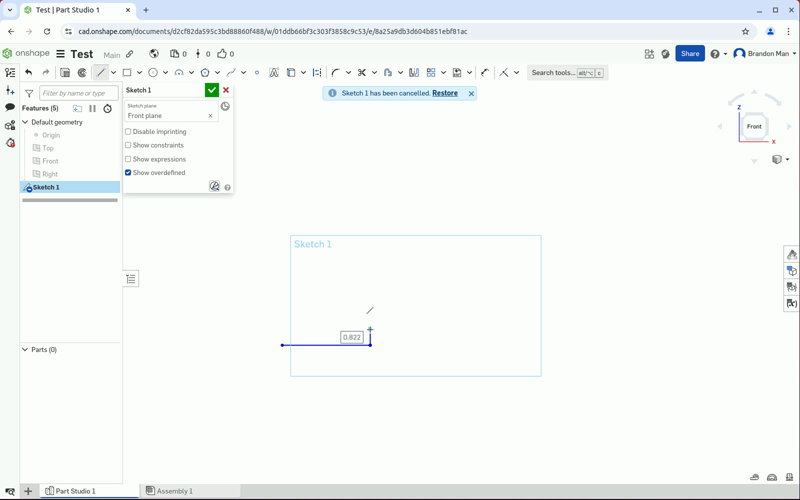
scroll(-6)
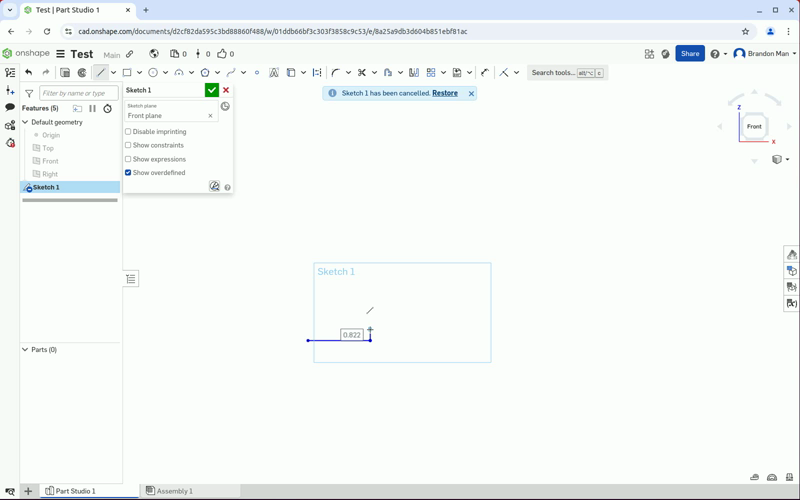
scroll(-6)
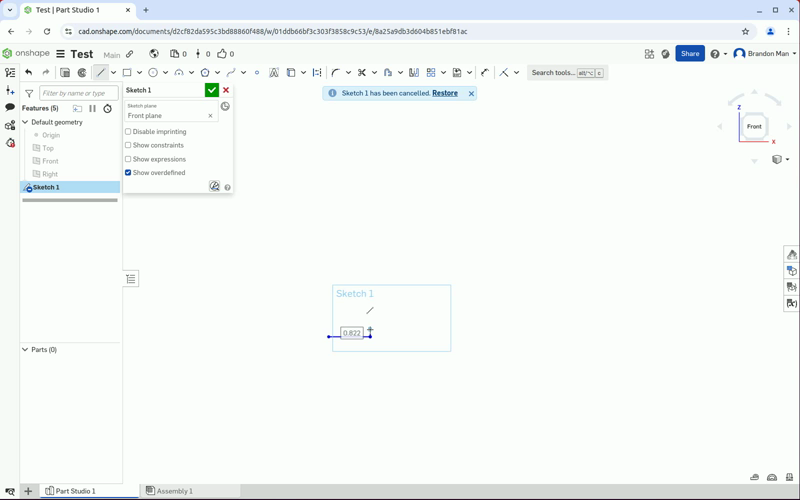
scroll(-6)
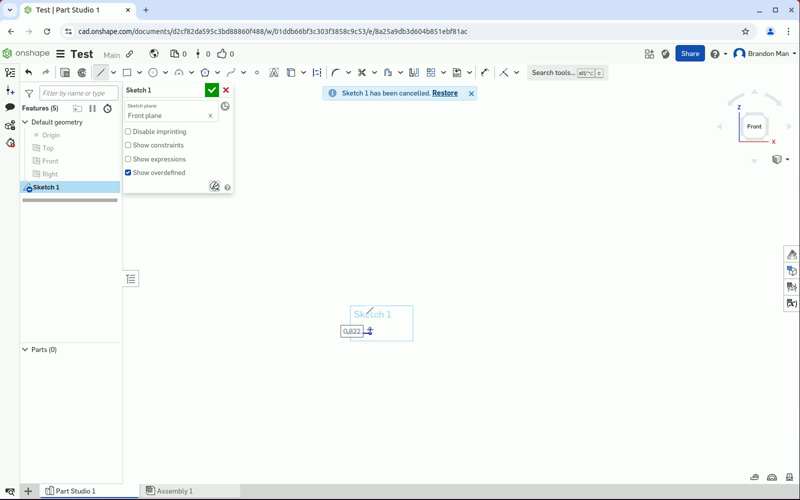
key_up(shift)
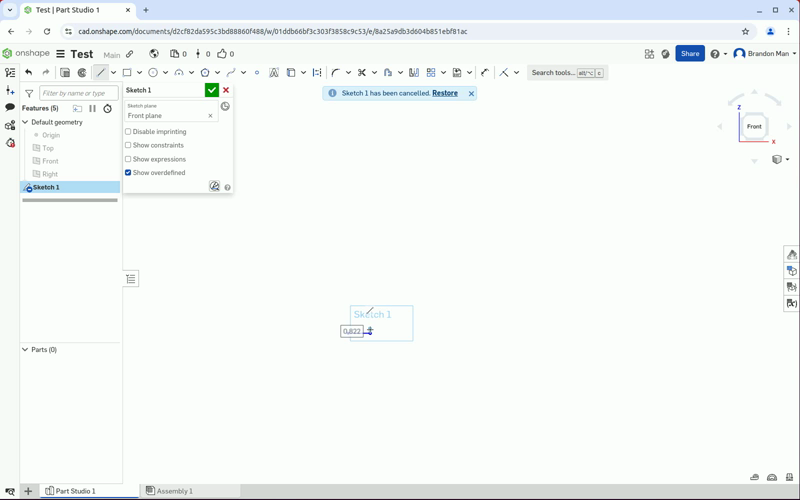
key_down(shift)
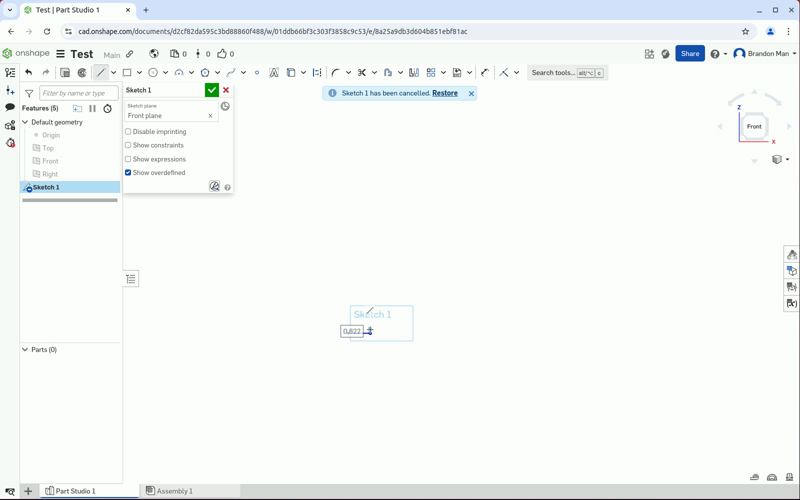
mouse_move(370, 246)
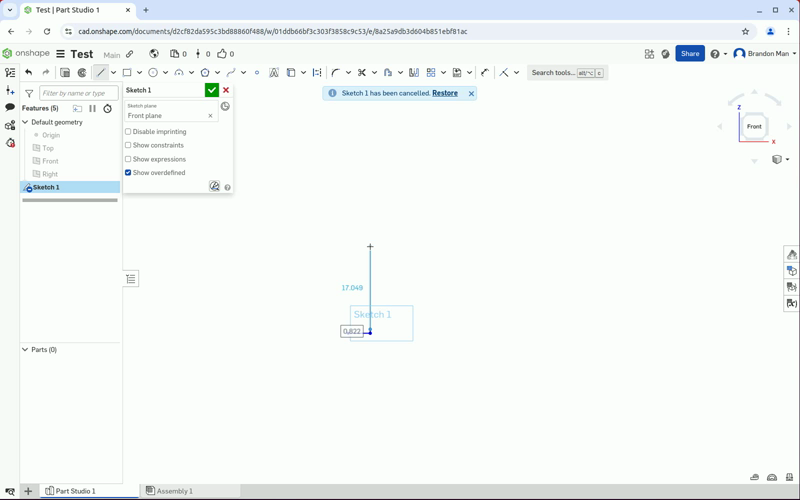
click(370, 246)
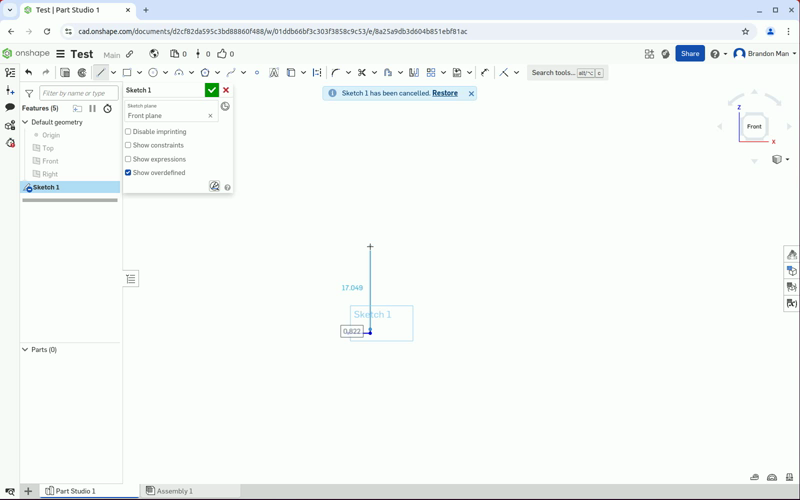
key_up(shift)
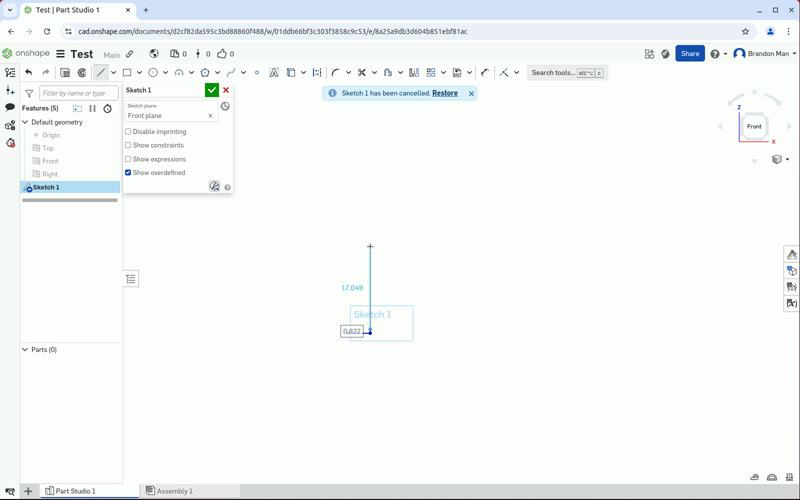
key_down(shift)
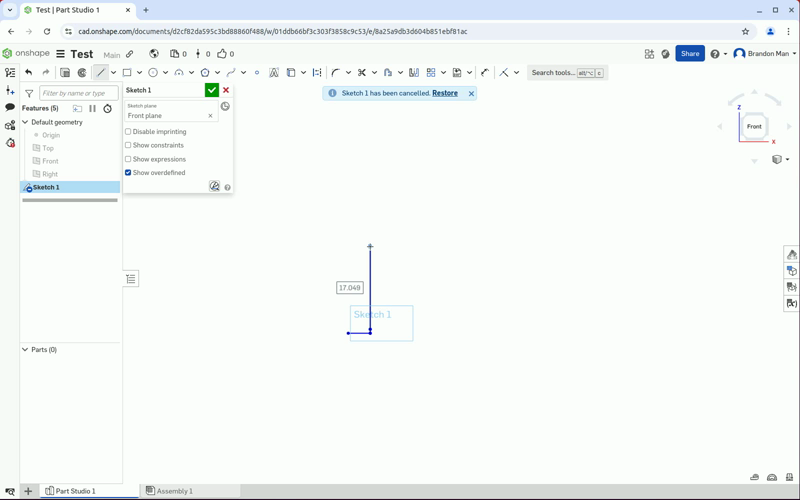
mouse_move(400, 246)
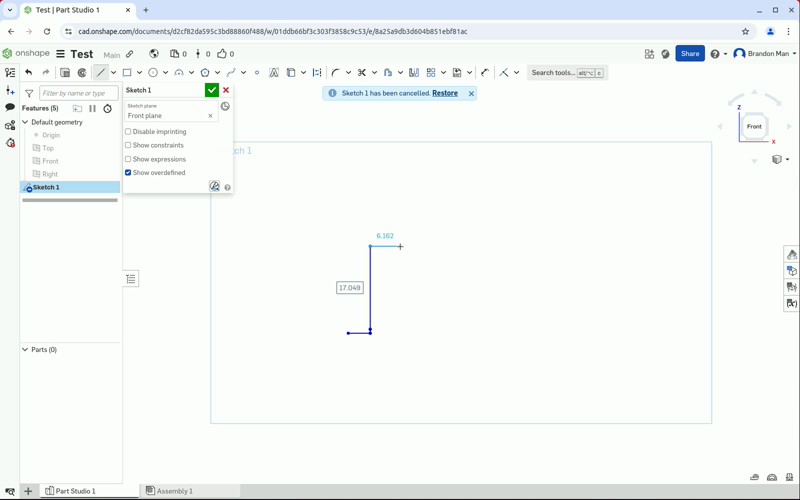
mouse_move(370, 240)
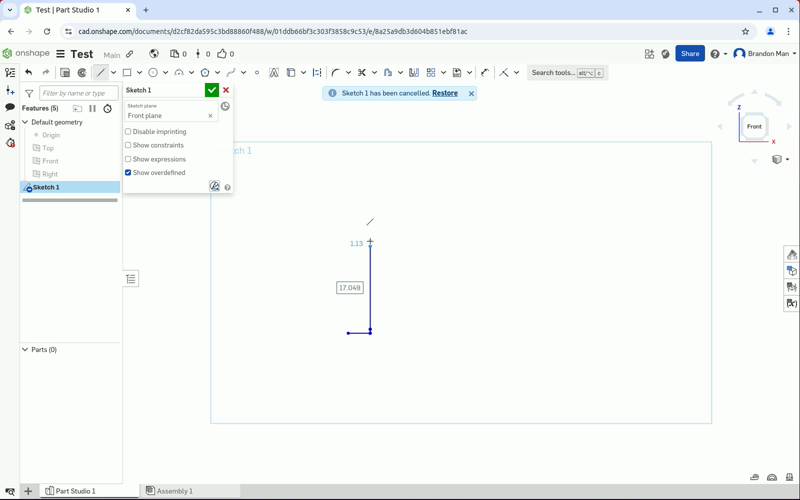
scroll(6)
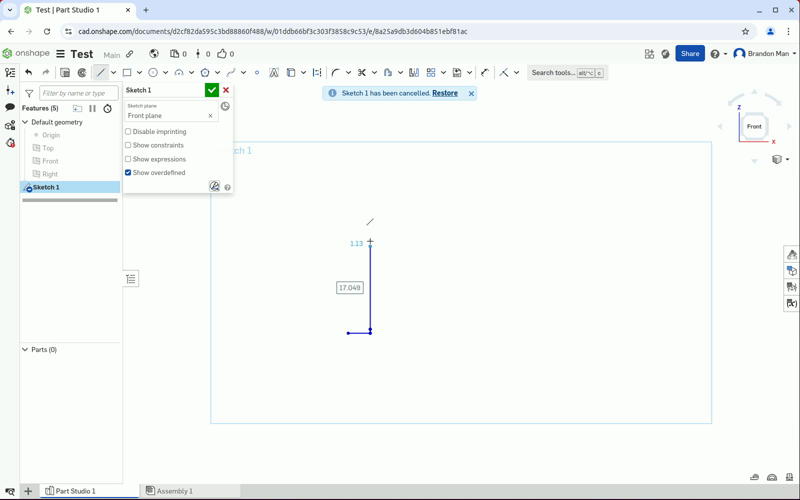
scroll(6)
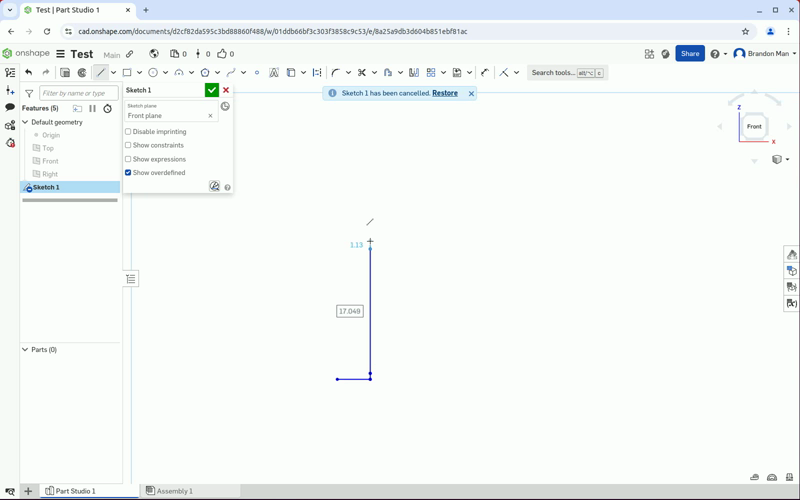
scroll(6)
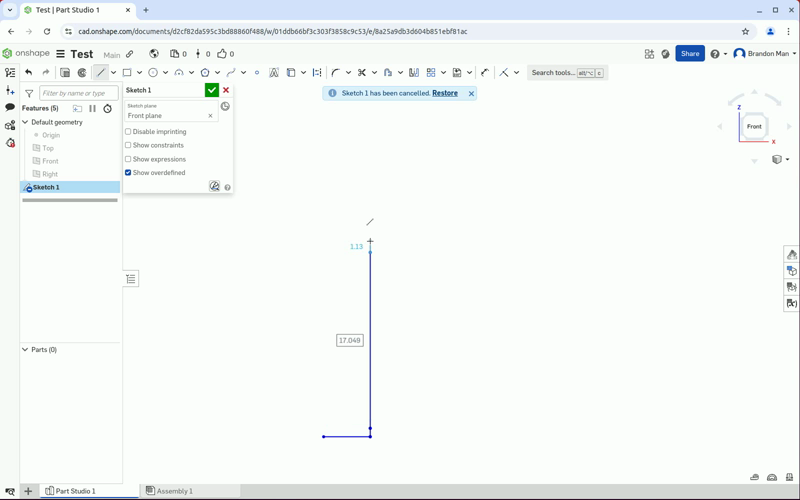
scroll(6)
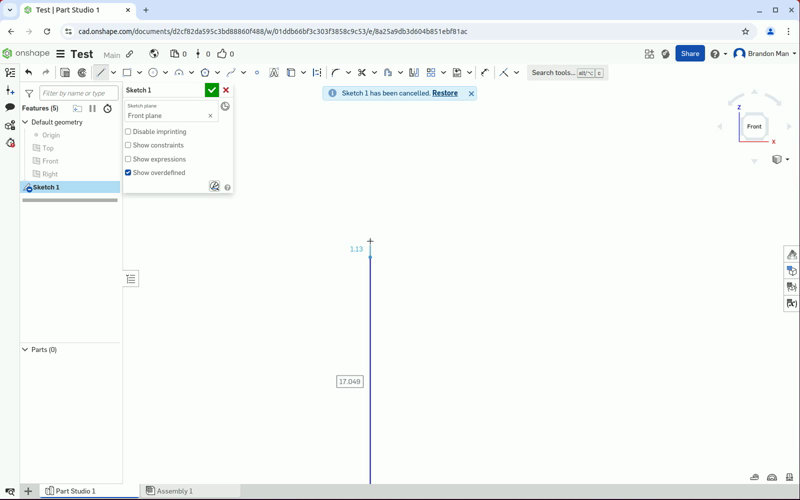
scroll(6)
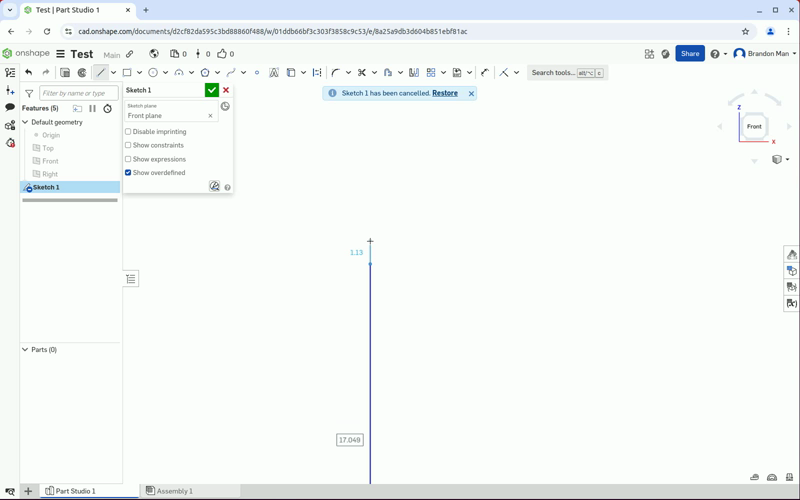
scroll(6)
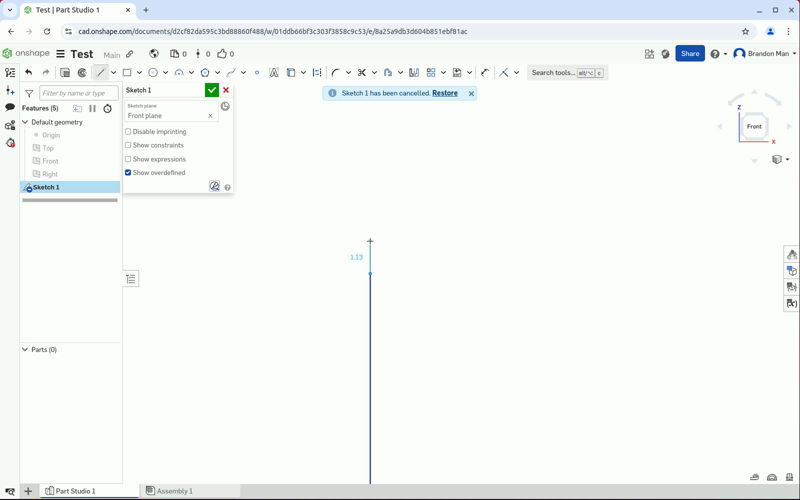
scroll(6)
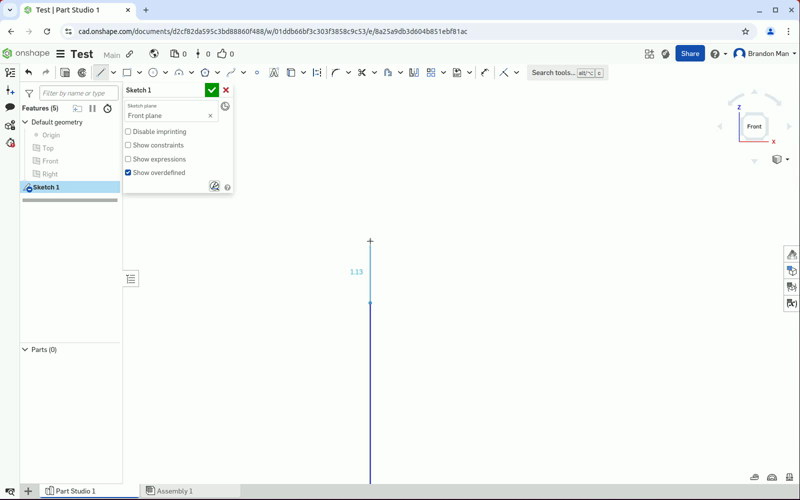
click(370, 240)
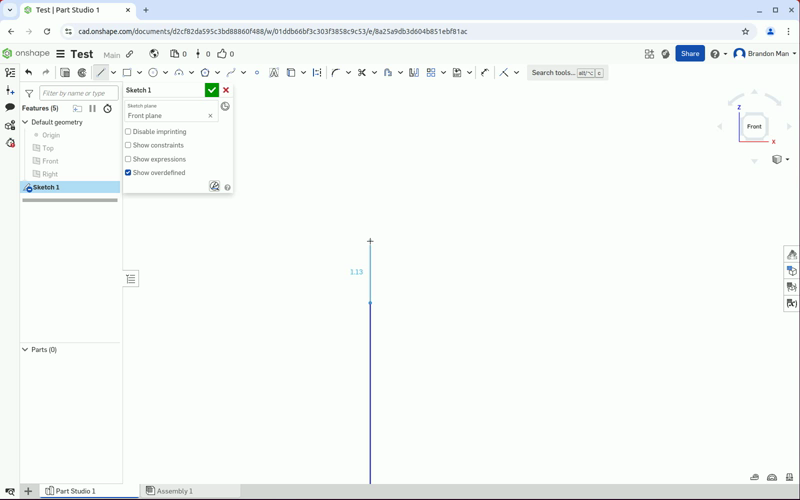
scroll(-6)
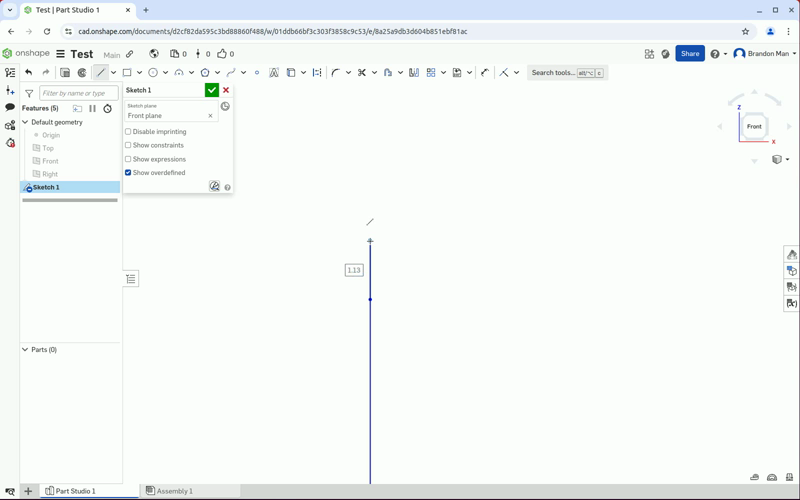
scroll(-6)
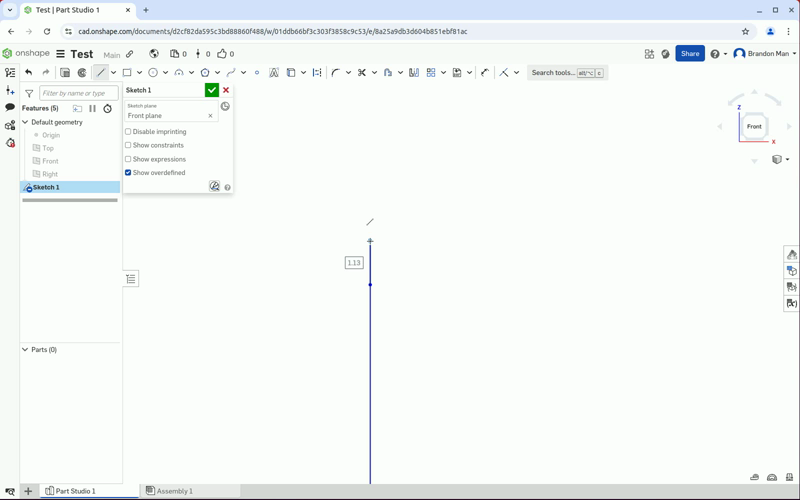
scroll(-6)
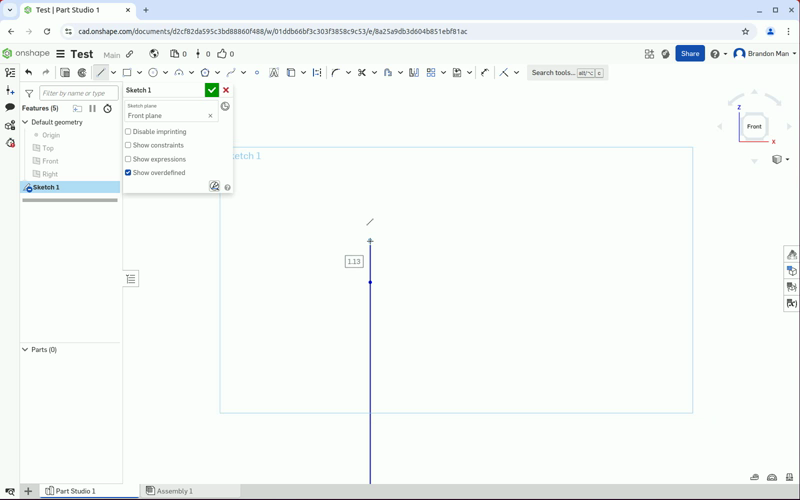
scroll(-6)
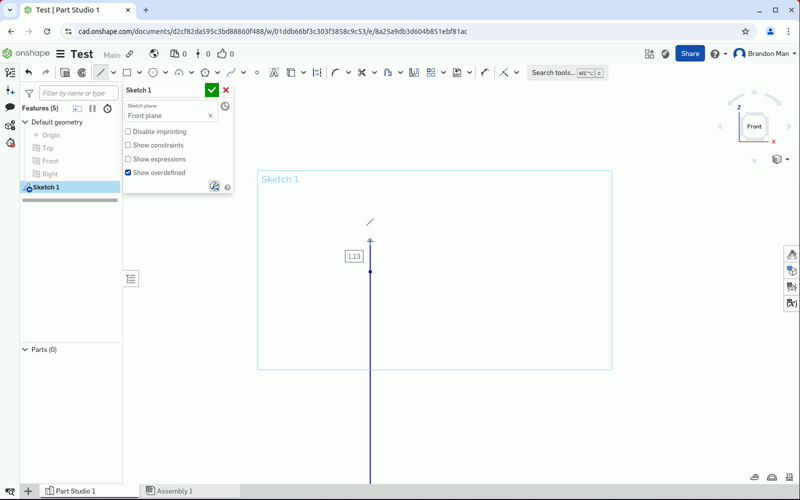
scroll(-6)
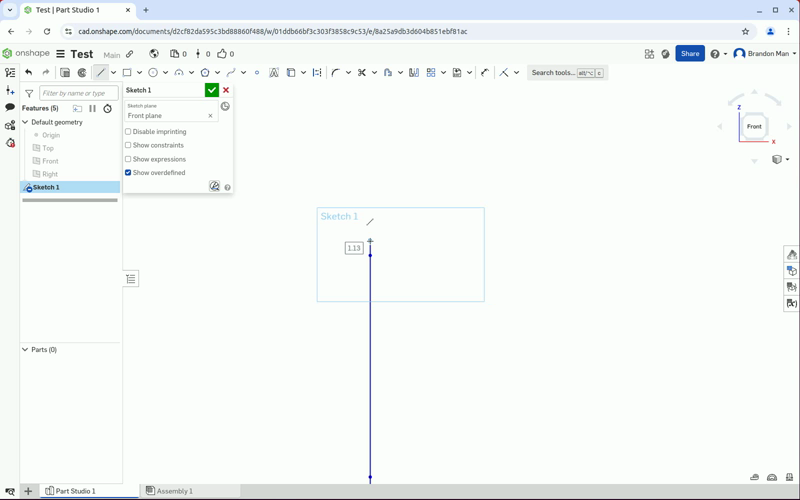
scroll(-6)
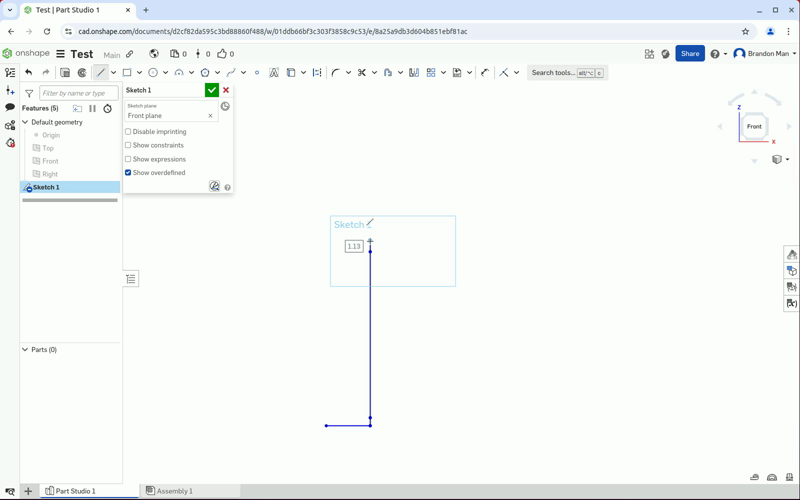
scroll(-6)
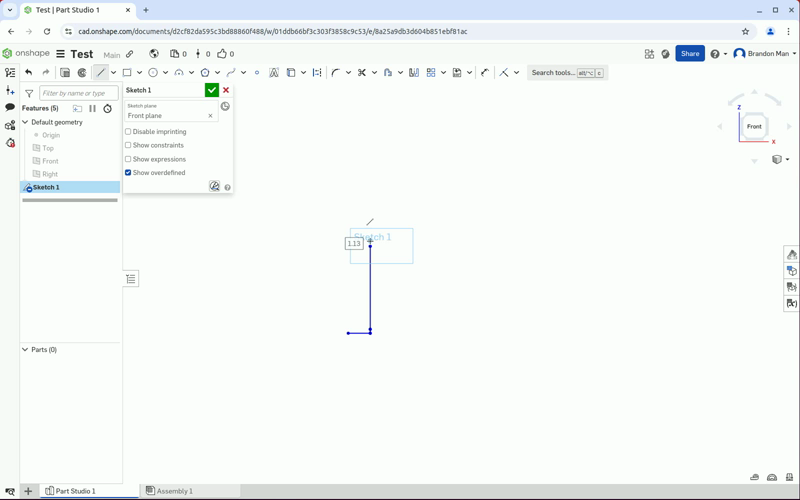
key_up(shift)
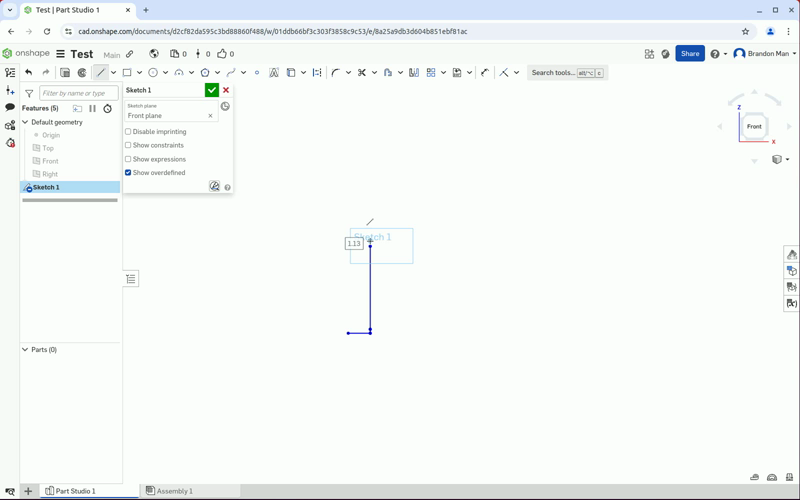
key_down(shift)
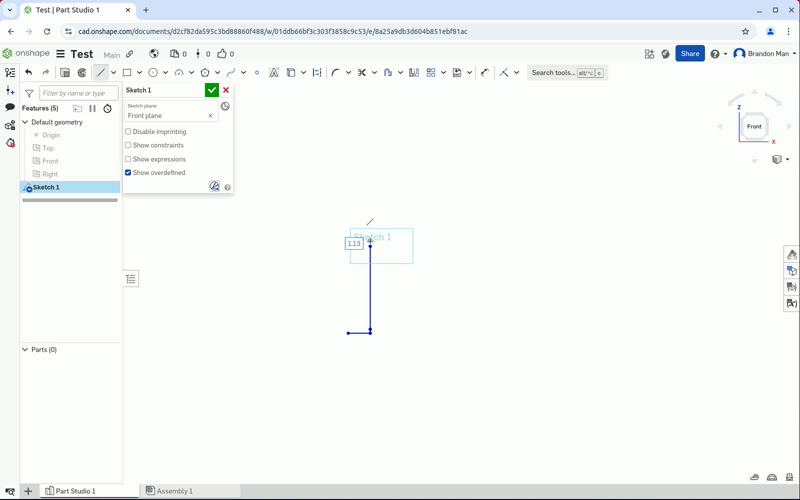
mouse_move(400, 240)
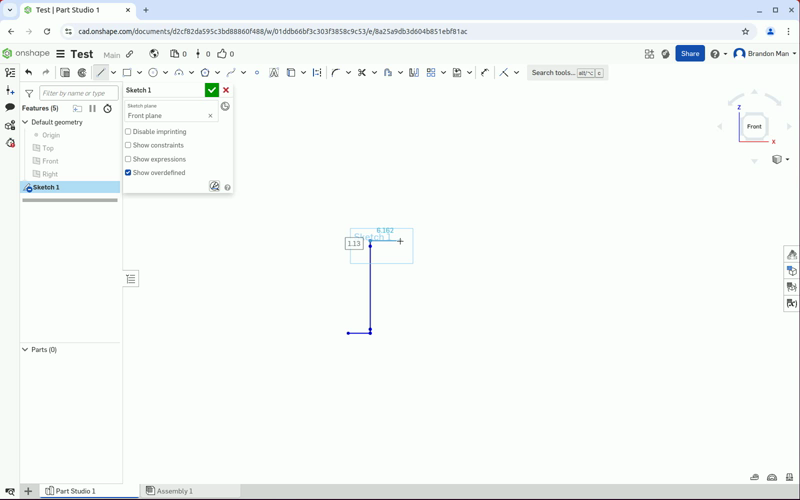
mouse_move(370, 232)
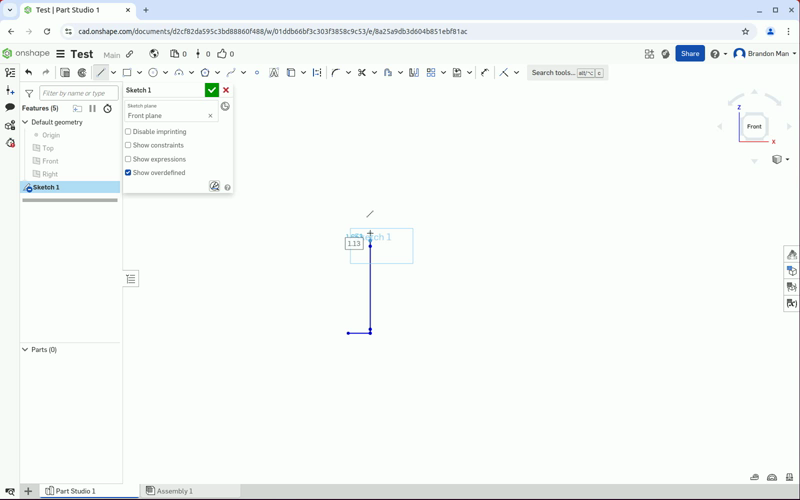
click(370, 232)
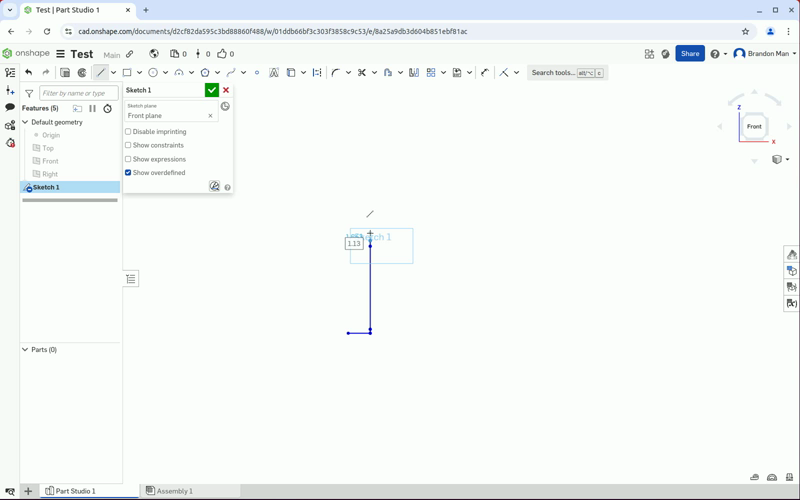
key_up(shift)
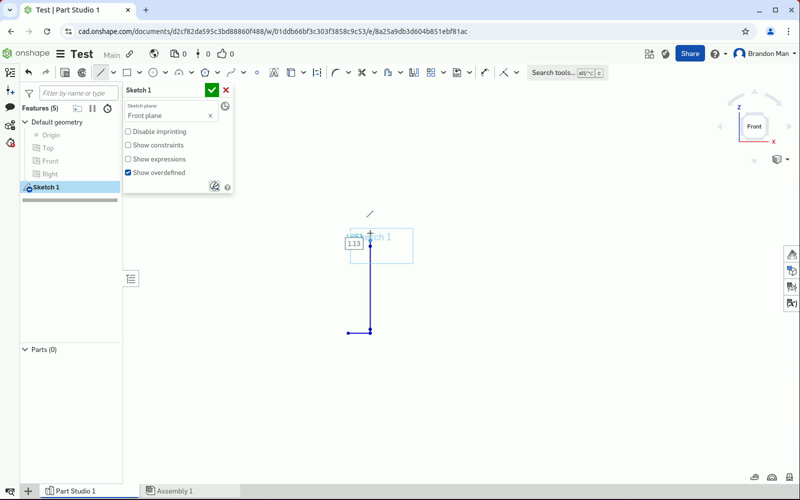
key_down(shift)
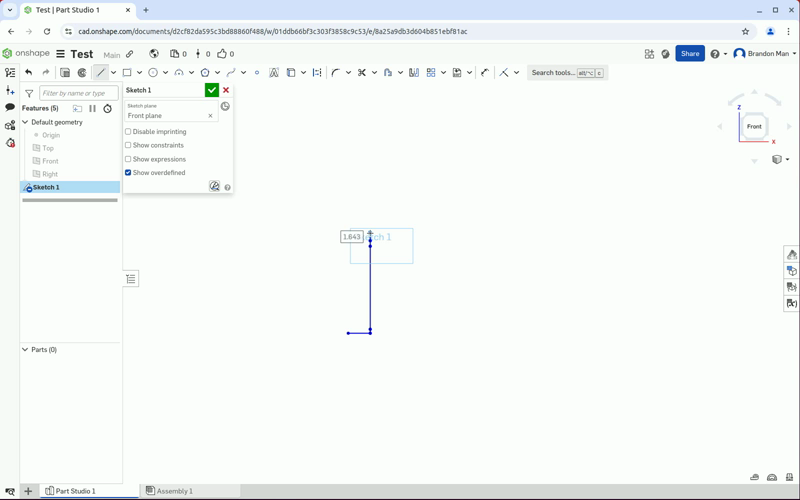
mouse_move(400, 232)
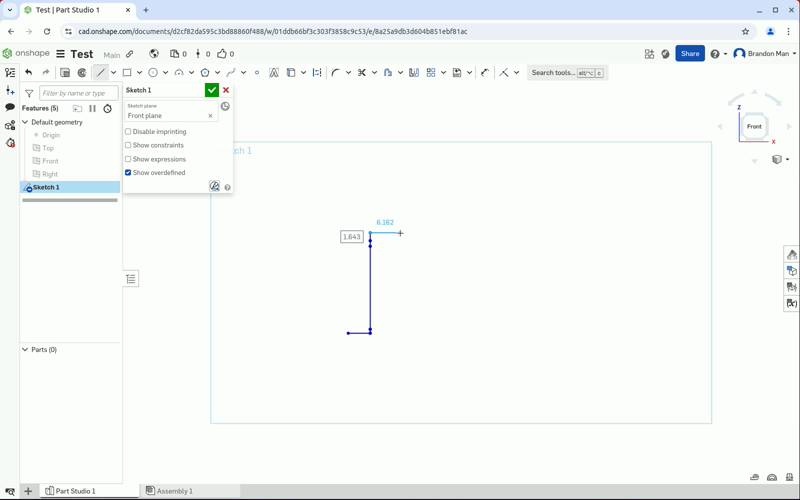
mouse_move(348, 232)
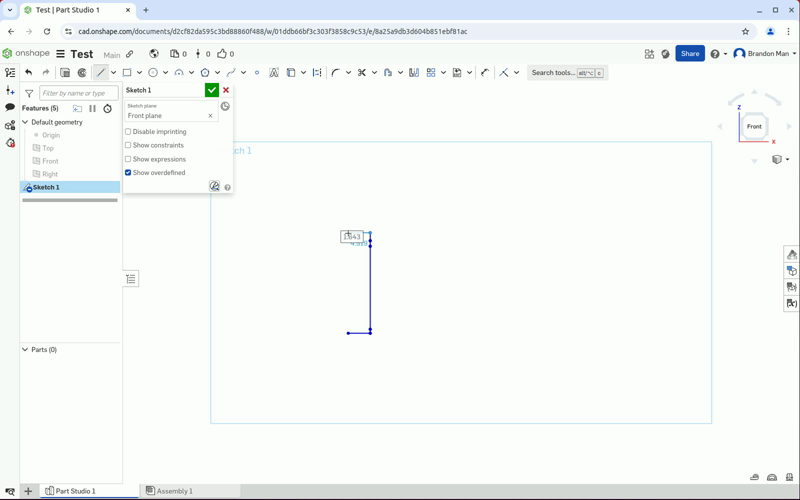
click(348, 232)
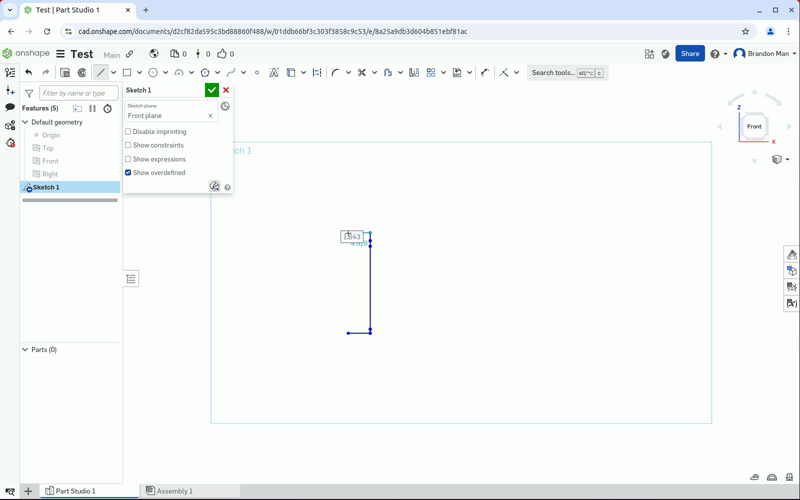
key_up(shift)
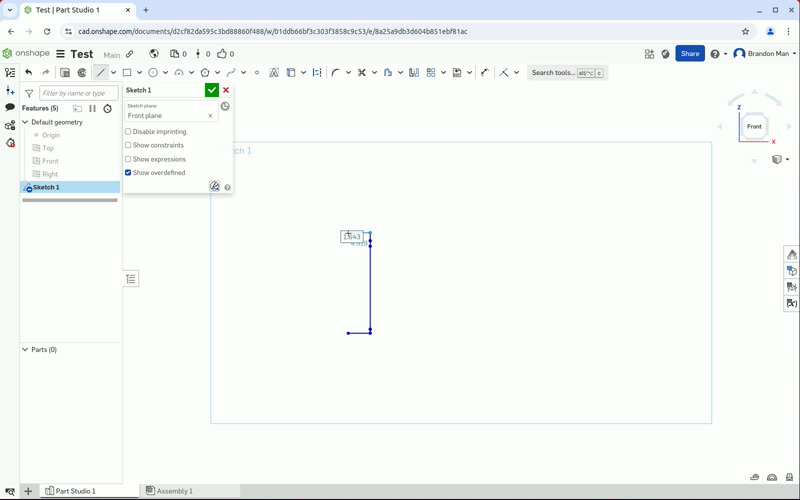
key_down(shift)
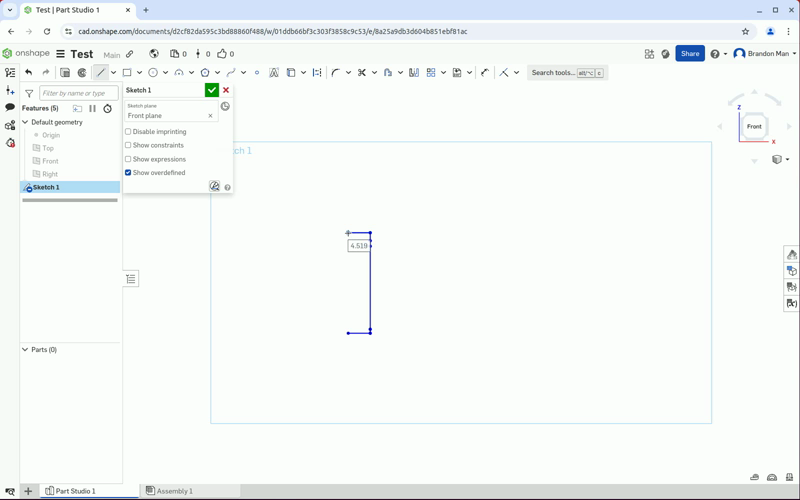
mouse_move(348, 333)
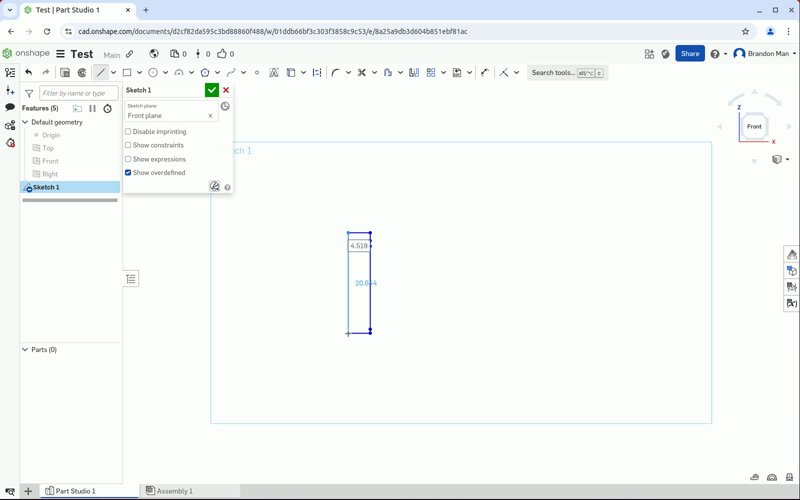
key_up(shift)
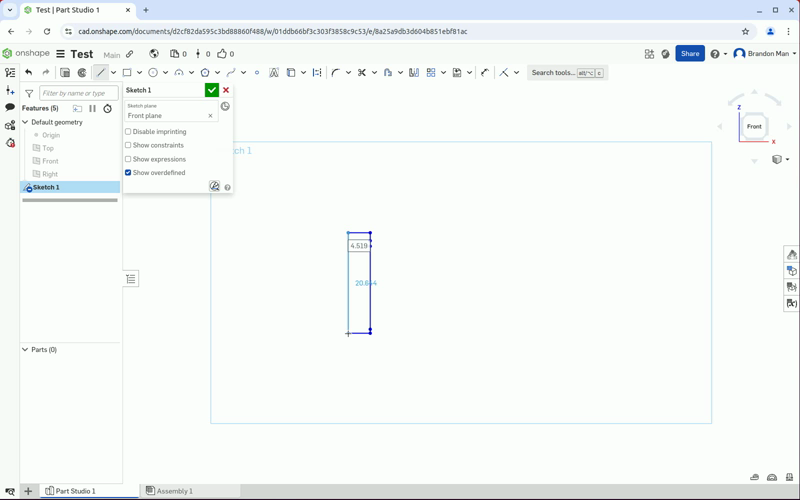
click(348, 333)
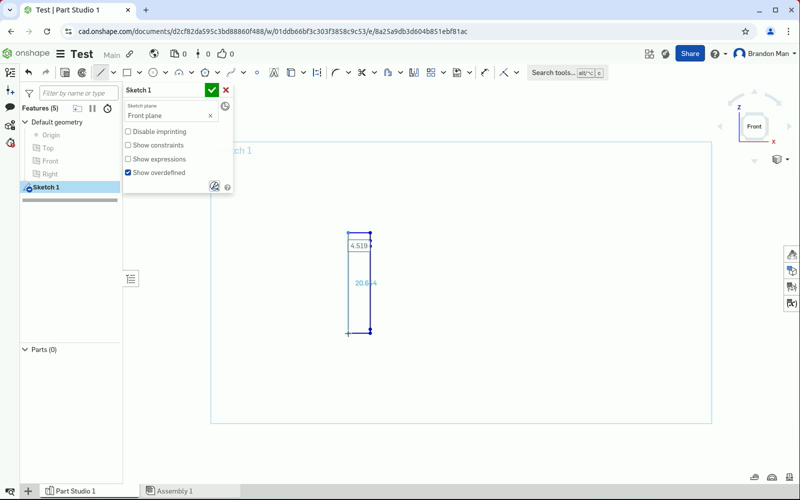
key(esc)
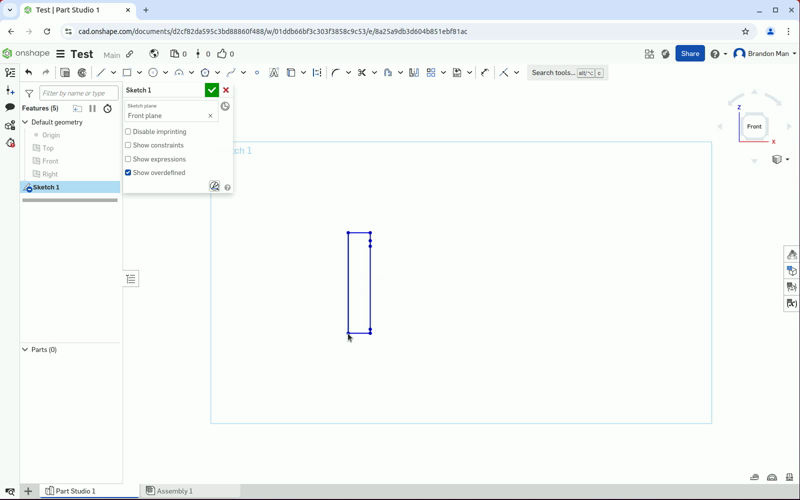
mouse_move(351, 251)
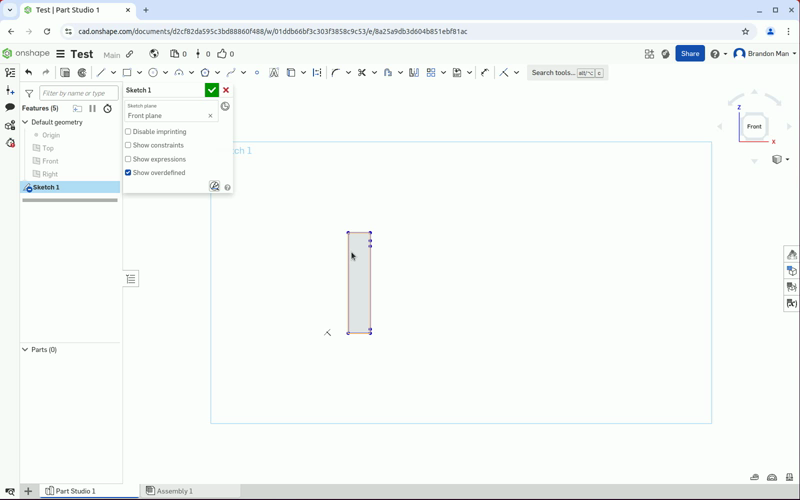
click(351, 251)
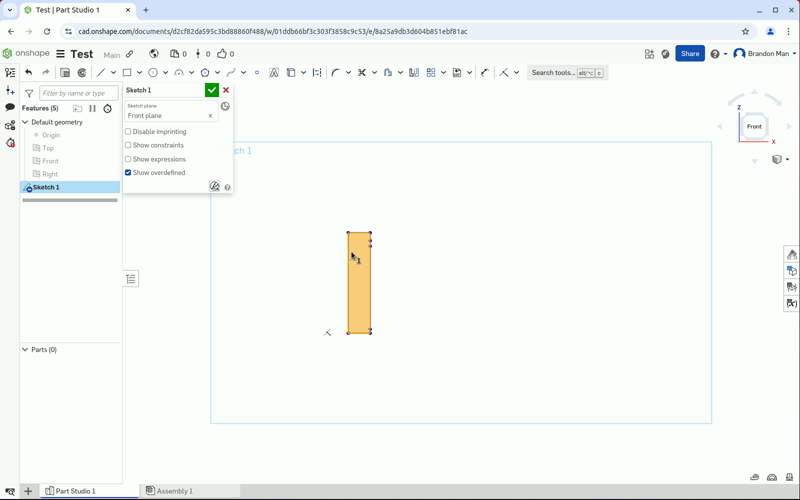
mouse_move(73, 352)
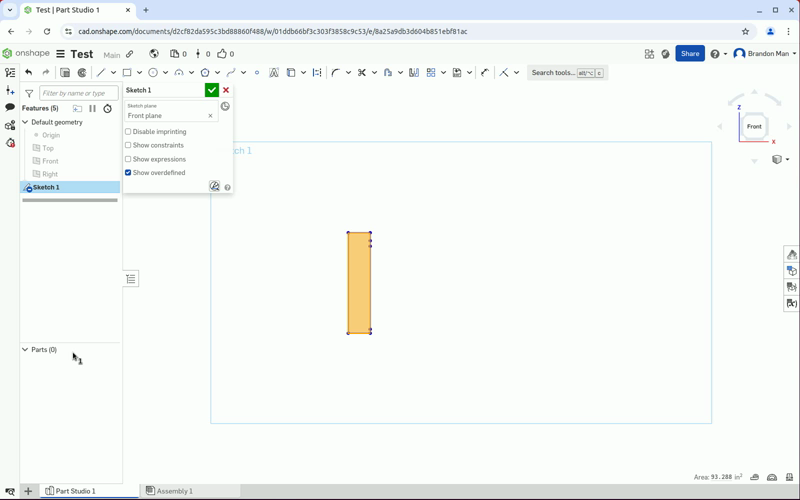
key(shift+y)
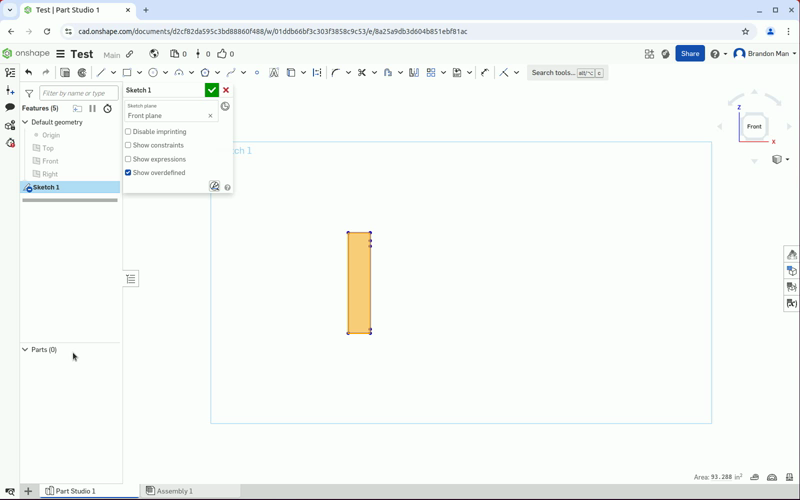
key(shift+e)
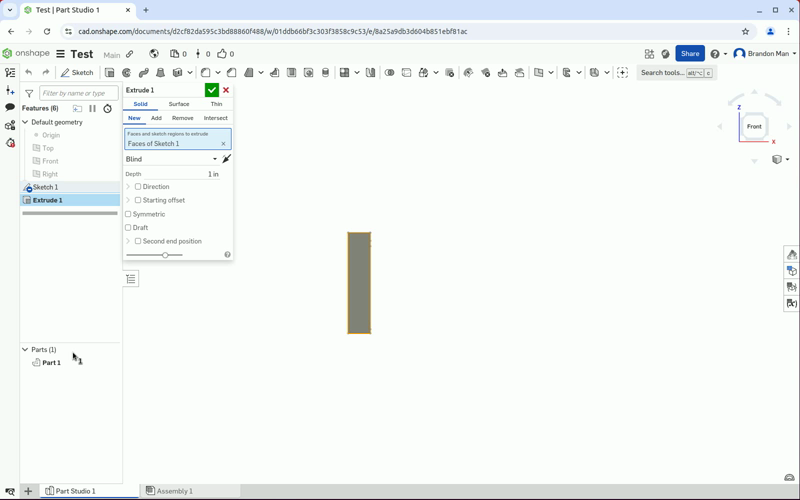
mouse_move(143, 106)
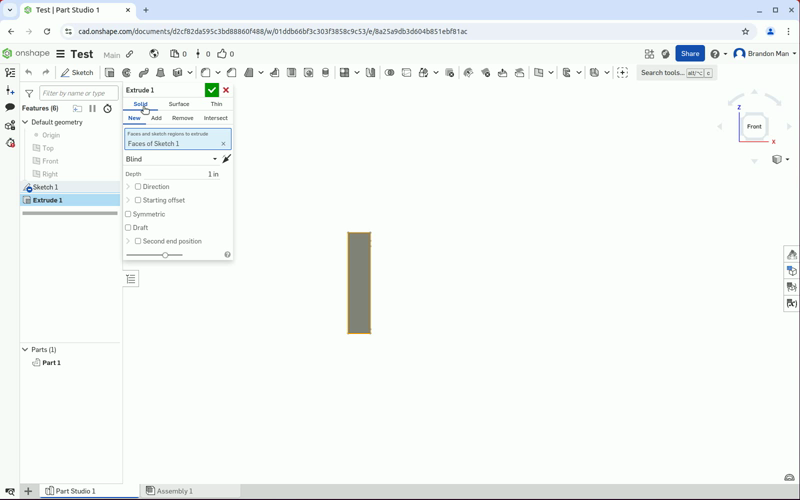
click(143, 106)
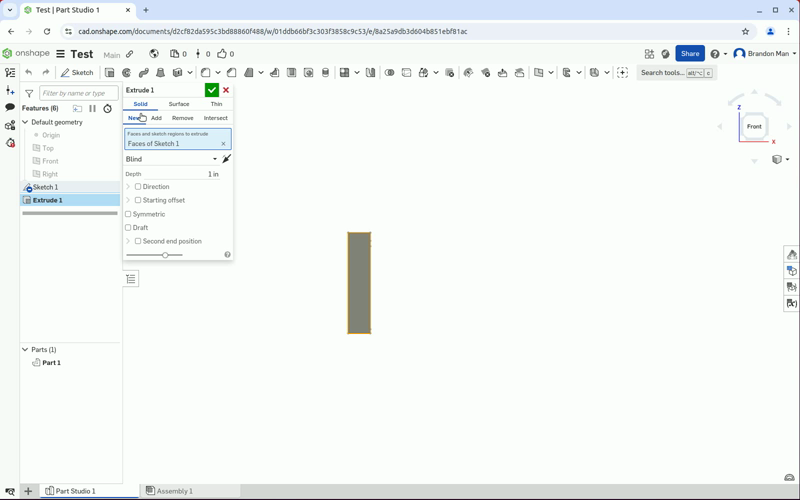
mouse_move(137, 120)
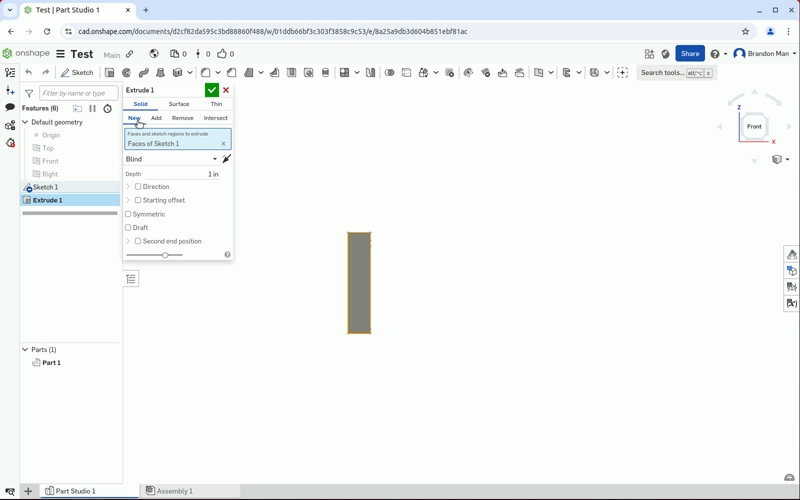
click(137, 120)
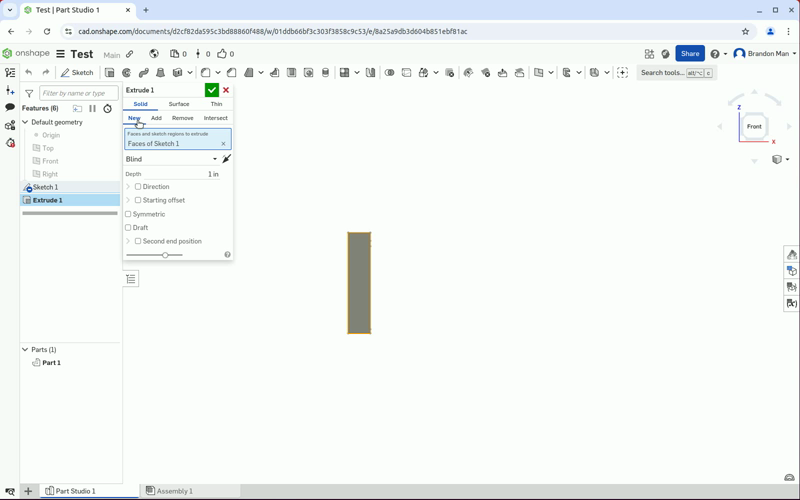
key(tab, 4)
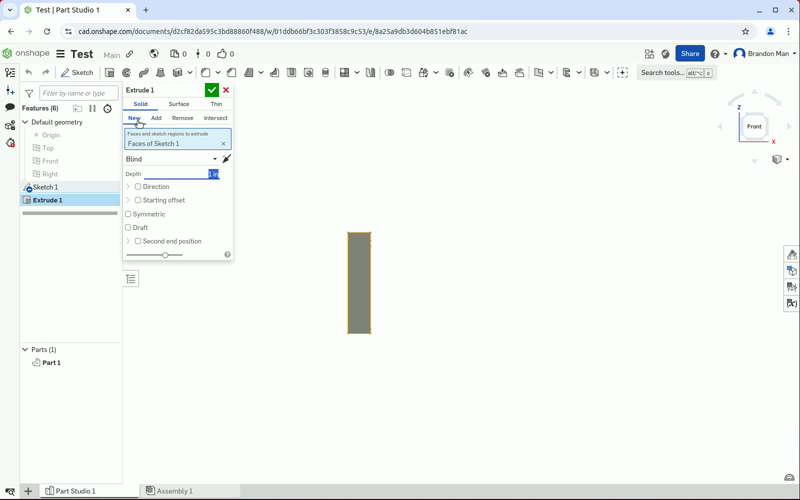
text(2.889)
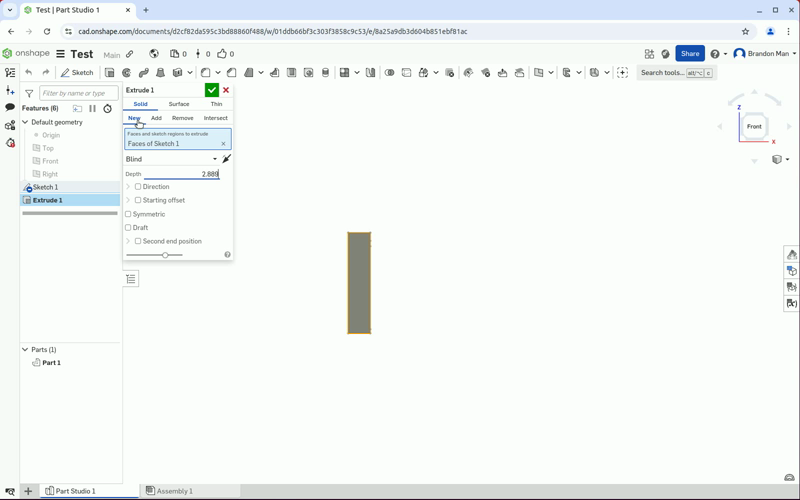
key(enter)
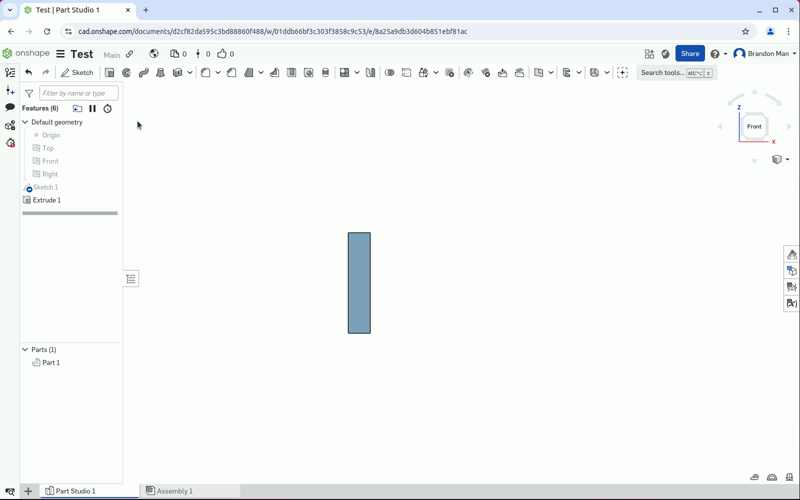
key(shift+h)
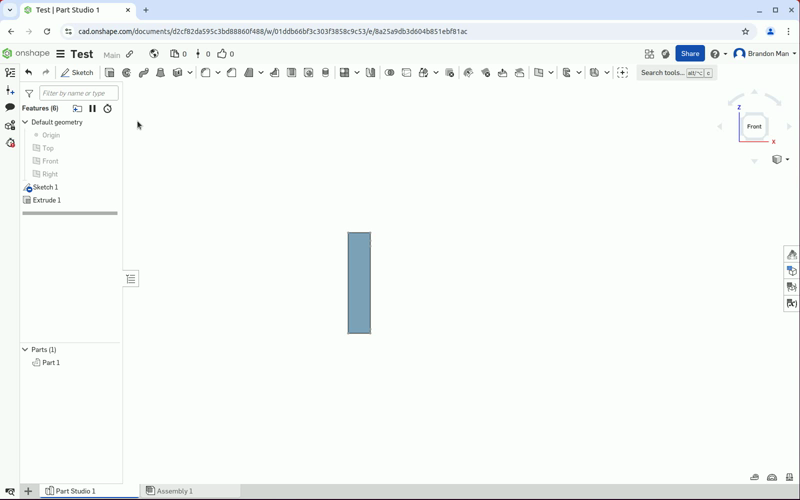
key(shift+h)
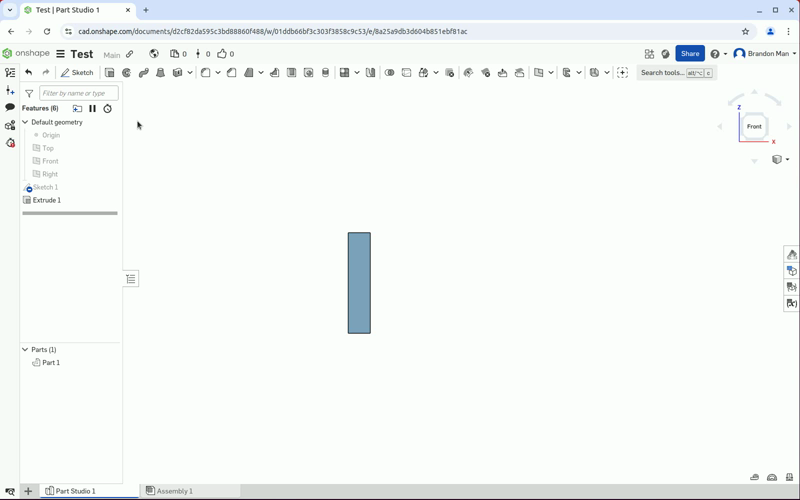
mouse_move(73, 189)
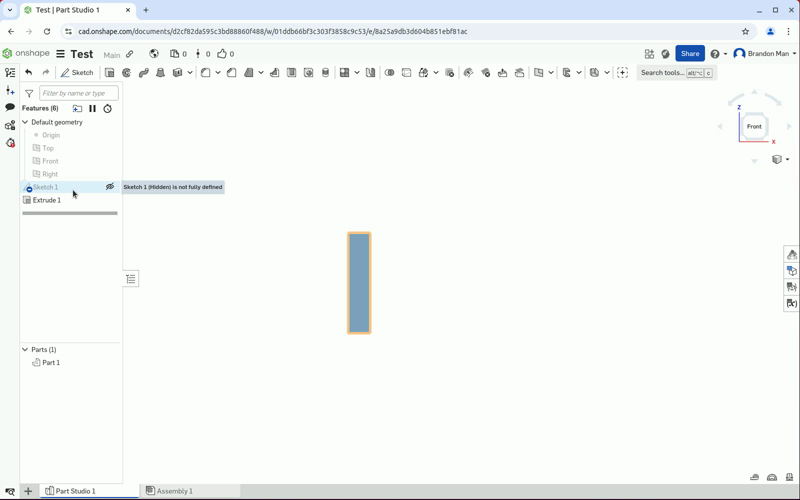
click(73, 189)
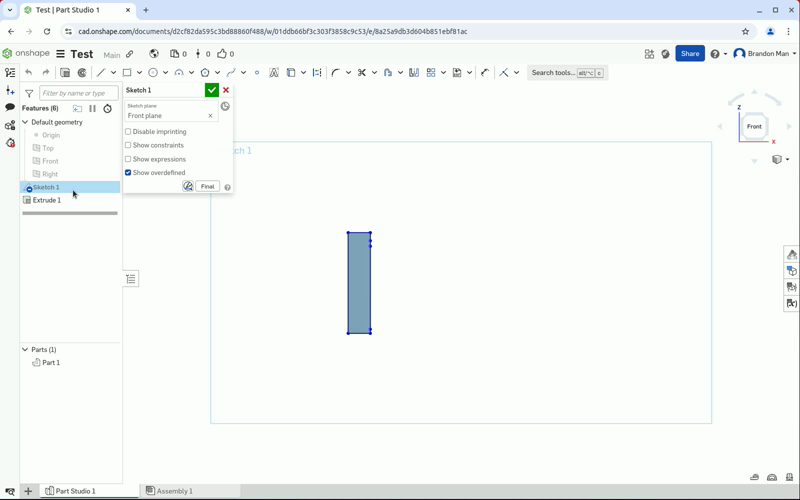
mouse_move(229, 92)
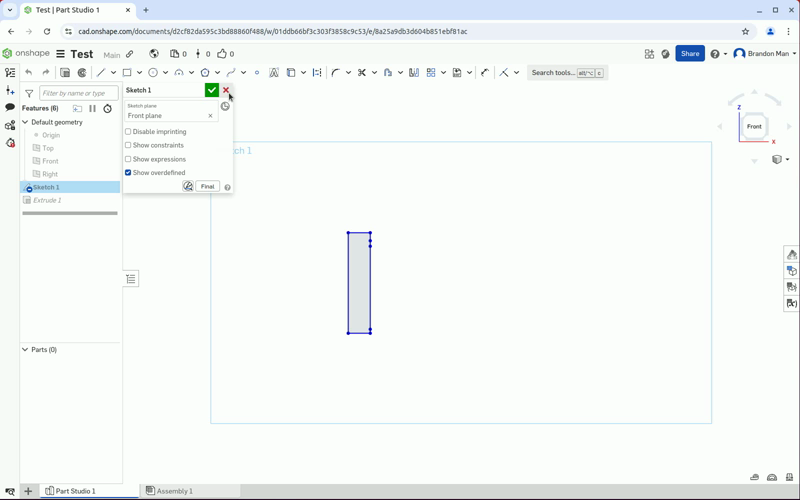
click(229, 92)
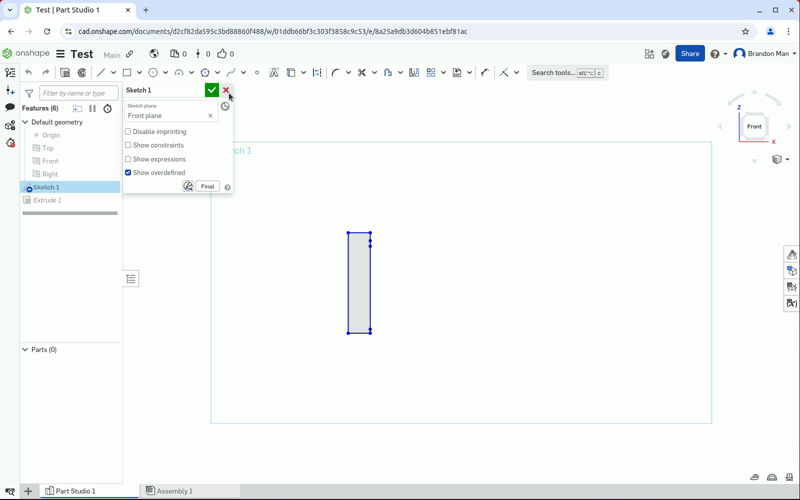
key(shift+s)
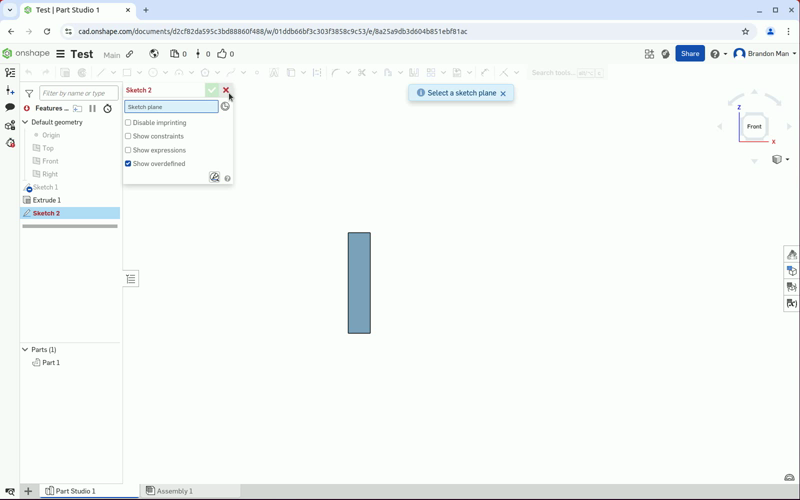
mouse_move(73, 163)
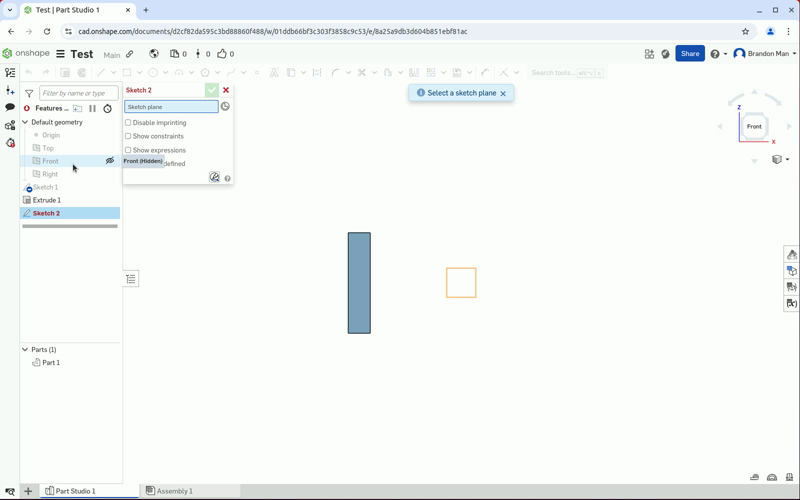
click(73, 163)
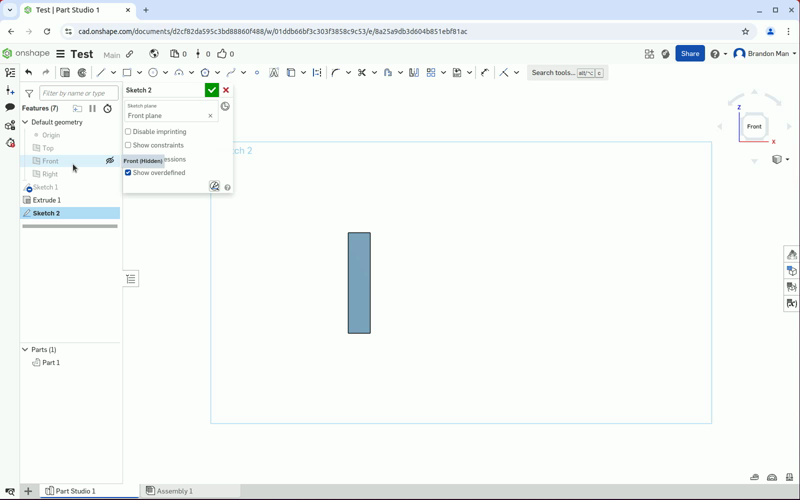
mouse_move(73, 352)
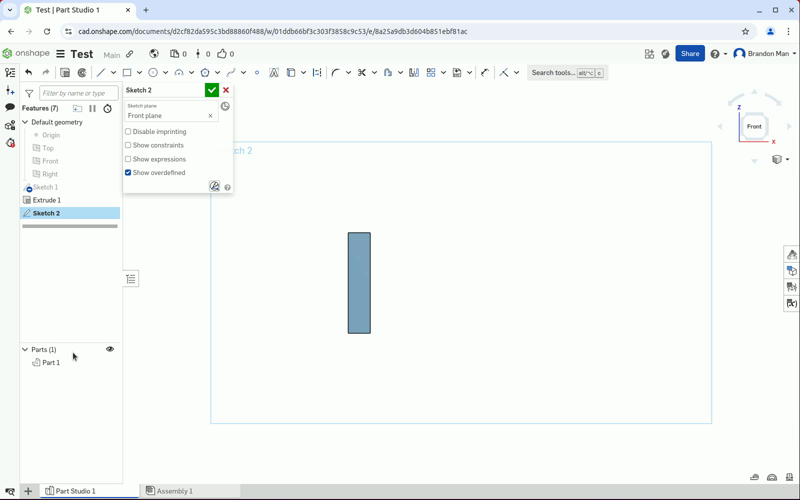
key(y)
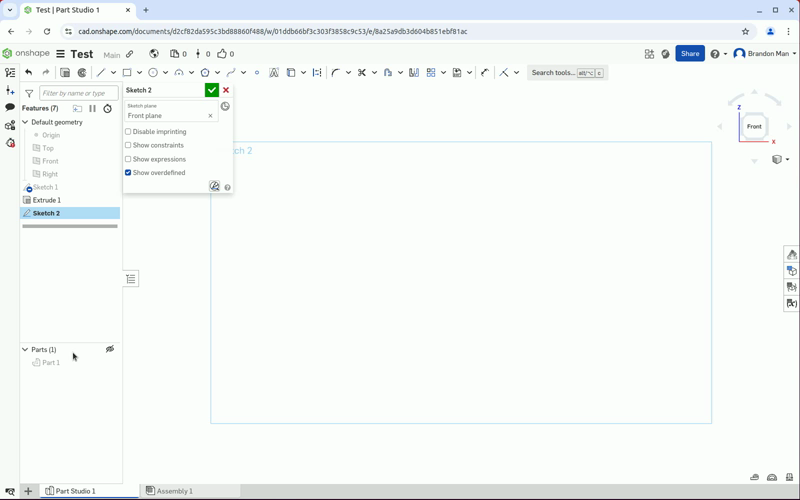
key(l)
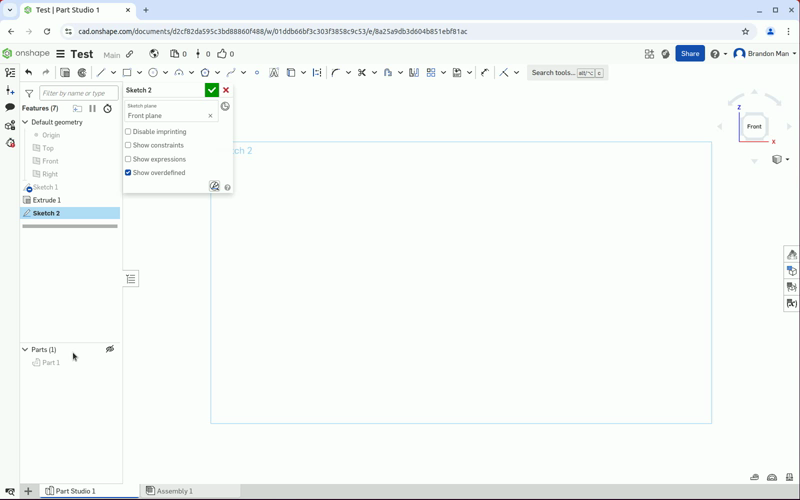
key_down(shift)
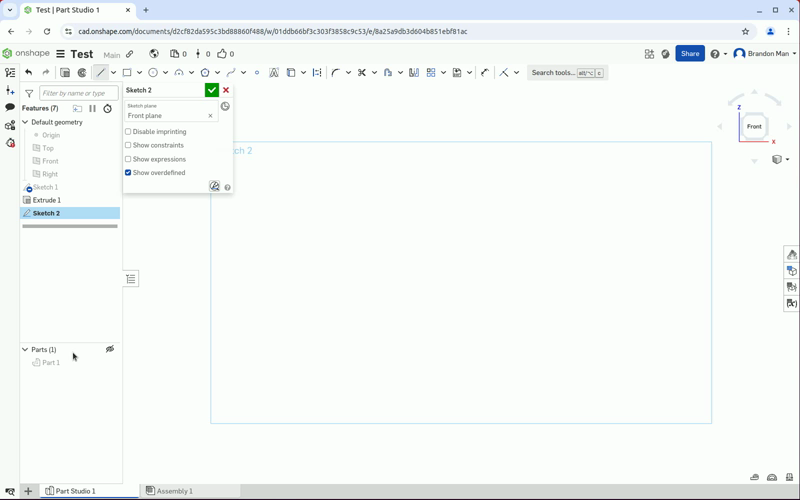
mouse_move(370, 245)
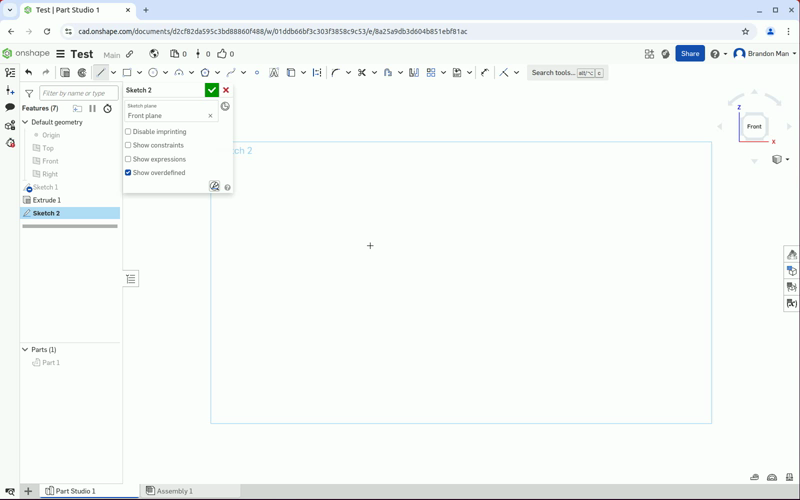
click(370, 245)
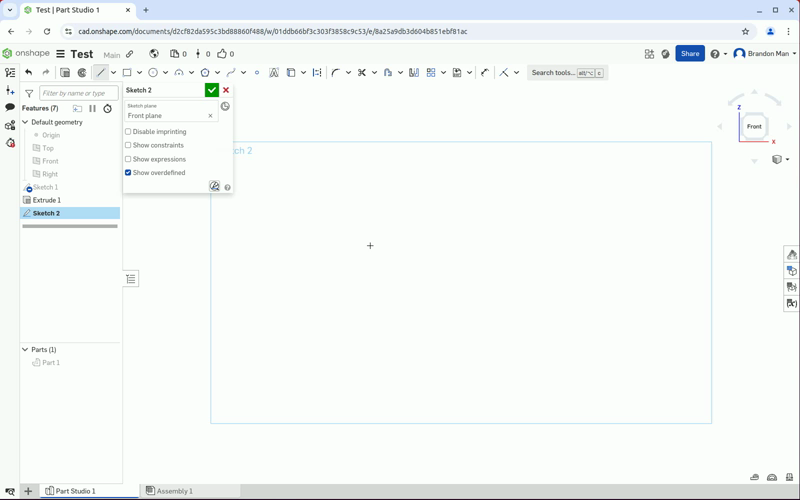
key_up(shift)
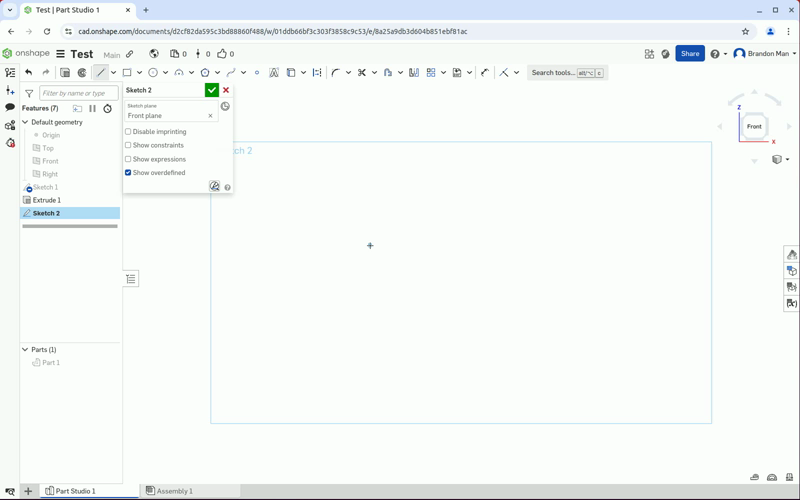
key_down(shift)
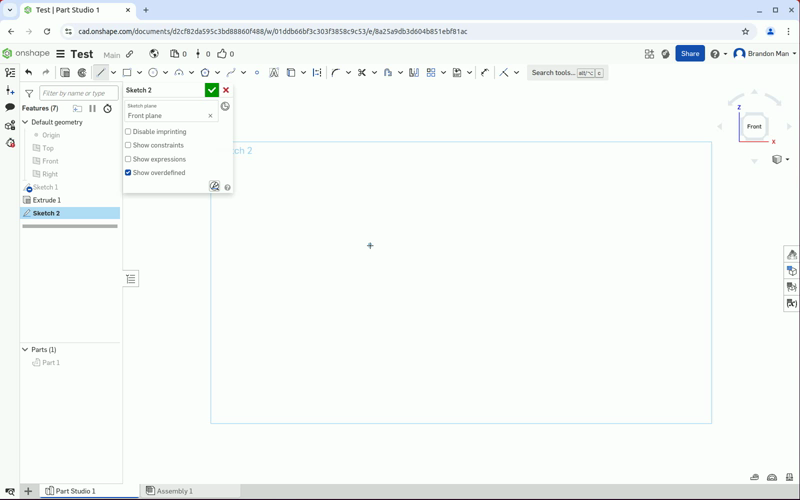
mouse_move(550, 245)
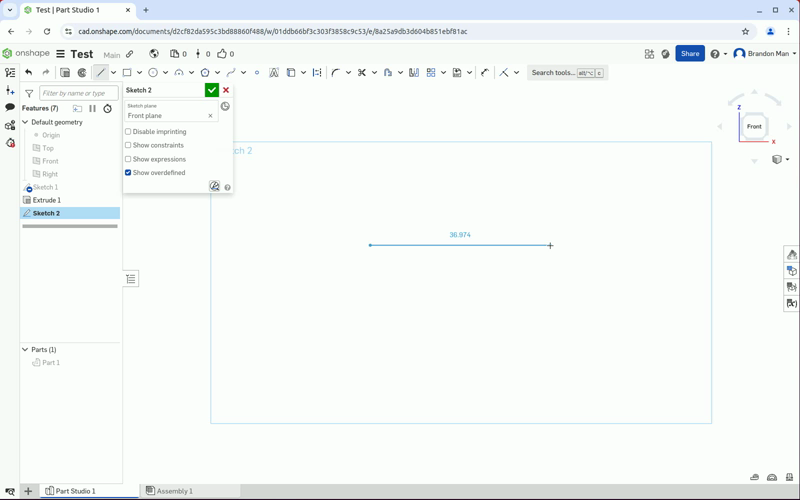
click(550, 245)
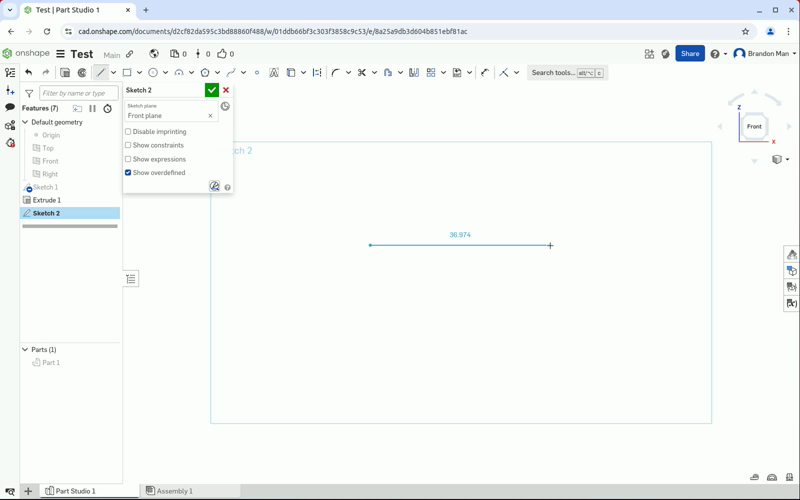
key_up(shift)
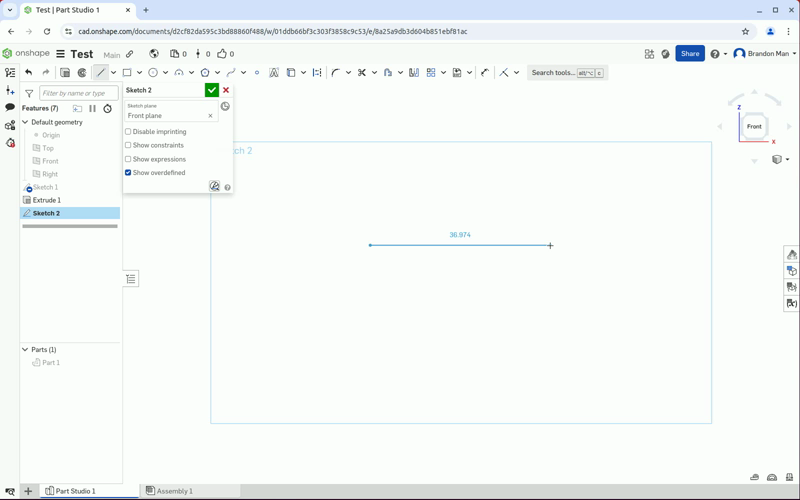
key_down(shift)
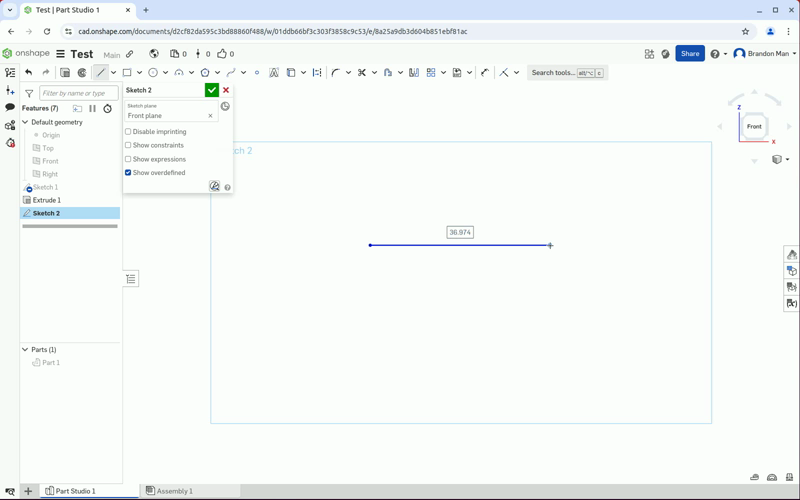
mouse_move(580, 245)
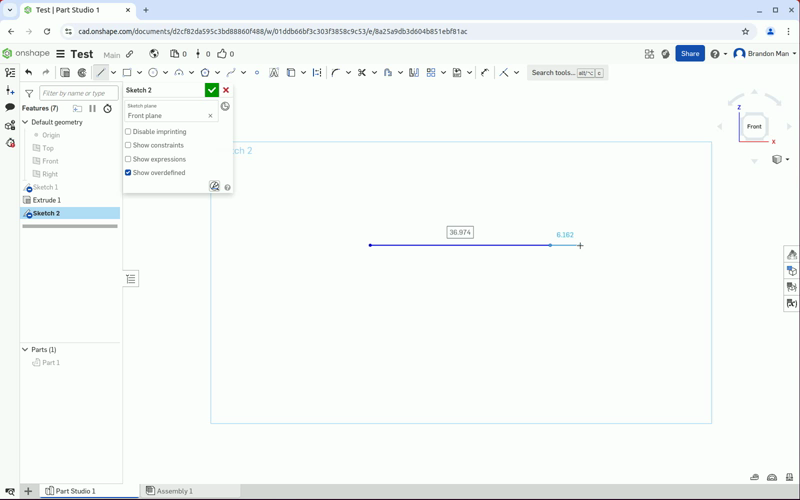
mouse_move(550, 241)
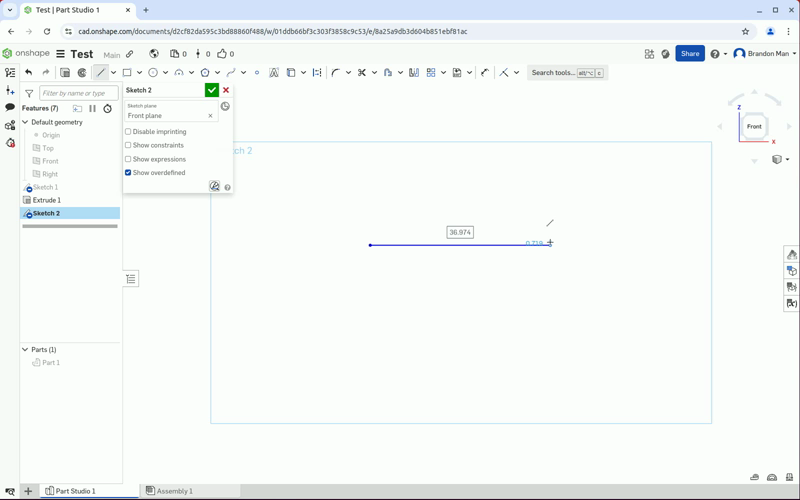
scroll(6)
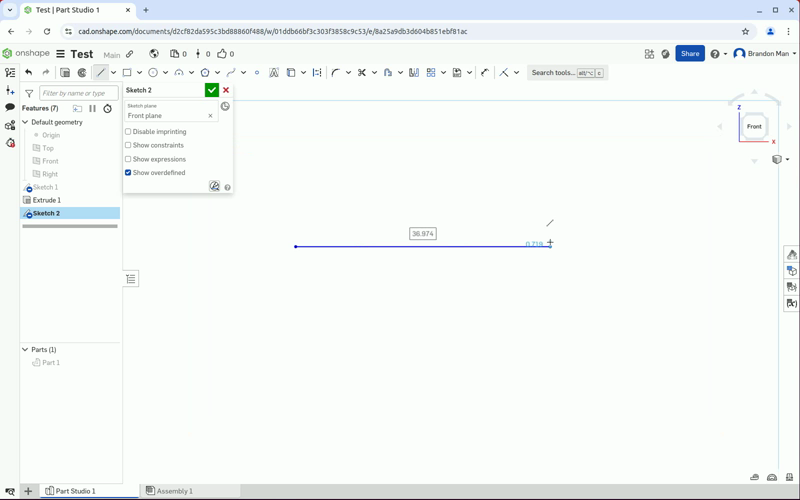
scroll(6)
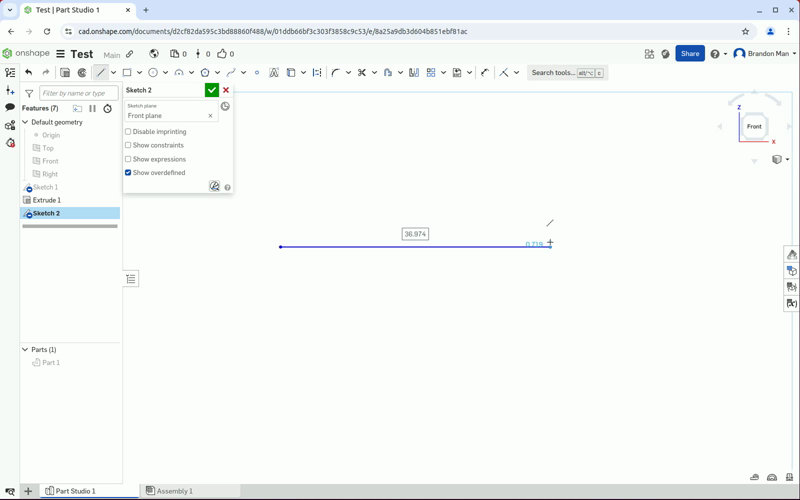
scroll(6)
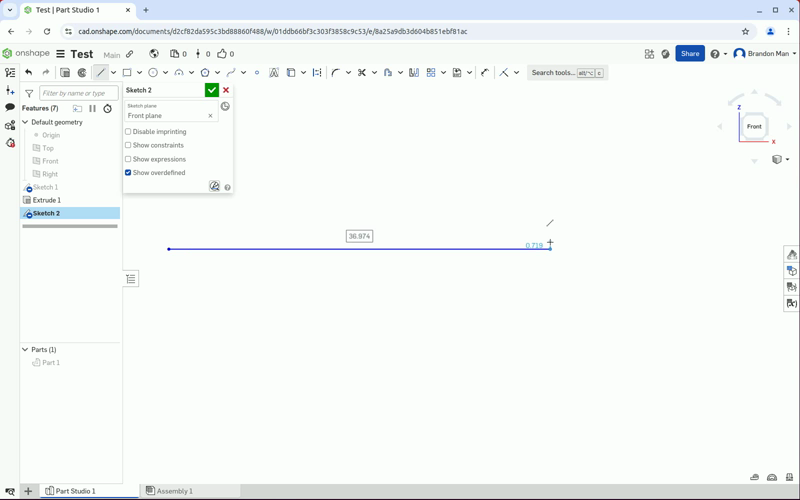
scroll(6)
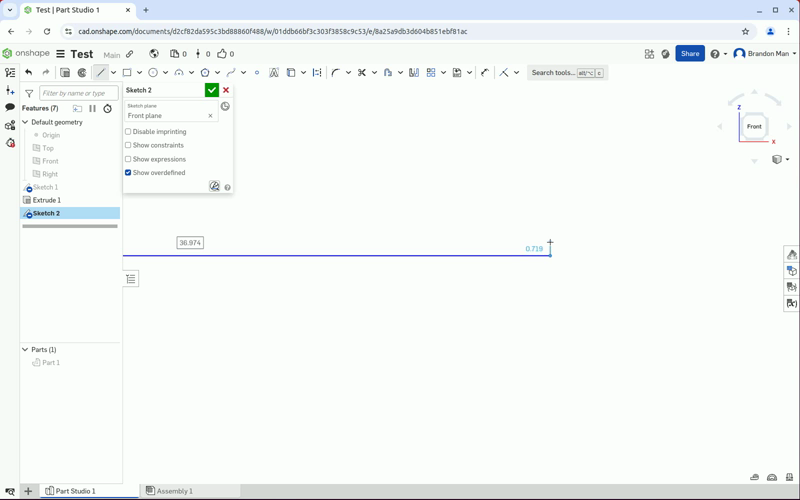
scroll(6)
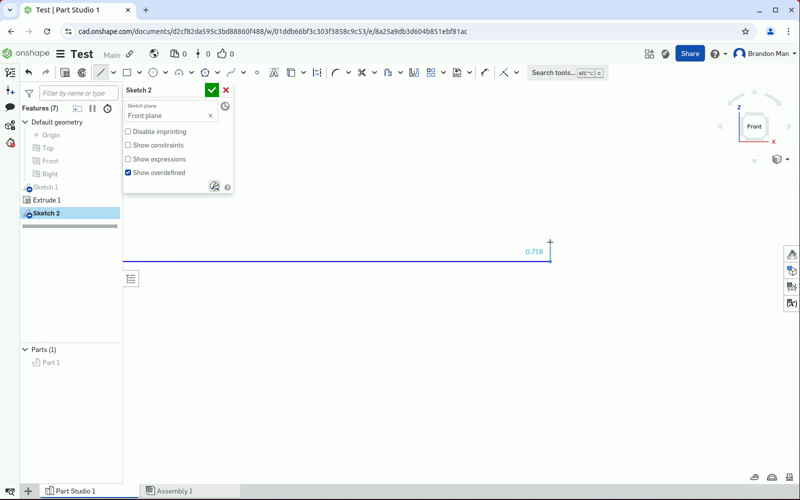
scroll(6)
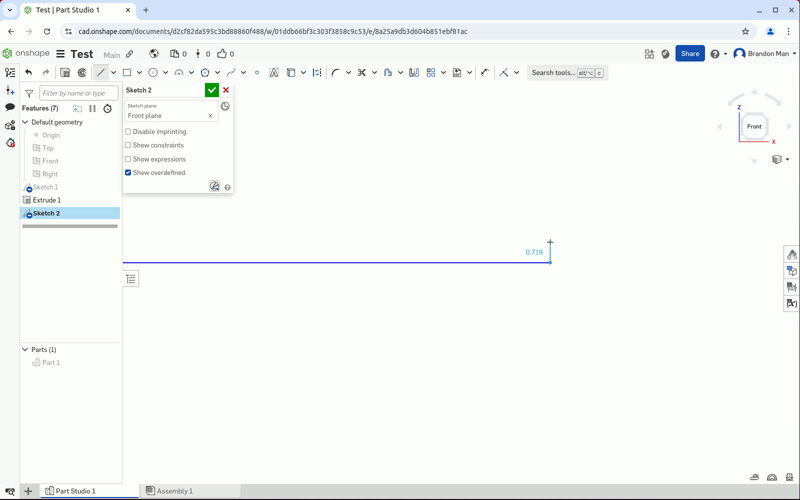
scroll(6)
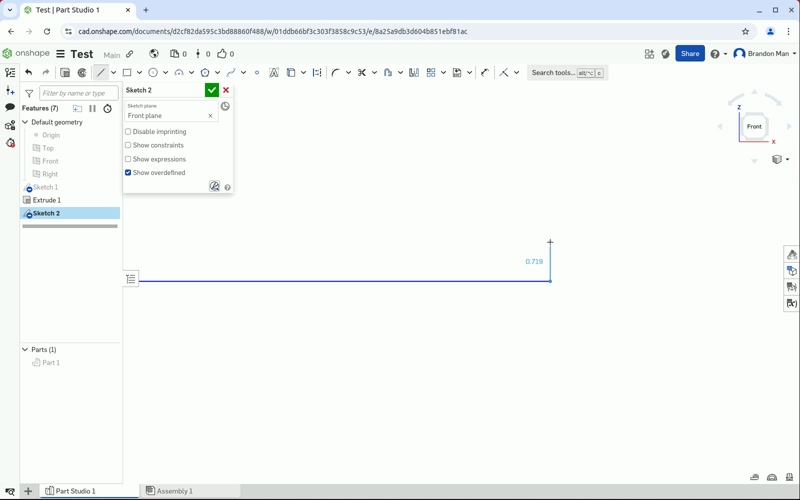
click(550, 241)
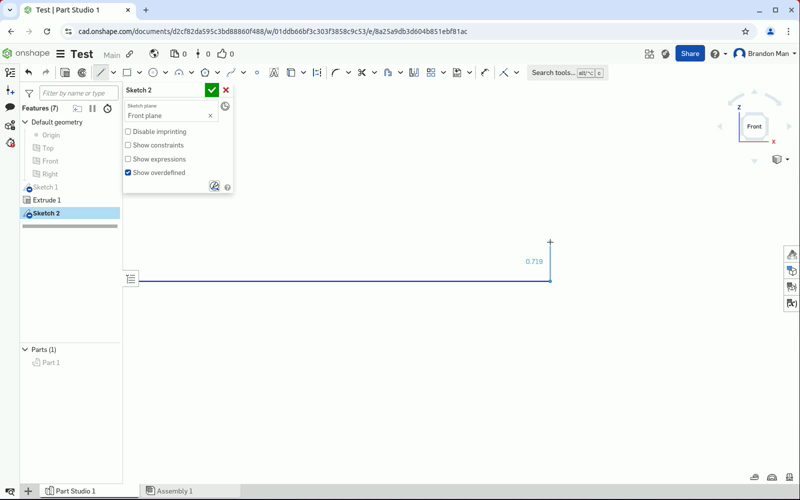
scroll(-6)
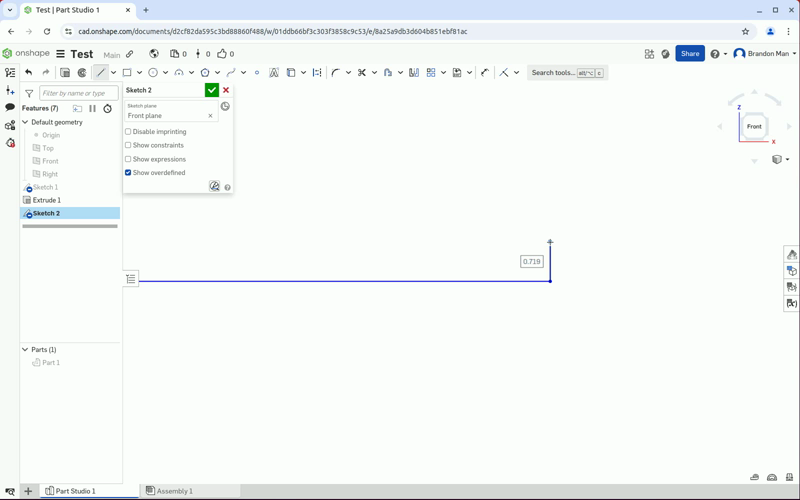
scroll(-6)
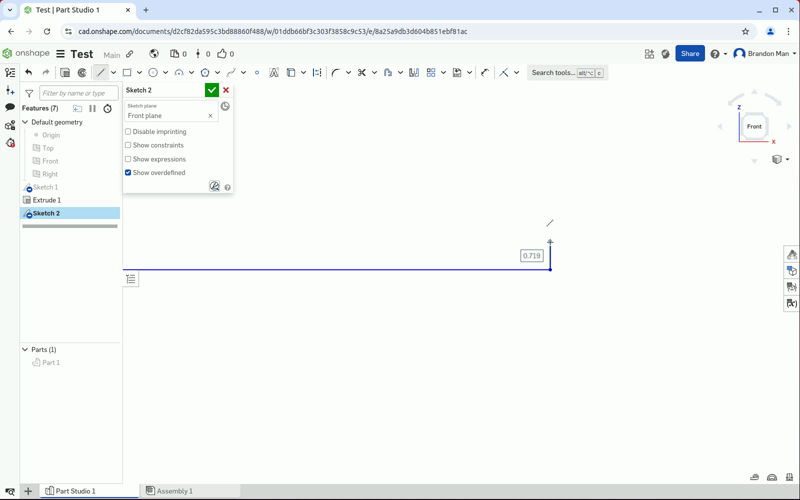
scroll(-6)
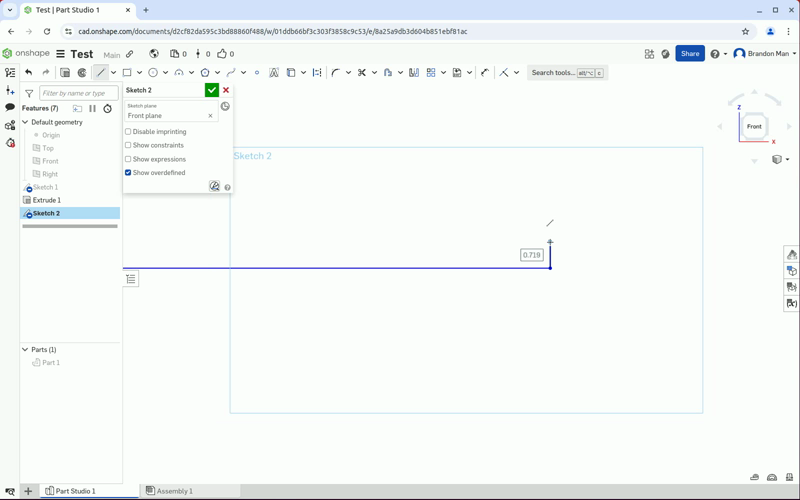
scroll(-6)
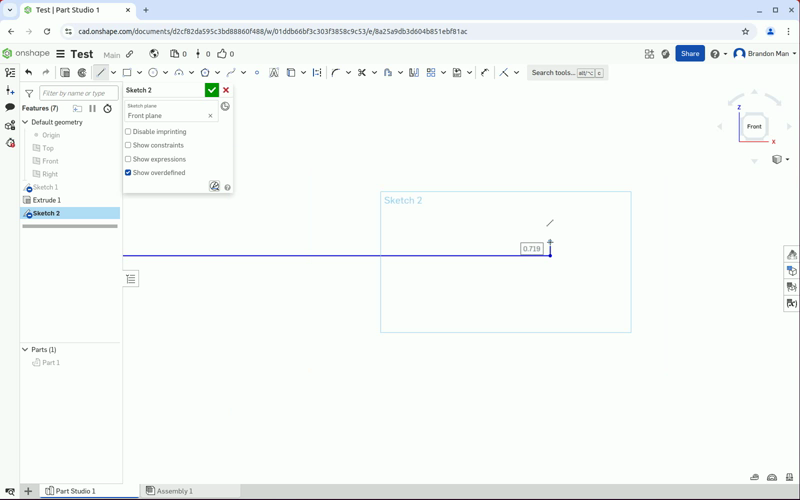
scroll(-6)
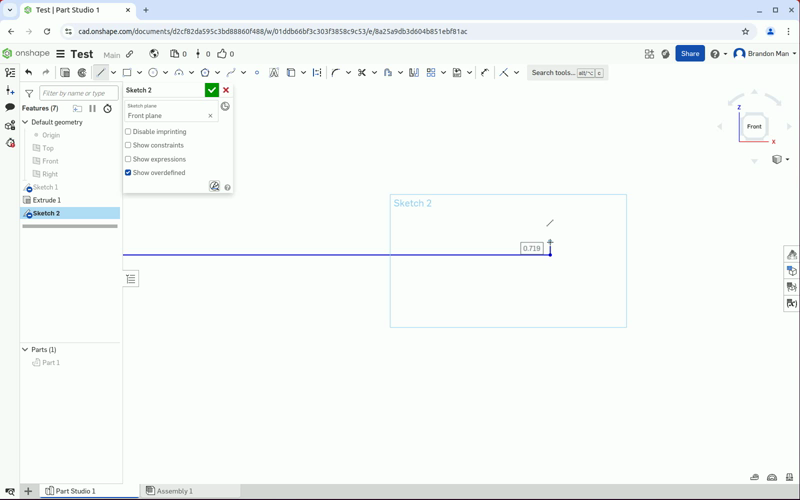
scroll(-6)
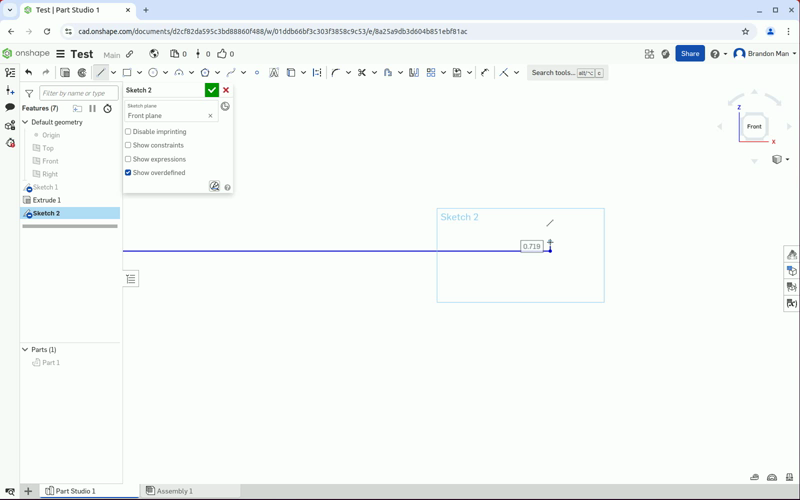
scroll(-6)
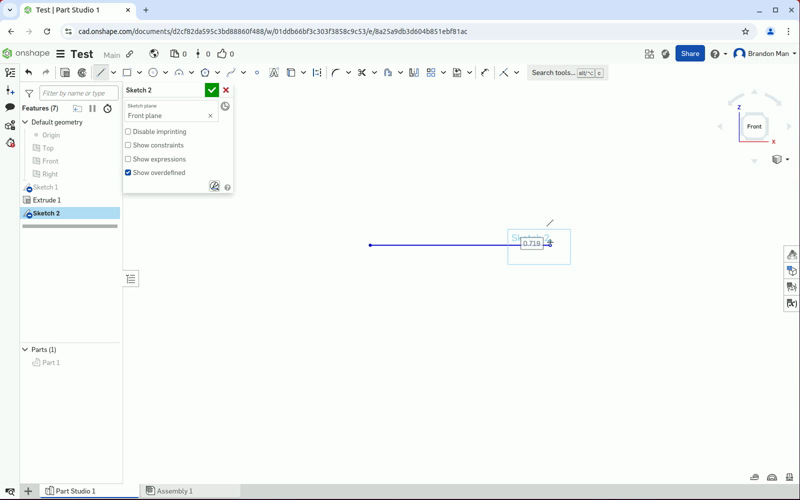
key_up(shift)
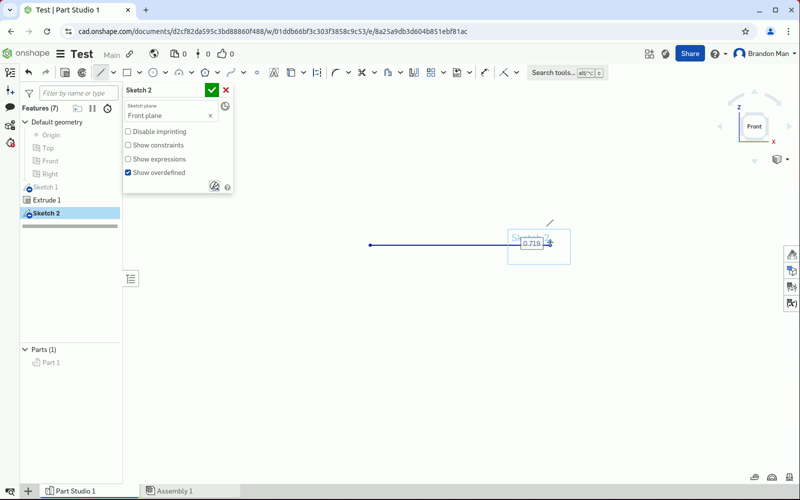
key_down(shift)
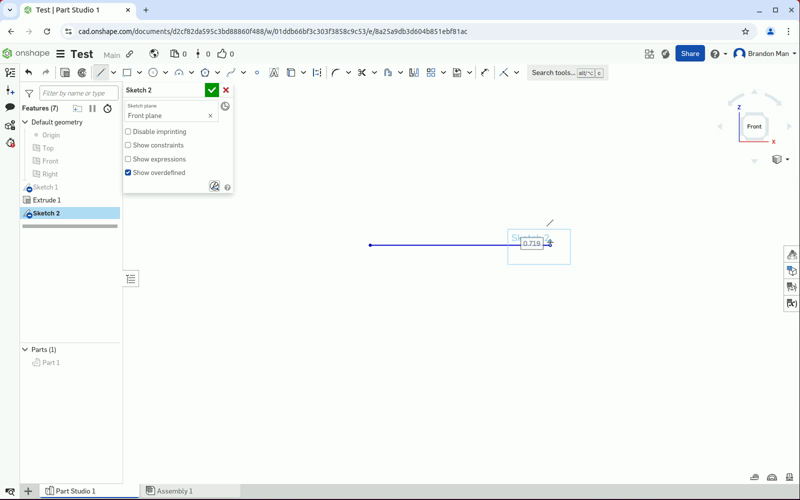
mouse_move(370, 241)
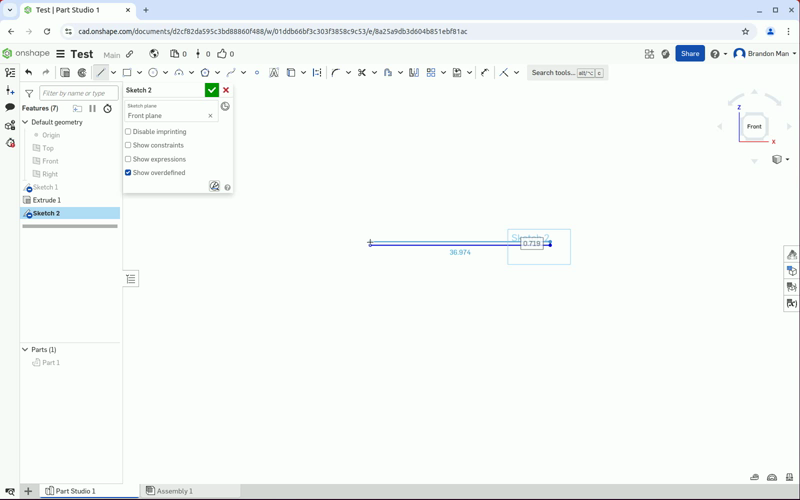
scroll(6)
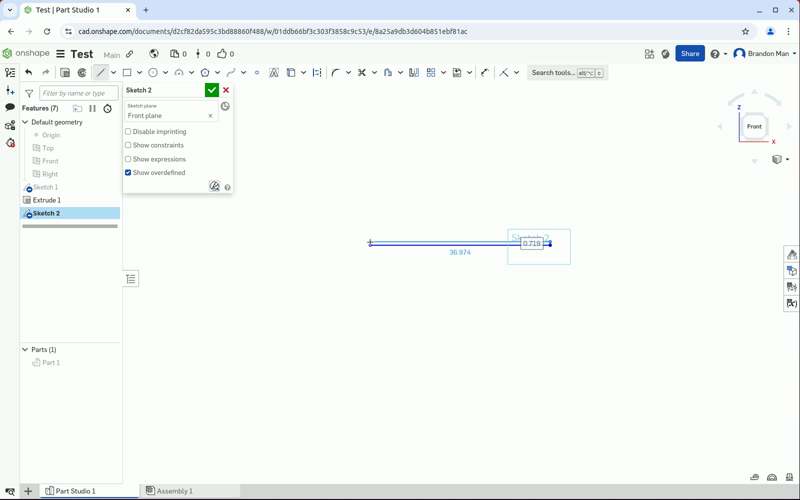
scroll(6)
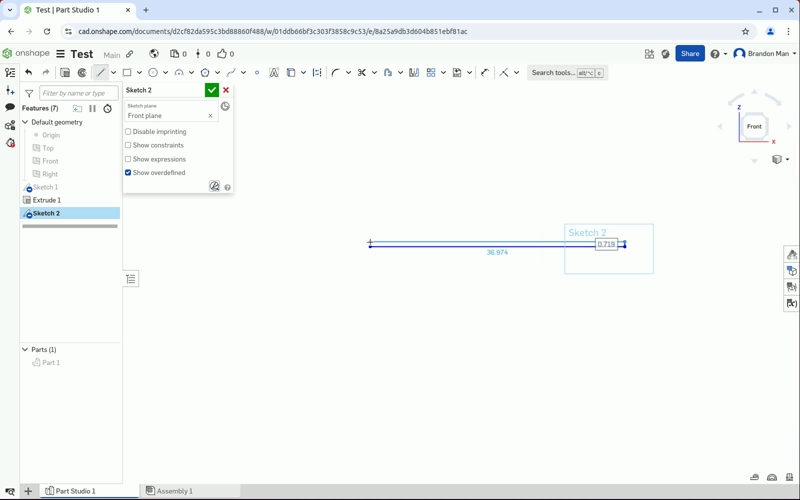
scroll(6)
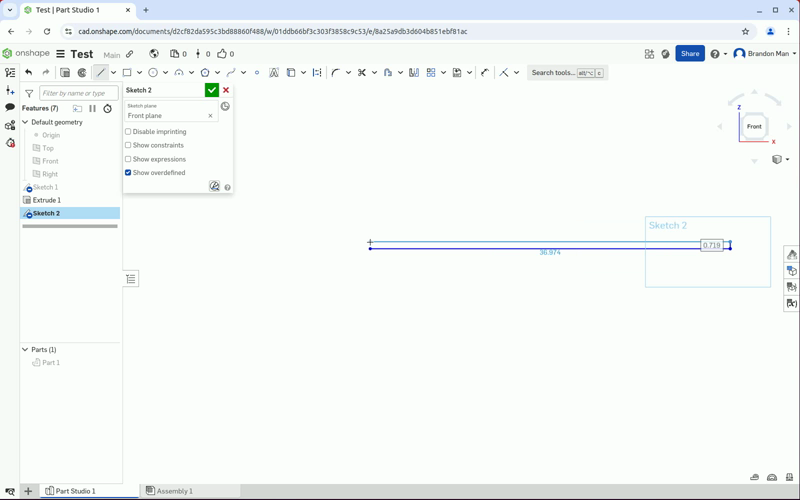
scroll(6)
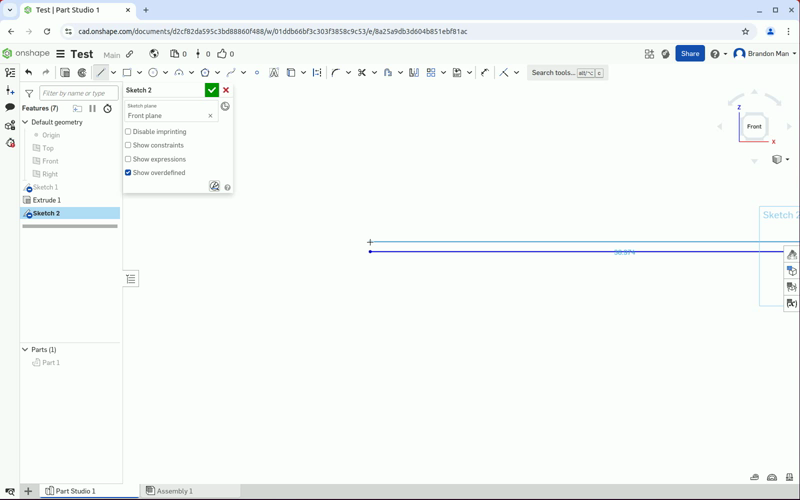
scroll(6)
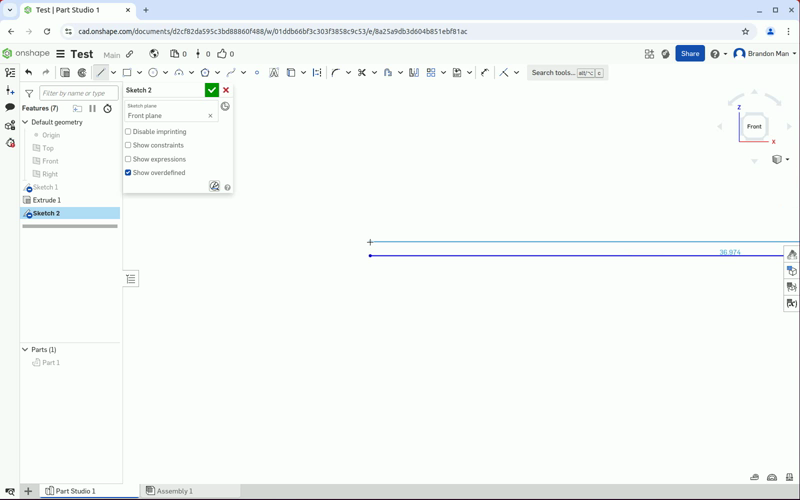
scroll(6)
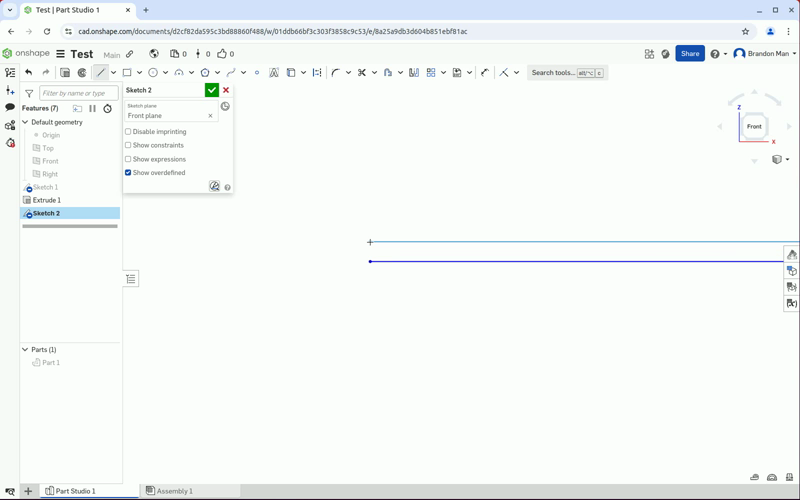
scroll(6)
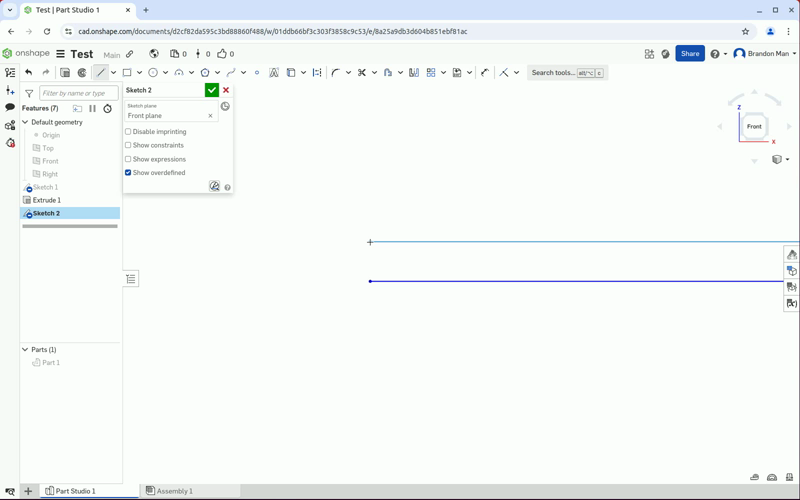
click(370, 241)
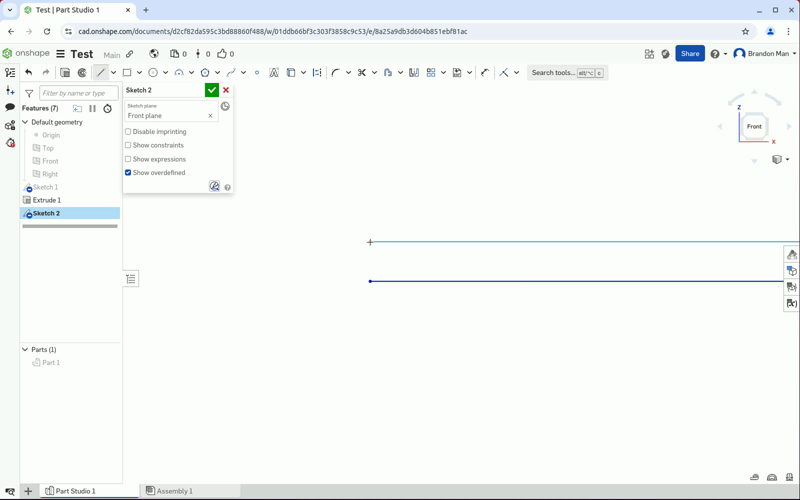
scroll(-6)
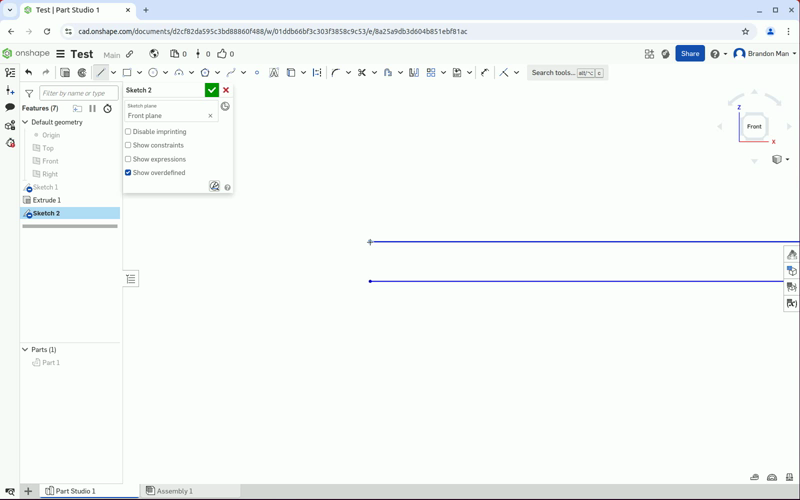
scroll(-6)
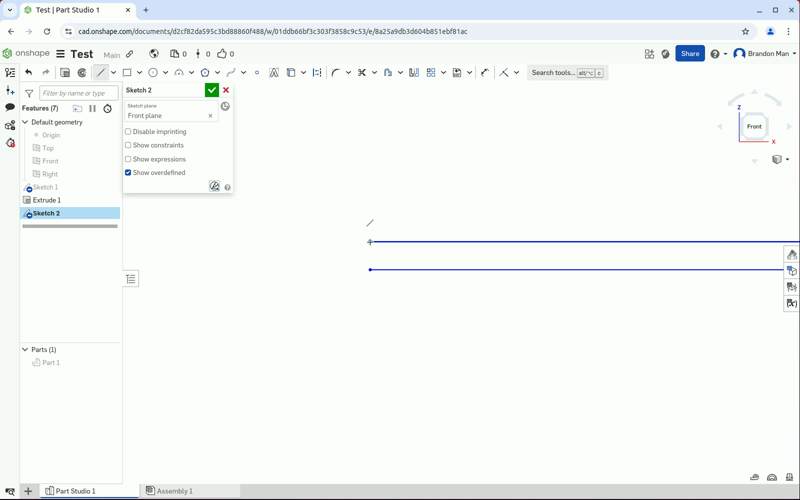
scroll(-6)
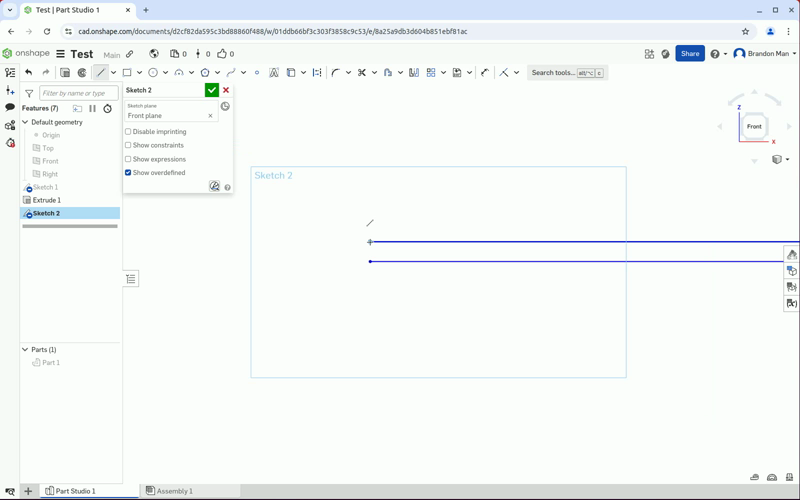
scroll(-6)
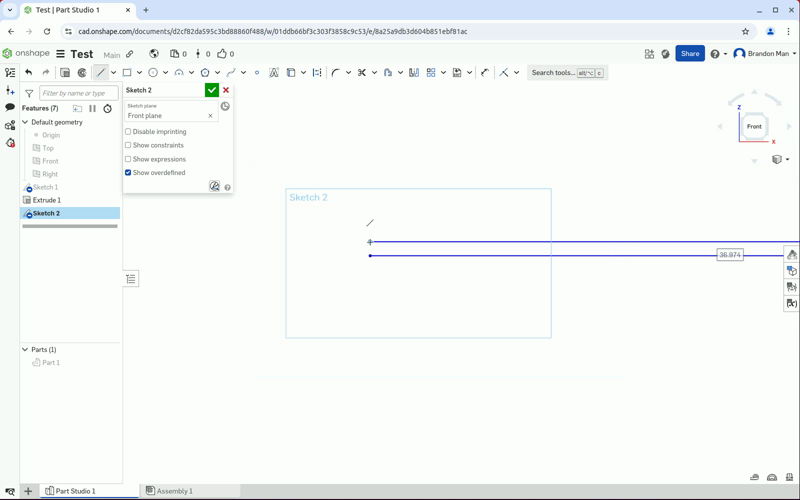
scroll(-6)
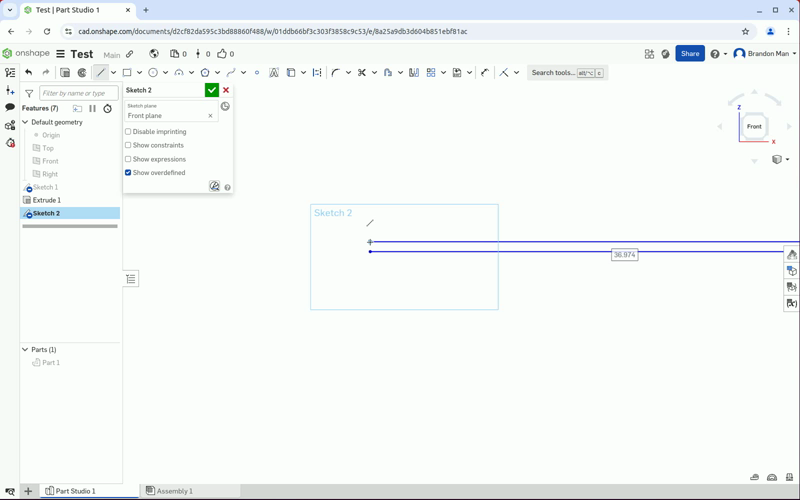
scroll(-6)
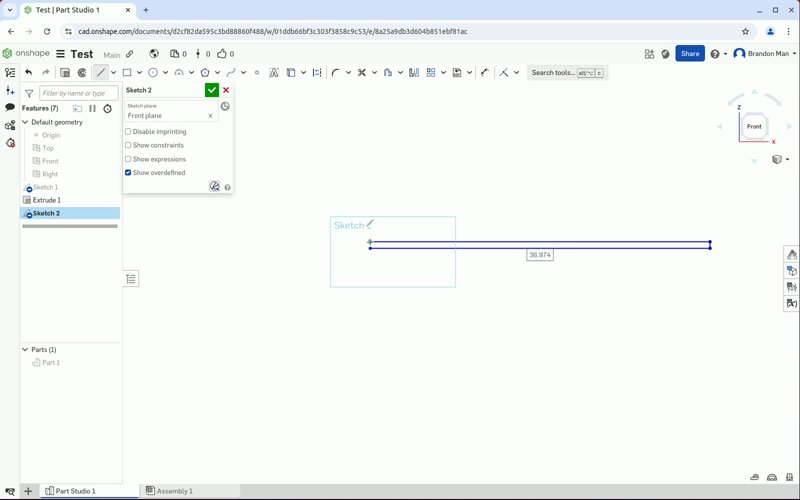
scroll(-6)
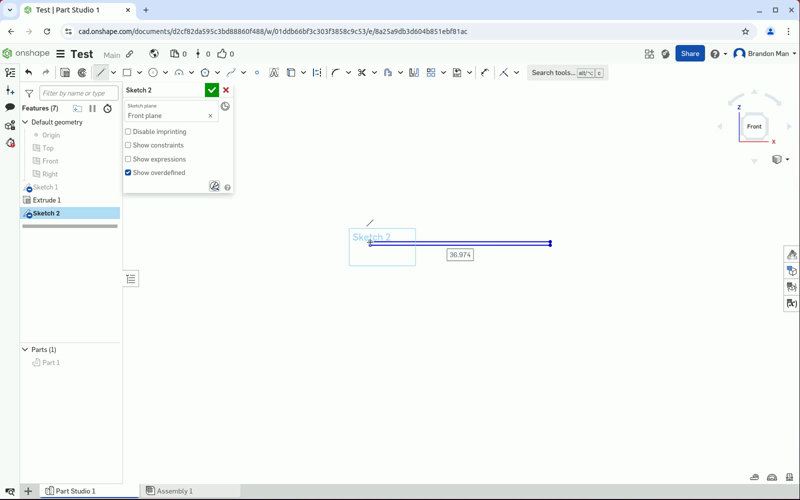
key_up(shift)
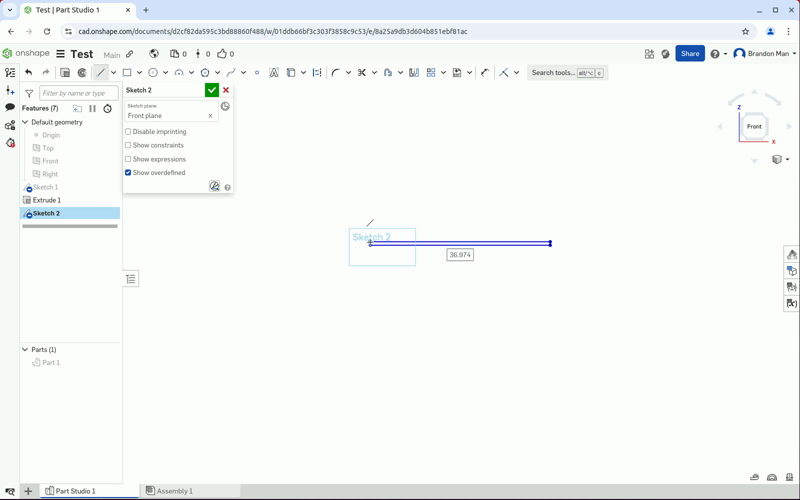
mouse_move(400, 241)
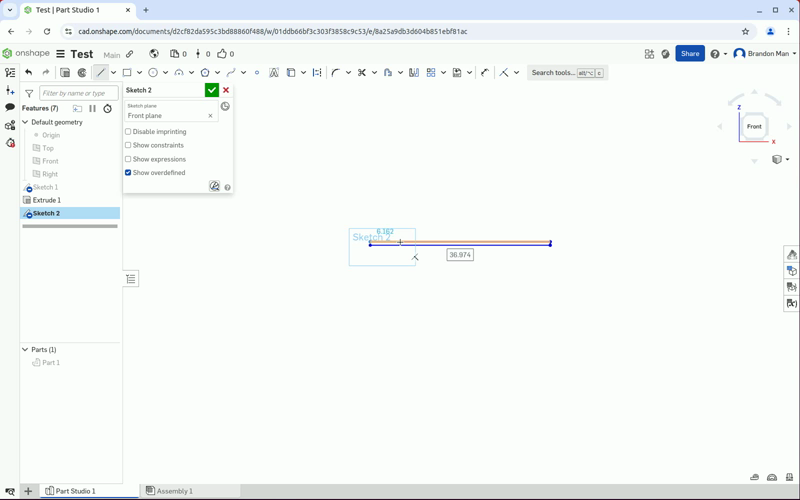
key_down(shift)
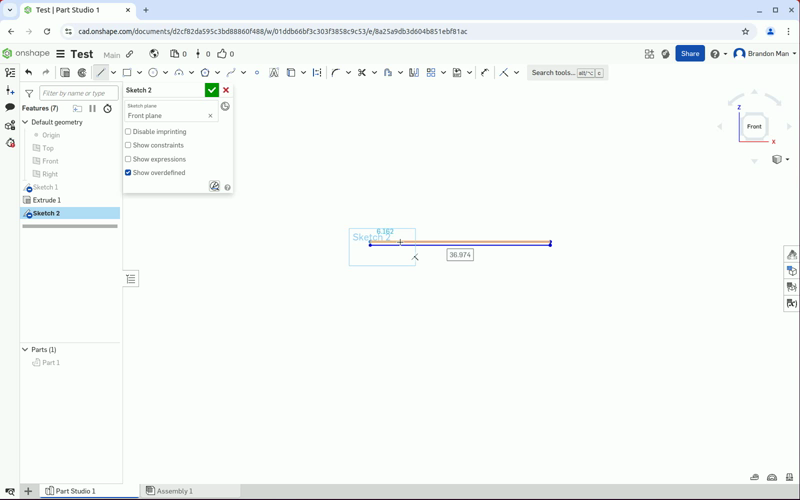
mouse_move(370, 245)
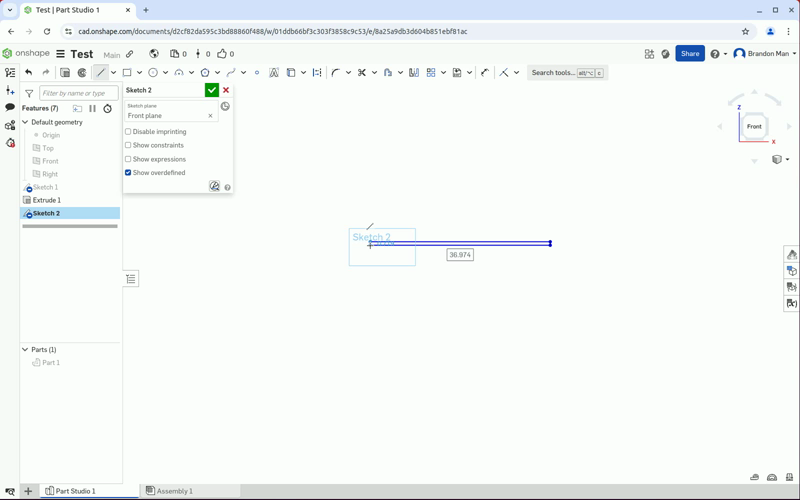
scroll(6)
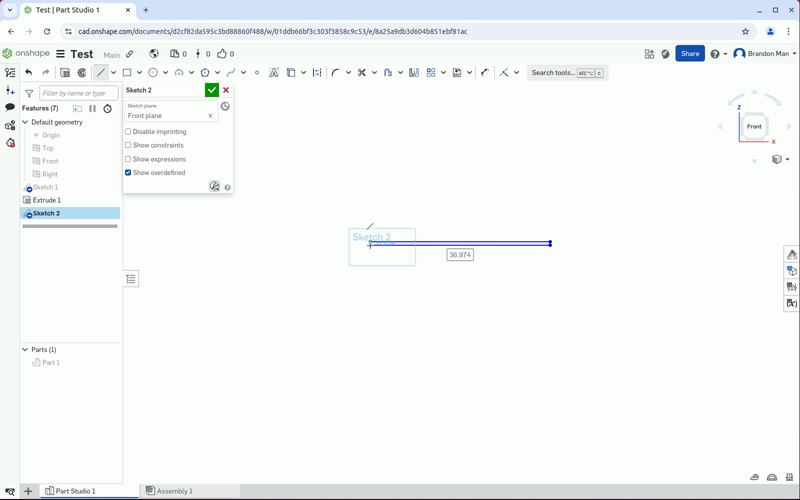
scroll(6)
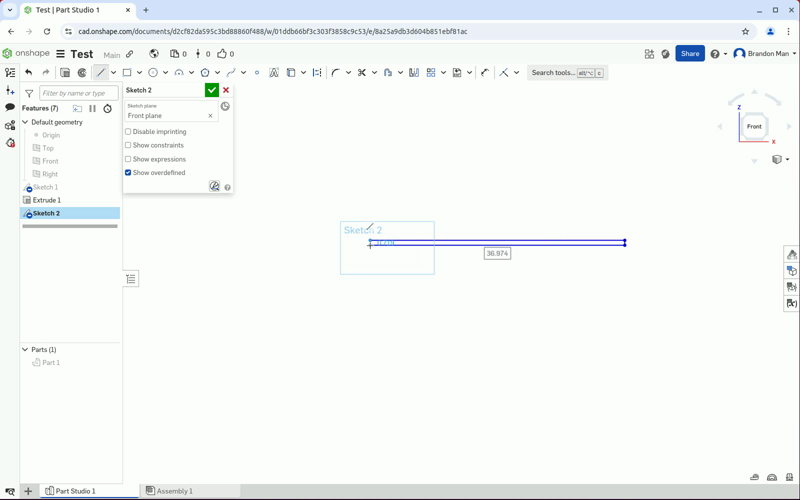
scroll(6)
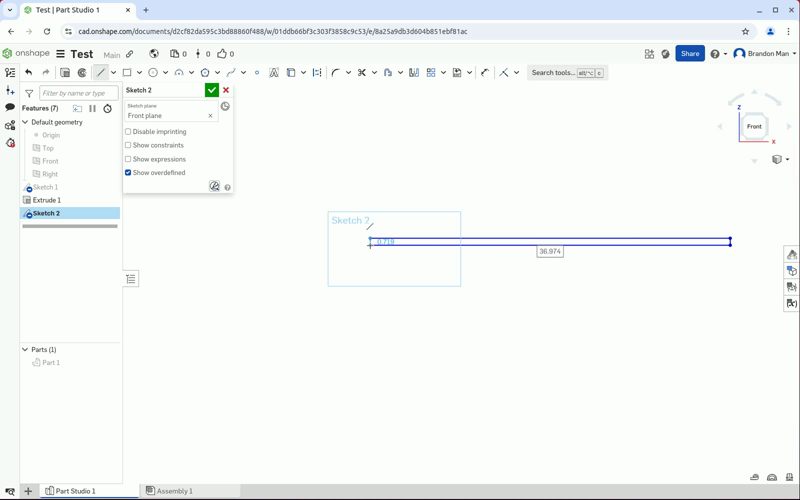
scroll(6)
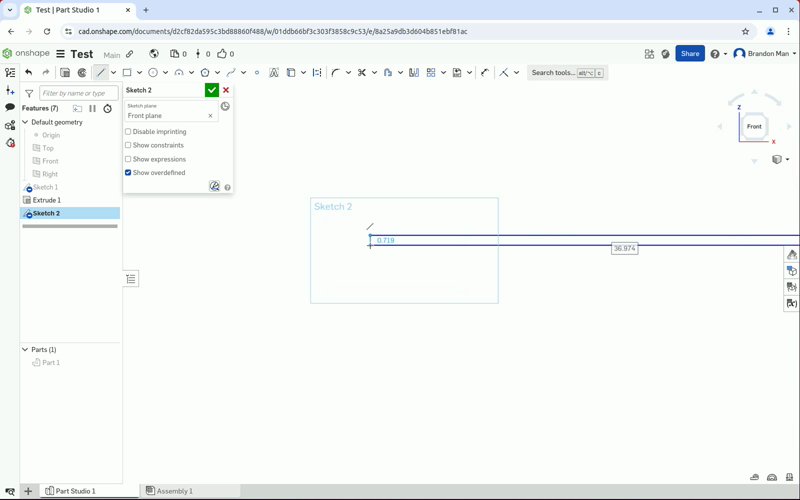
scroll(6)
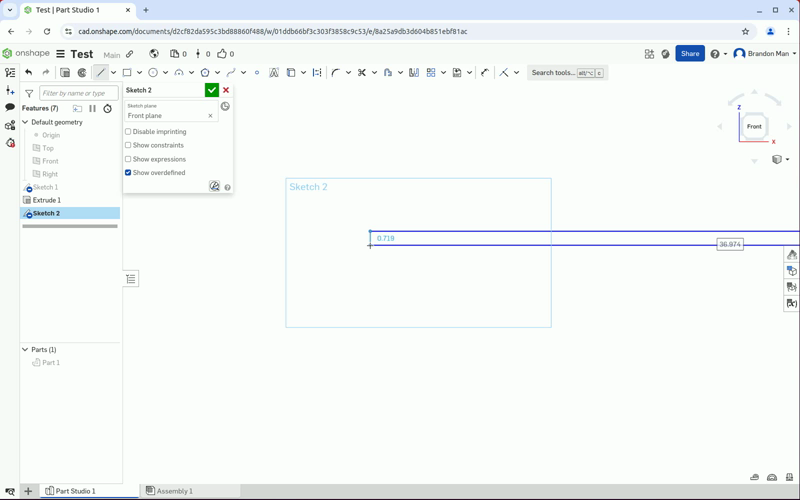
scroll(6)
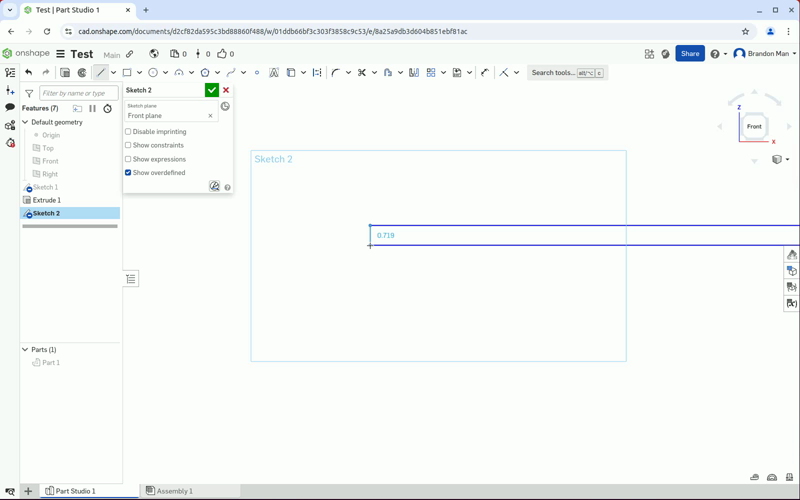
scroll(6)
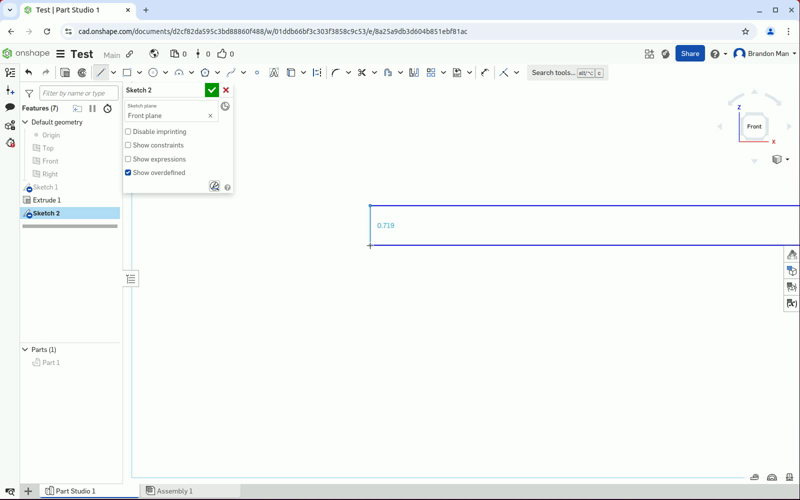
key_up(shift)
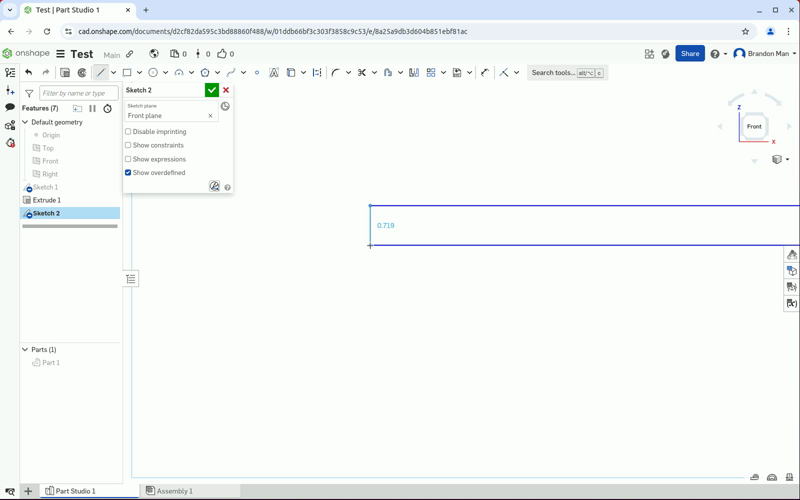
click(370, 245)
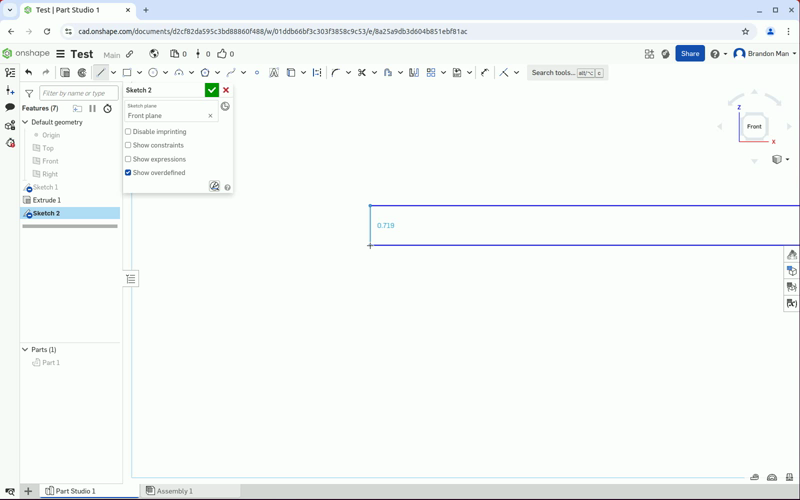
scroll(-6)
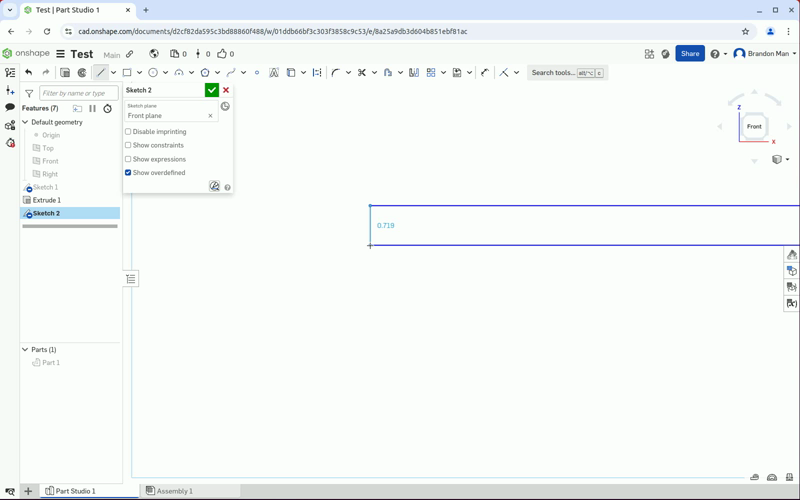
scroll(-6)
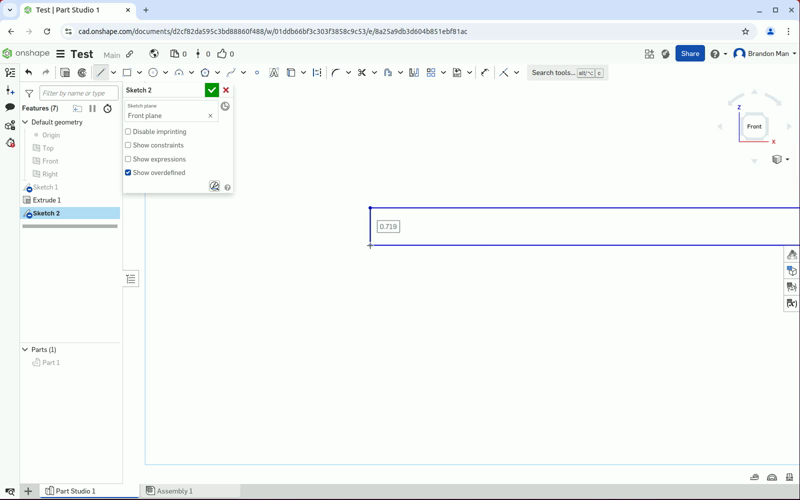
scroll(-6)
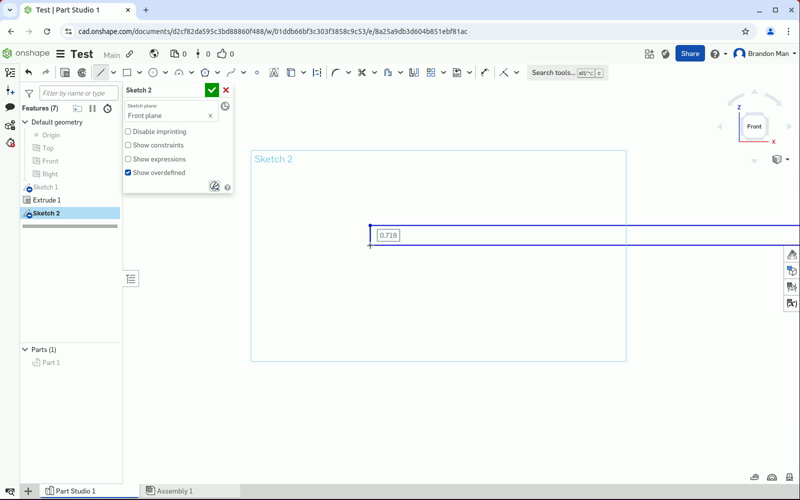
scroll(-6)
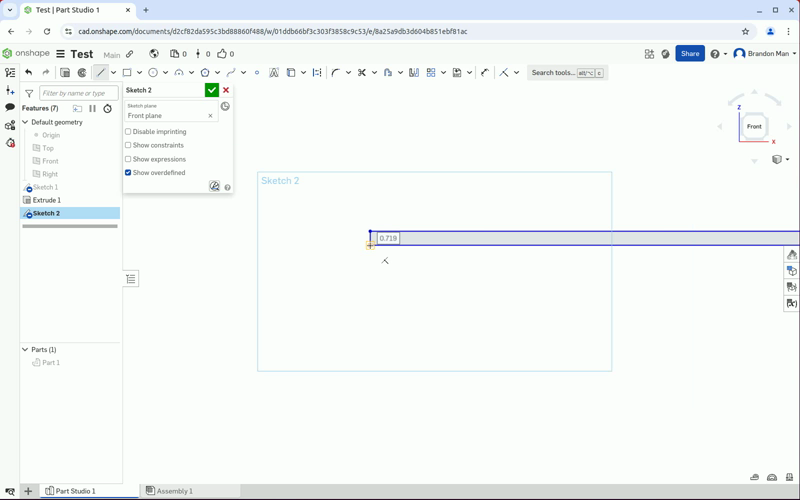
scroll(-6)
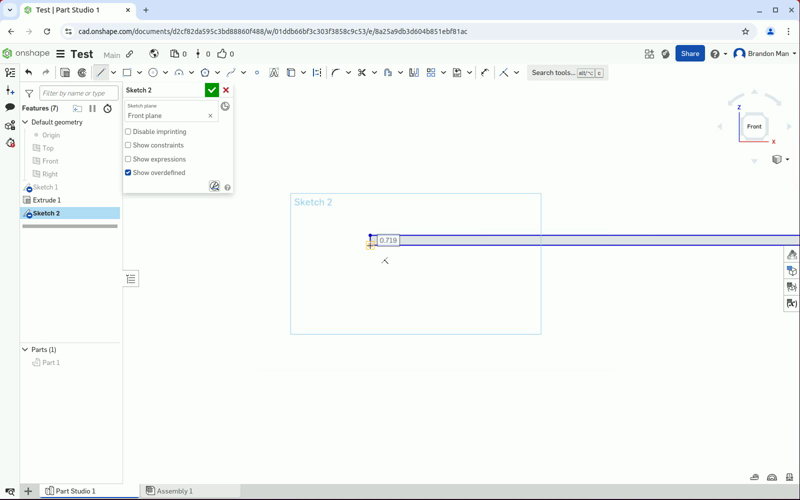
scroll(-6)
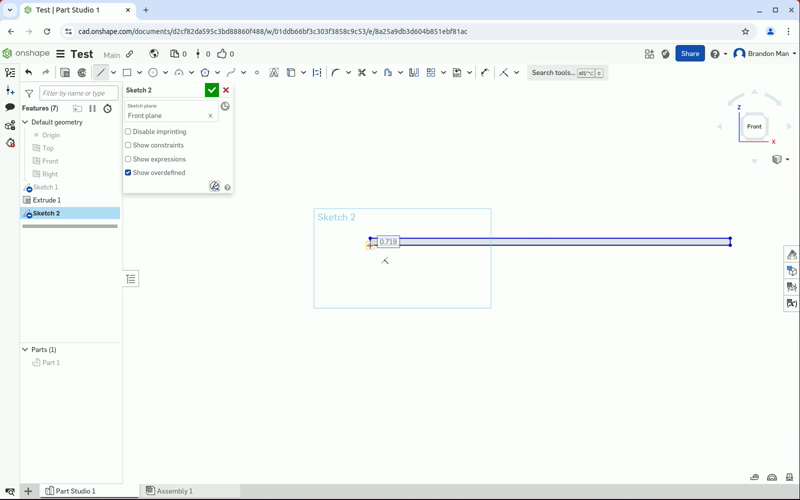
scroll(-6)
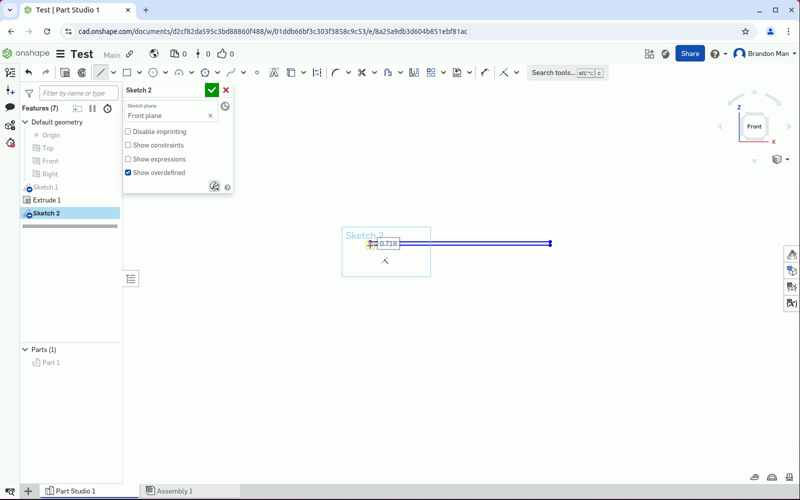
key(esc)
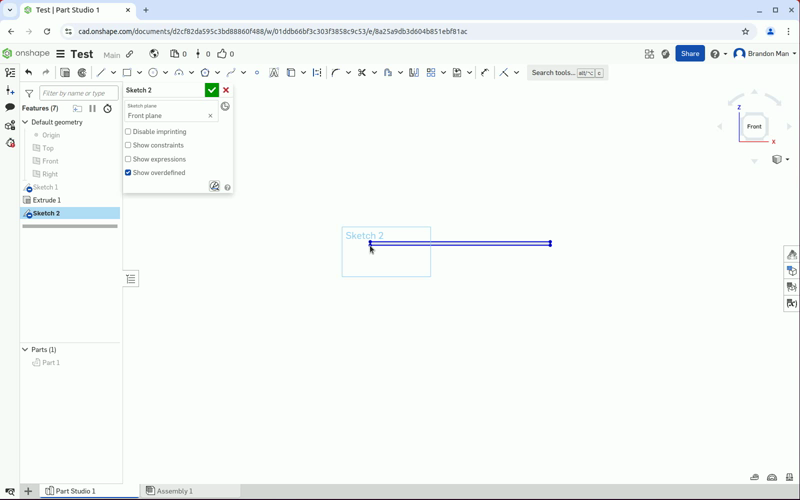
mouse_move(440, 244)
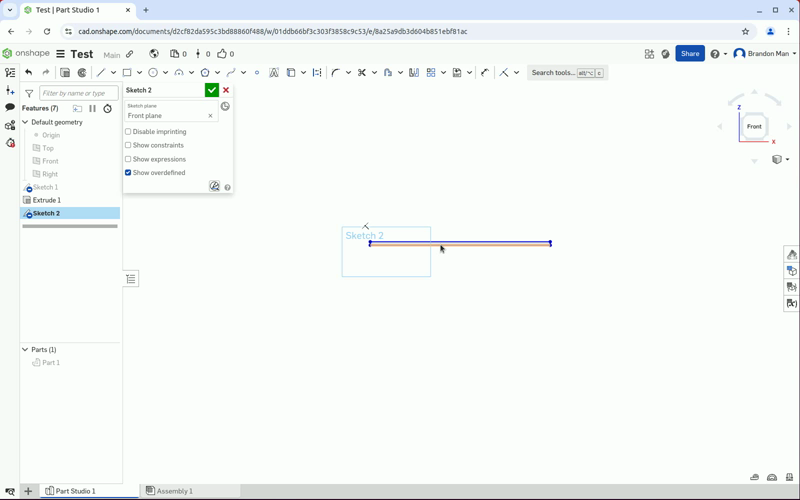
scroll(6)
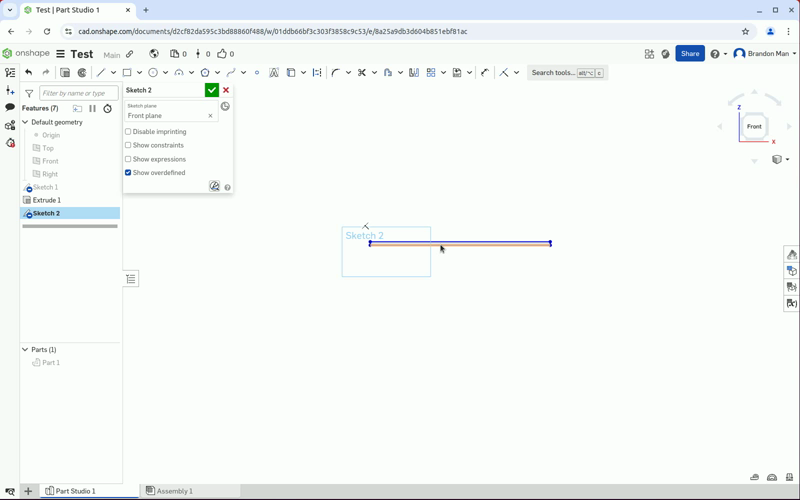
scroll(6)
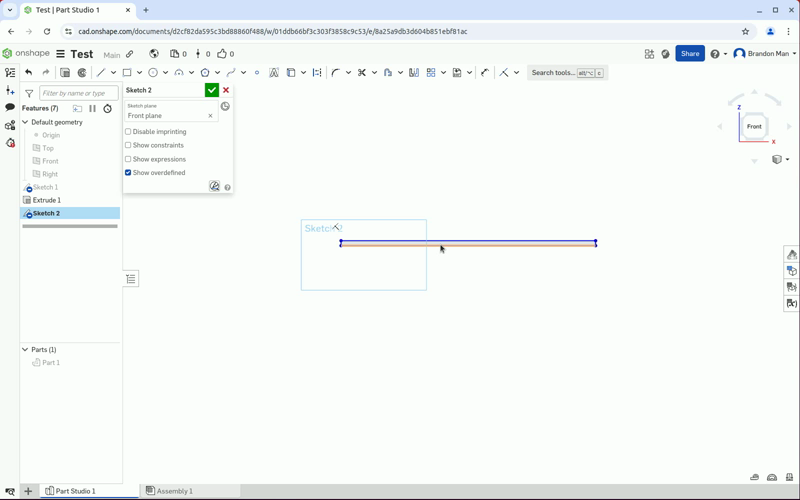
scroll(6)
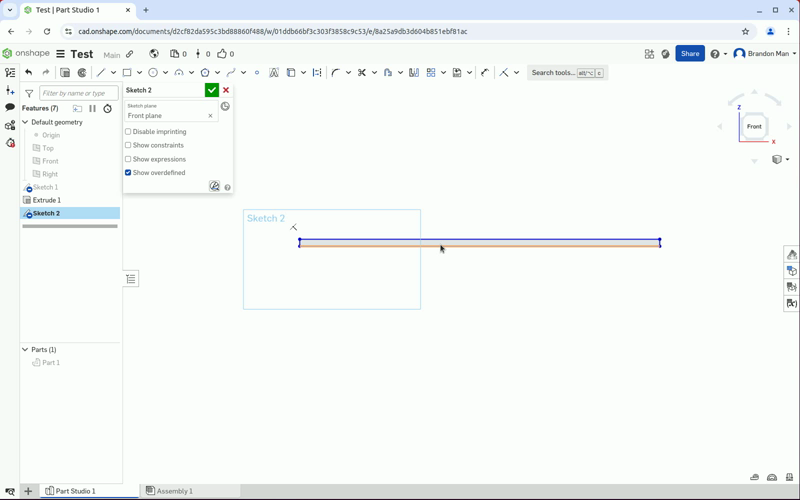
scroll(6)
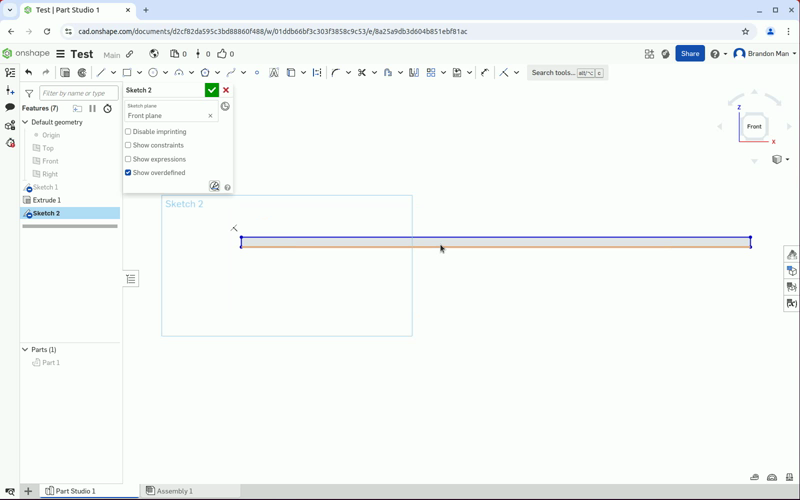
scroll(6)
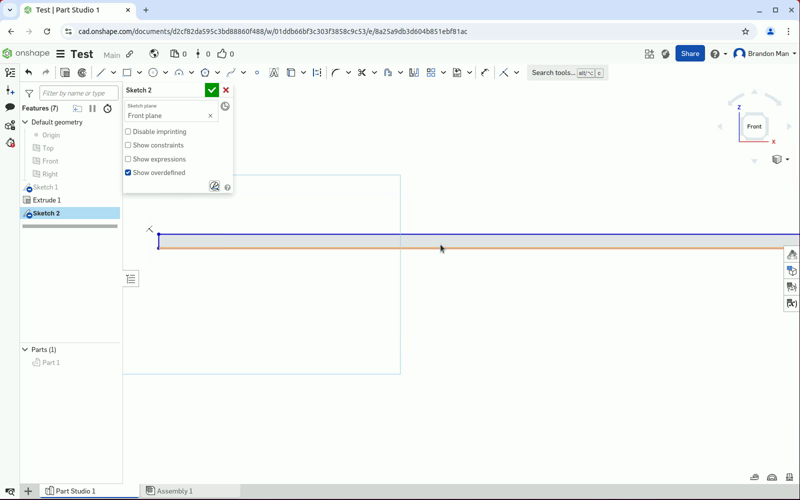
scroll(6)
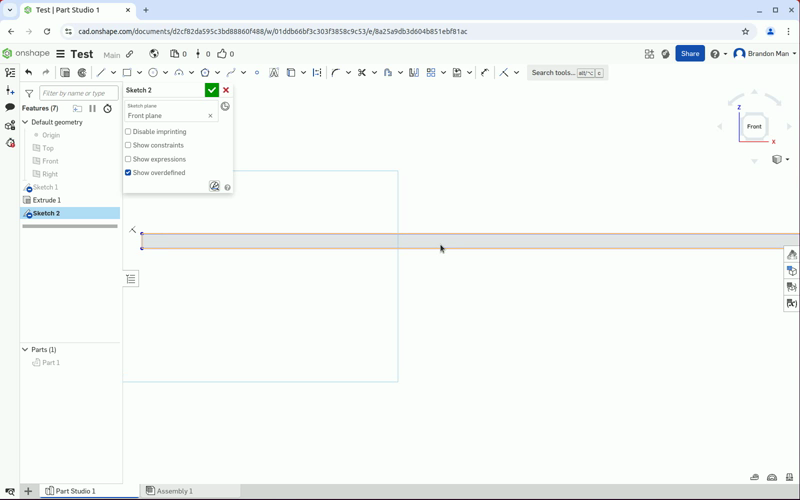
scroll(6)
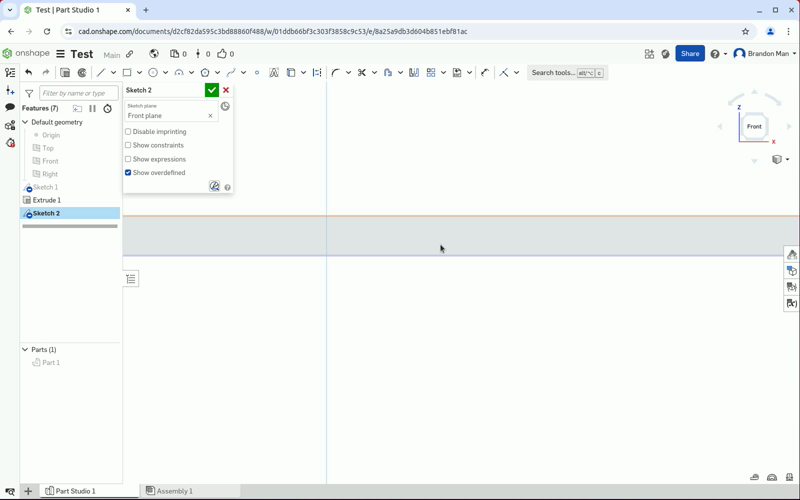
click(440, 244)
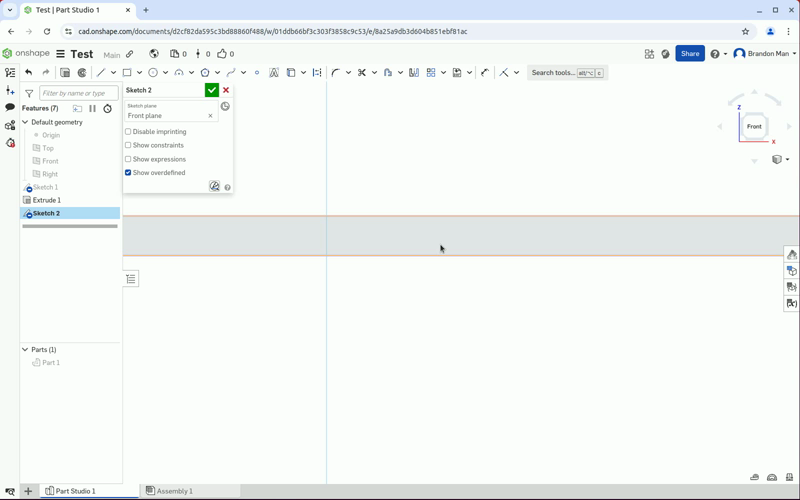
scroll(-6)
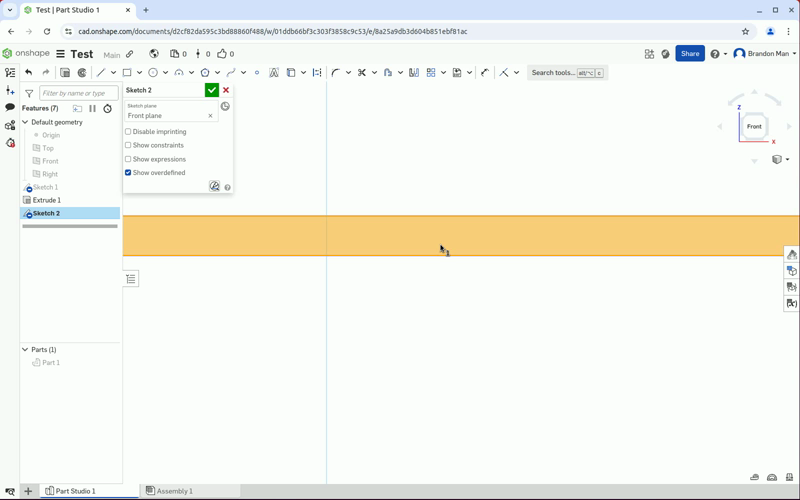
scroll(-6)
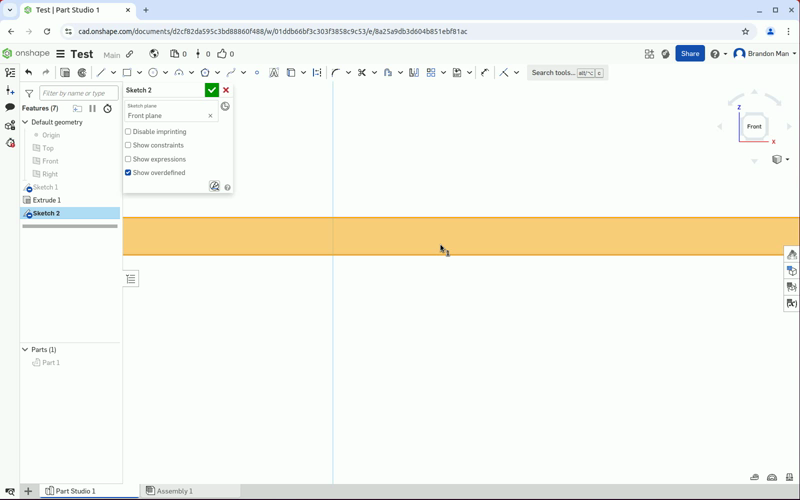
scroll(-6)
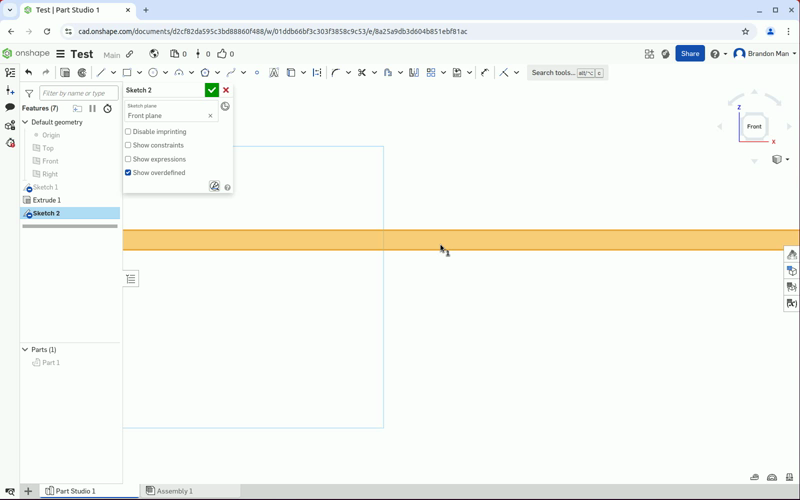
scroll(-6)
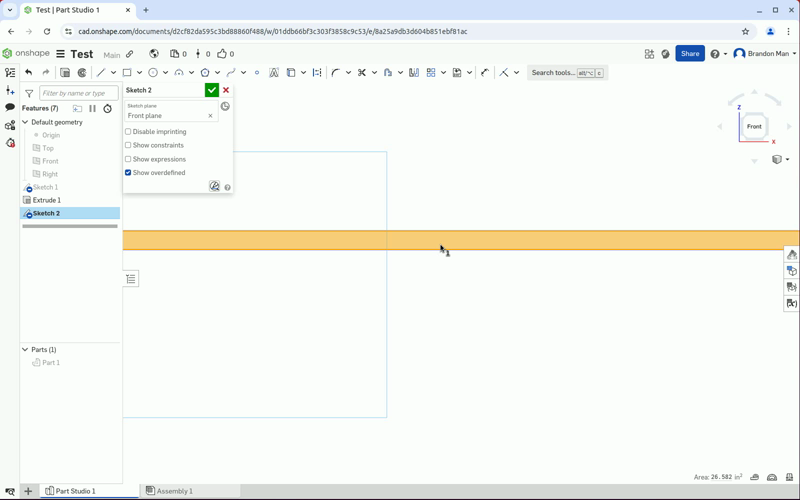
scroll(-6)
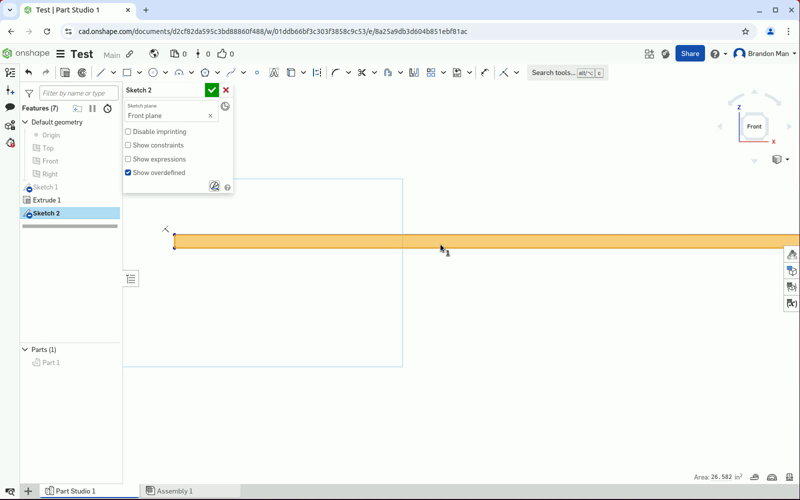
scroll(-6)
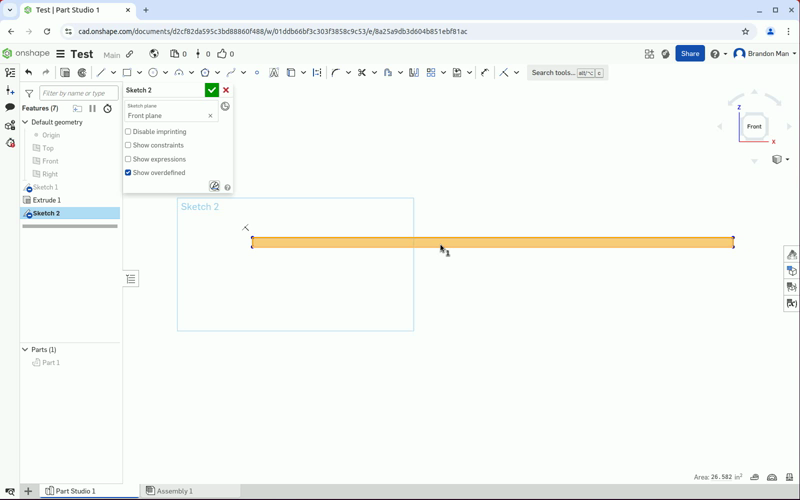
scroll(-6)
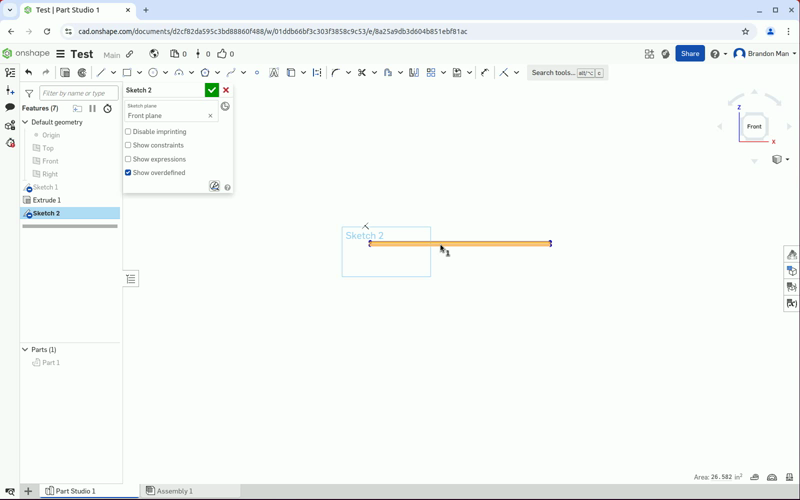
mouse_move(73, 352)
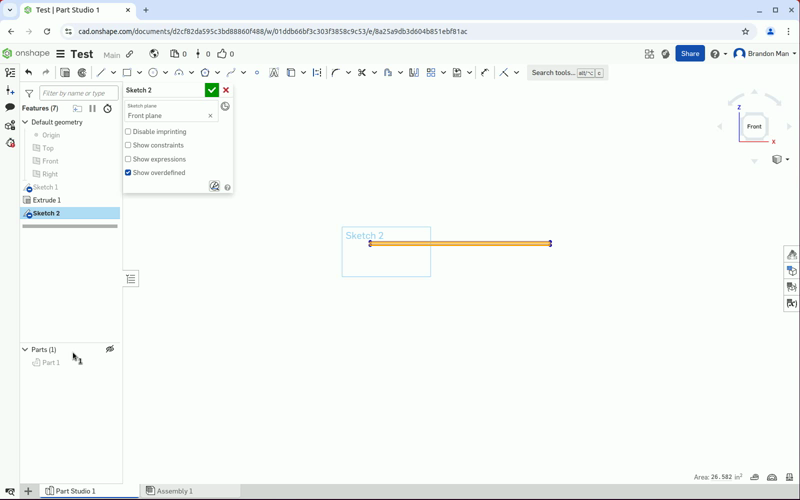
key(shift+y)
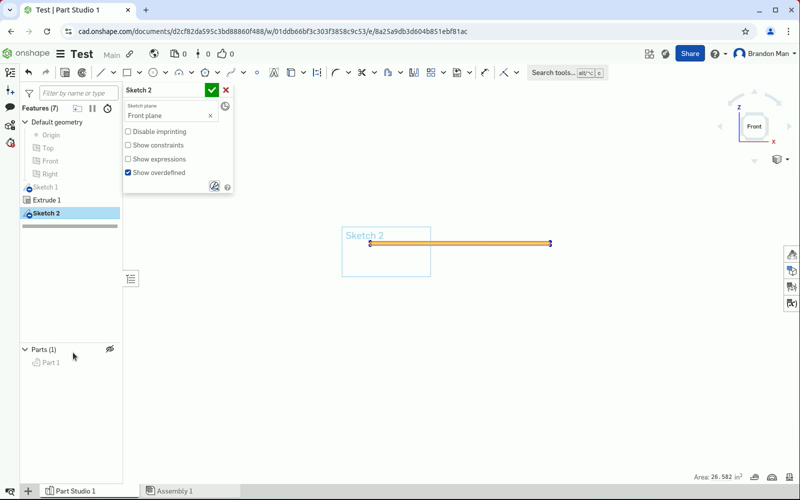
key(shift+e)
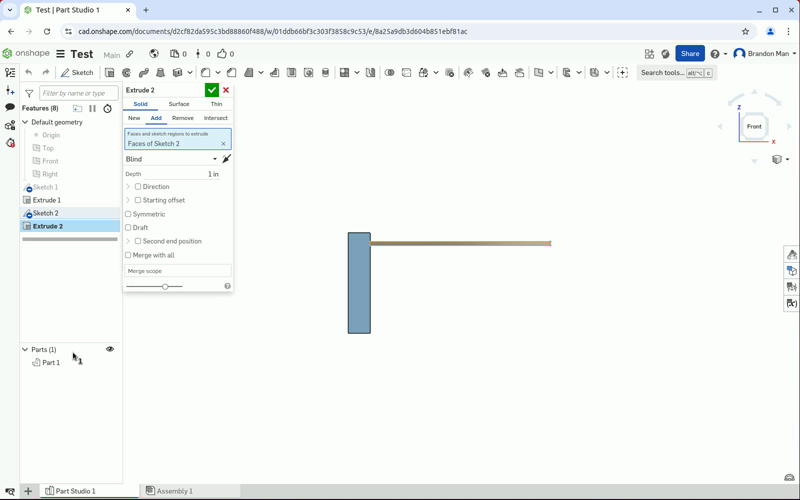
mouse_move(143, 106)
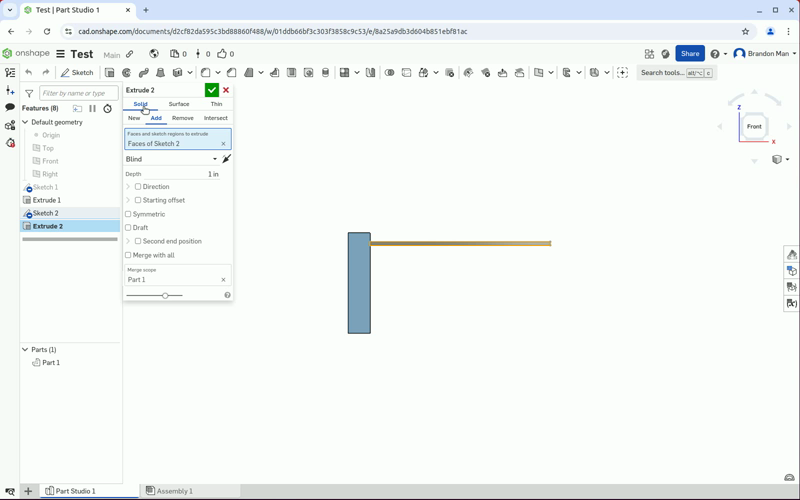
click(143, 106)
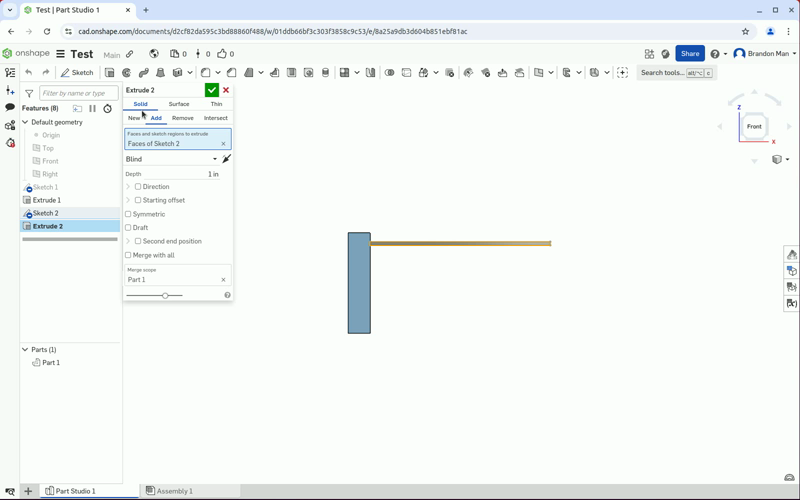
mouse_move(137, 120)
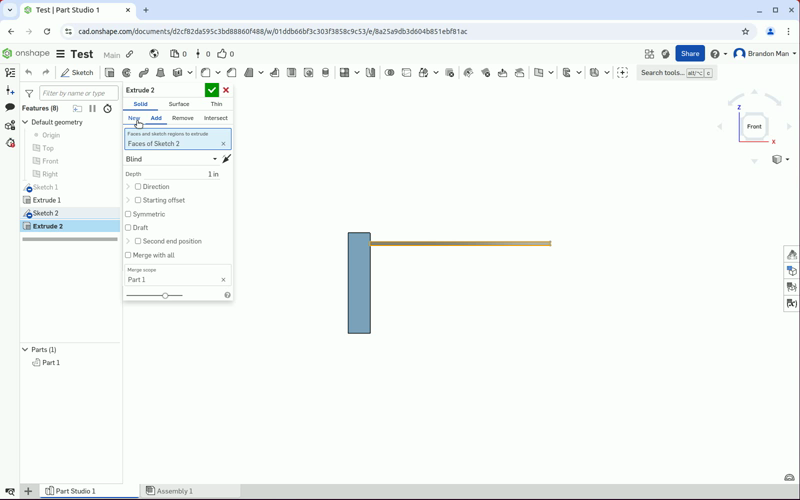
click(137, 120)
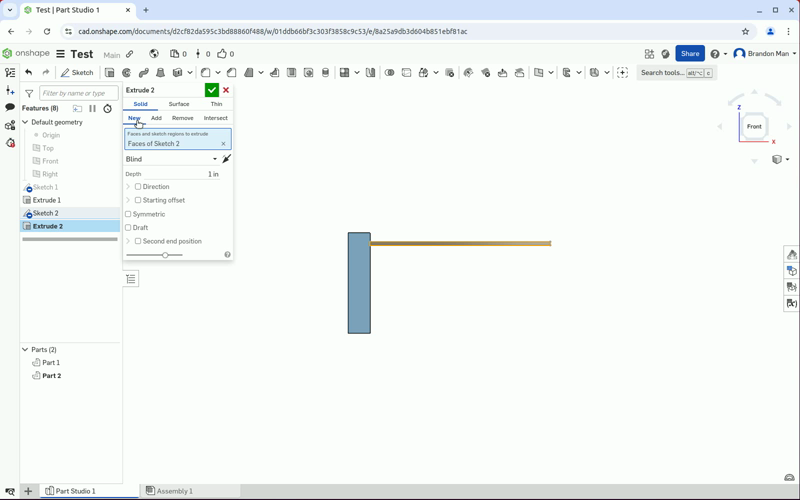
key(tab, 4)
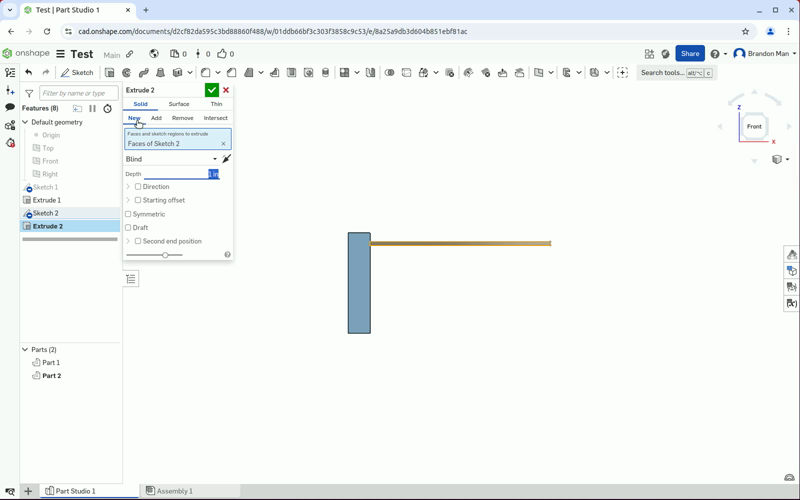
text(2.889)
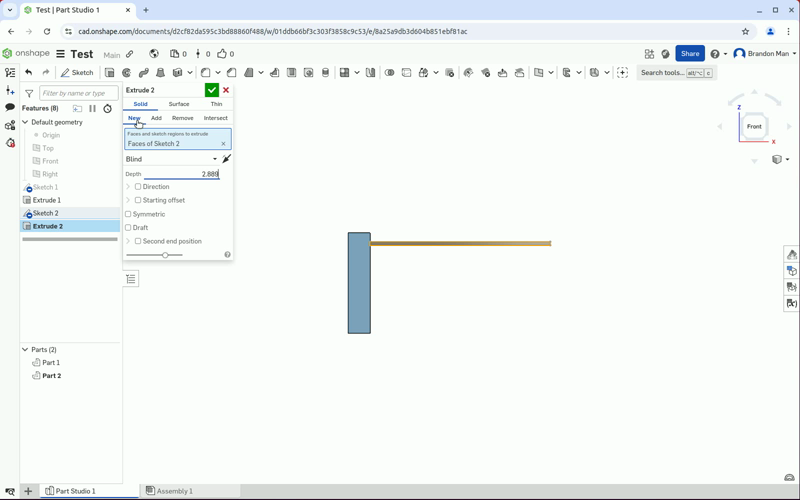
key(enter)
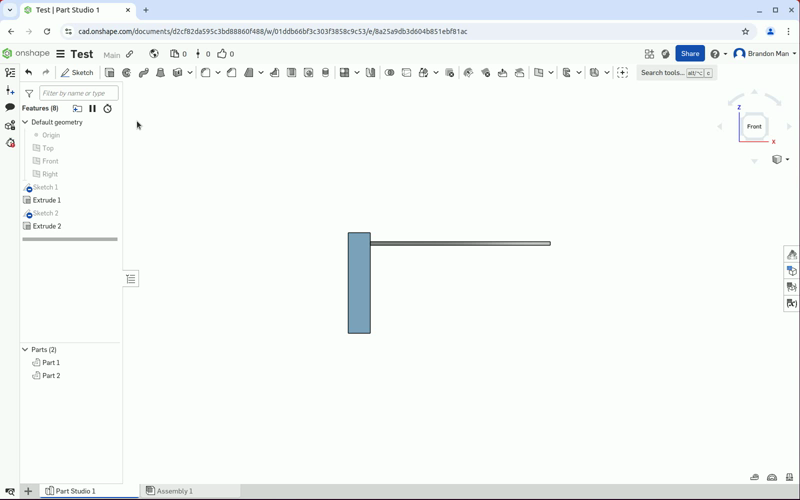
key(shift+h)
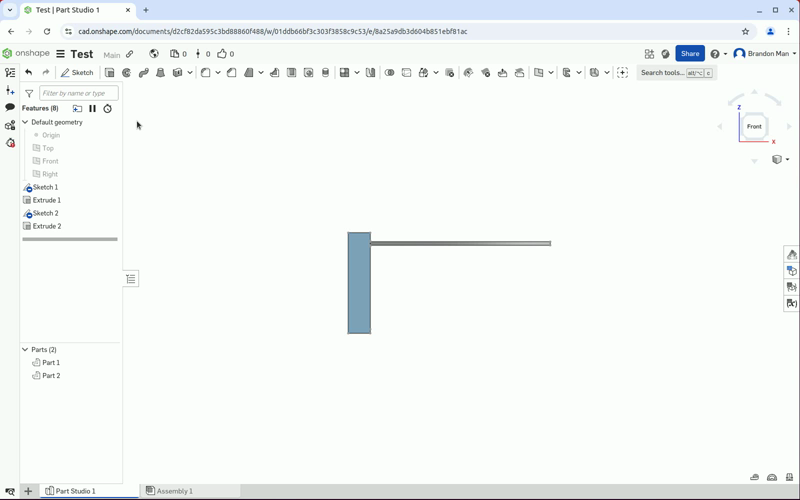
key(shift+h)
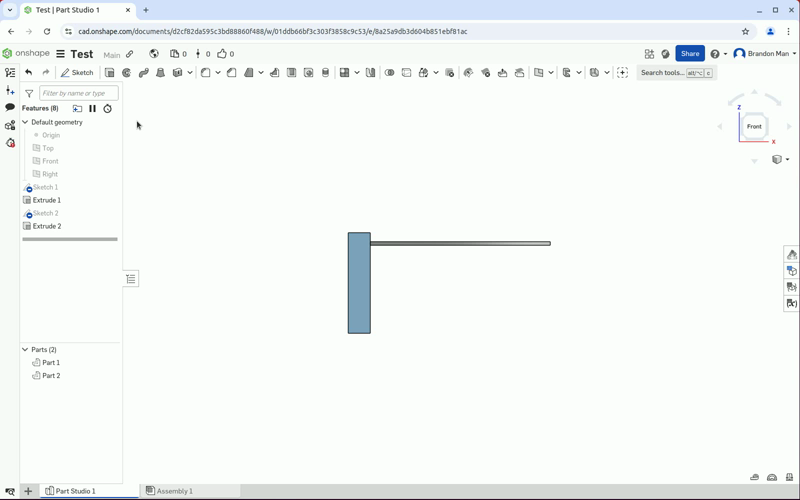
mouse_move(73, 189)
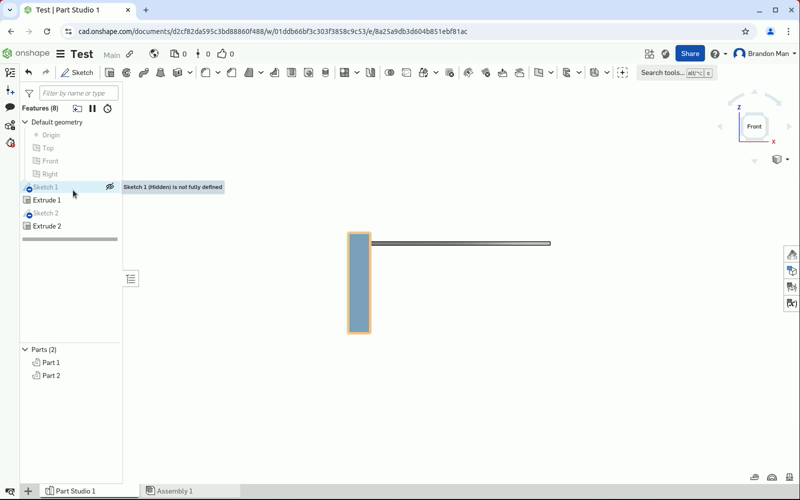
click(73, 189)
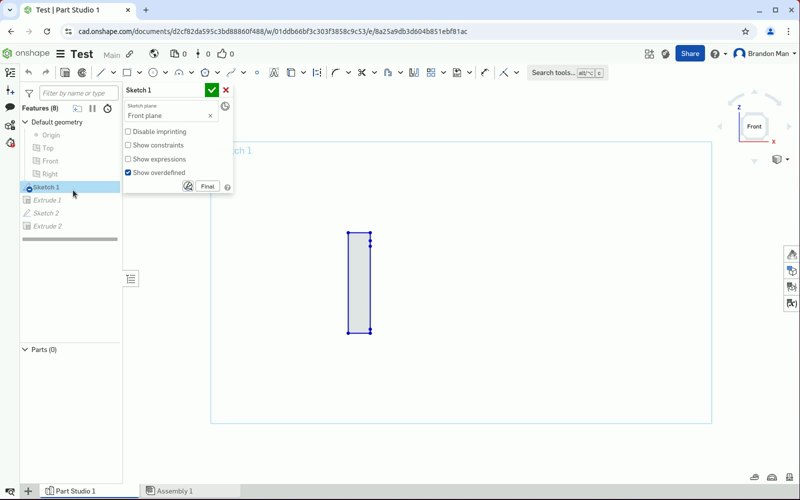
mouse_move(229, 92)
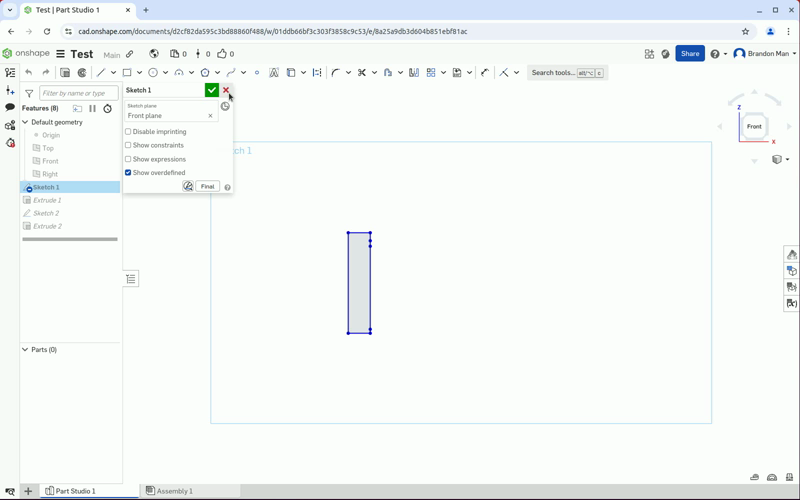
click(229, 92)
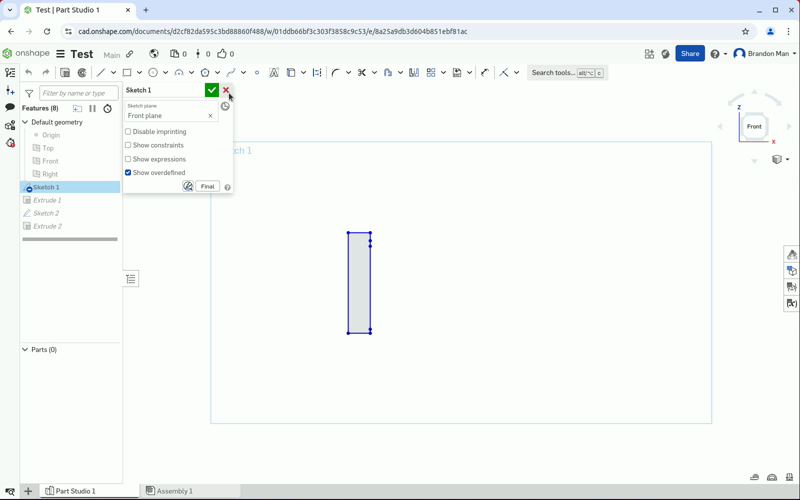
key(shift+s)
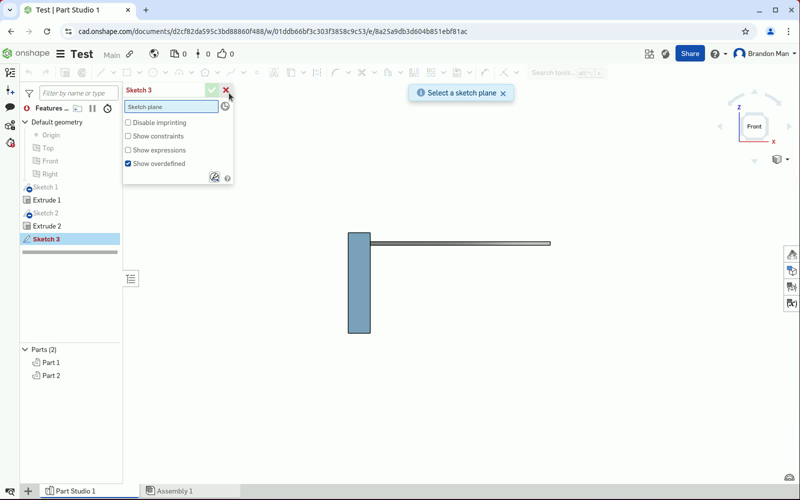
mouse_move(73, 163)
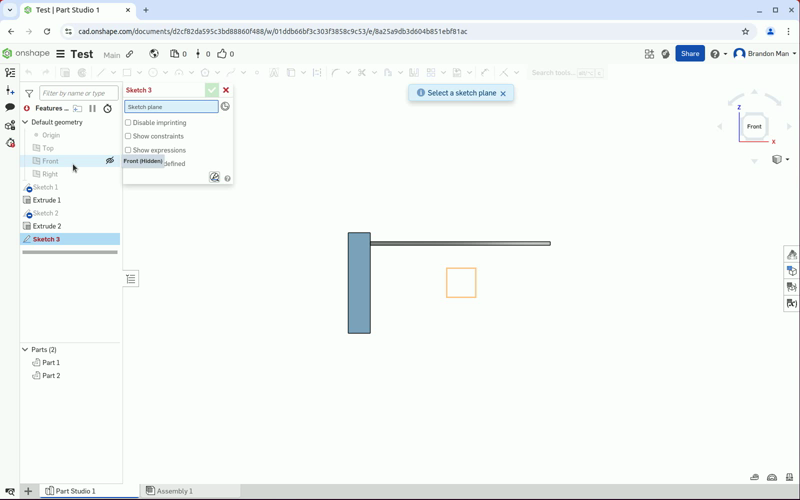
click(73, 163)
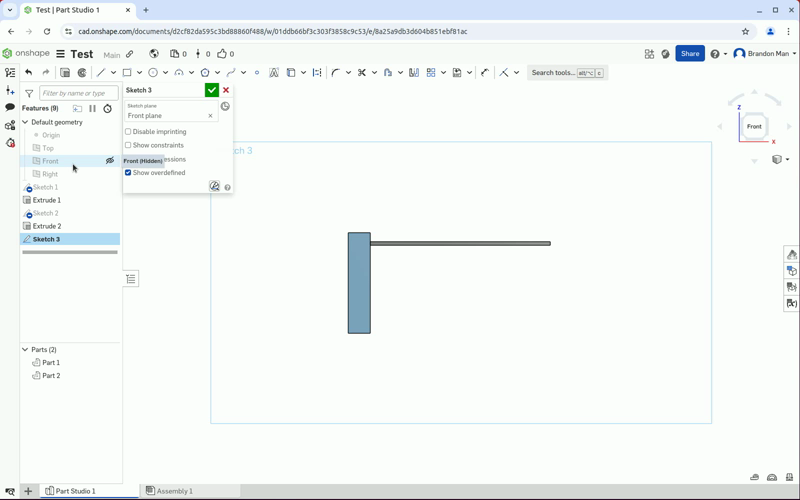
mouse_move(73, 352)
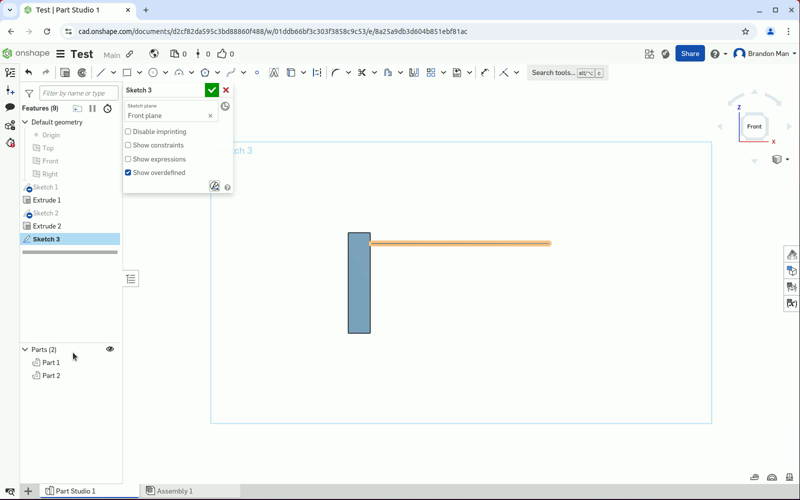
key(y)
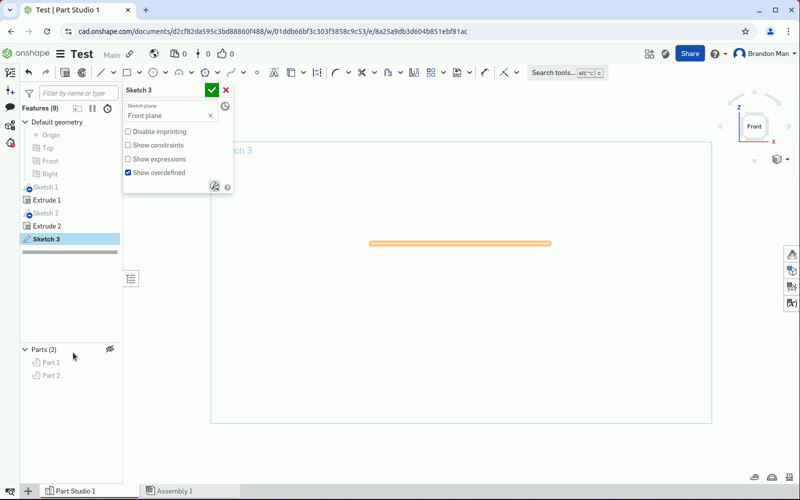
key(l)
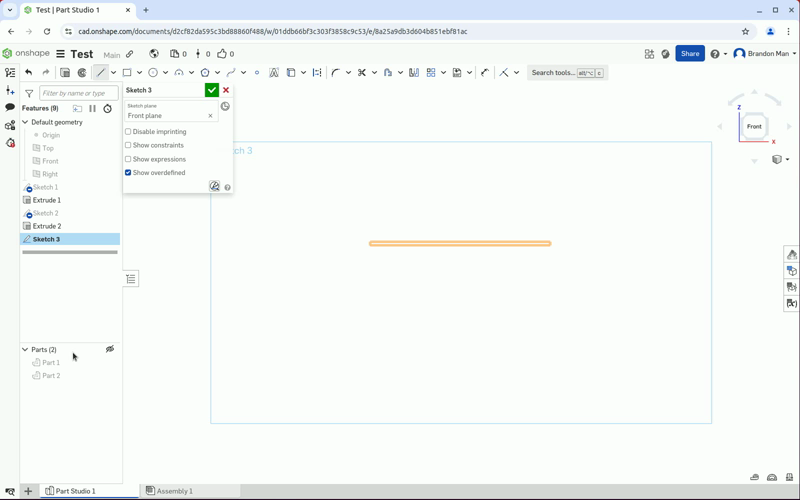
key_down(shift)
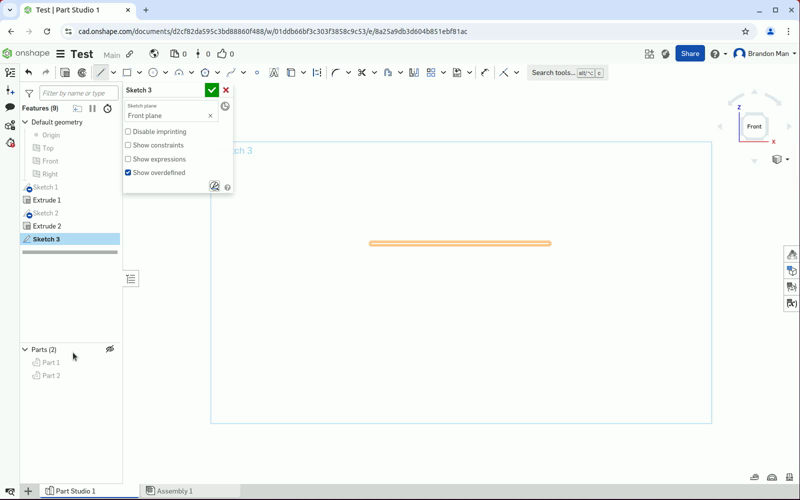
mouse_move(370, 333)
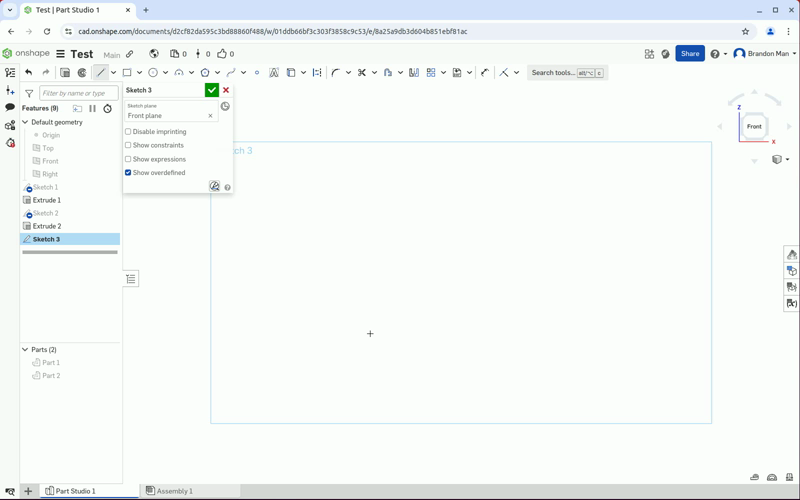
click(370, 333)
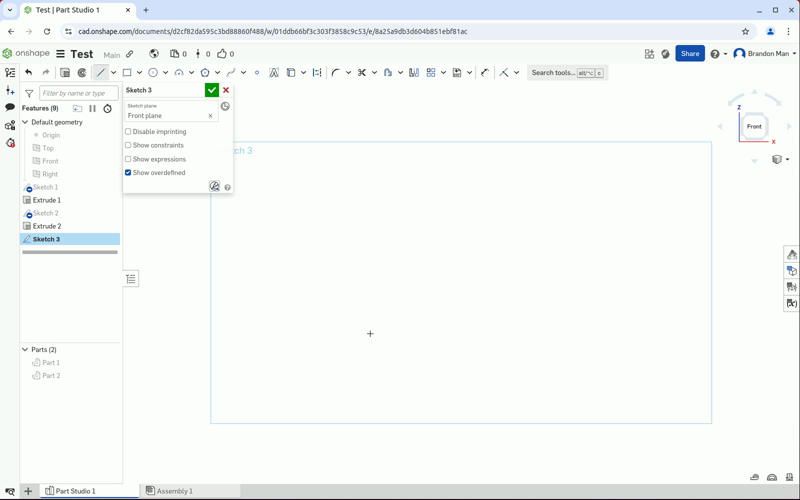
key_up(shift)
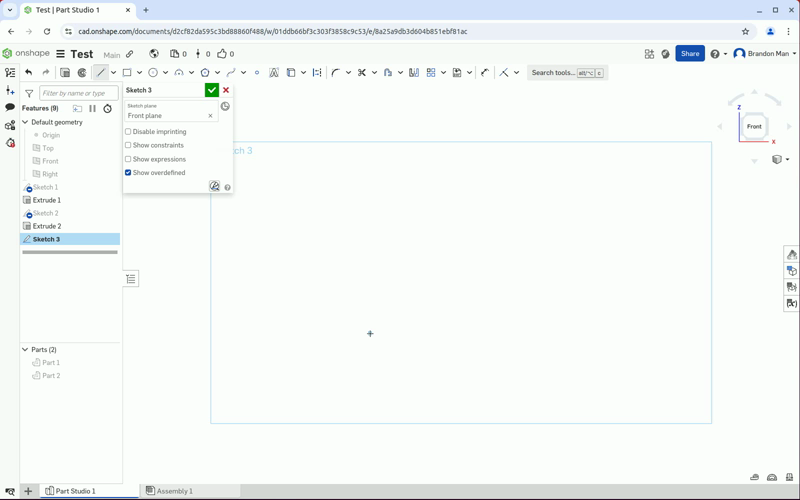
key_down(shift)
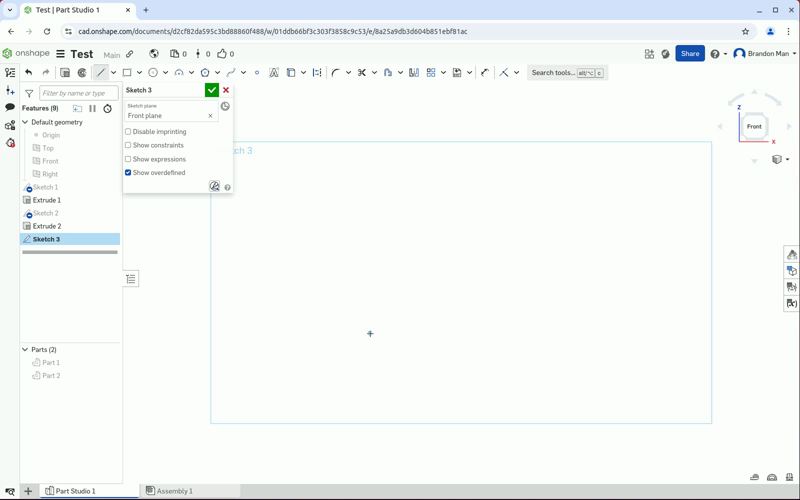
mouse_move(550, 333)
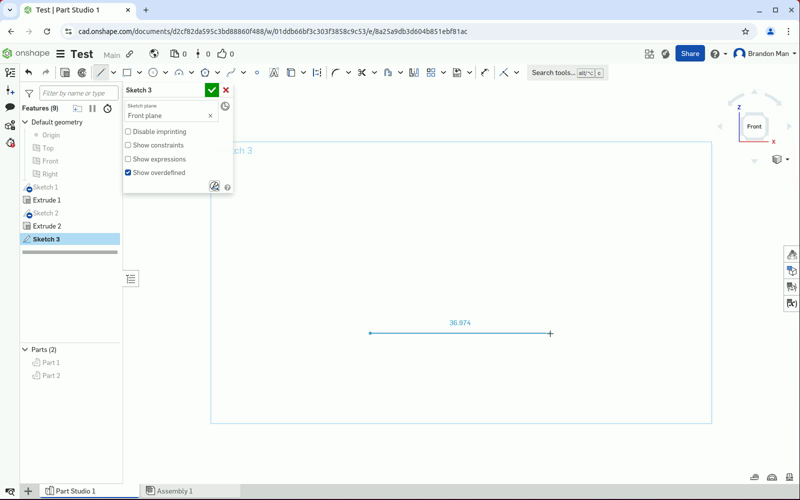
click(550, 333)
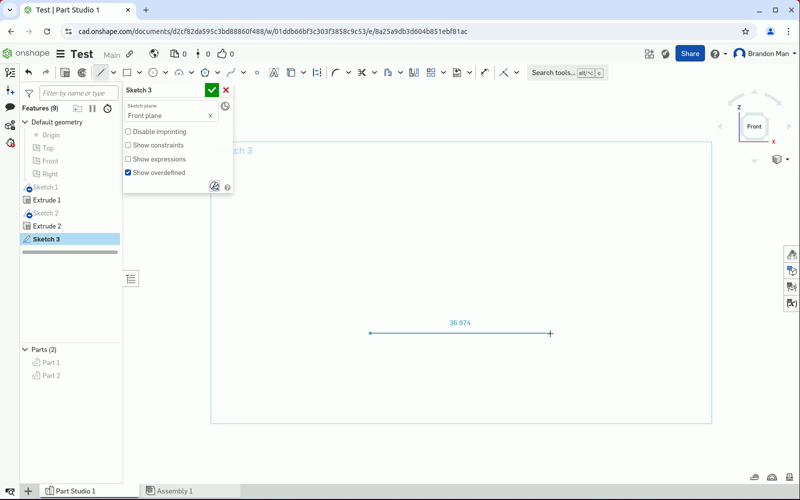
key_up(shift)
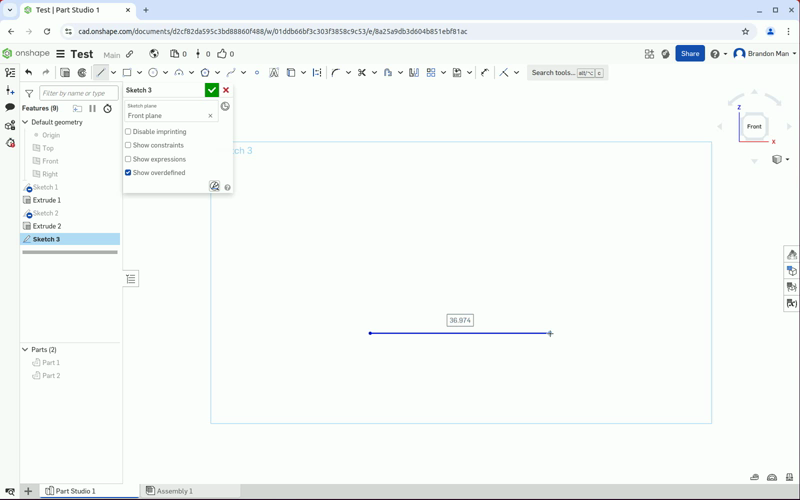
key_down(shift)
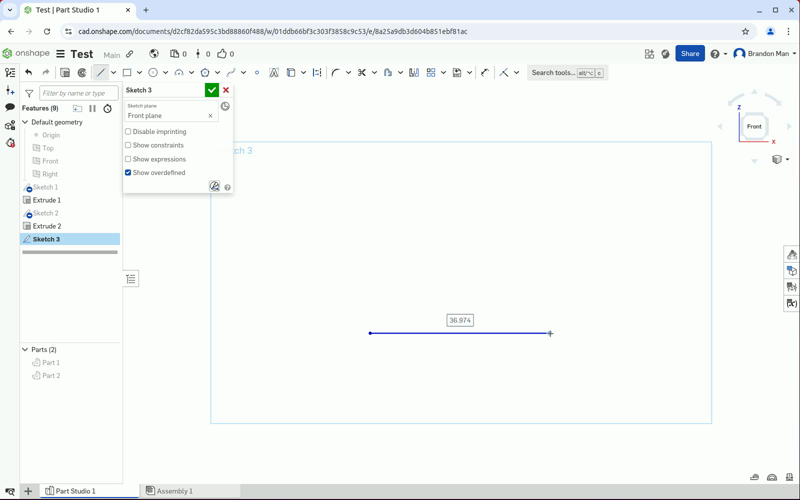
mouse_move(580, 333)
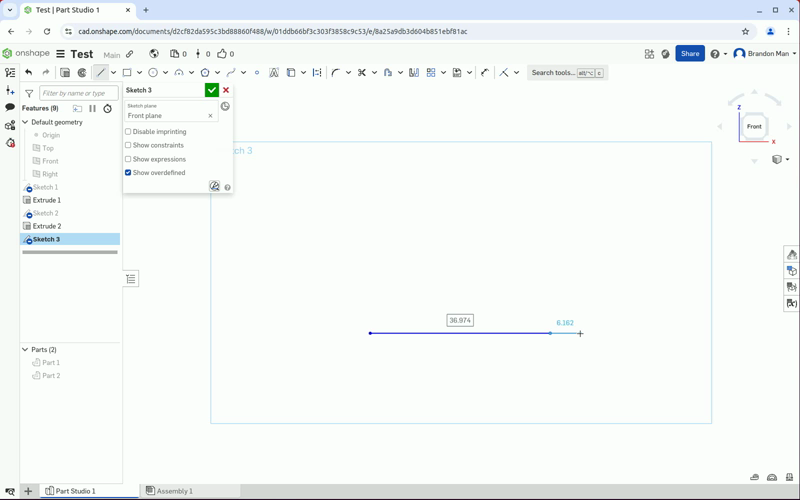
mouse_move(550, 329)
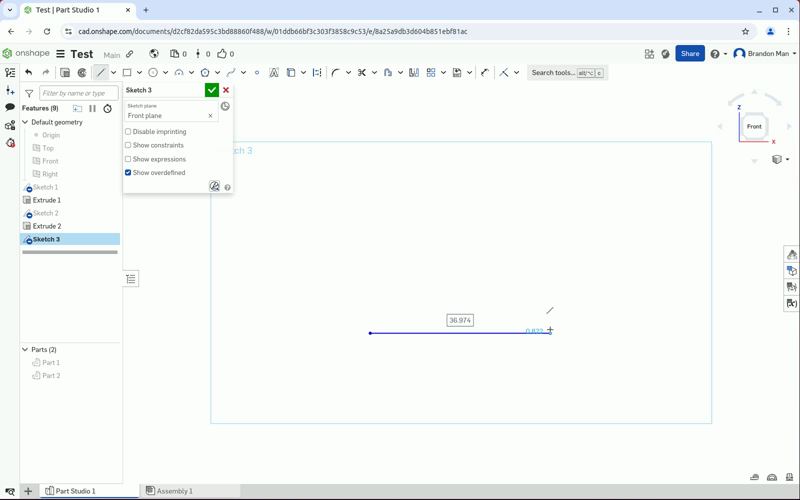
scroll(6)
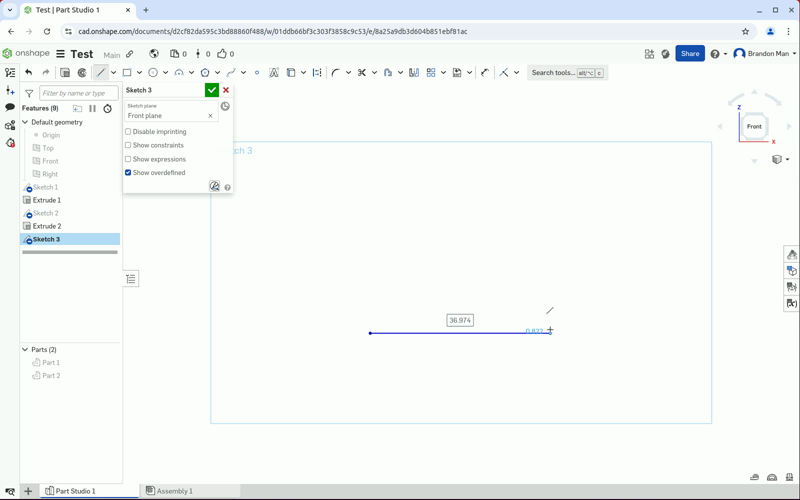
scroll(6)
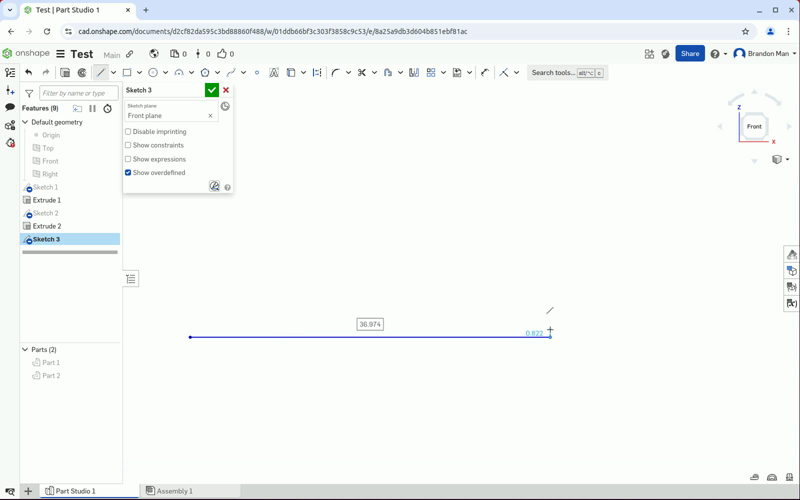
scroll(6)
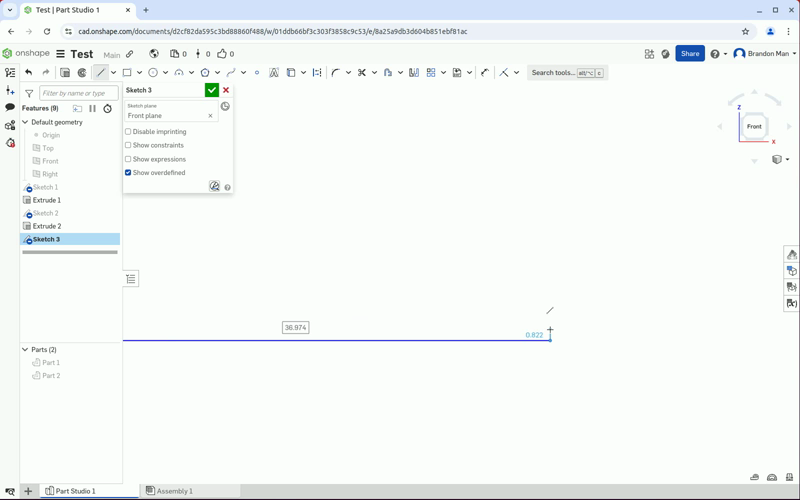
scroll(6)
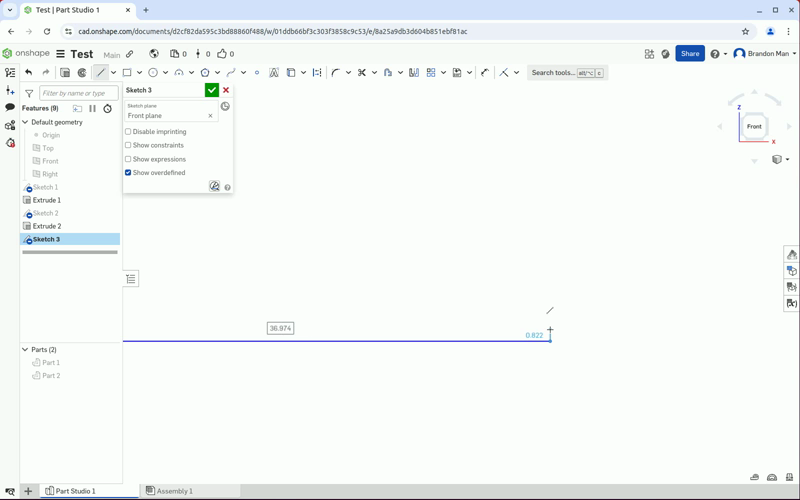
scroll(6)
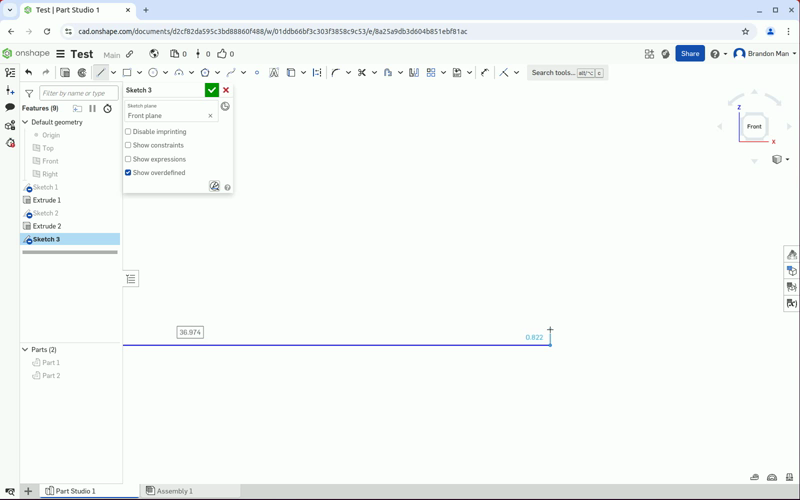
scroll(6)
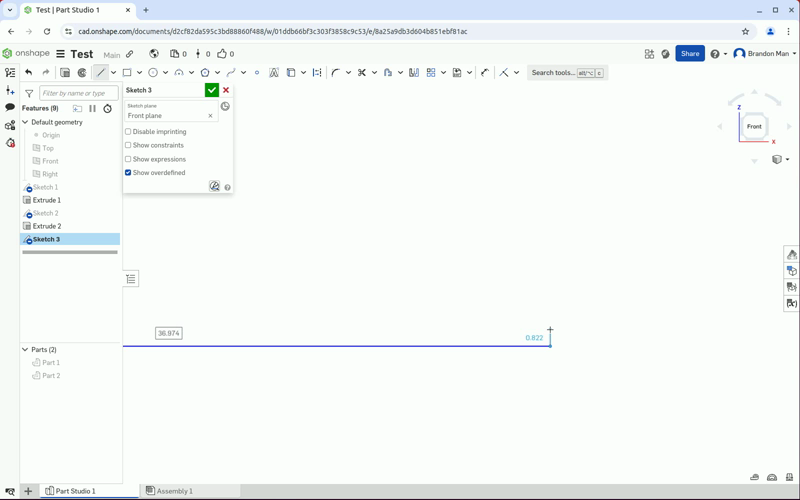
scroll(6)
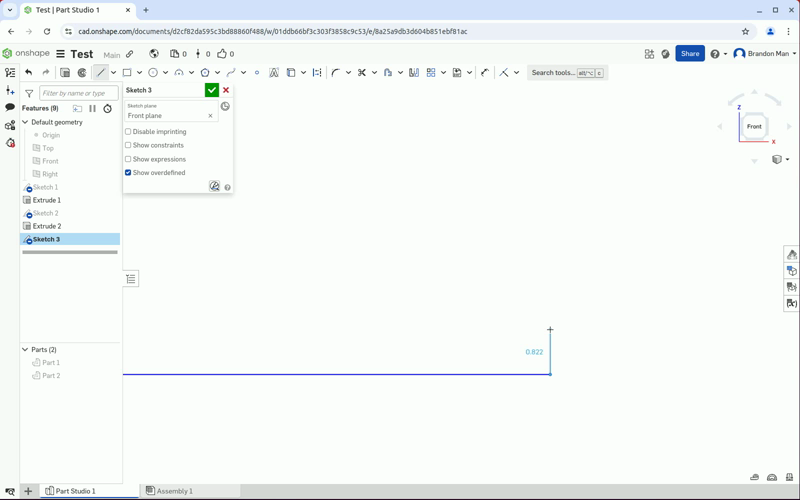
click(550, 329)
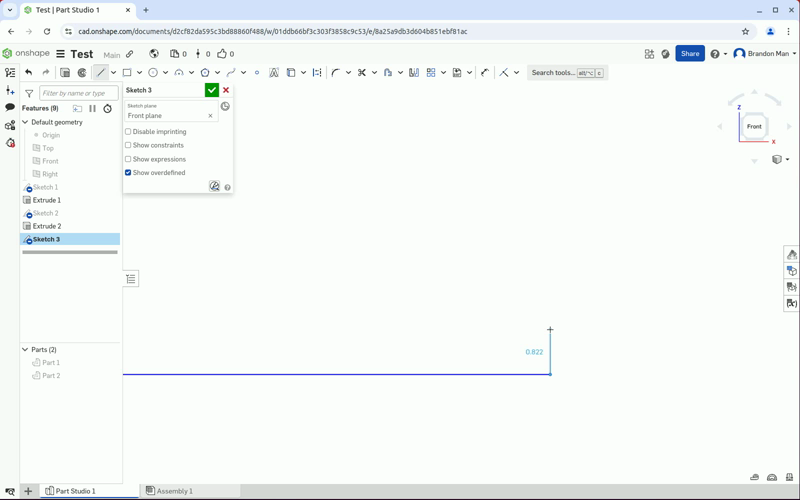
scroll(-6)
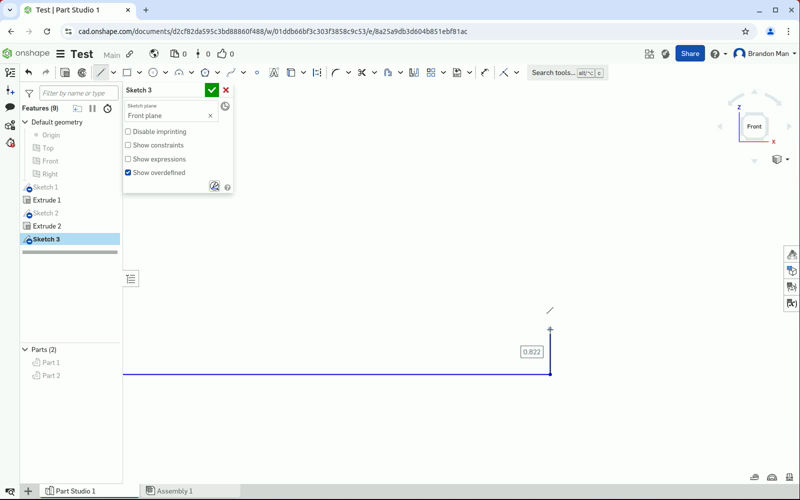
scroll(-6)
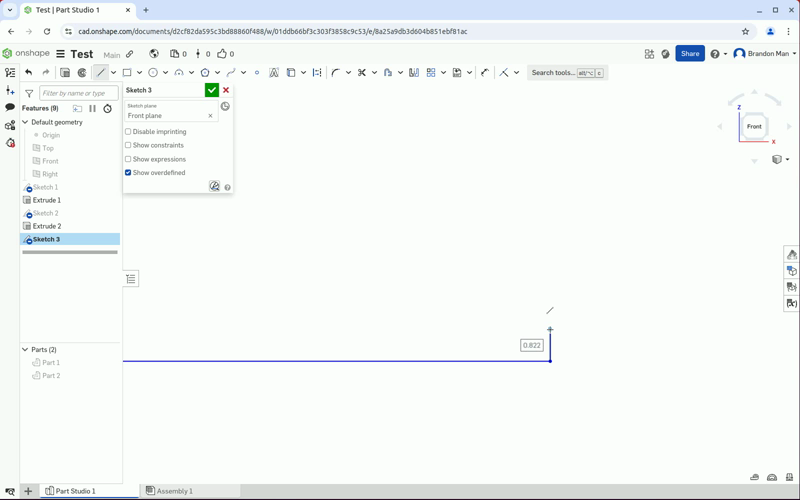
scroll(-6)
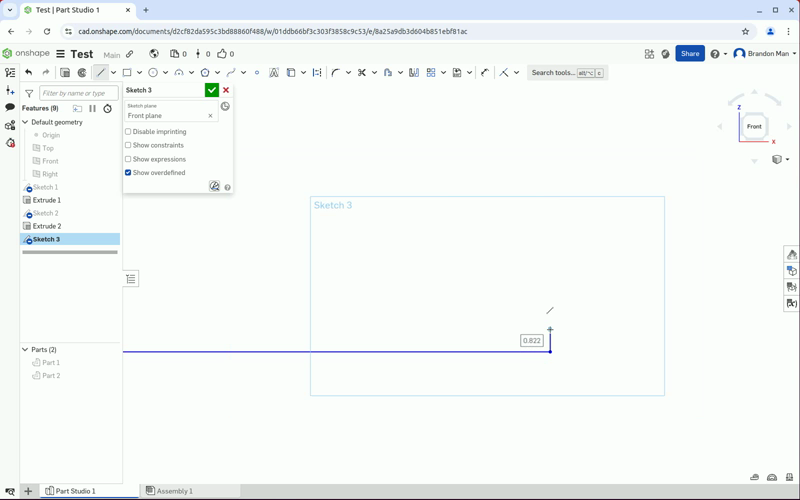
scroll(-6)
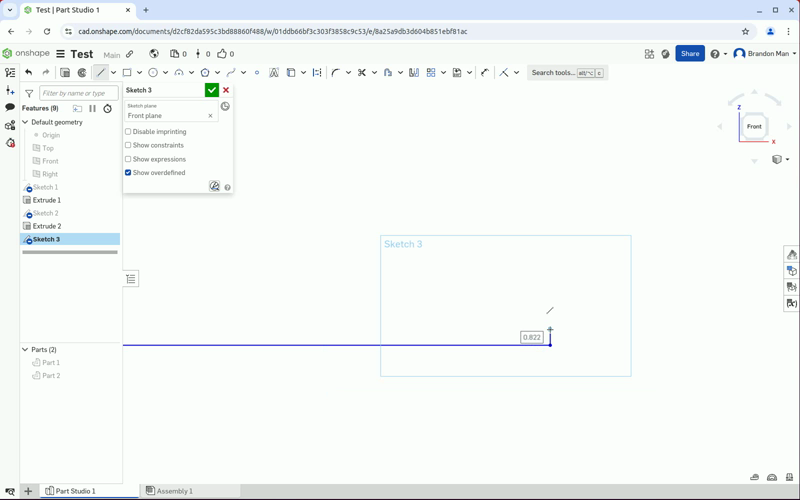
scroll(-6)
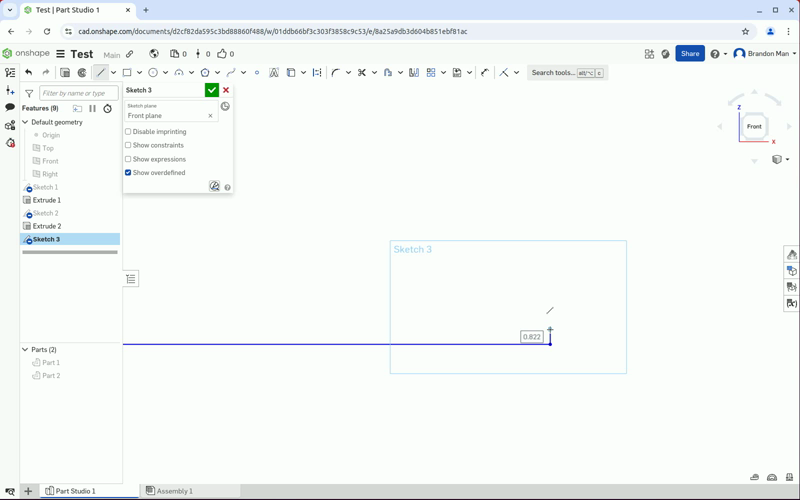
scroll(-6)
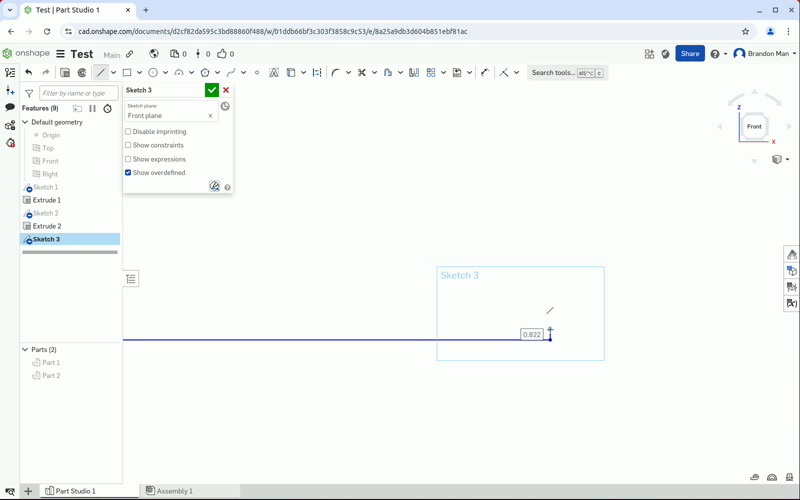
scroll(-6)
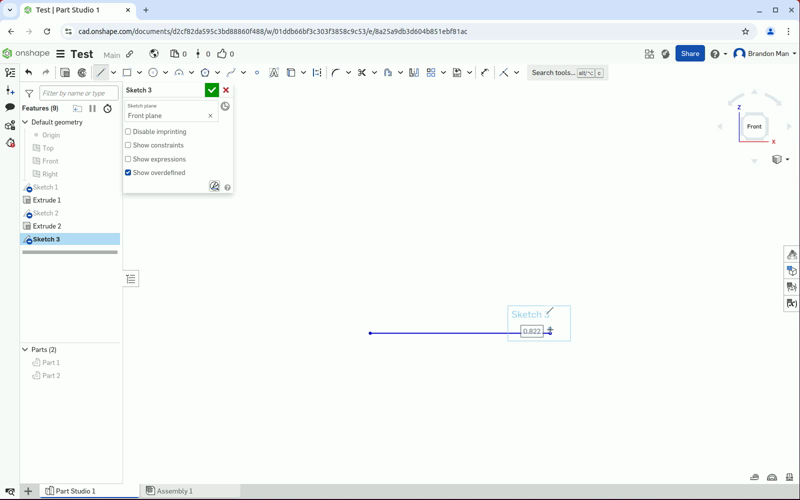
key_up(shift)
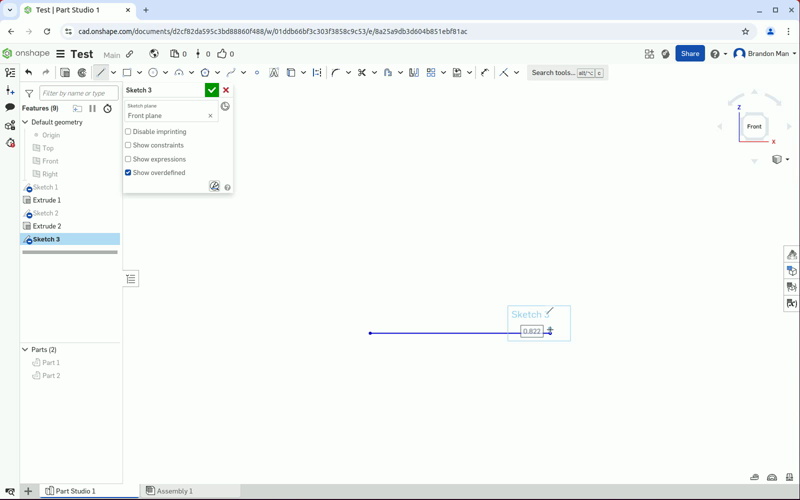
key_down(shift)
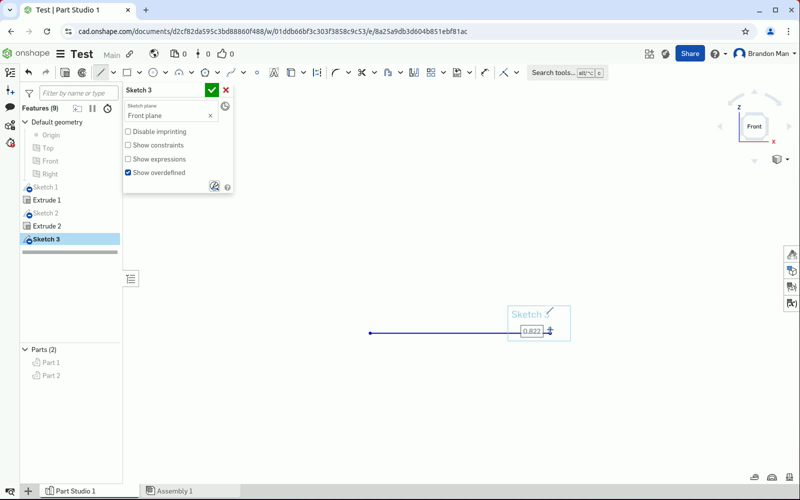
mouse_move(370, 329)
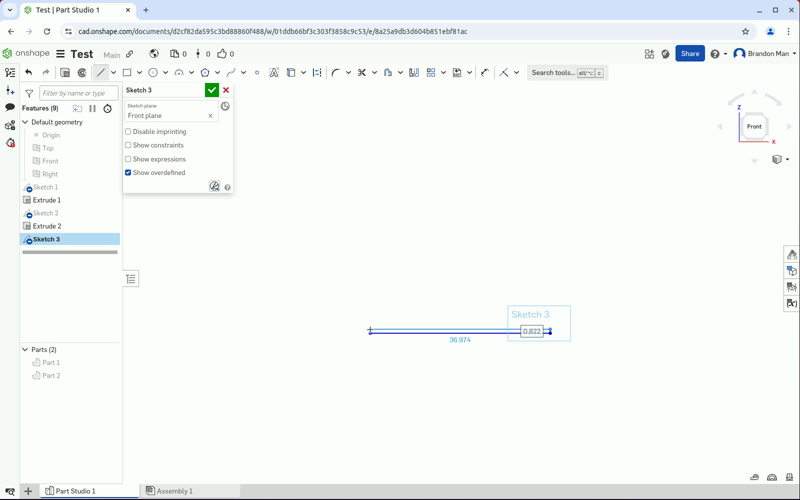
scroll(6)
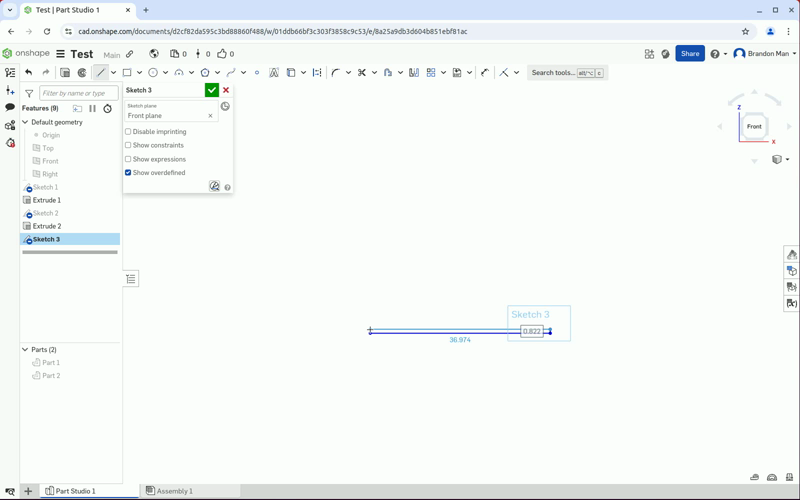
scroll(6)
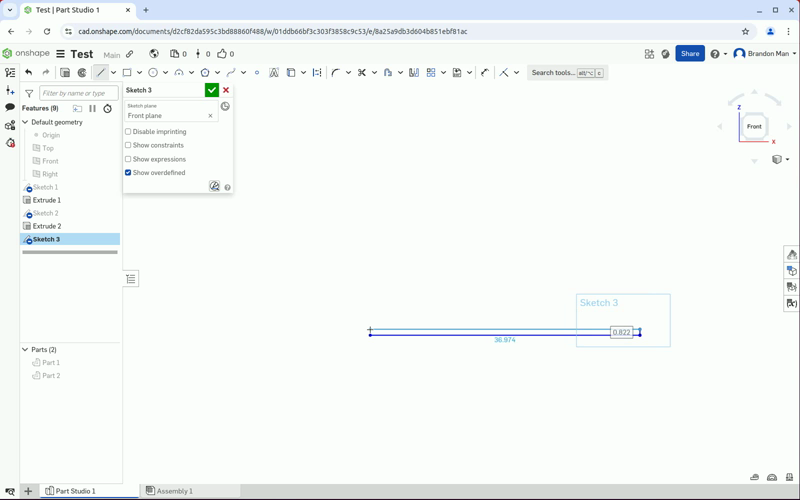
scroll(6)
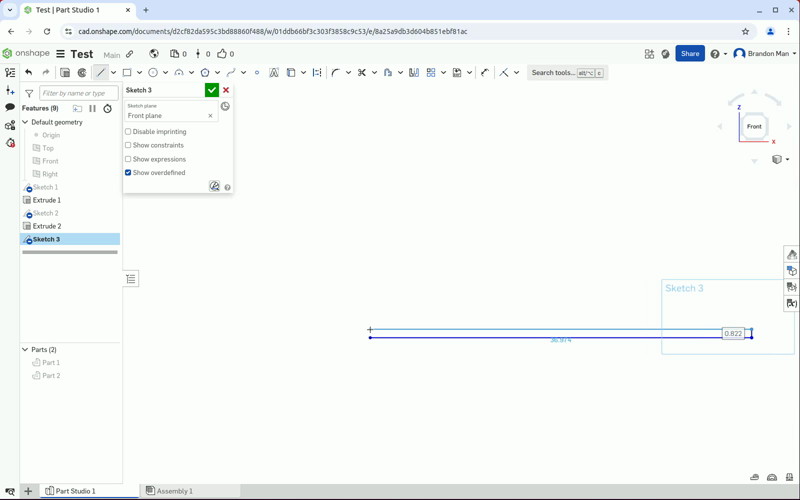
scroll(6)
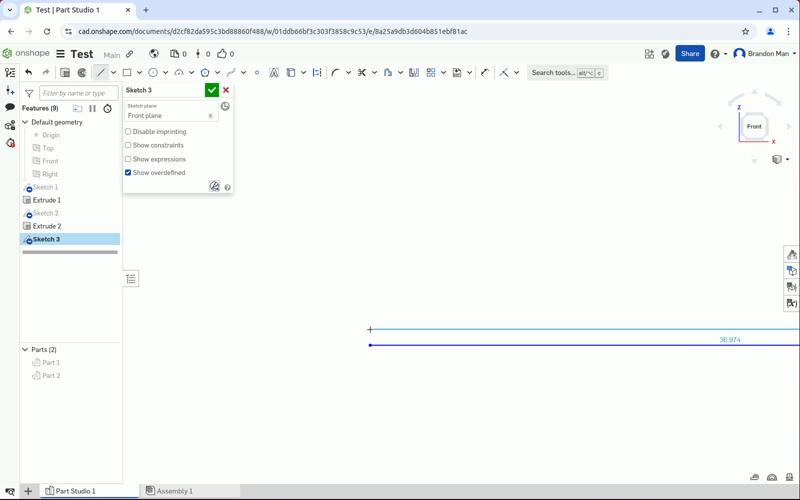
scroll(6)
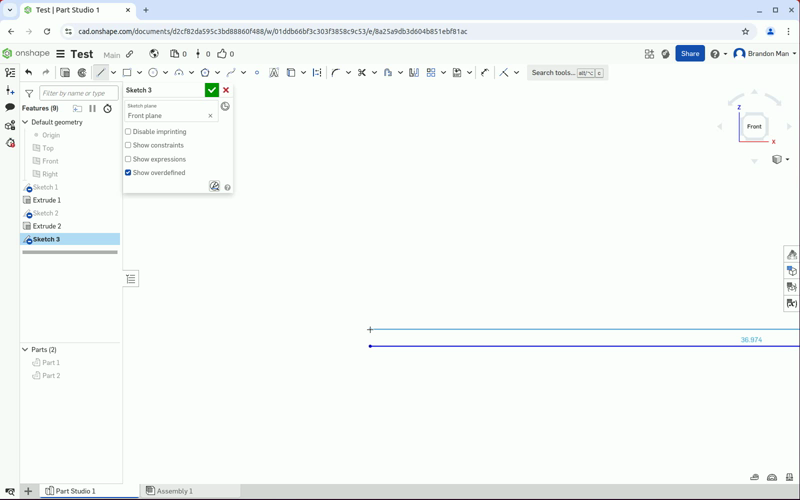
scroll(6)
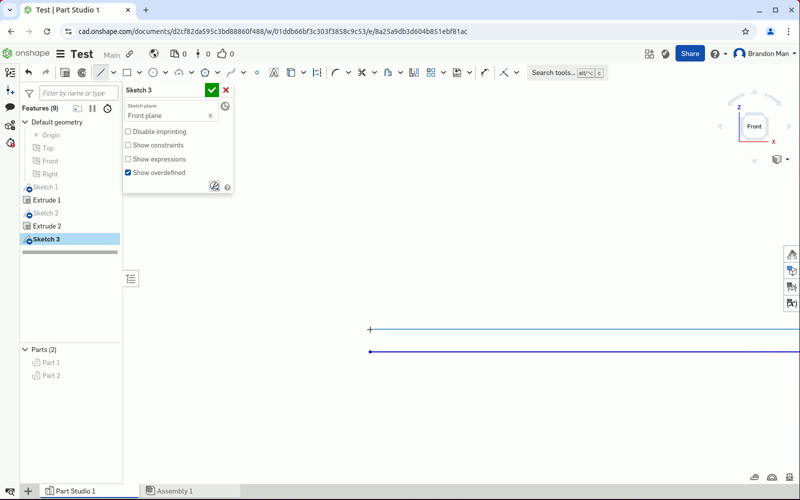
scroll(6)
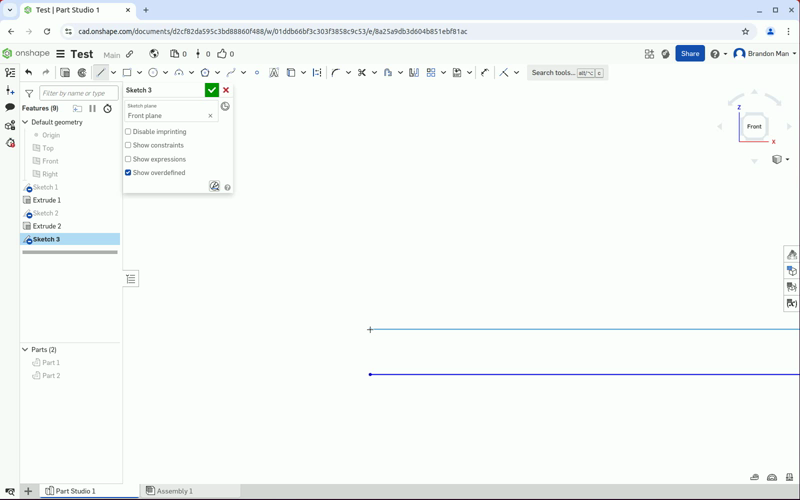
click(370, 329)
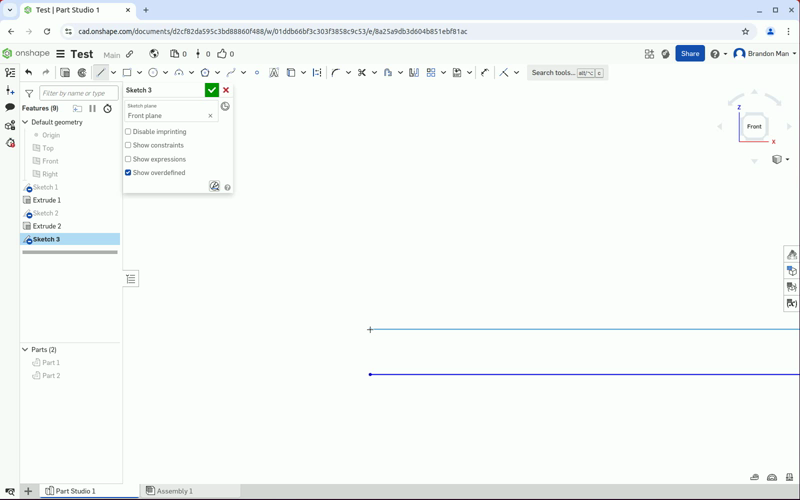
scroll(-6)
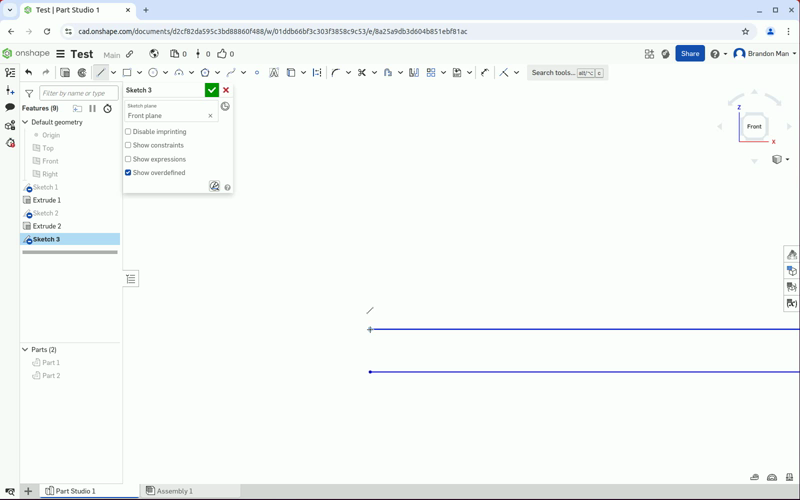
scroll(-6)
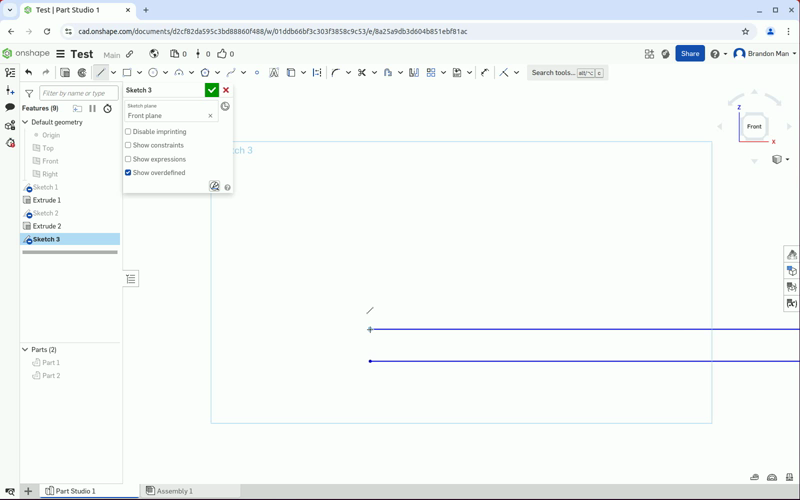
scroll(-6)
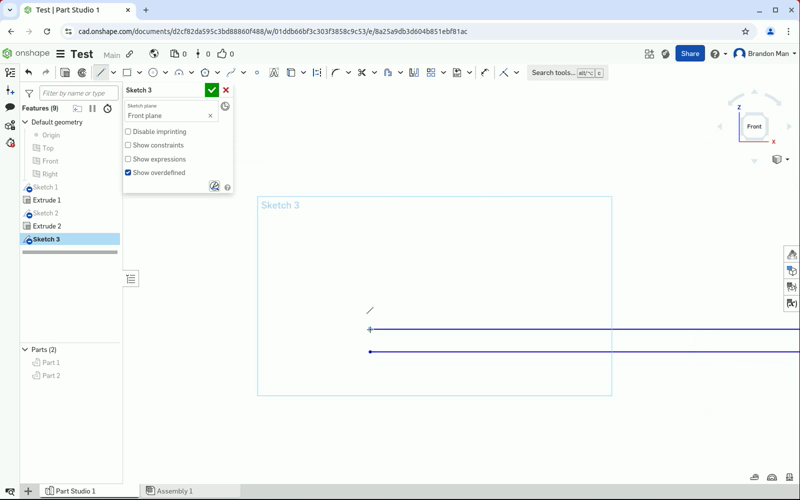
scroll(-6)
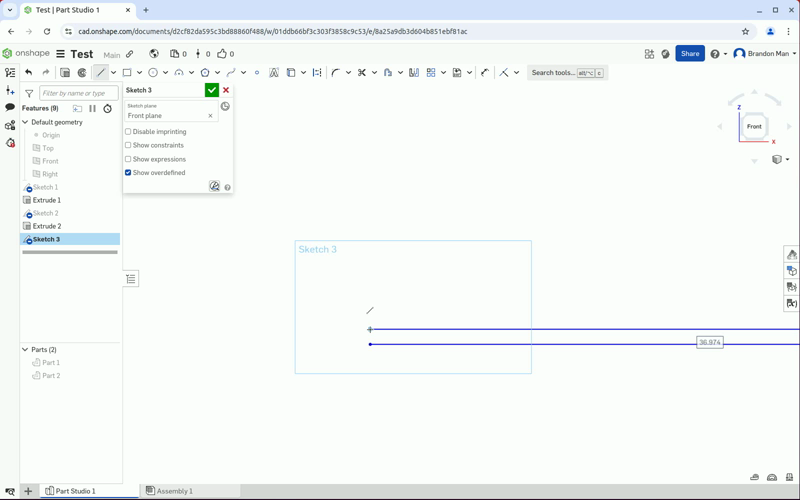
scroll(-6)
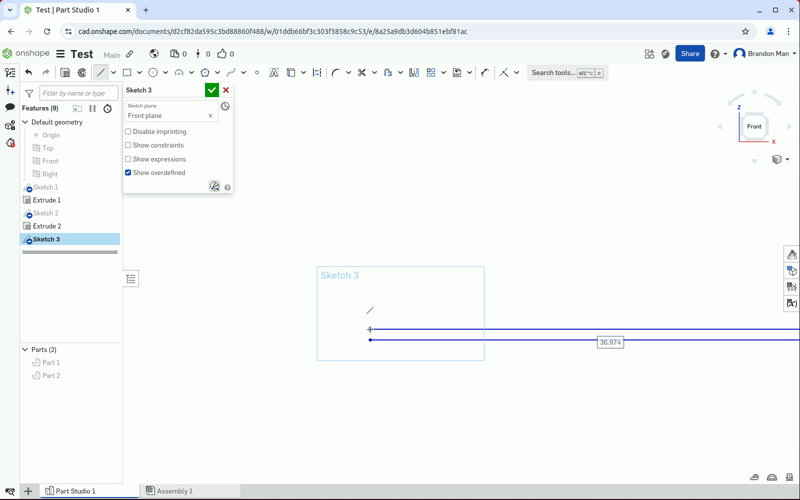
scroll(-6)
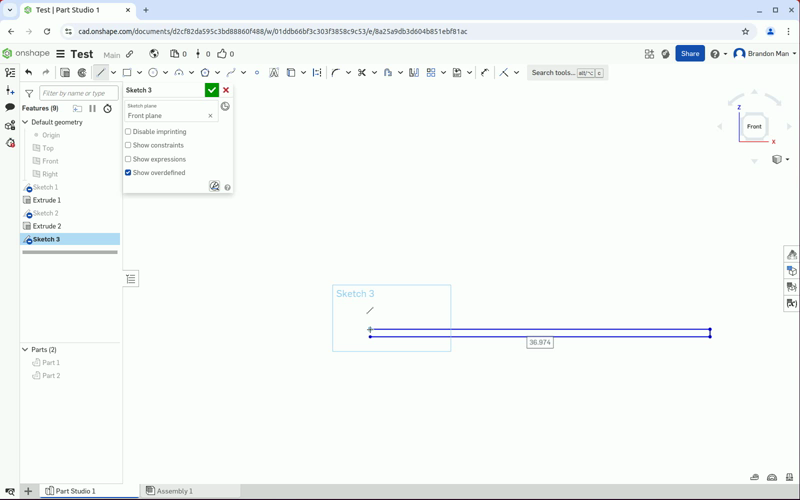
scroll(-6)
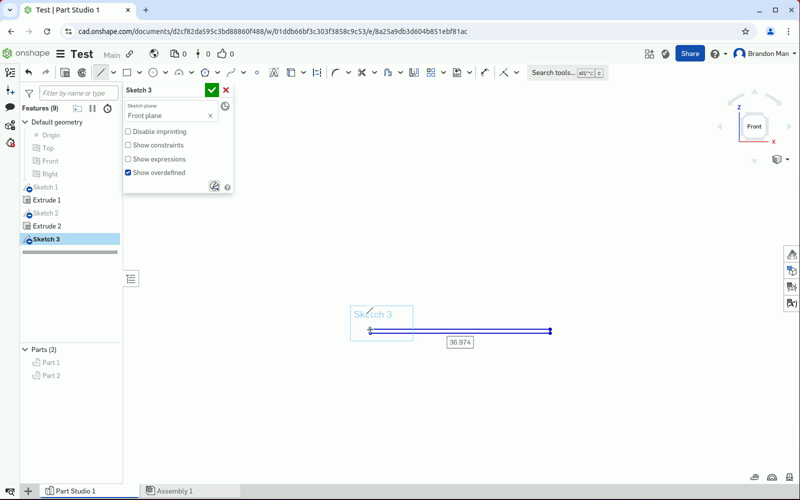
key_up(shift)
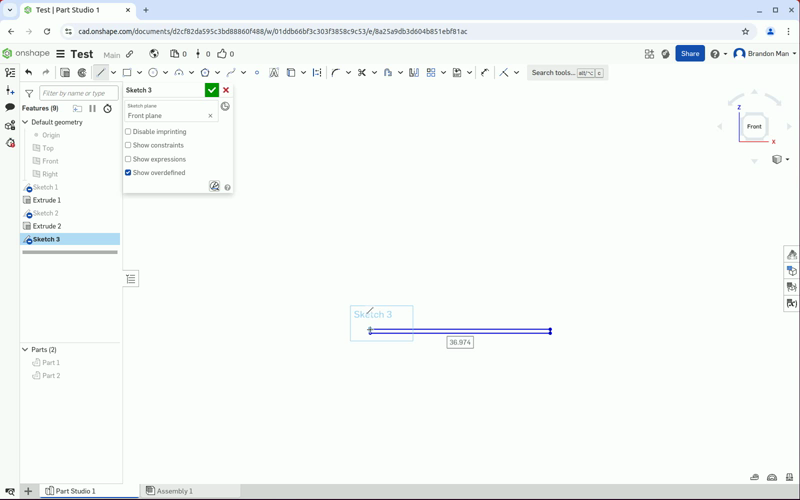
mouse_move(400, 329)
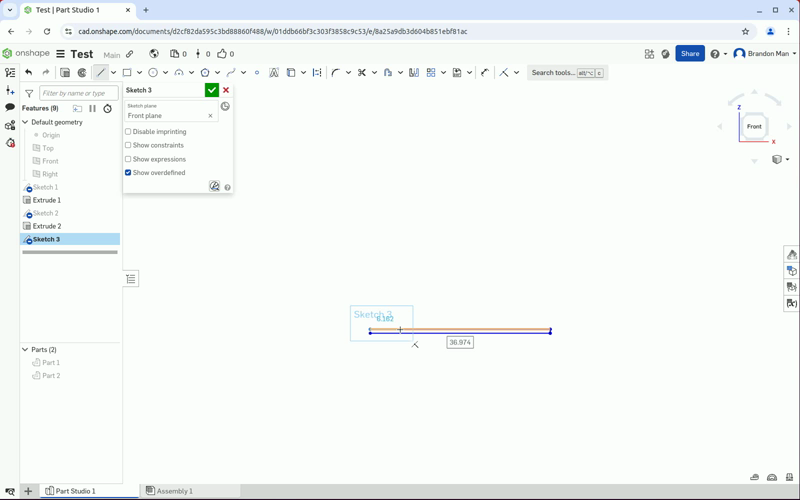
key_down(shift)
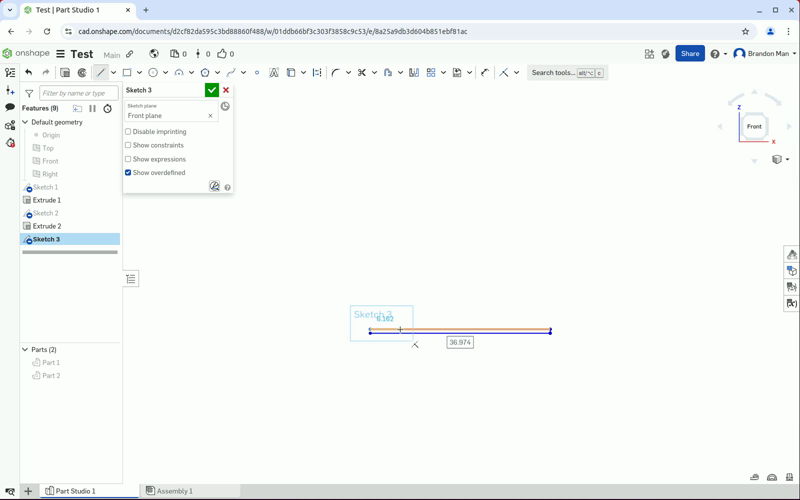
mouse_move(370, 333)
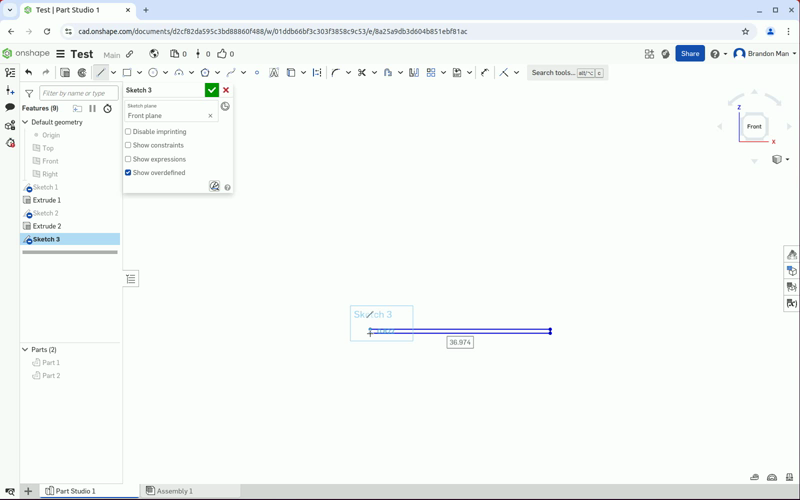
scroll(6)
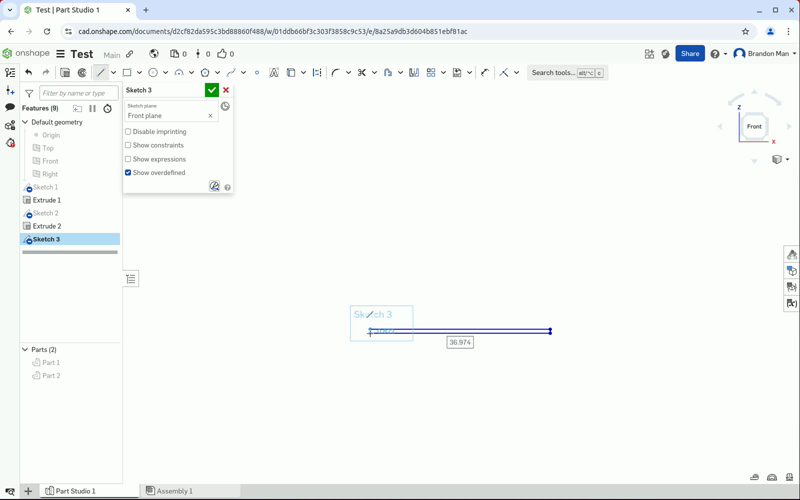
scroll(6)
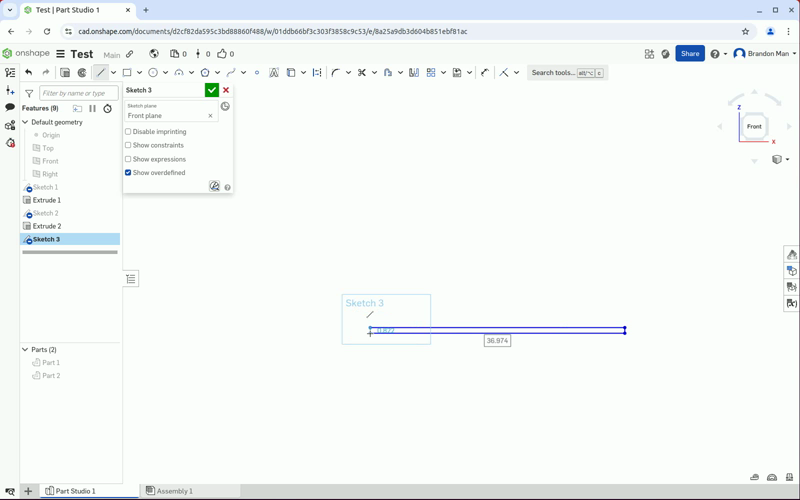
scroll(6)
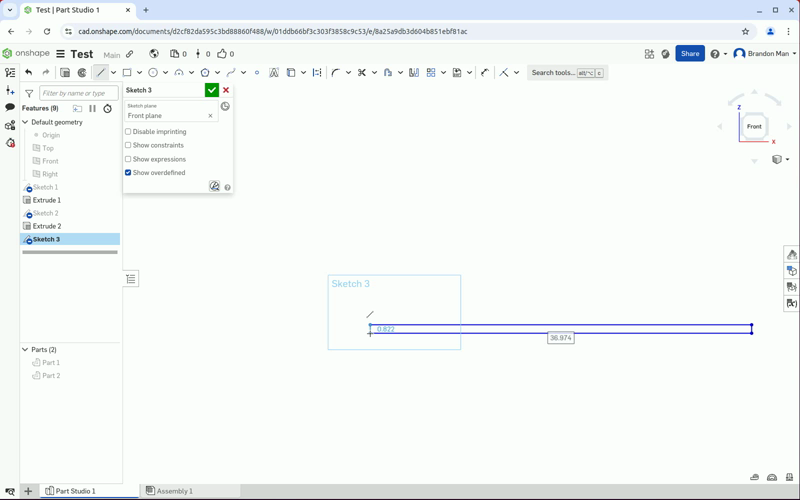
scroll(6)
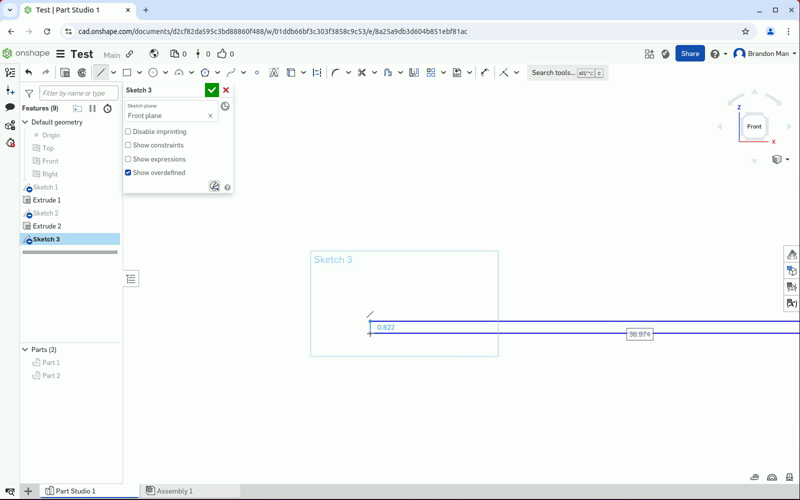
scroll(6)
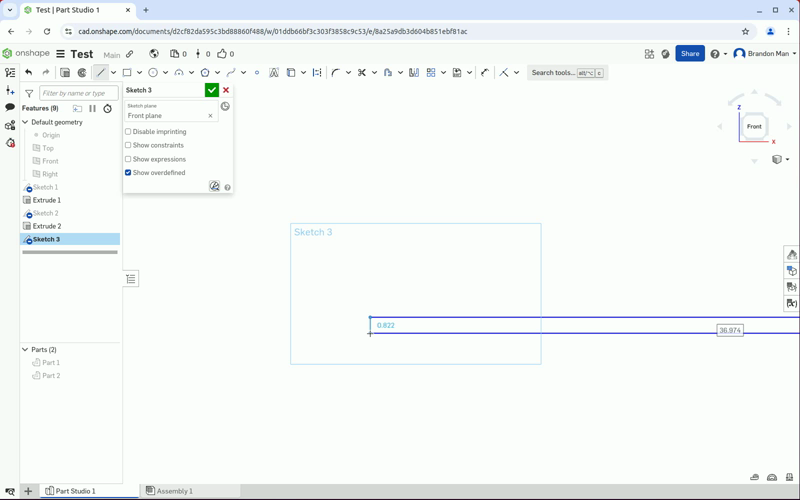
scroll(6)
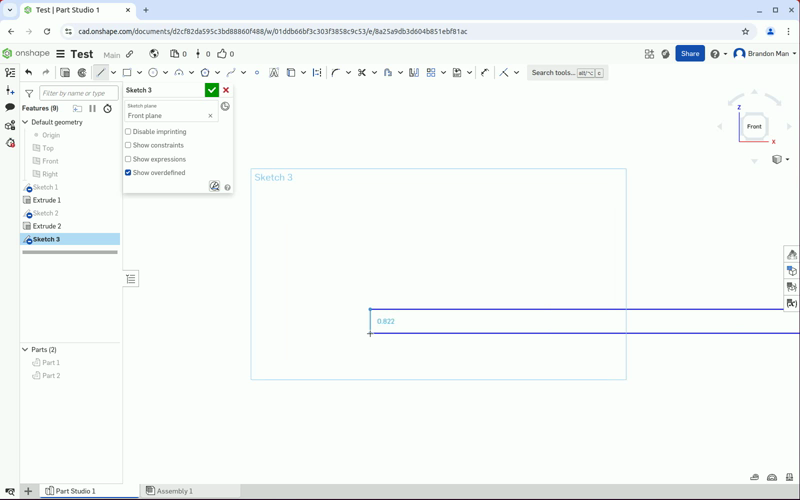
scroll(6)
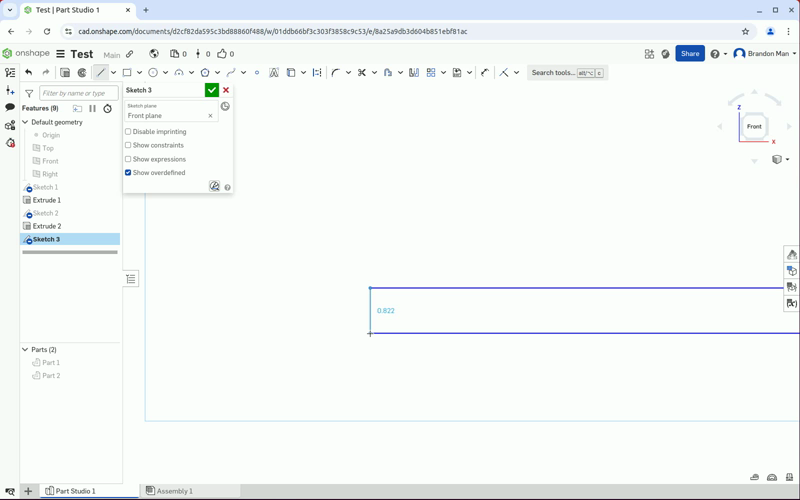
key_up(shift)
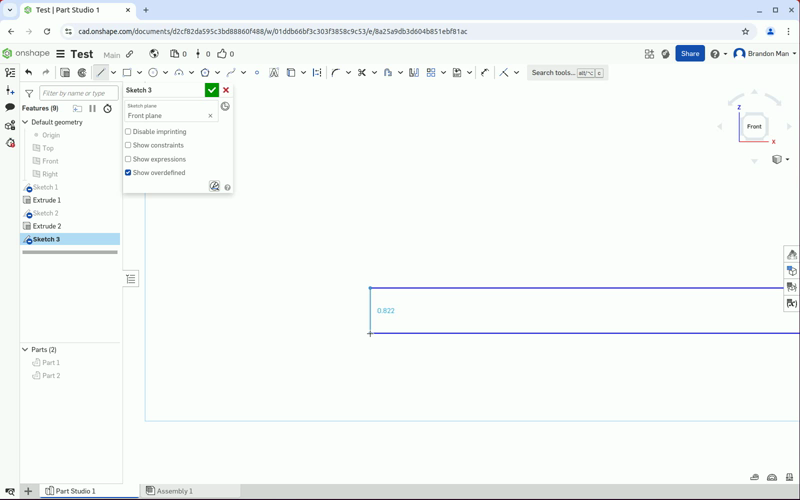
click(370, 333)
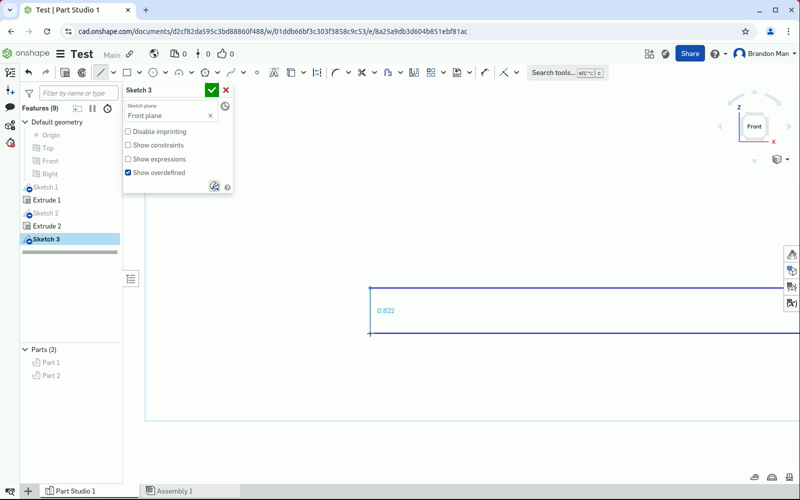
scroll(-6)
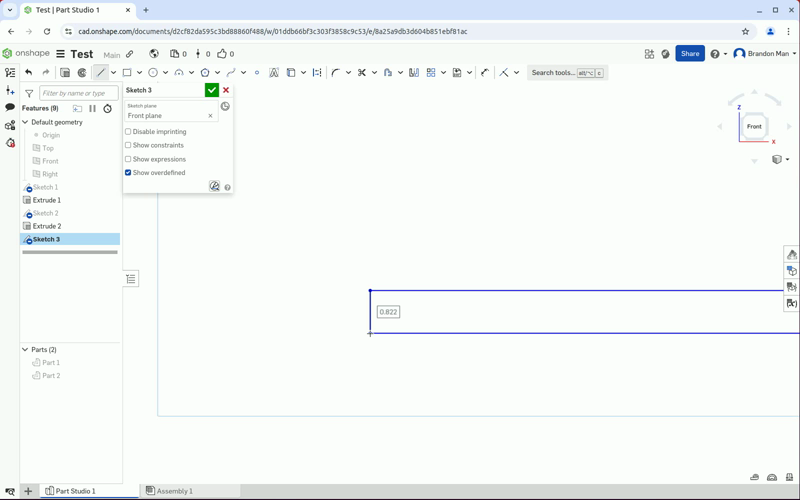
scroll(-6)
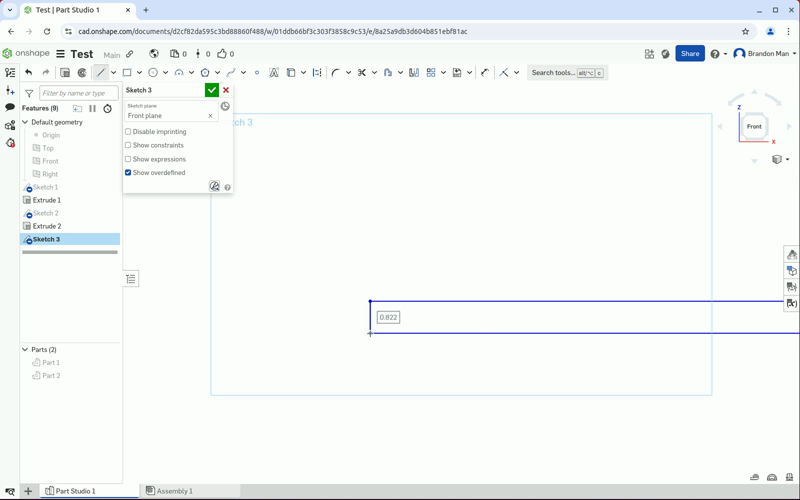
scroll(-6)
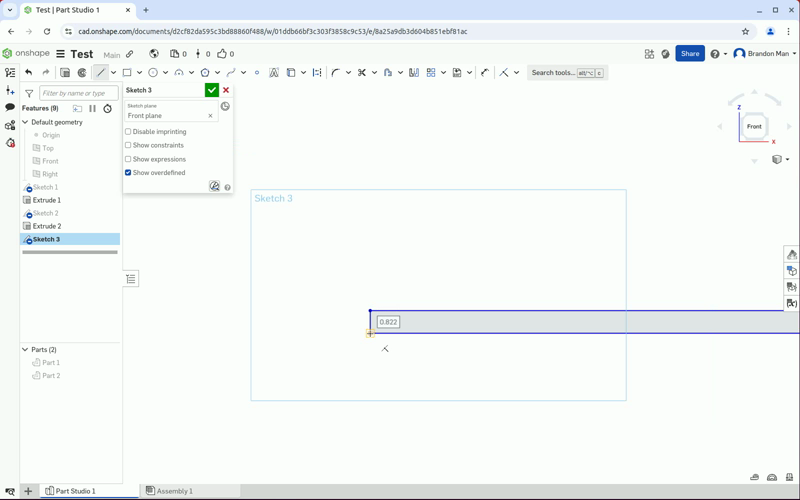
scroll(-6)
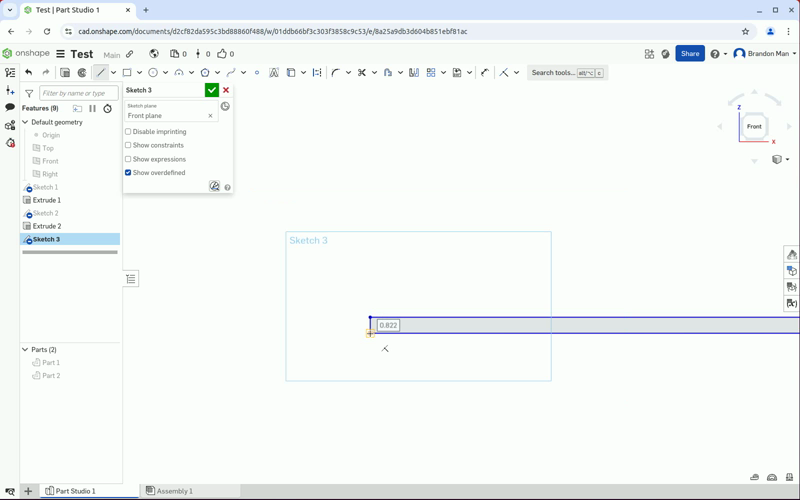
scroll(-6)
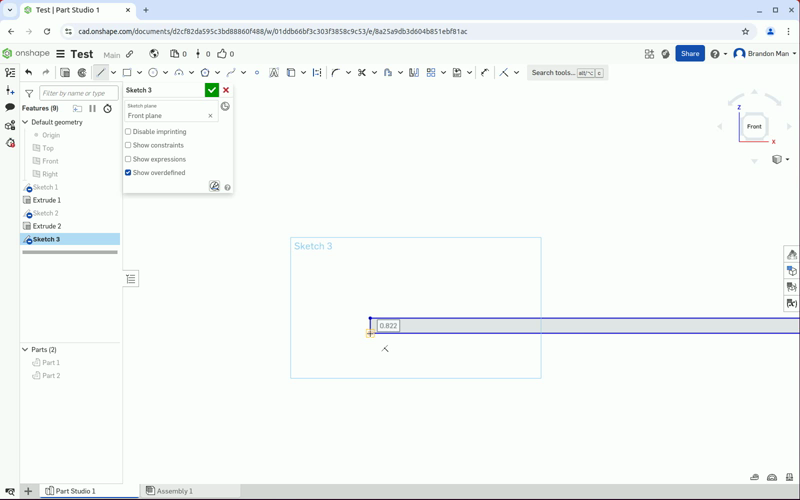
scroll(-6)
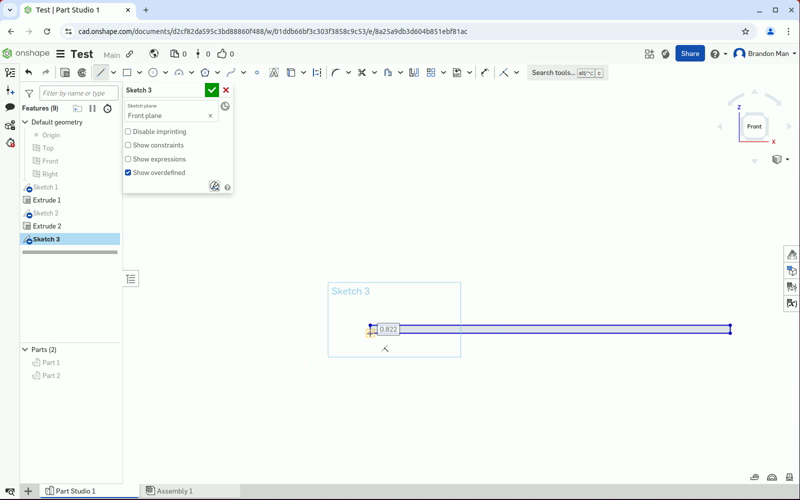
scroll(-6)
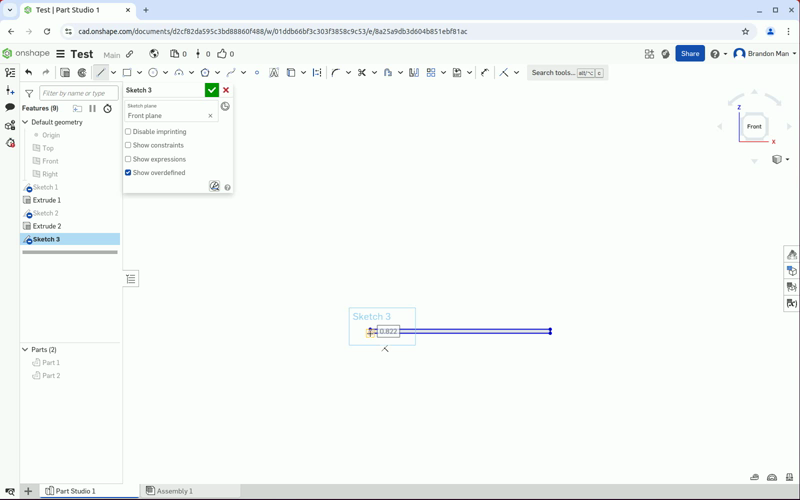
key(esc)
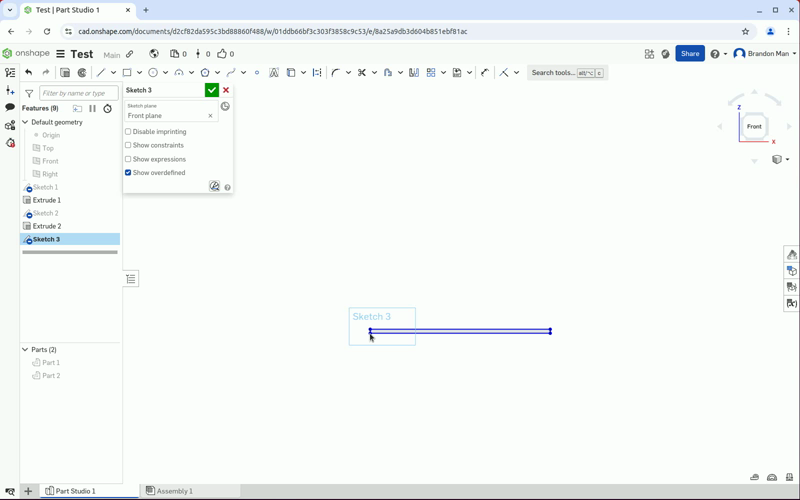
mouse_move(438, 330)
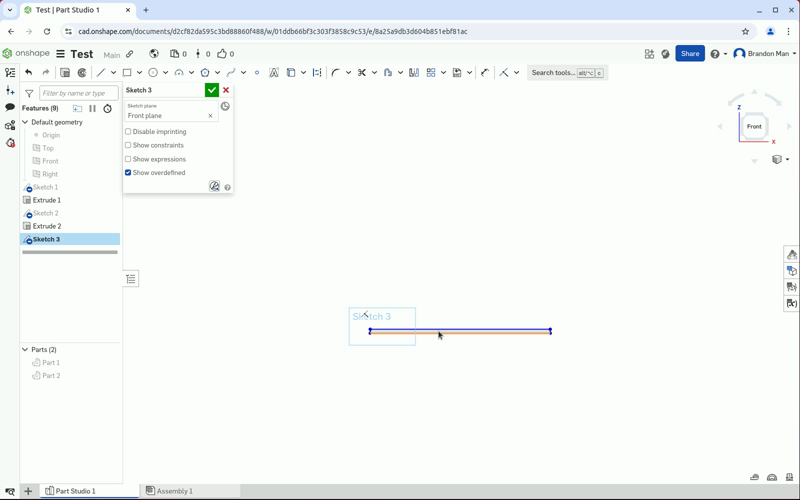
scroll(6)
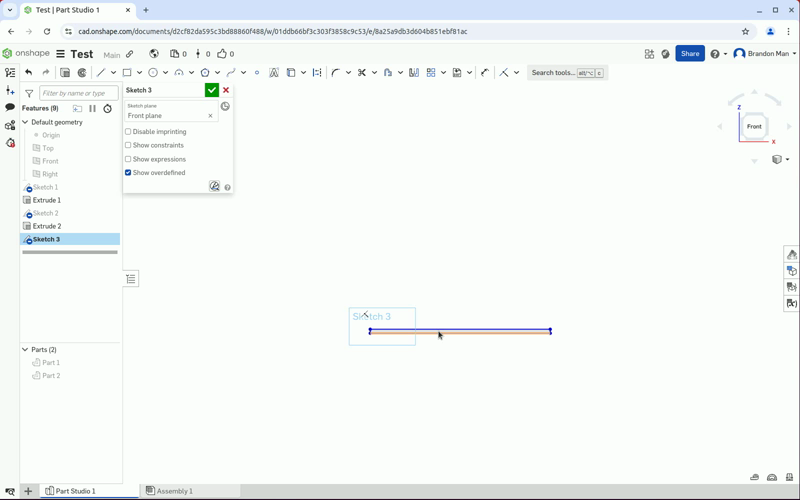
scroll(6)
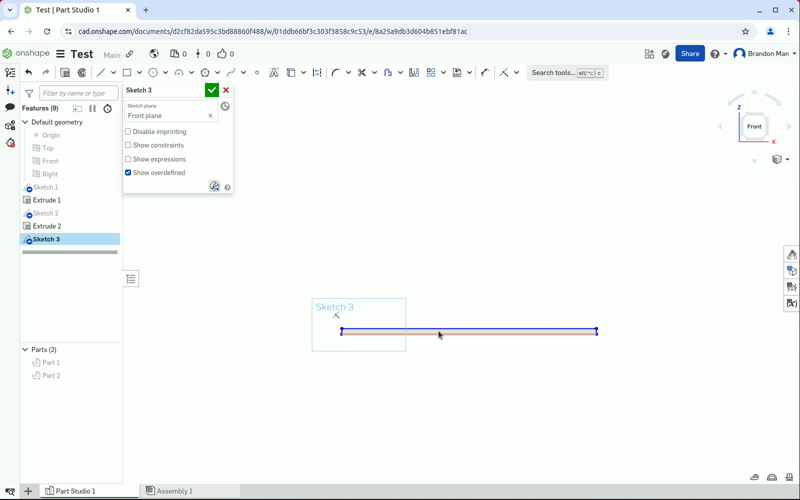
scroll(6)
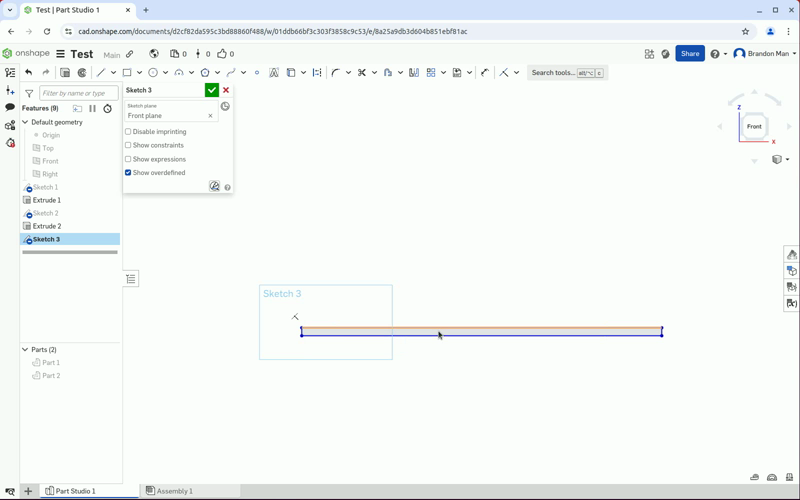
scroll(6)
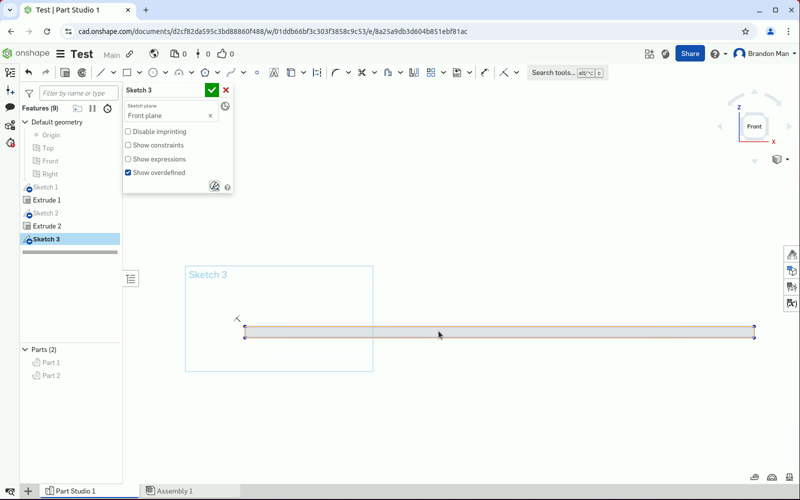
scroll(6)
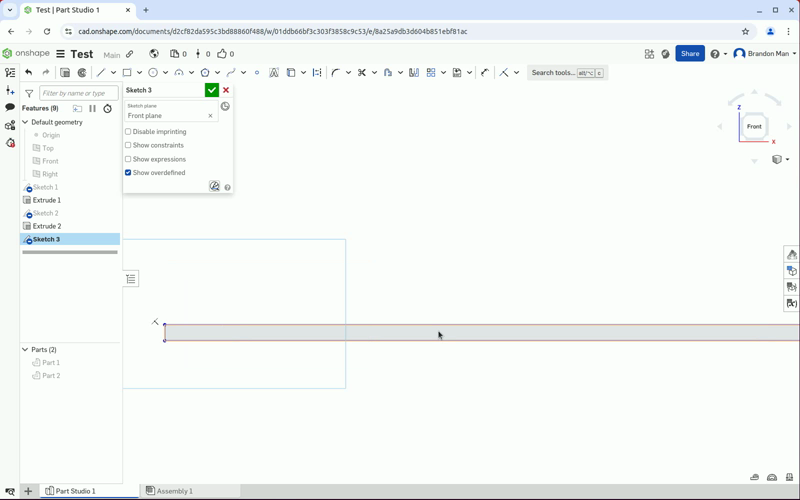
scroll(6)
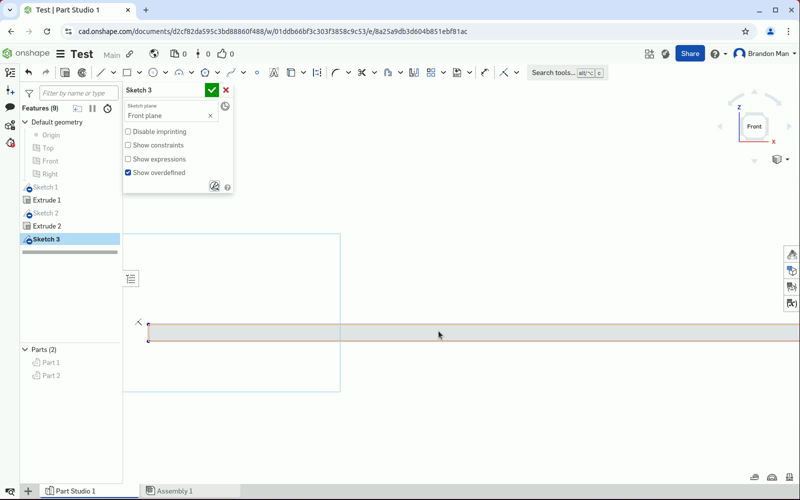
scroll(6)
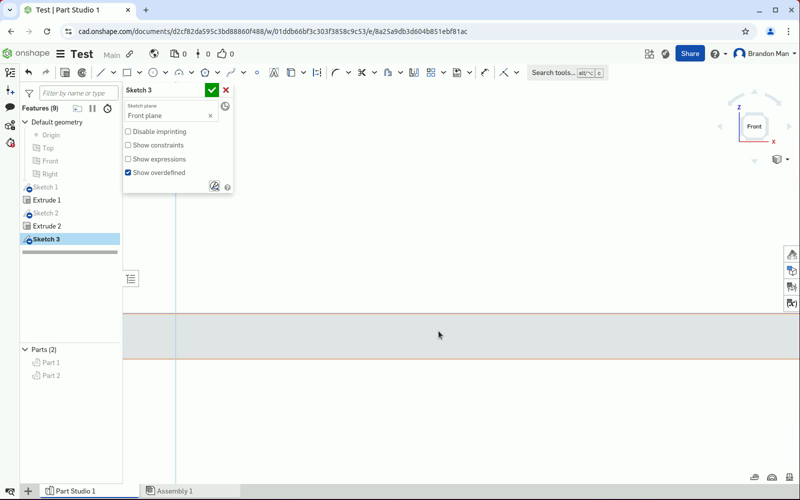
click(438, 330)
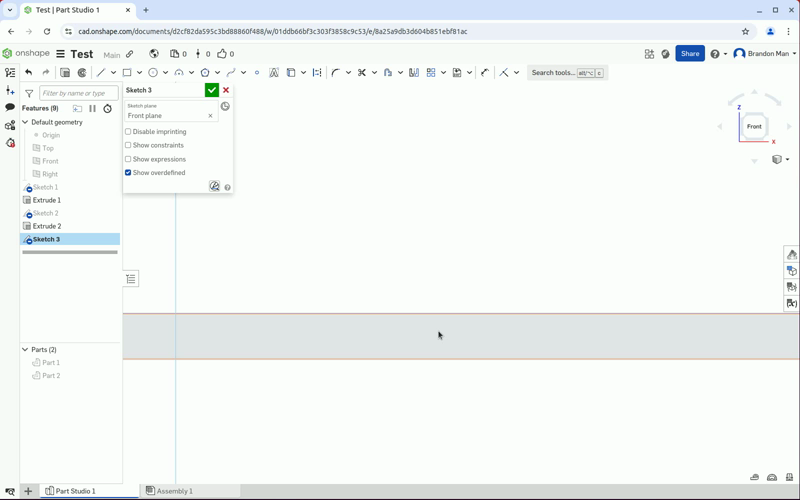
scroll(-6)
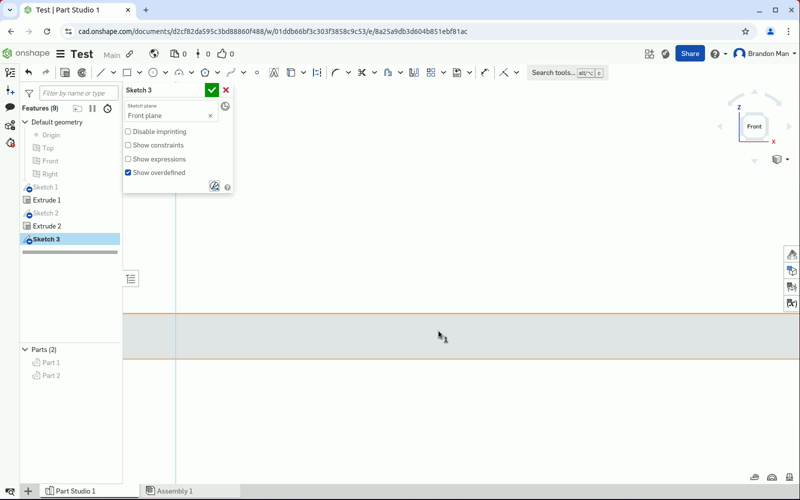
scroll(-6)
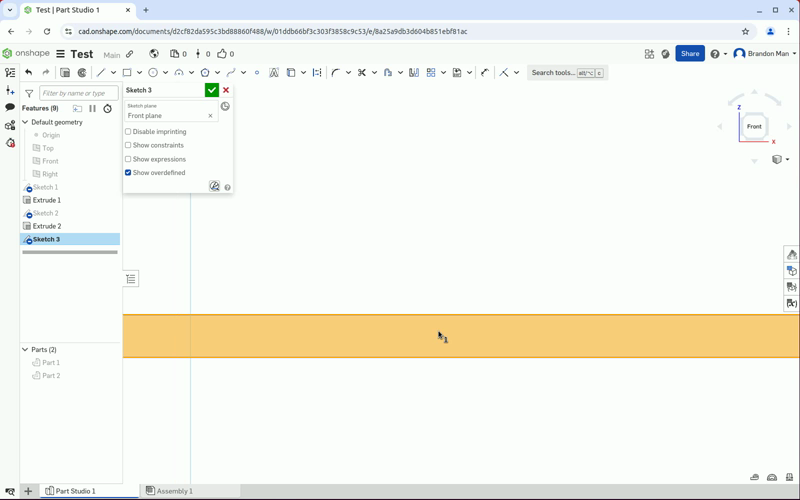
scroll(-6)
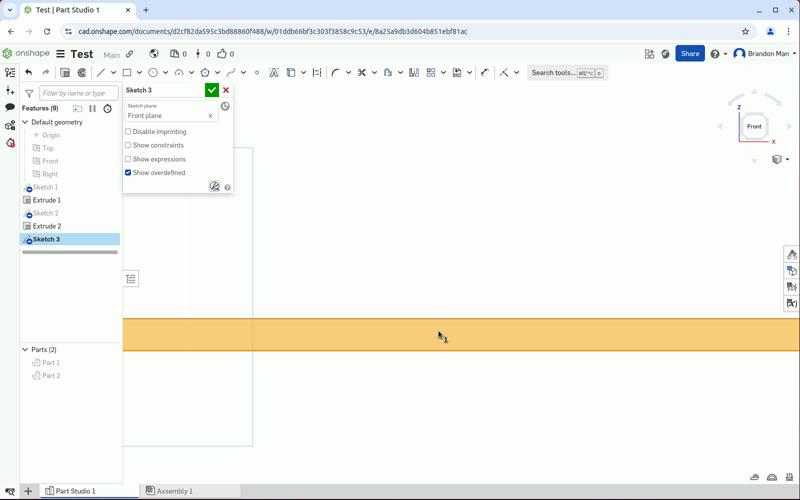
scroll(-6)
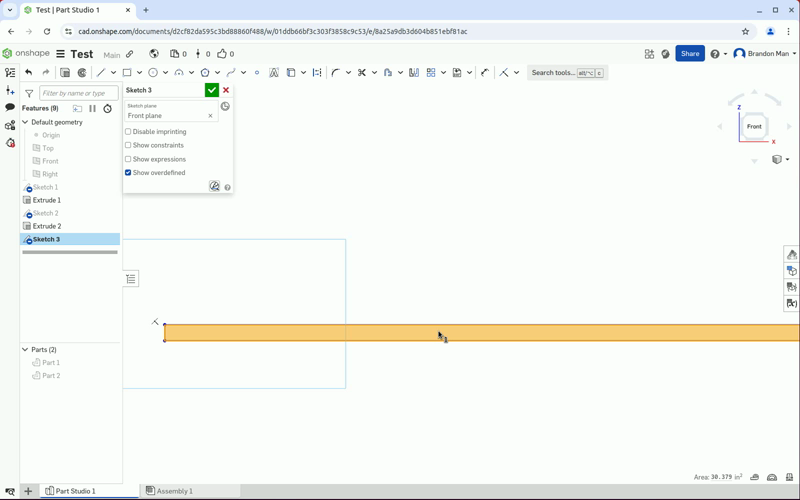
scroll(-6)
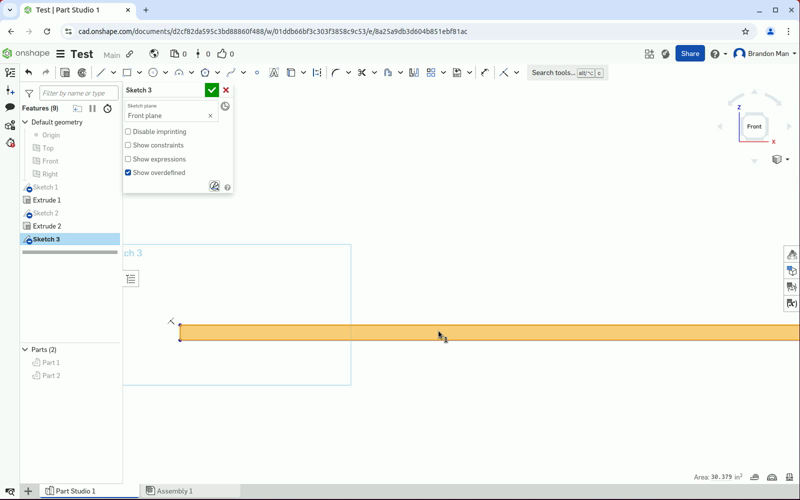
scroll(-6)
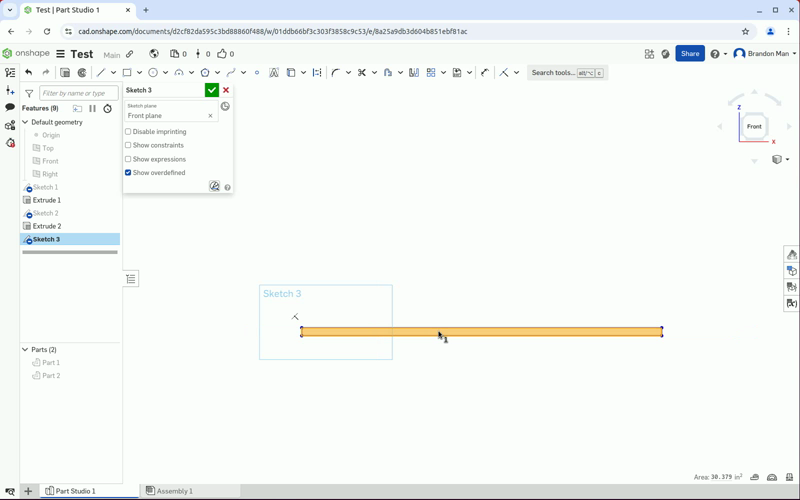
scroll(-6)
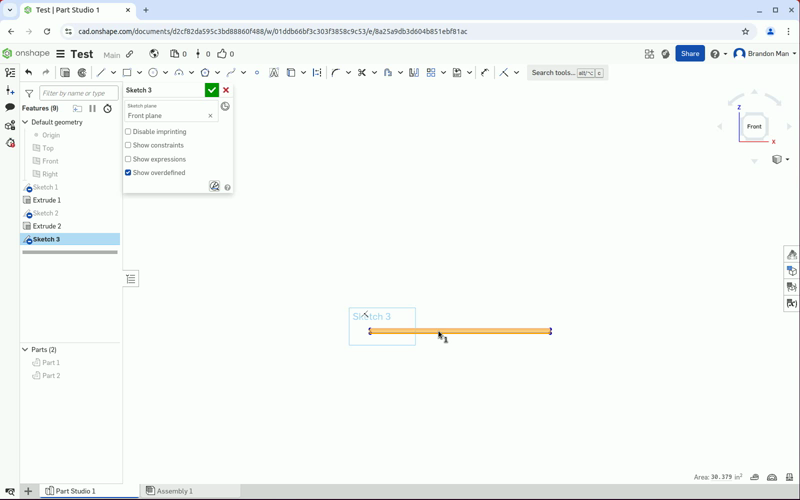
mouse_move(73, 352)
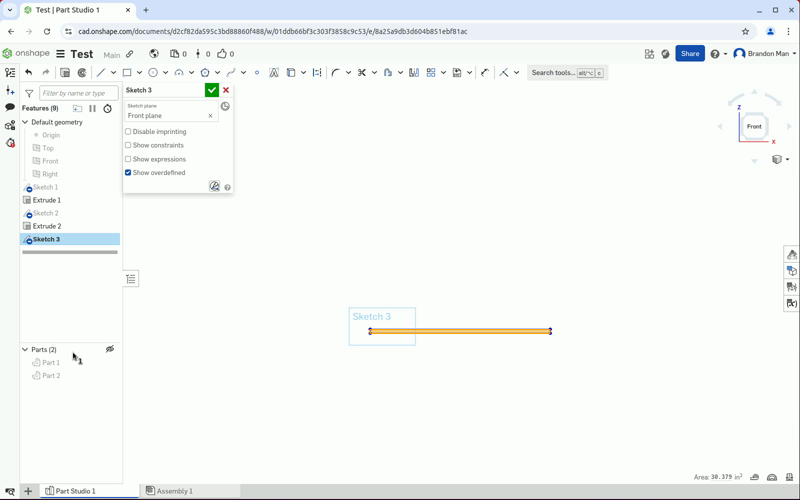
key(shift+y)
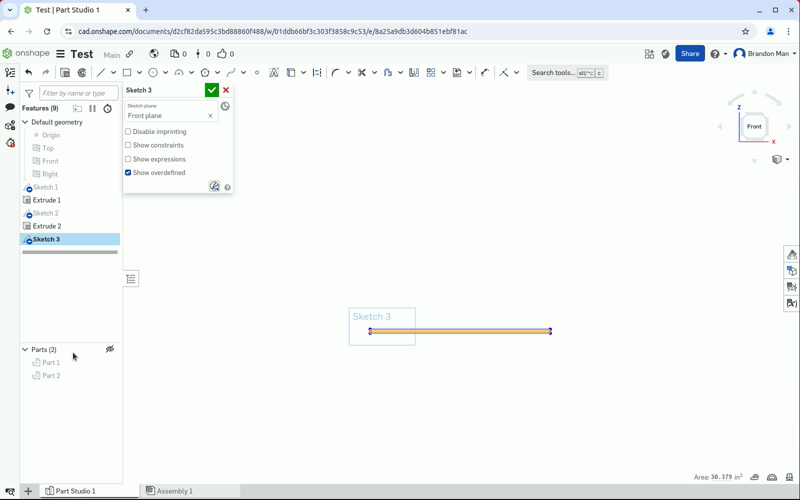
key(shift+e)
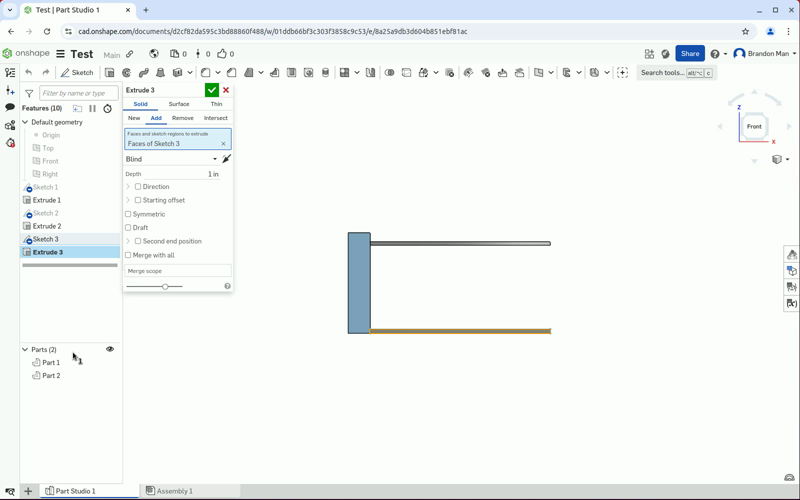
mouse_move(143, 106)
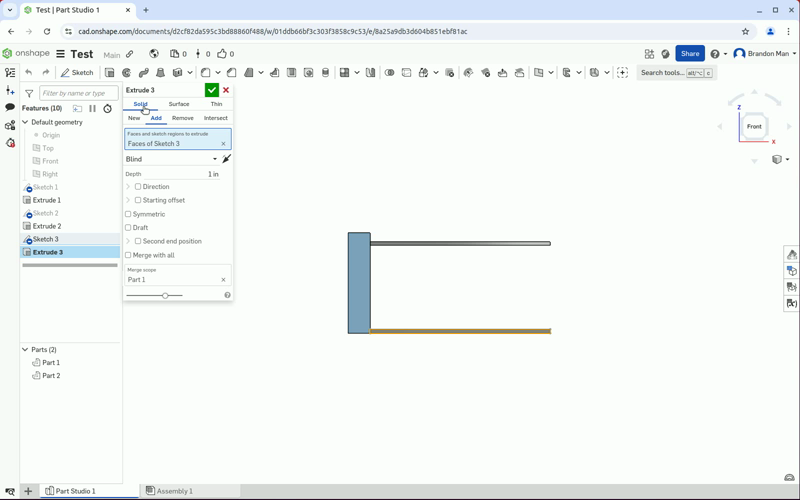
click(143, 106)
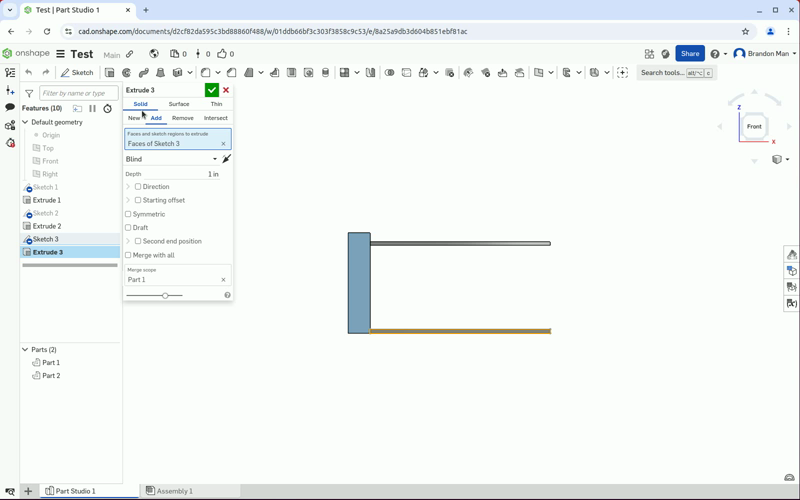
mouse_move(137, 120)
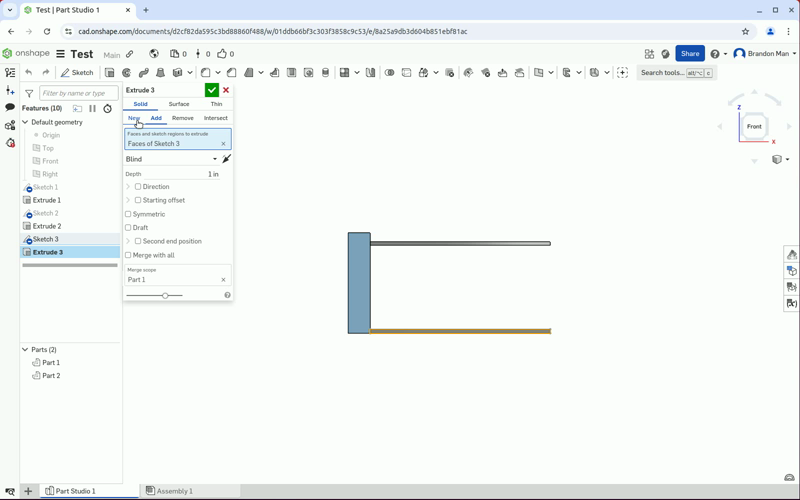
click(137, 120)
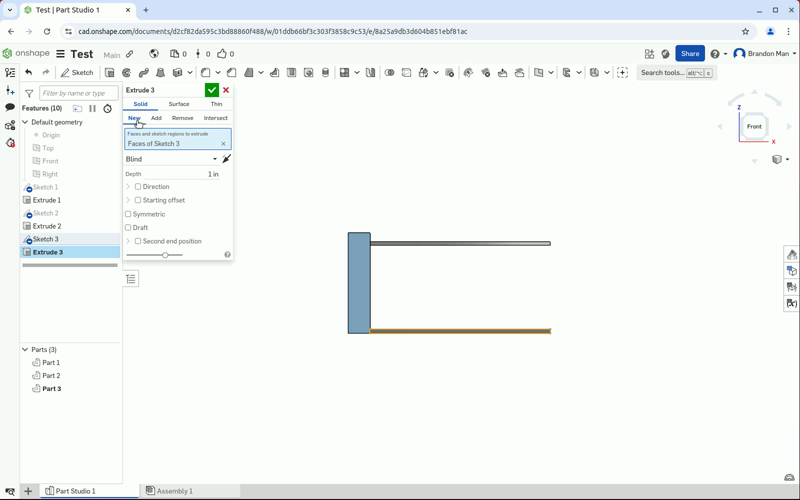
key(tab, 4)
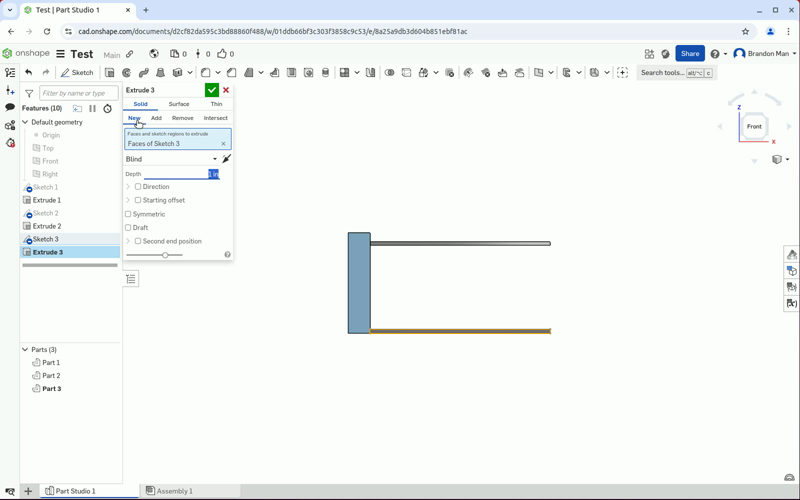
text(2.889)
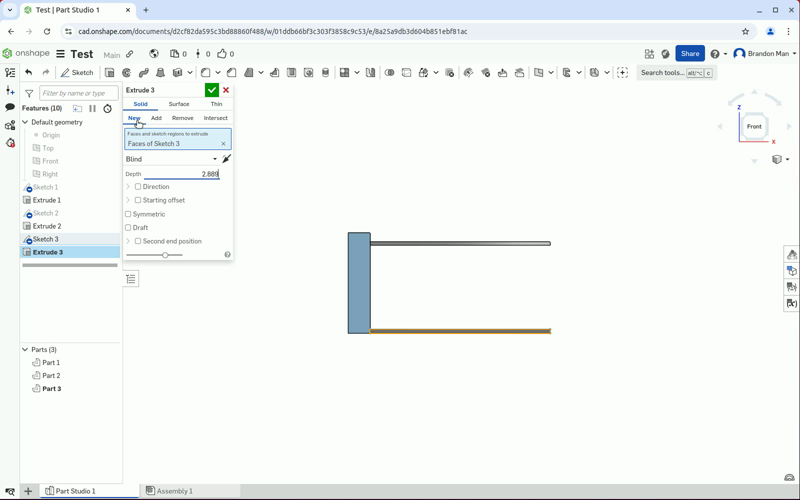
key(enter)
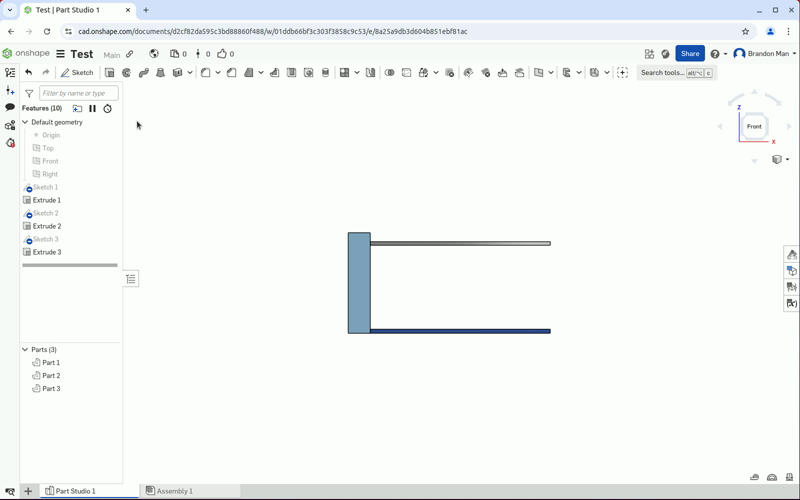
key(shift+h)
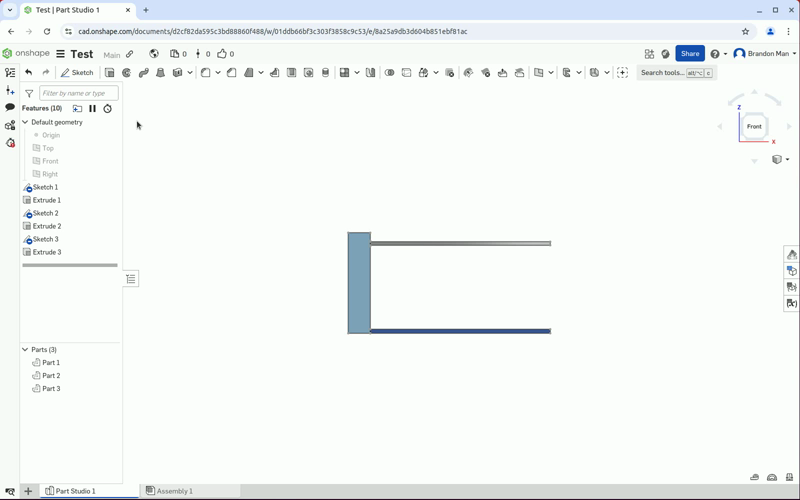
key(shift+h)
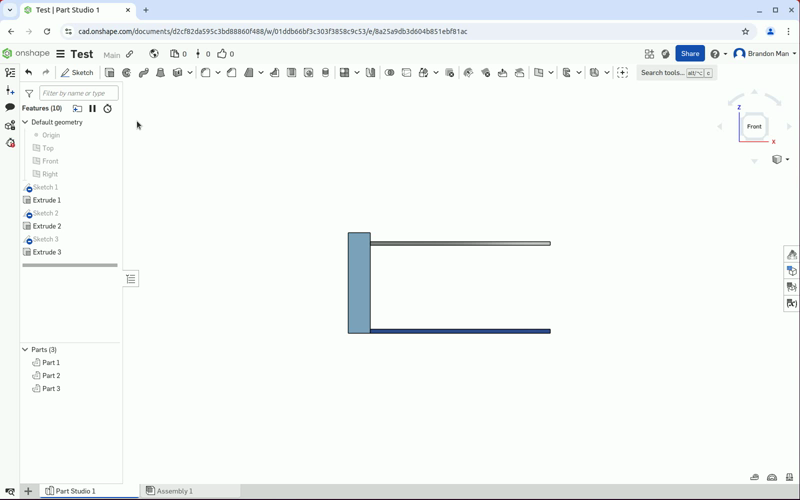
mouse_move(73, 189)
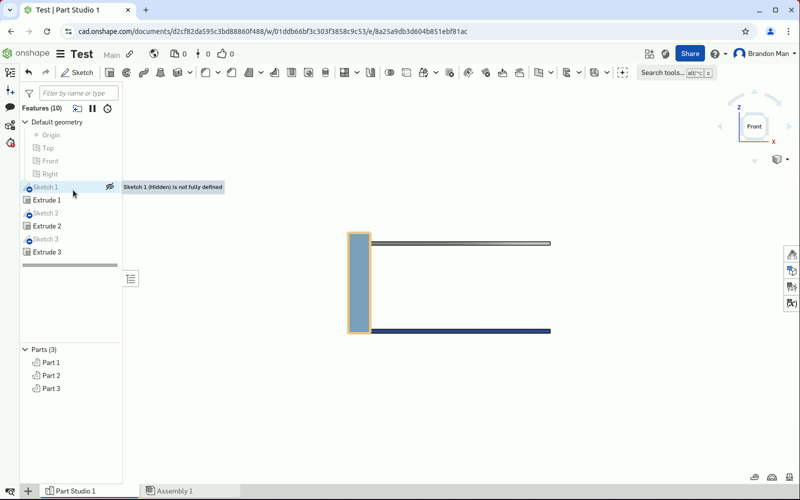
click(73, 189)
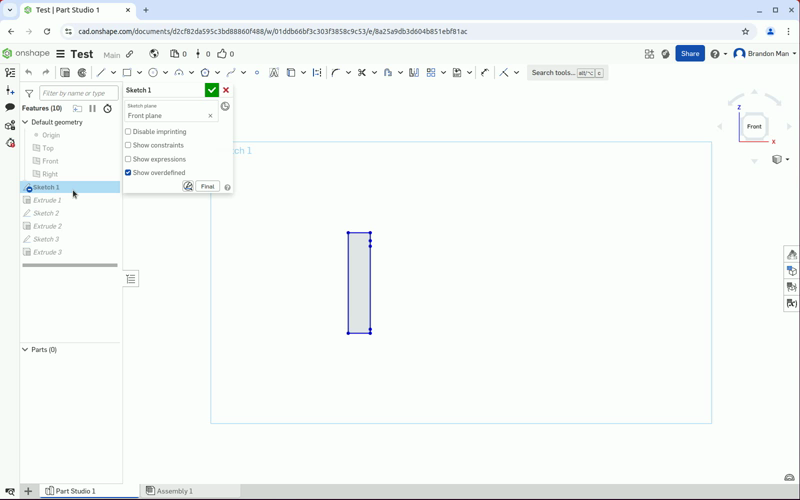
mouse_move(229, 92)
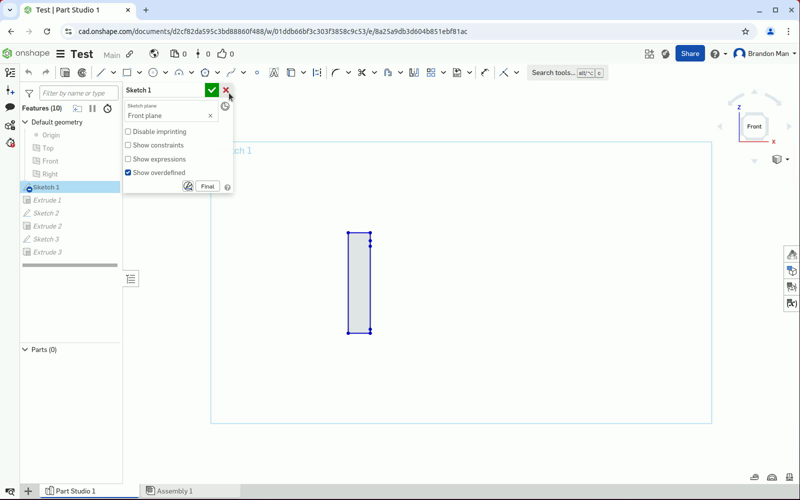
click(229, 92)
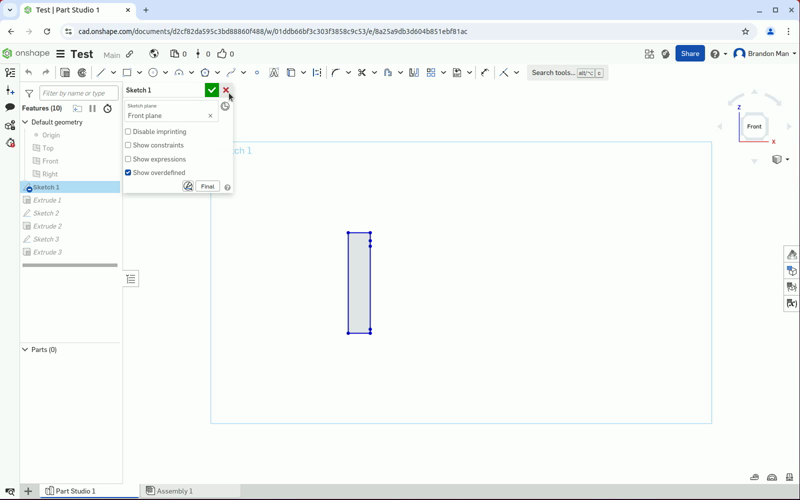
key(shift+s)
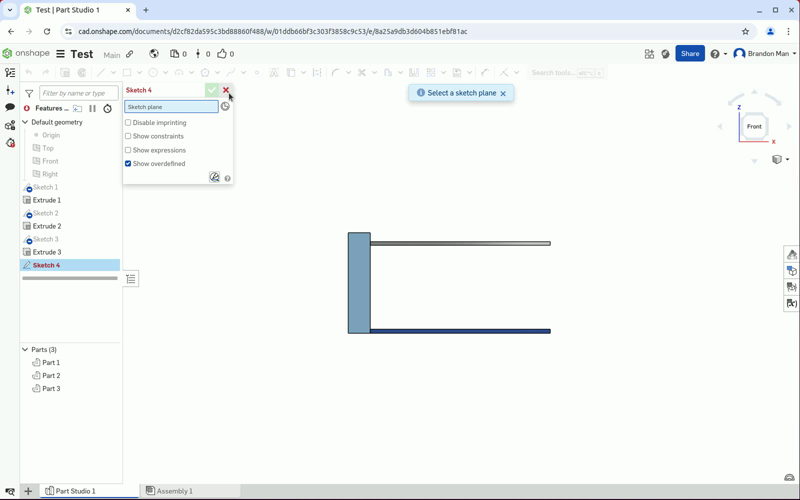
mouse_move(73, 163)
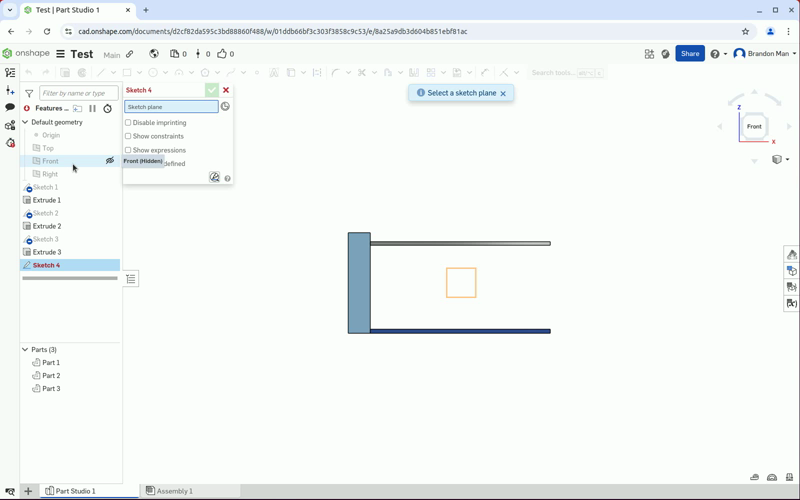
click(73, 163)
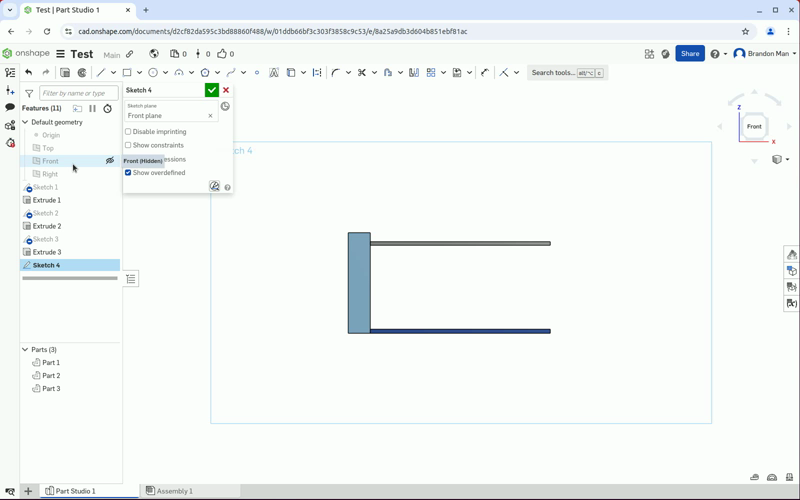
mouse_move(73, 352)
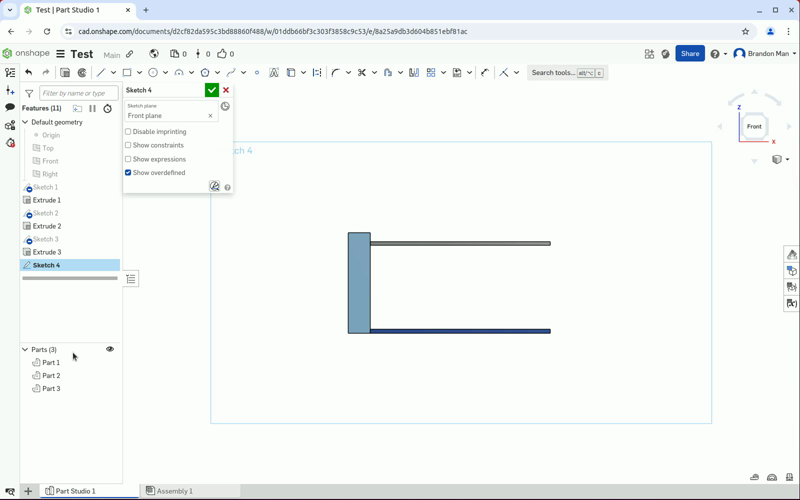
key(y)
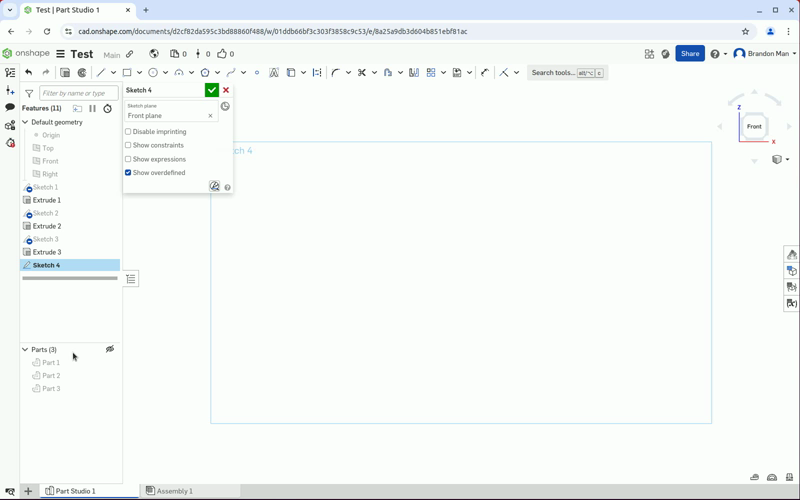
key(l)
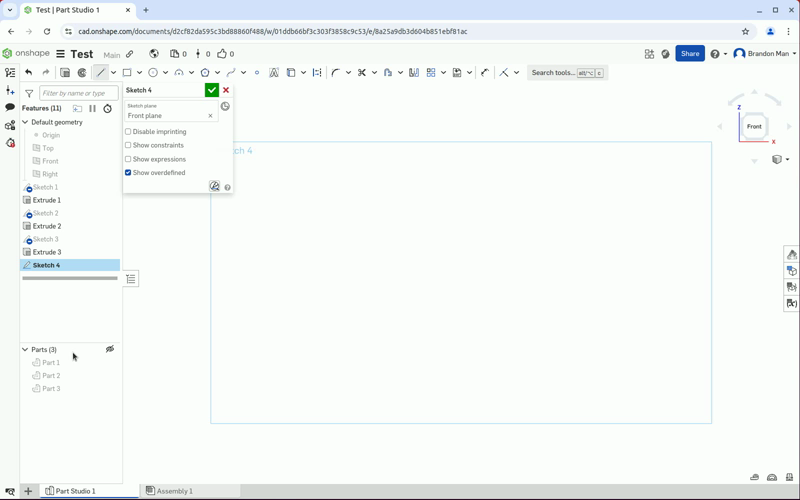
key_down(shift)
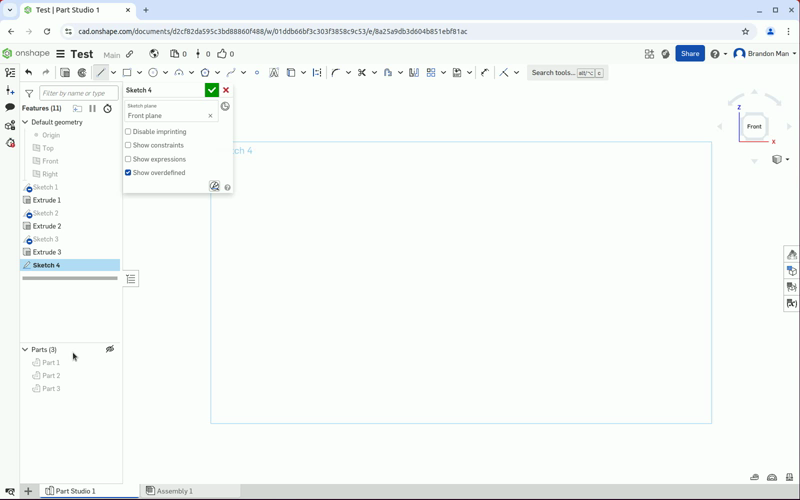
mouse_move(551, 333)
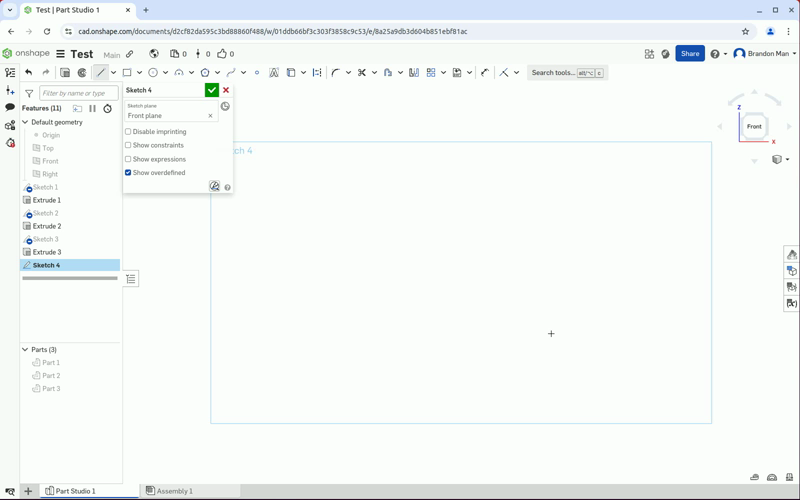
click(551, 333)
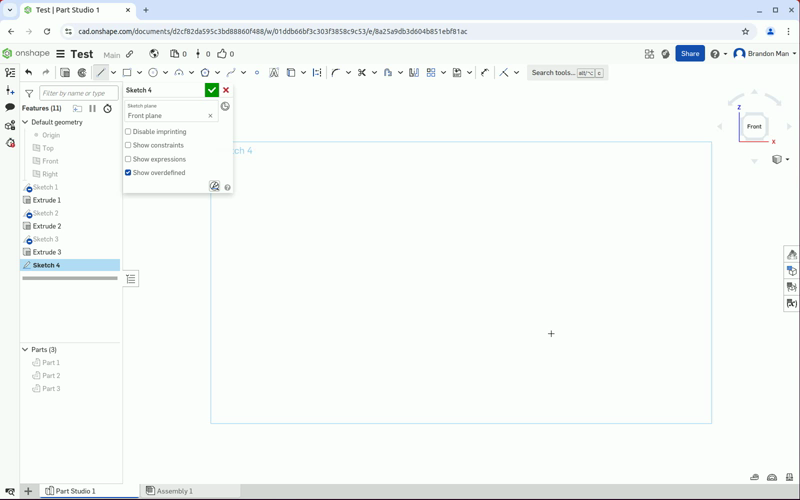
key_up(shift)
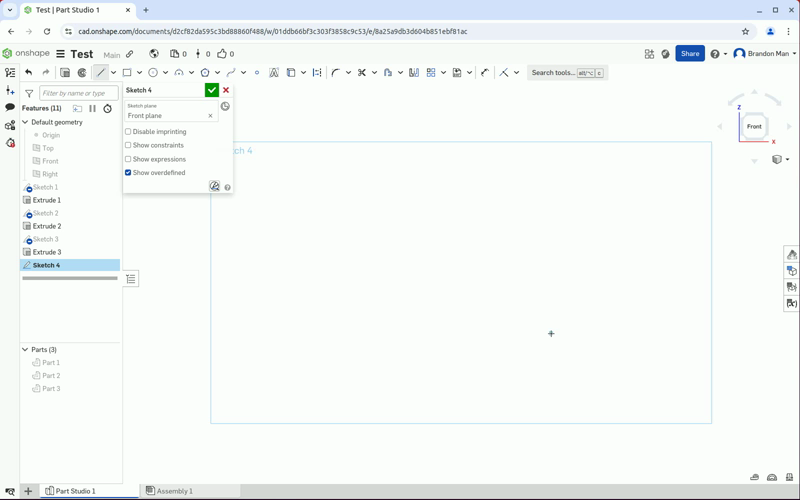
key_down(shift)
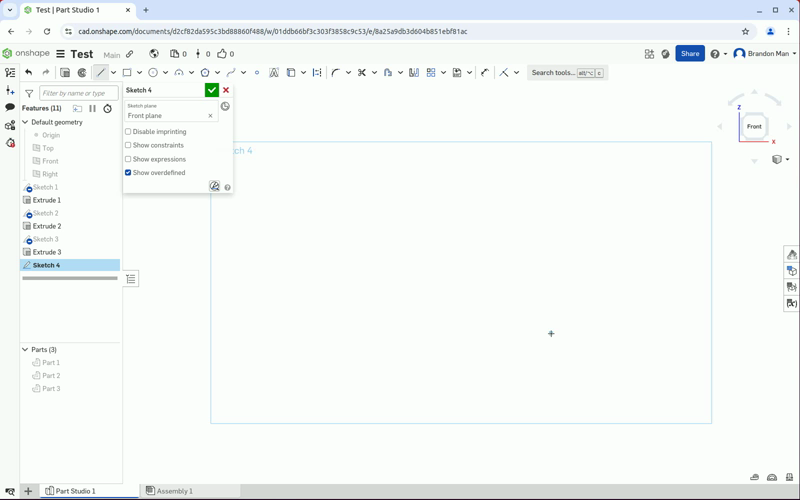
mouse_move(581, 333)
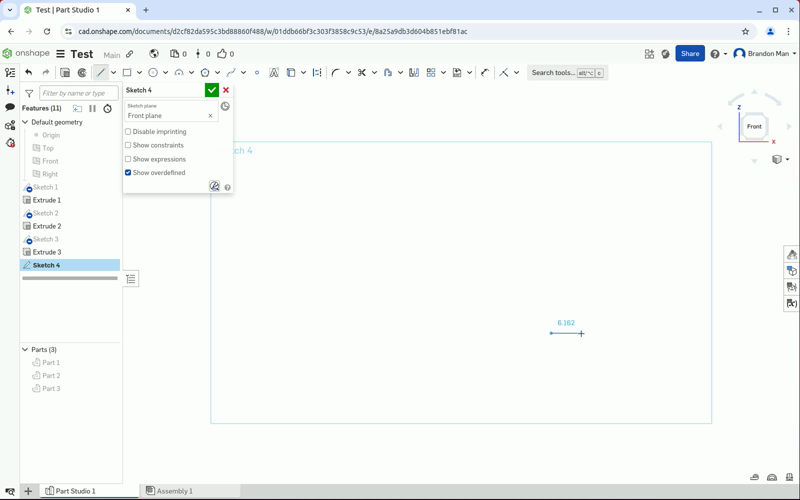
mouse_move(573, 333)
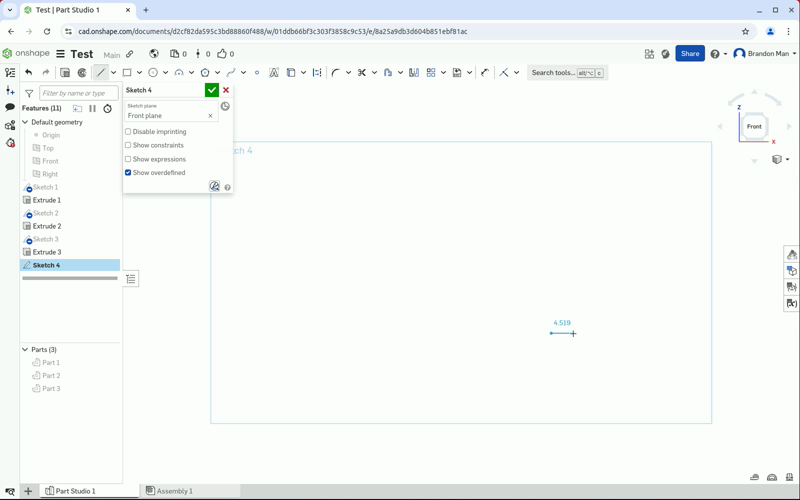
click(573, 333)
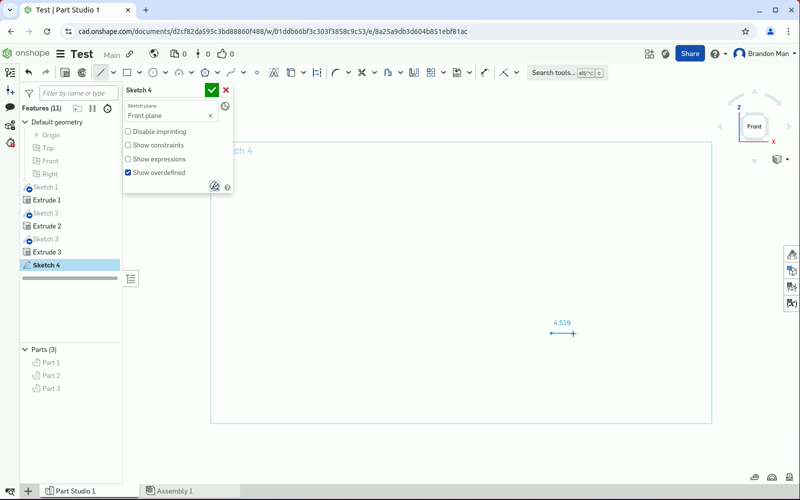
key_up(shift)
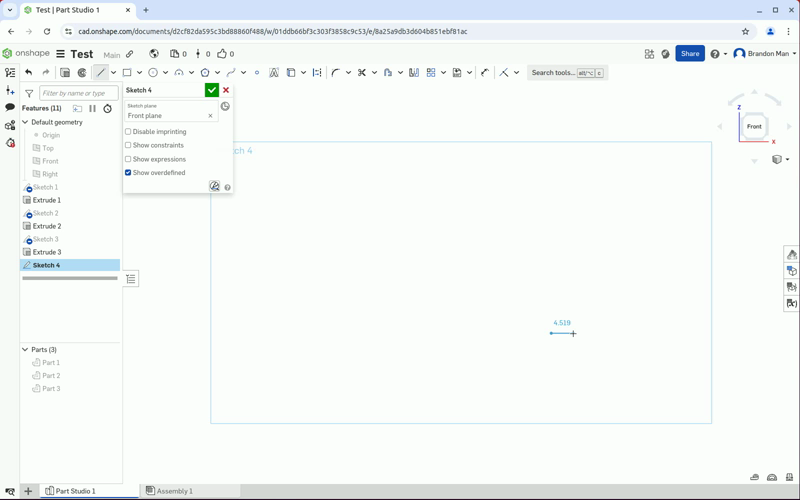
key_down(shift)
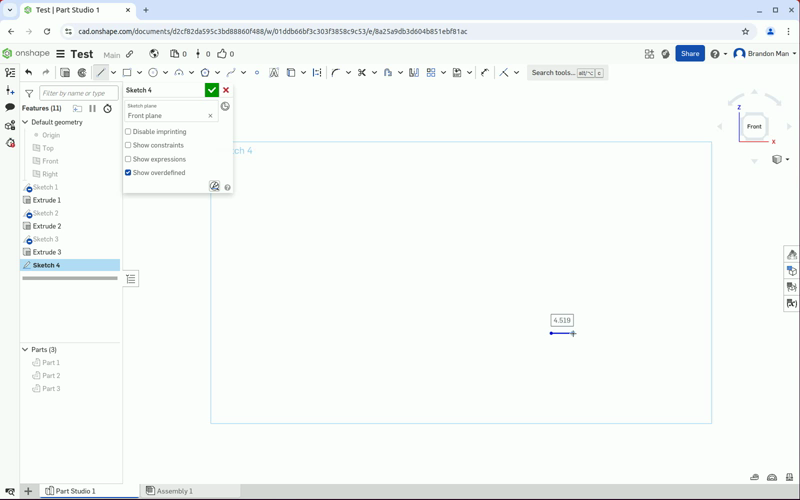
mouse_move(573, 232)
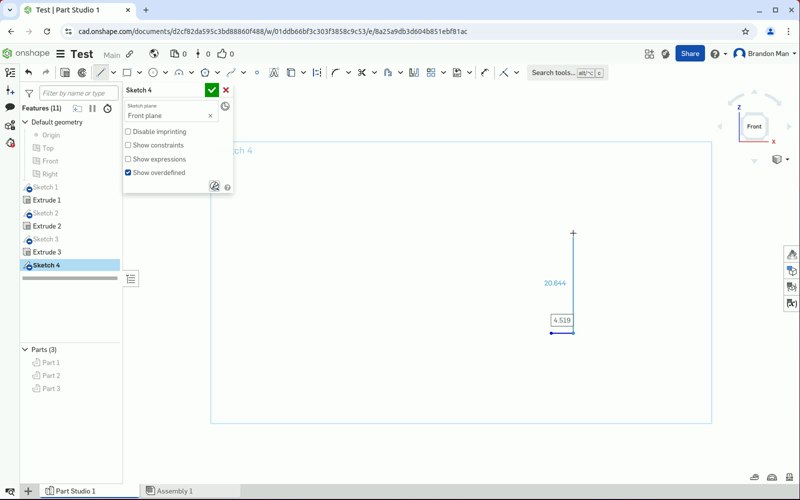
click(573, 232)
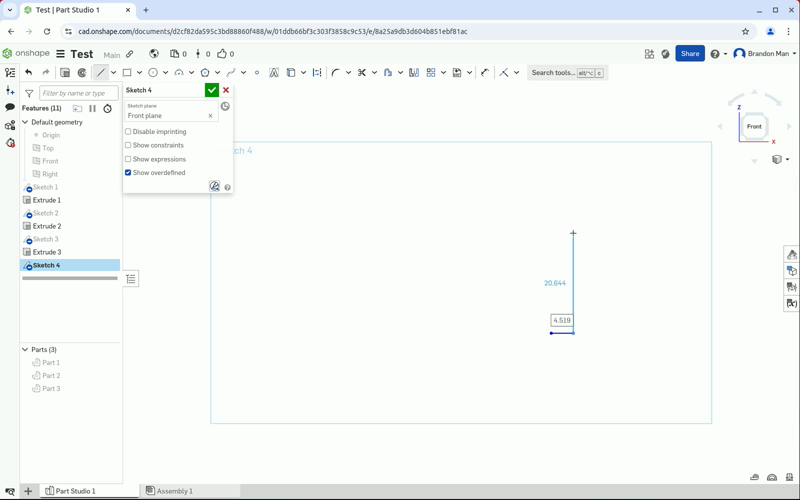
key_up(shift)
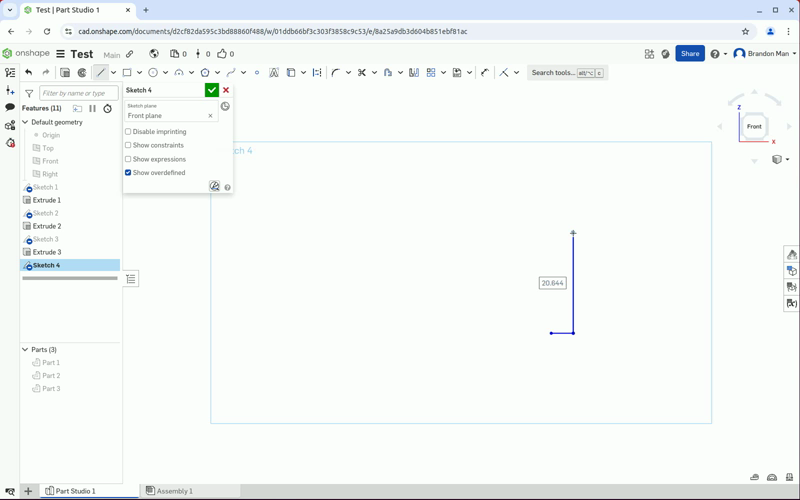
key_down(shift)
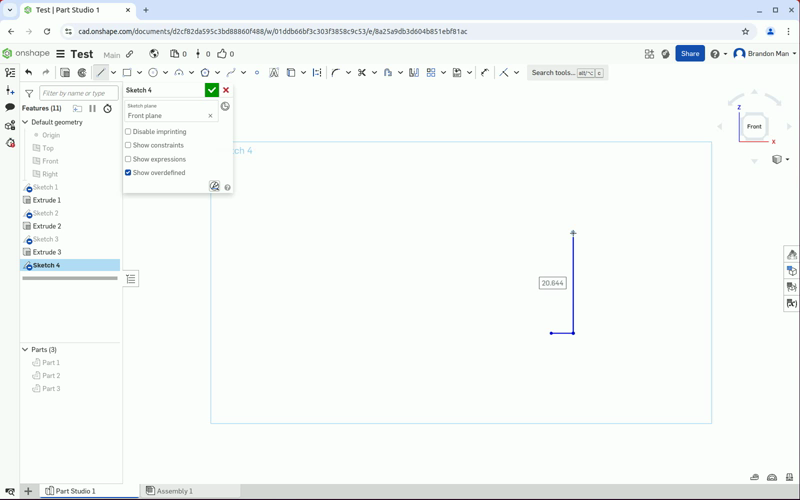
mouse_move(589, 232)
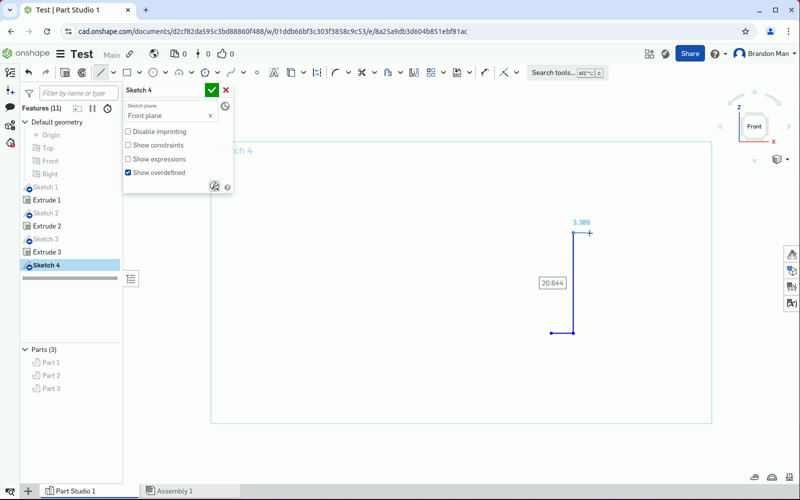
mouse_move(551, 232)
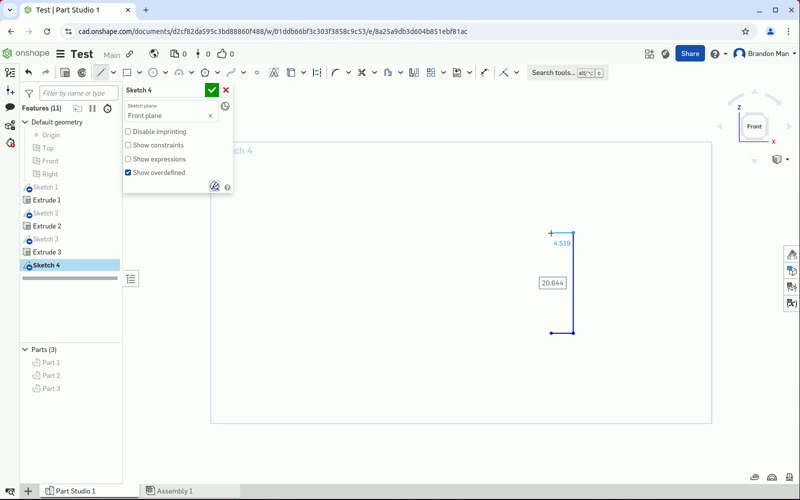
click(551, 232)
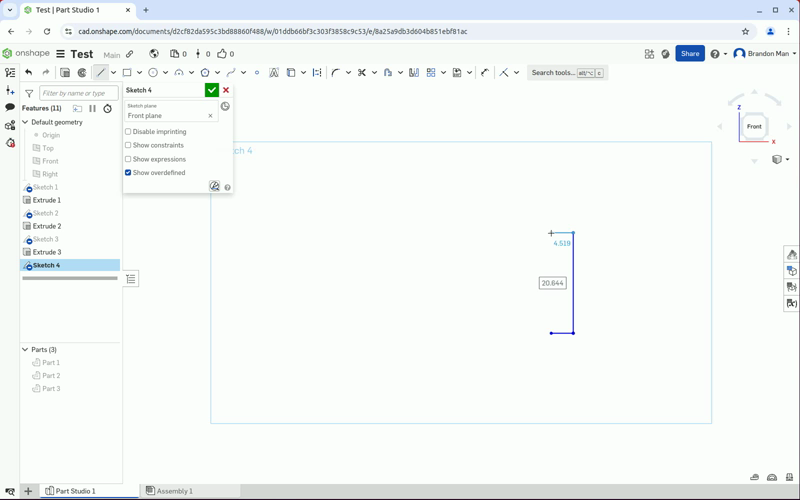
key_up(shift)
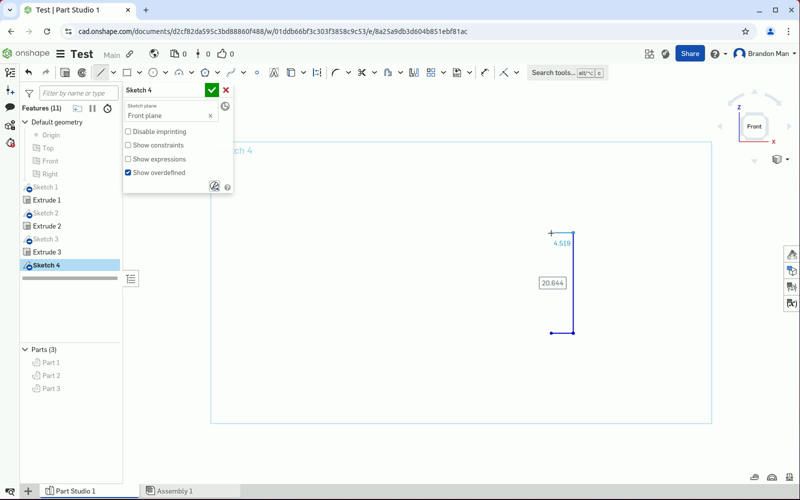
key_down(shift)
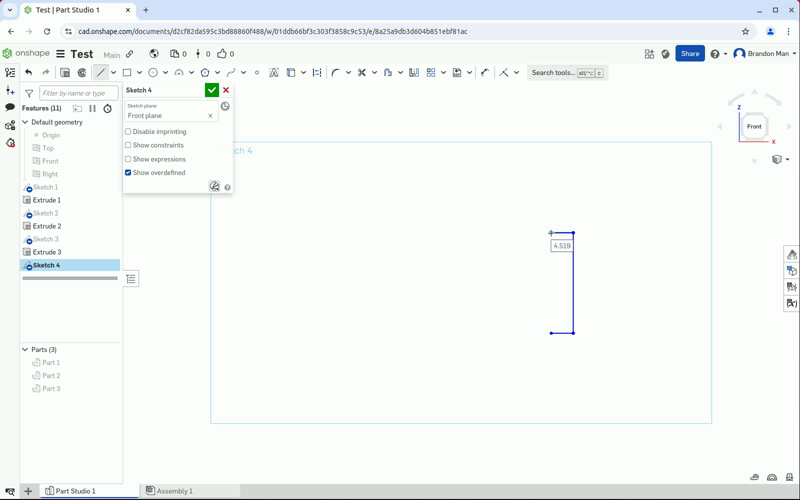
mouse_move(581, 232)
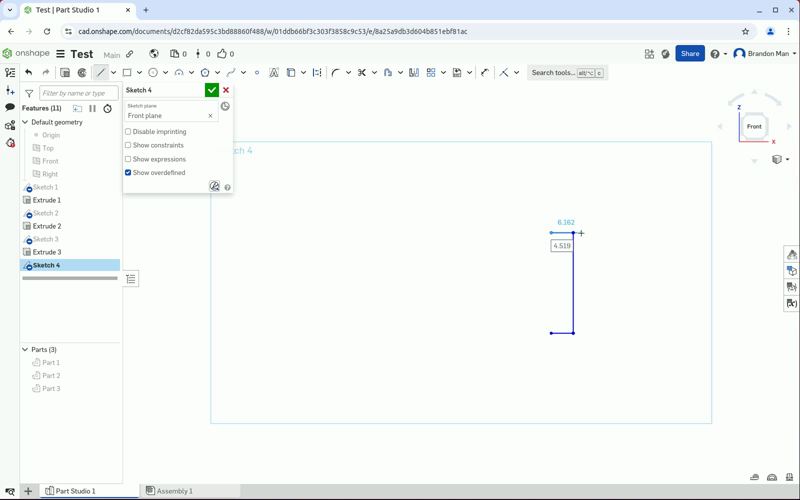
mouse_move(551, 240)
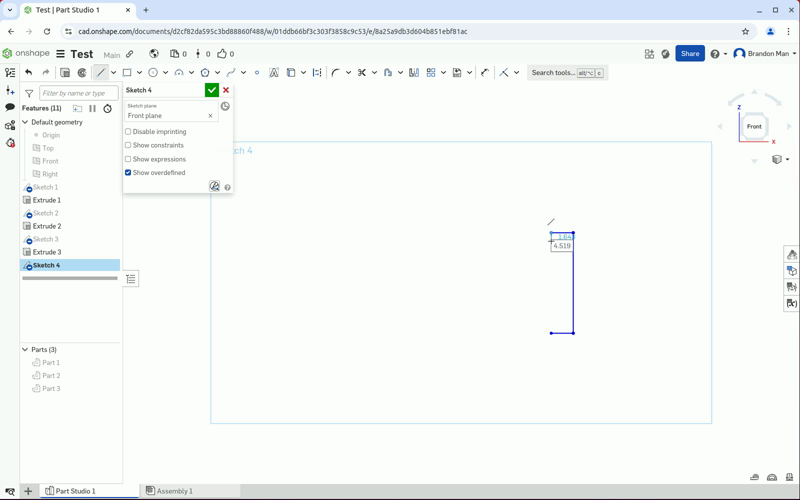
click(551, 240)
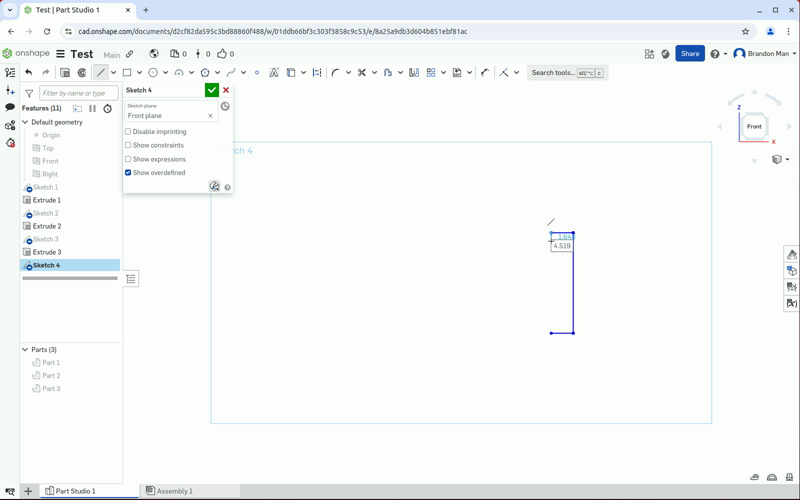
key_up(shift)
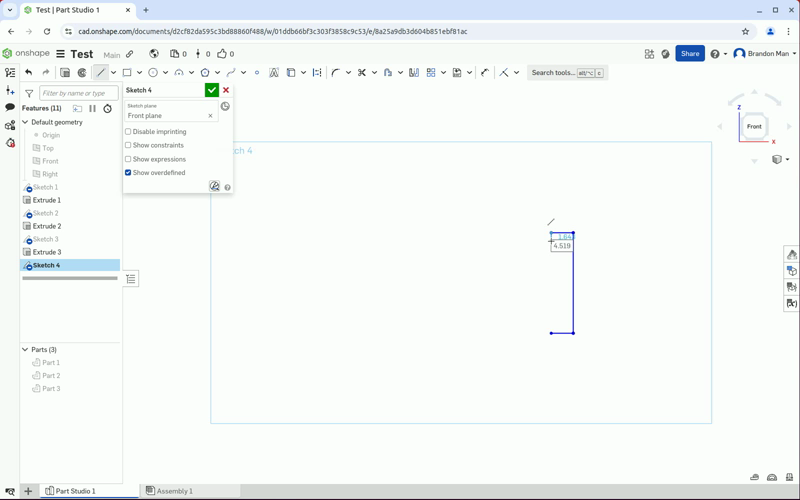
key_down(shift)
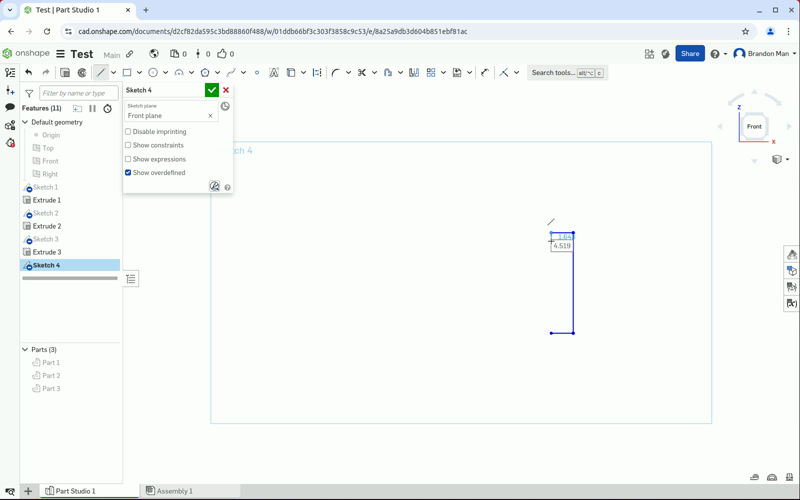
mouse_move(581, 240)
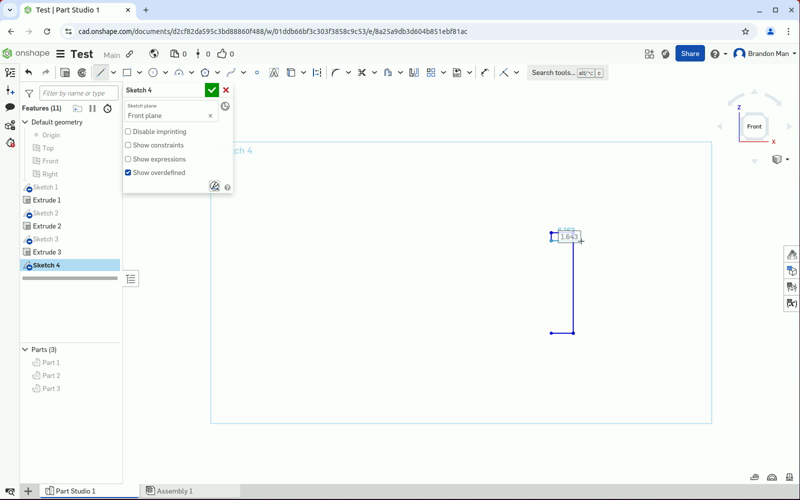
mouse_move(551, 246)
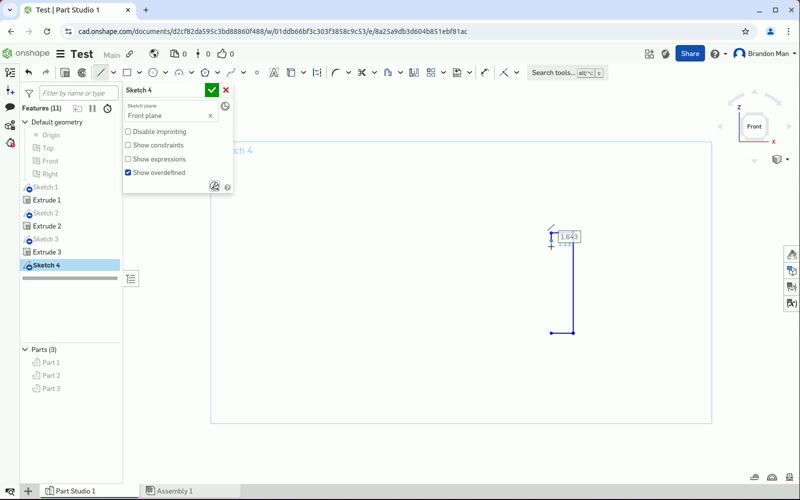
scroll(6)
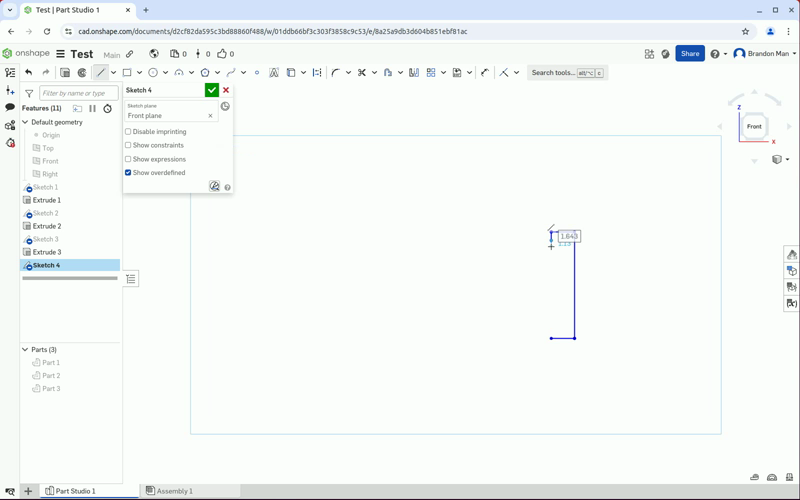
scroll(6)
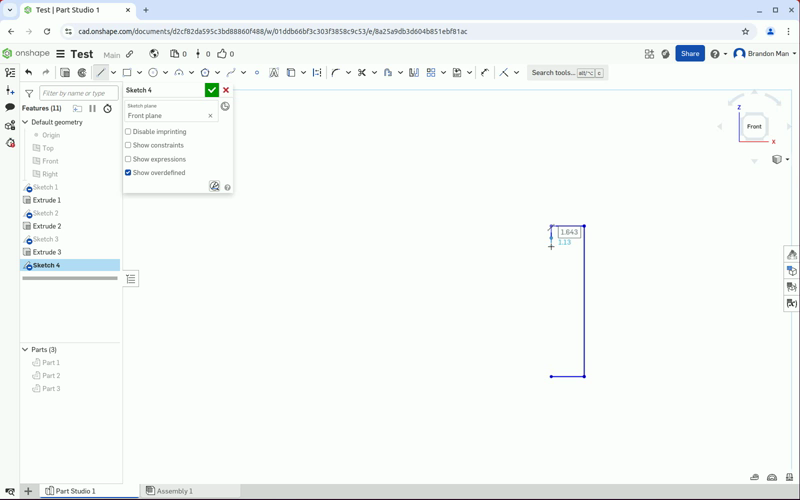
scroll(6)
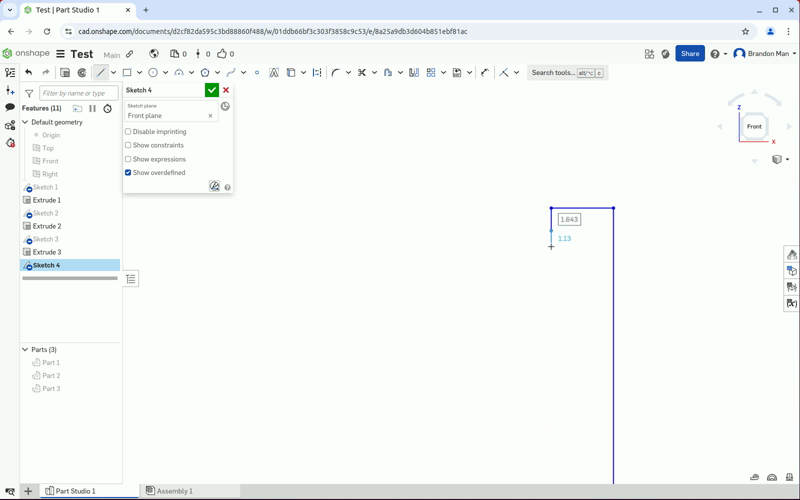
scroll(6)
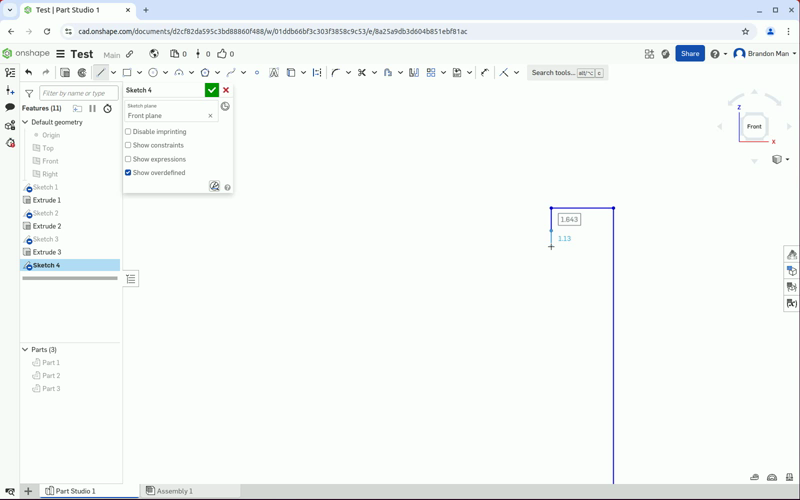
scroll(6)
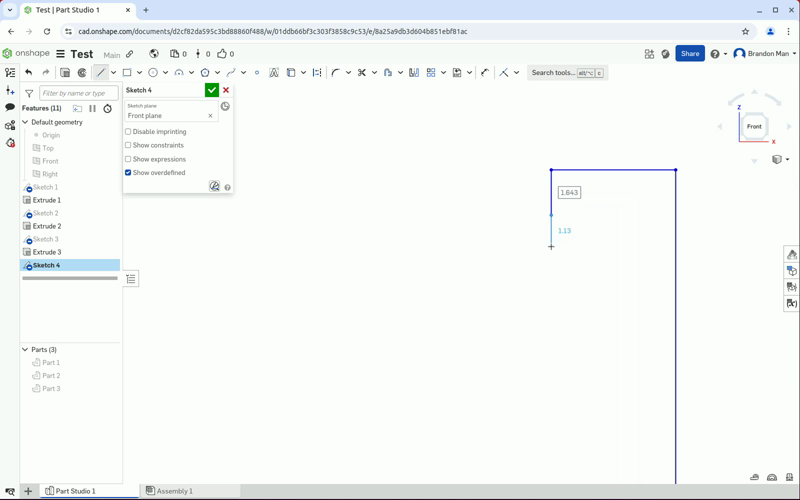
scroll(6)
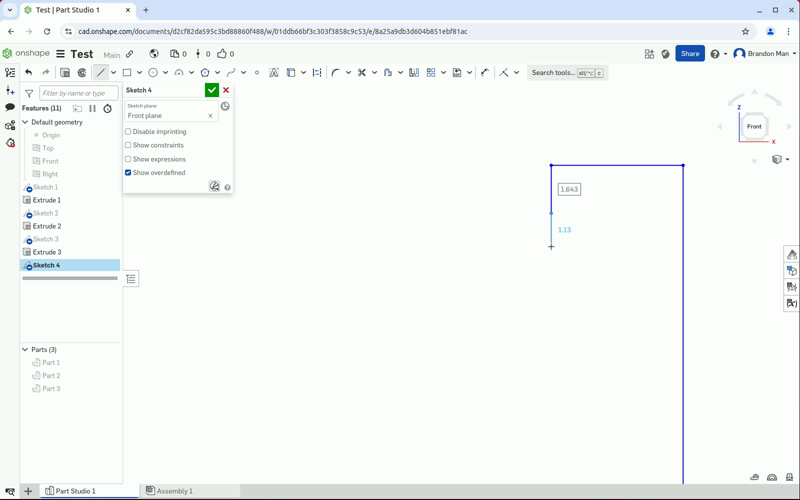
scroll(6)
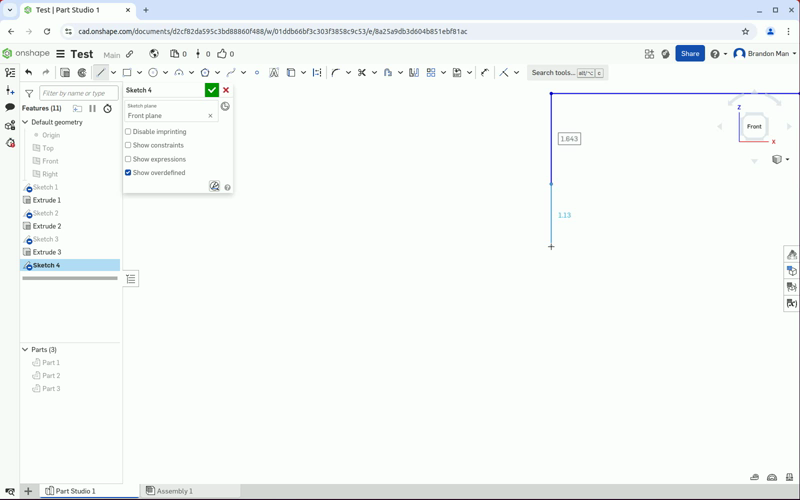
click(551, 246)
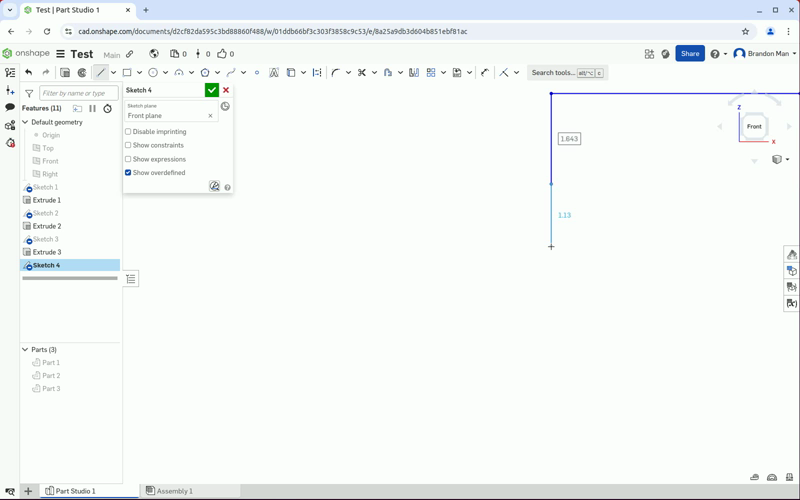
scroll(-6)
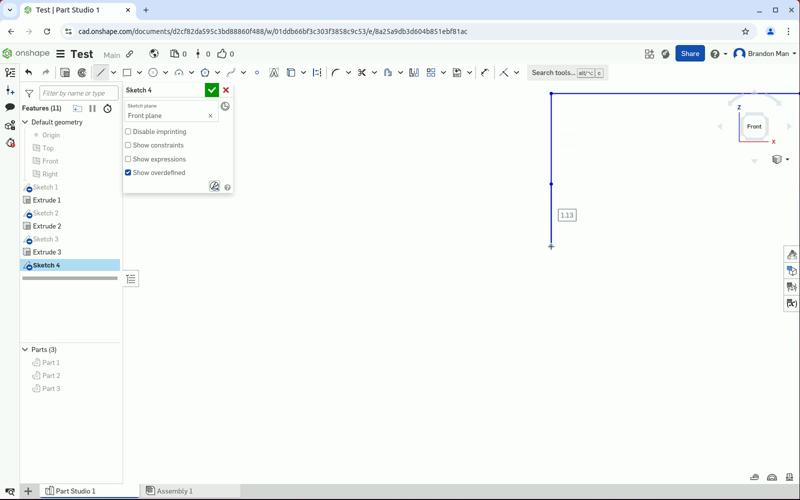
scroll(-6)
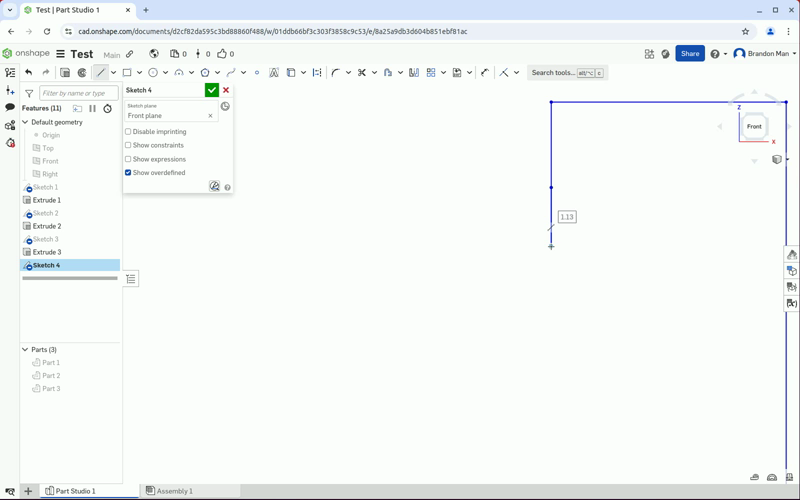
scroll(-6)
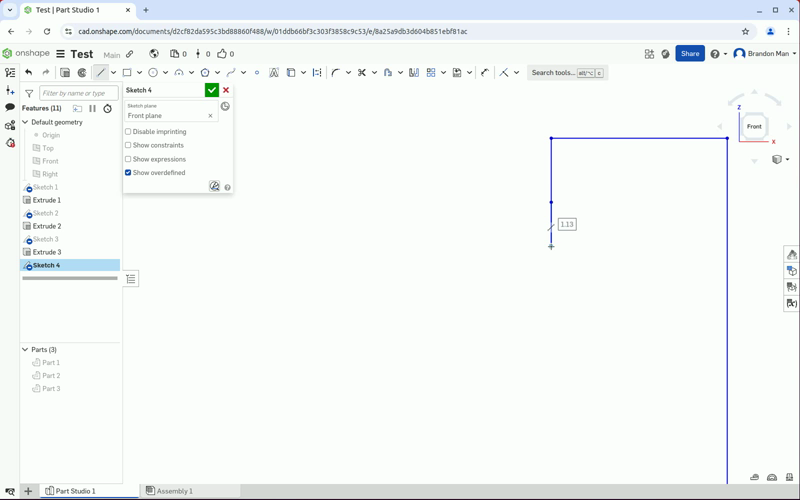
scroll(-6)
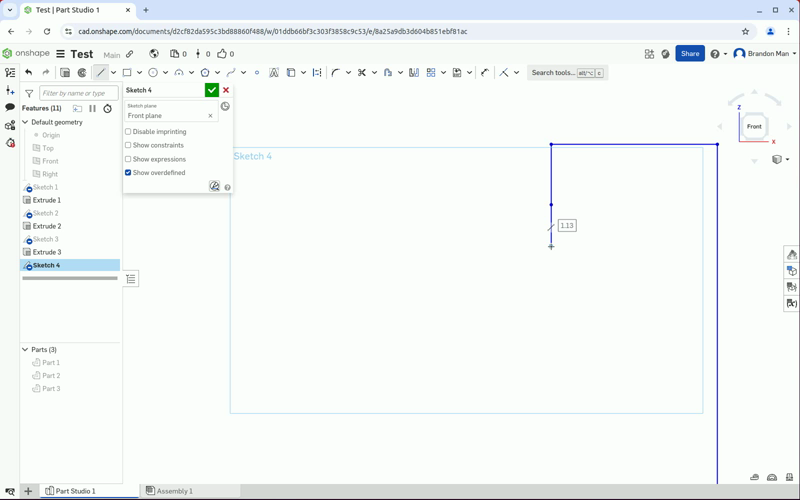
scroll(-6)
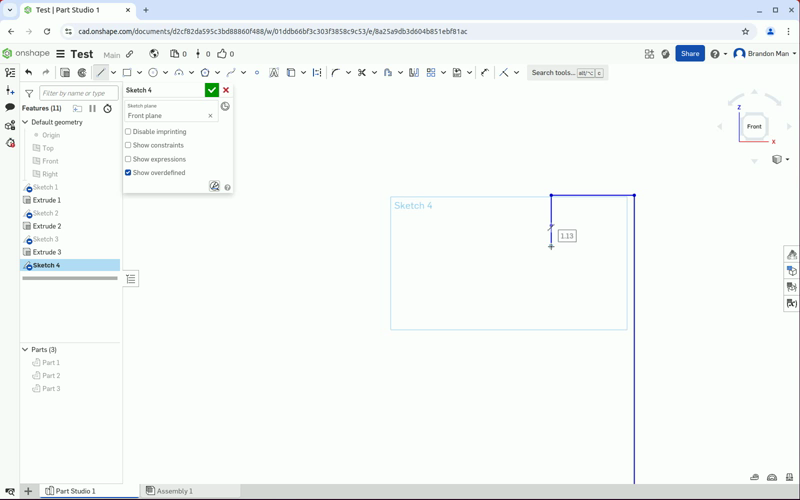
scroll(-6)
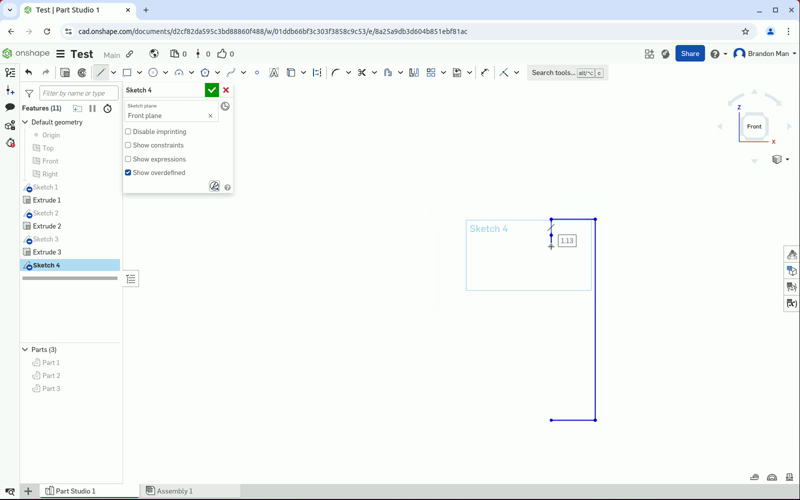
scroll(-6)
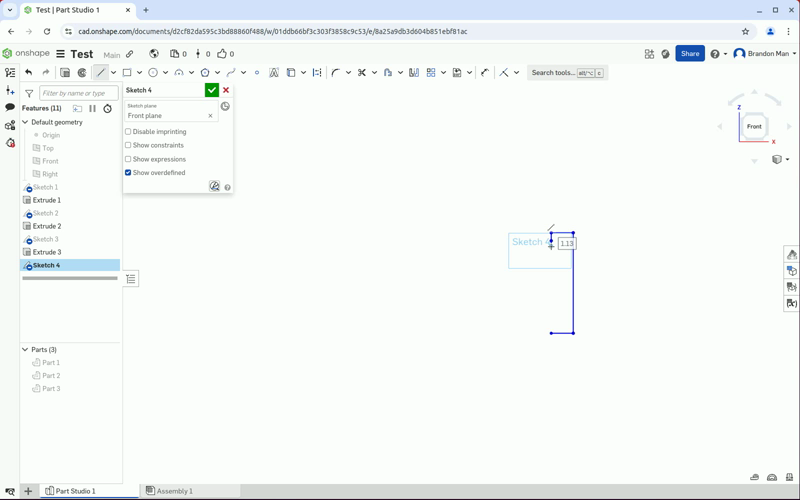
key_up(shift)
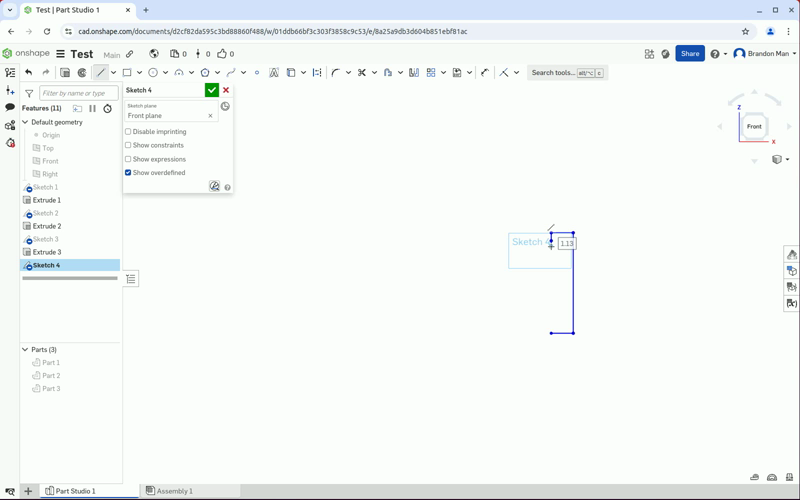
key_down(shift)
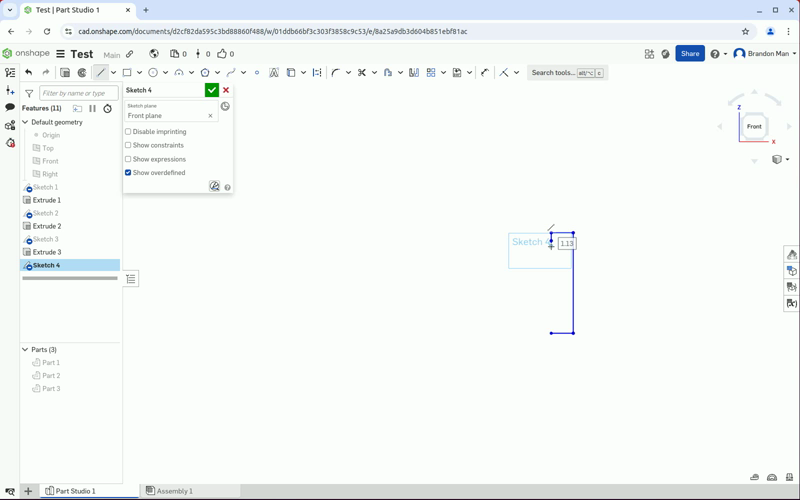
mouse_move(551, 329)
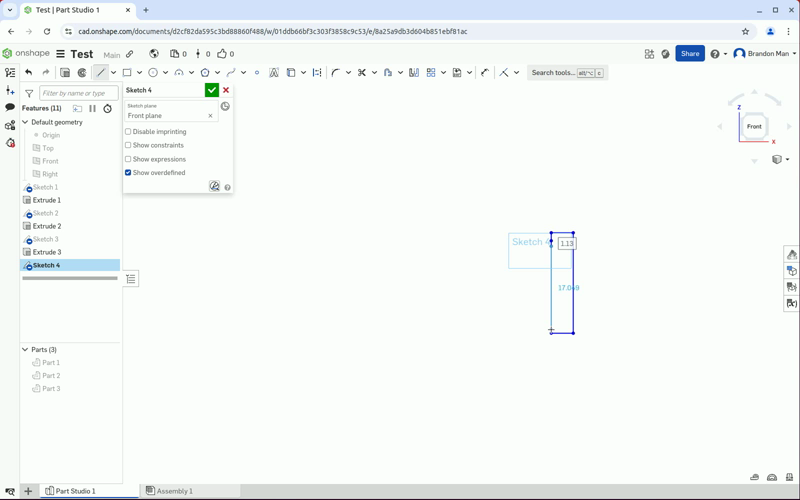
scroll(6)
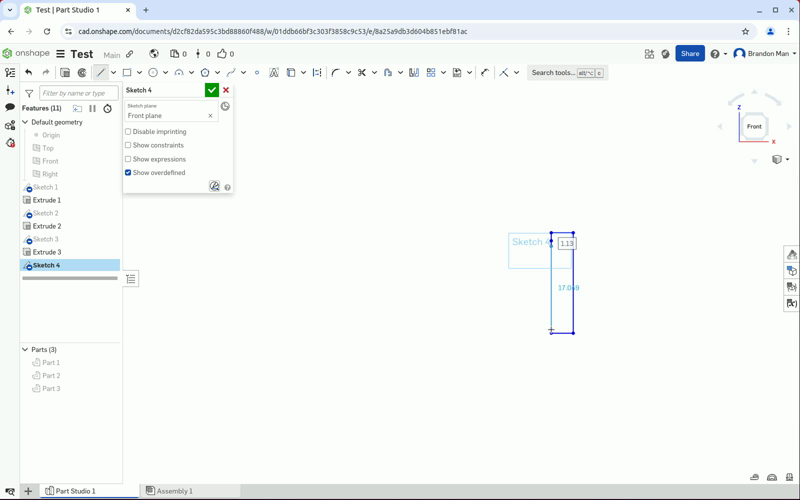
scroll(6)
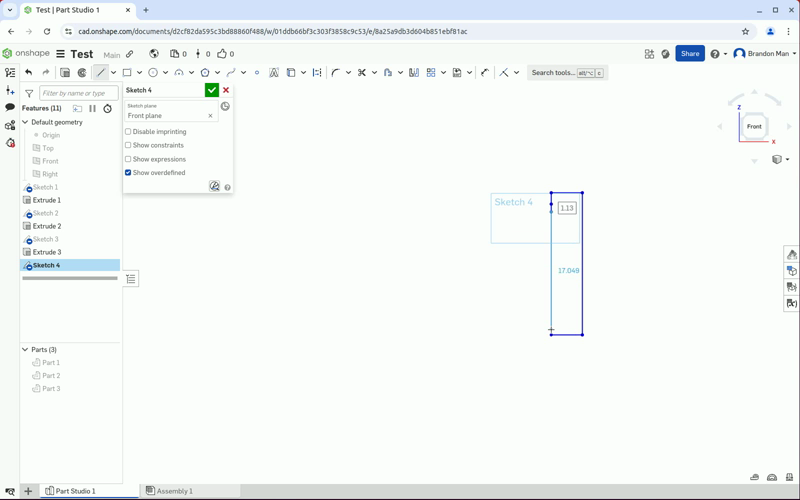
scroll(6)
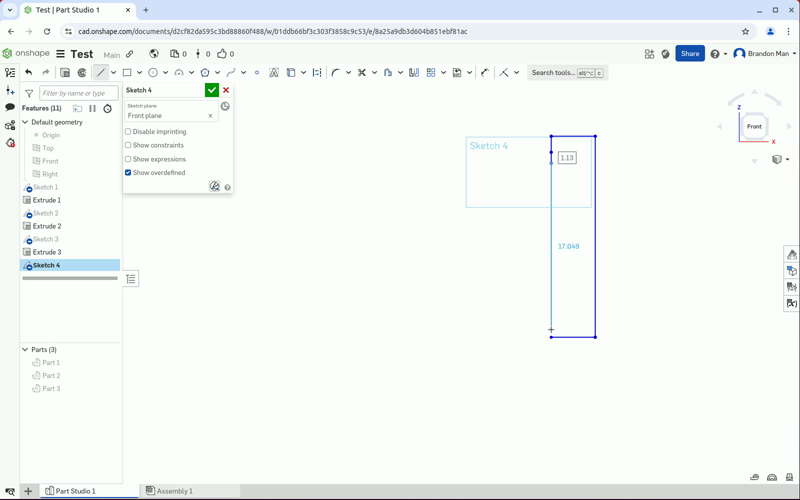
scroll(6)
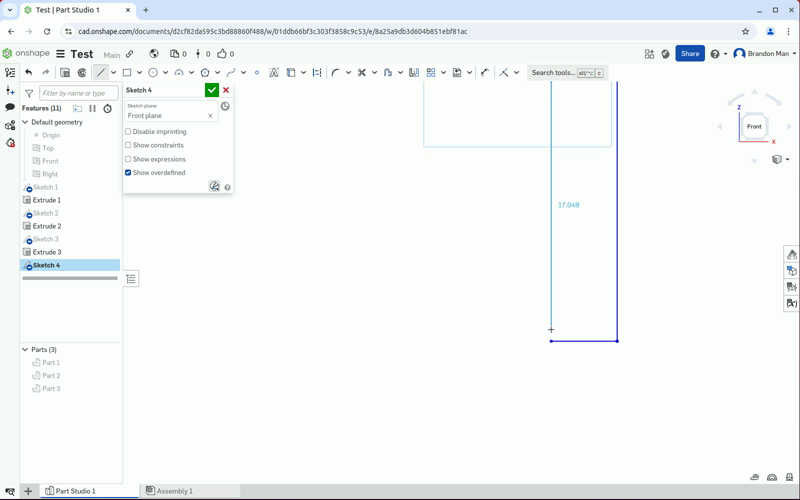
scroll(6)
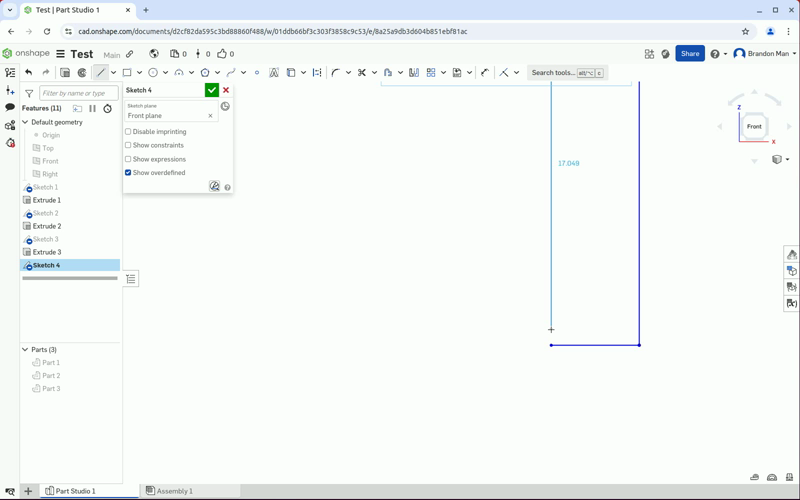
scroll(6)
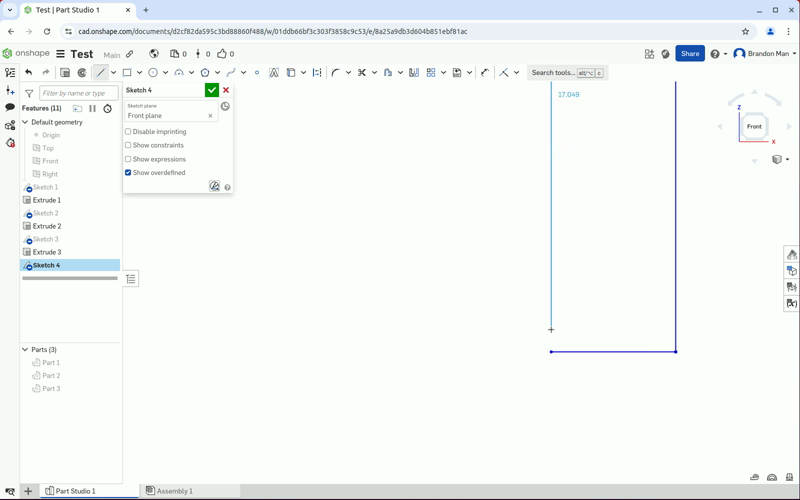
scroll(6)
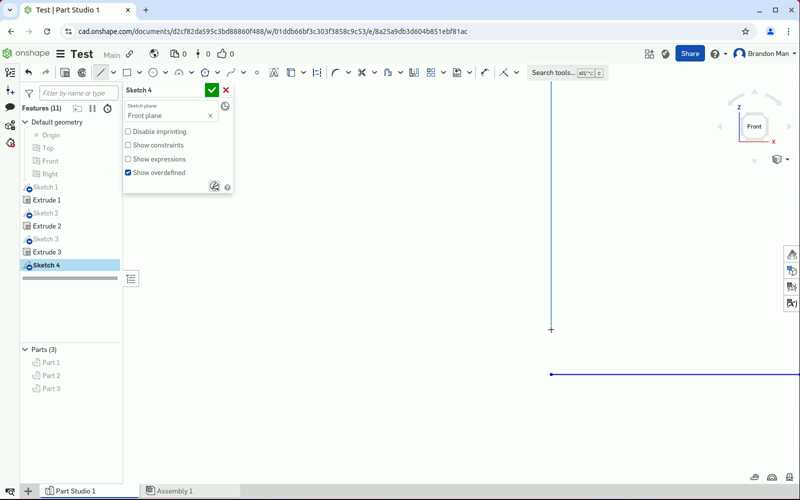
click(551, 329)
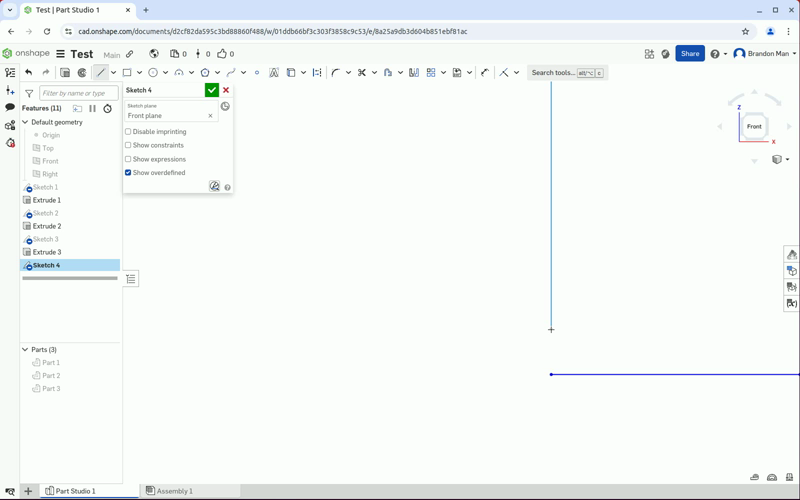
scroll(-6)
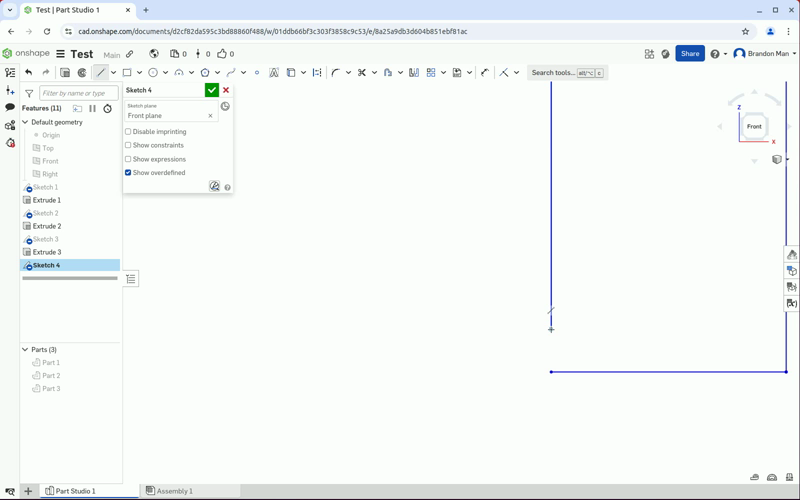
scroll(-6)
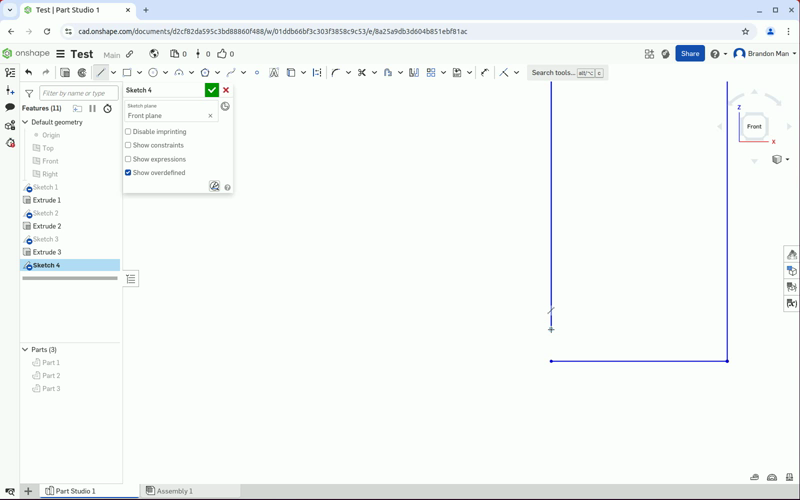
scroll(-6)
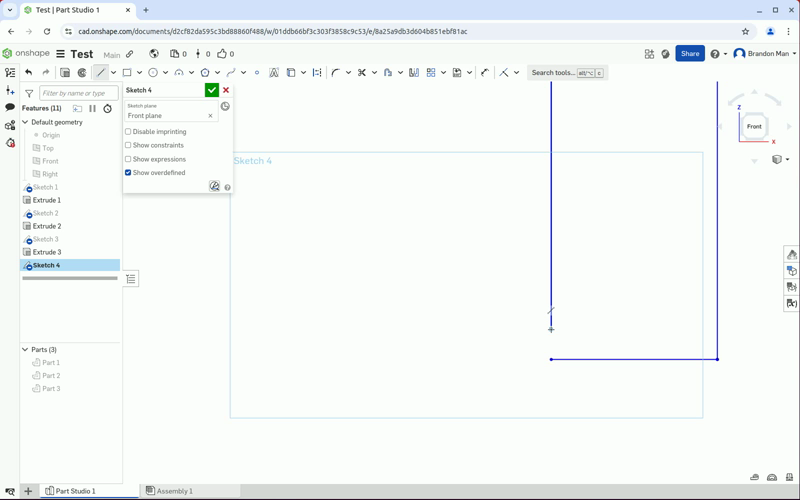
scroll(-6)
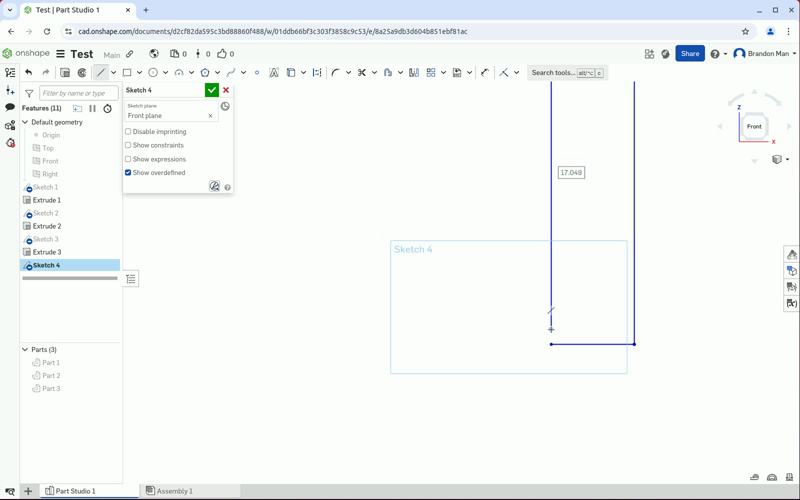
scroll(-6)
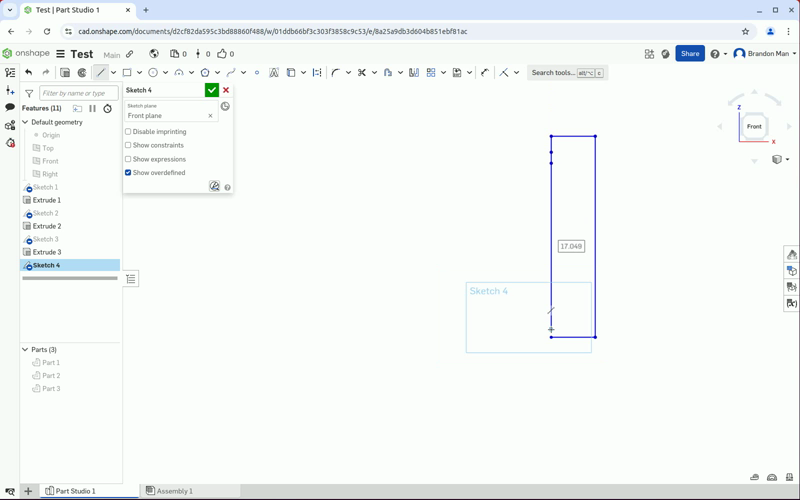
scroll(-6)
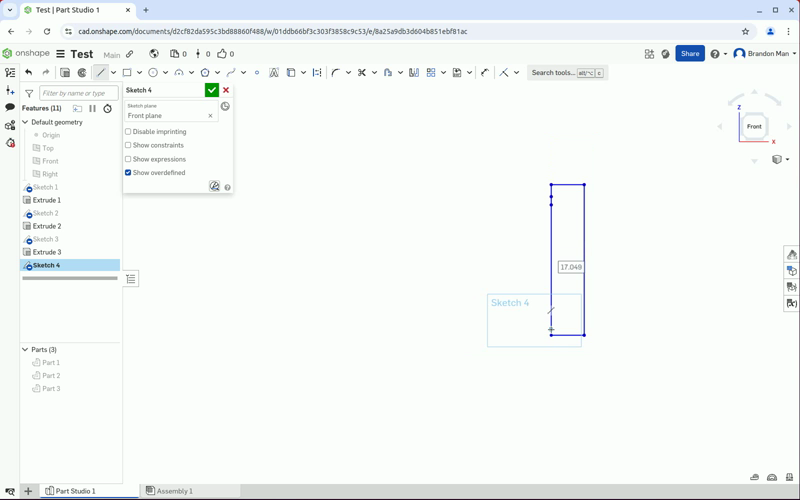
scroll(-6)
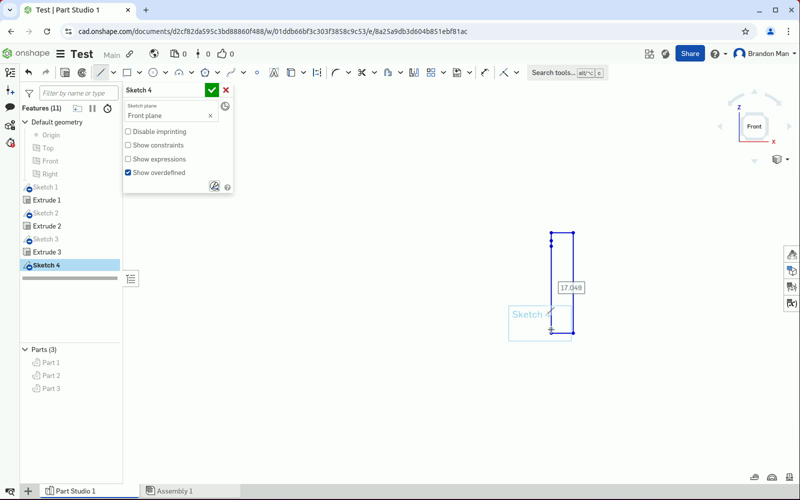
key_up(shift)
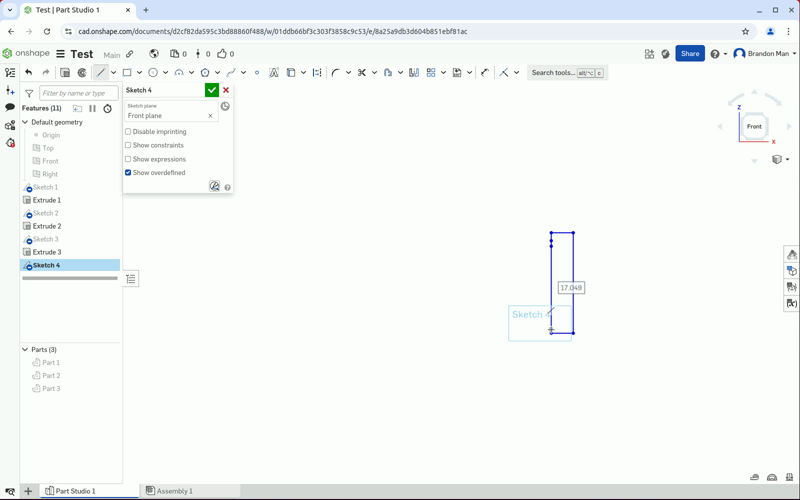
mouse_move(581, 329)
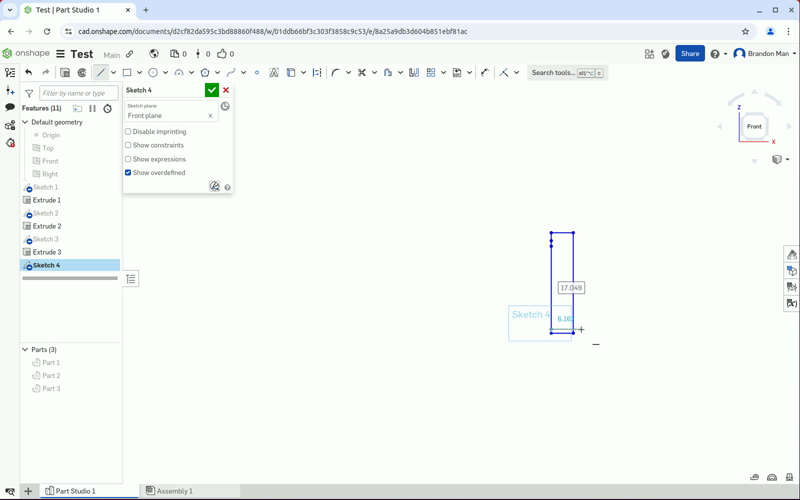
key_down(shift)
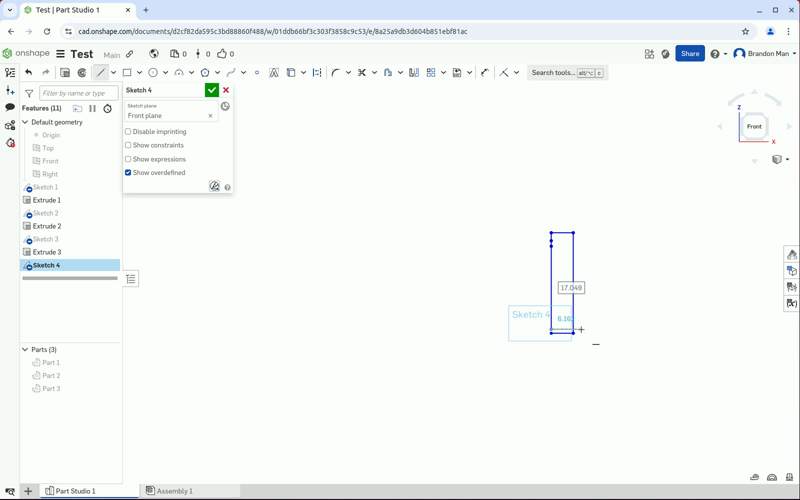
mouse_move(551, 333)
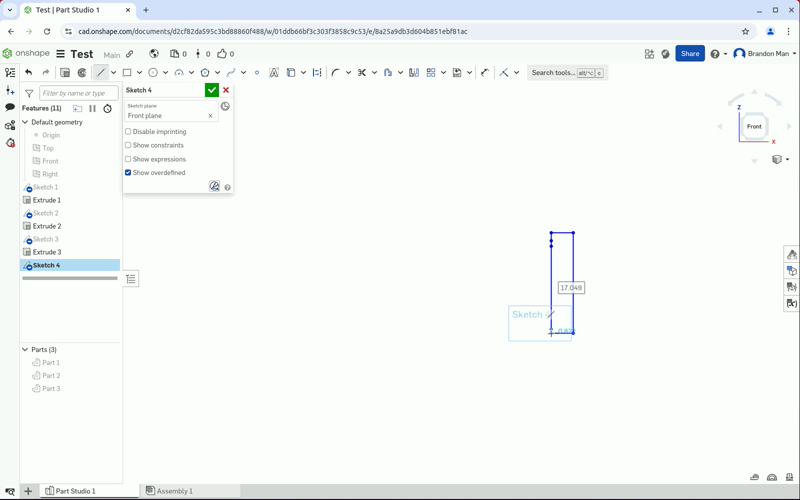
scroll(6)
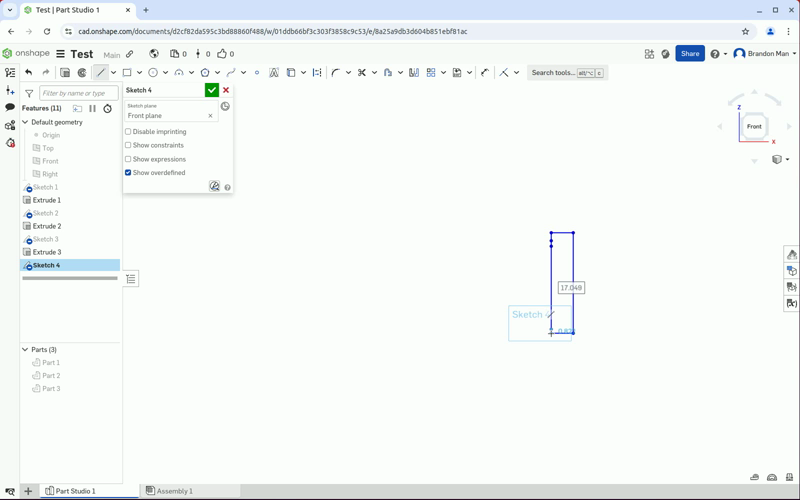
scroll(6)
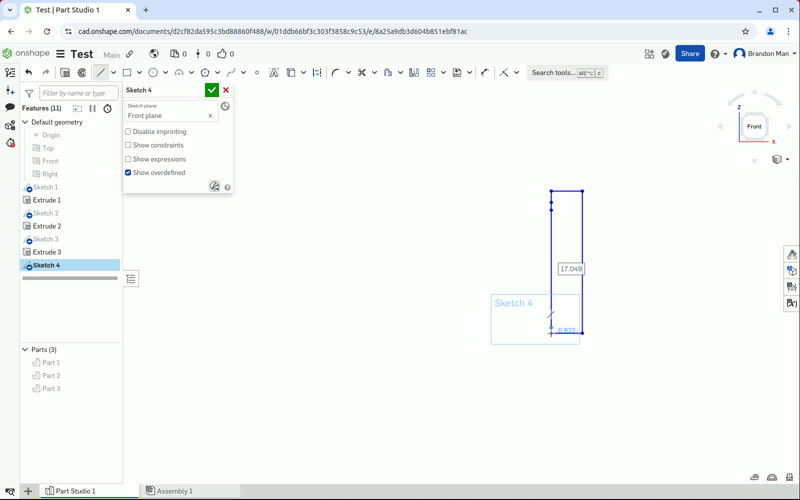
scroll(6)
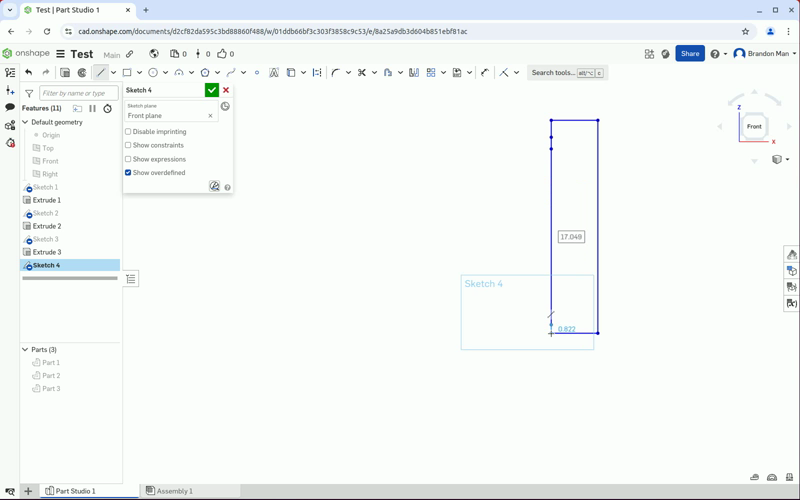
scroll(6)
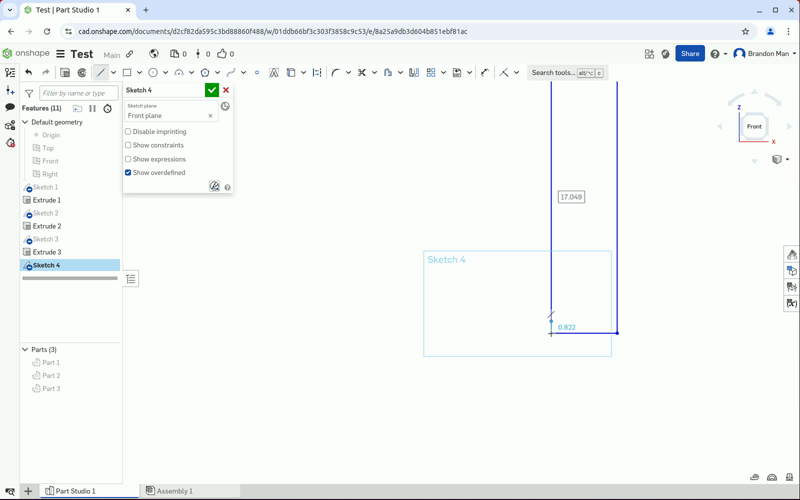
scroll(6)
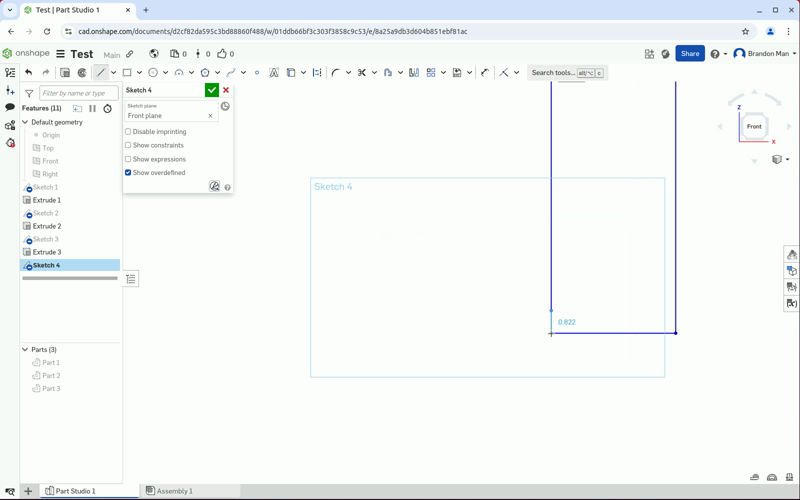
scroll(6)
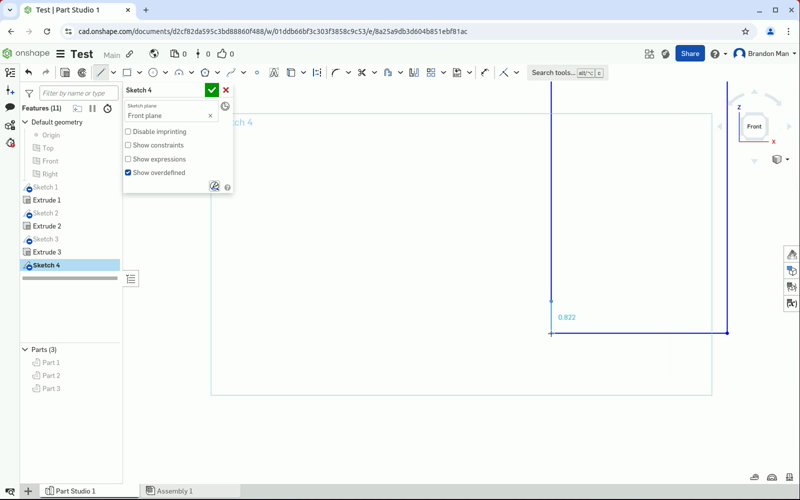
scroll(6)
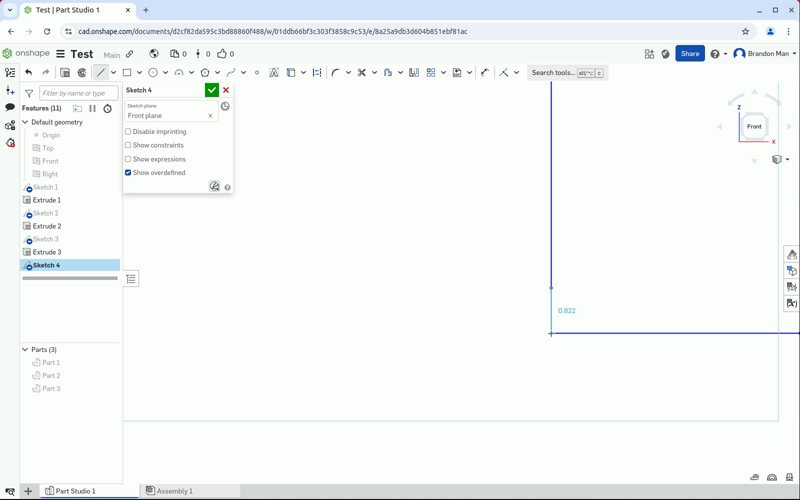
key_up(shift)
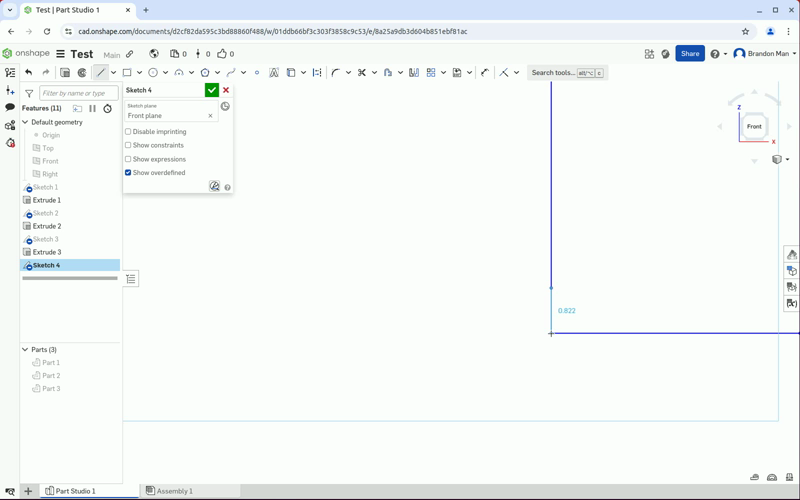
click(551, 333)
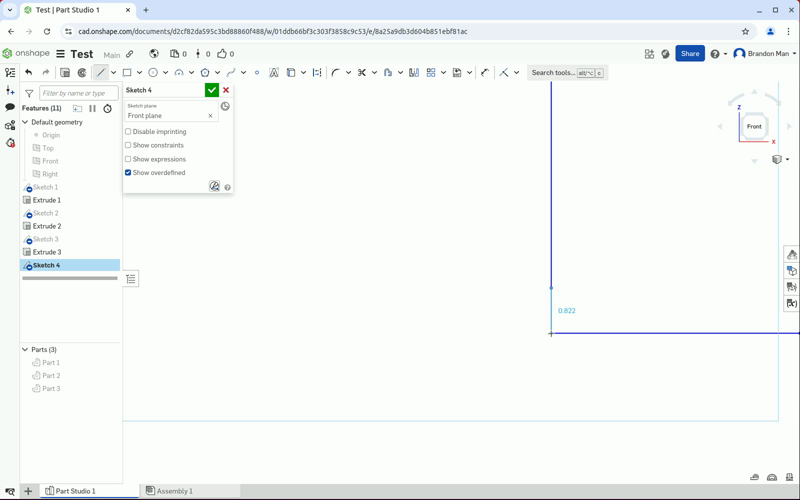
scroll(-6)
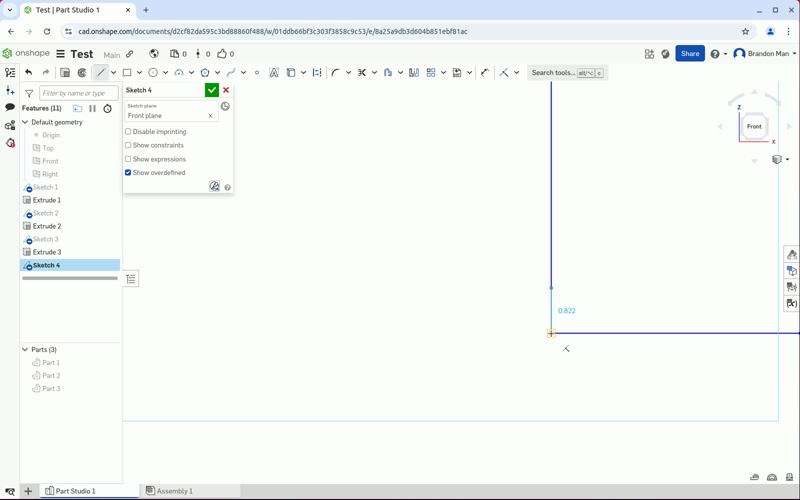
scroll(-6)
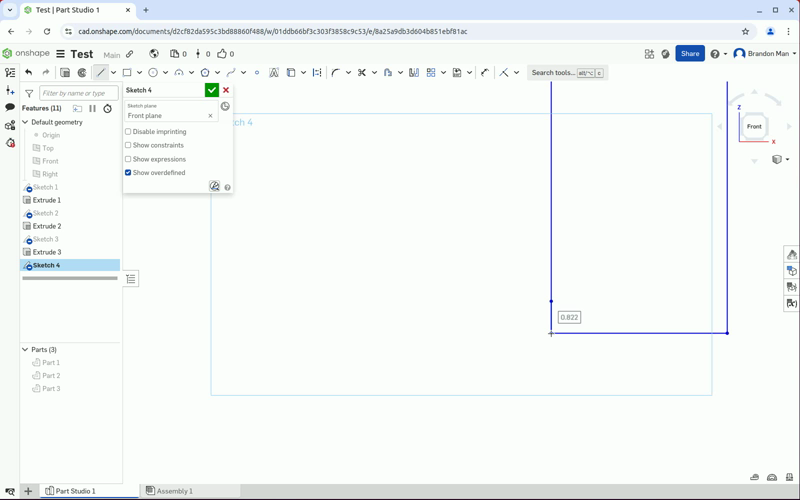
scroll(-6)
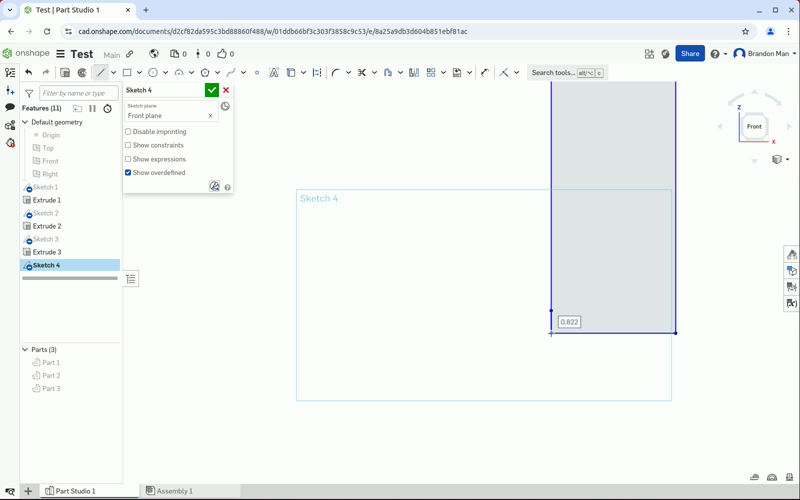
scroll(-6)
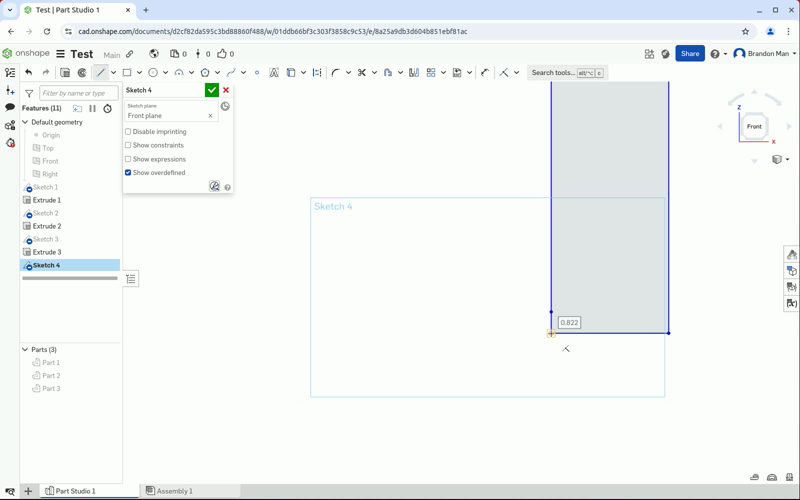
scroll(-6)
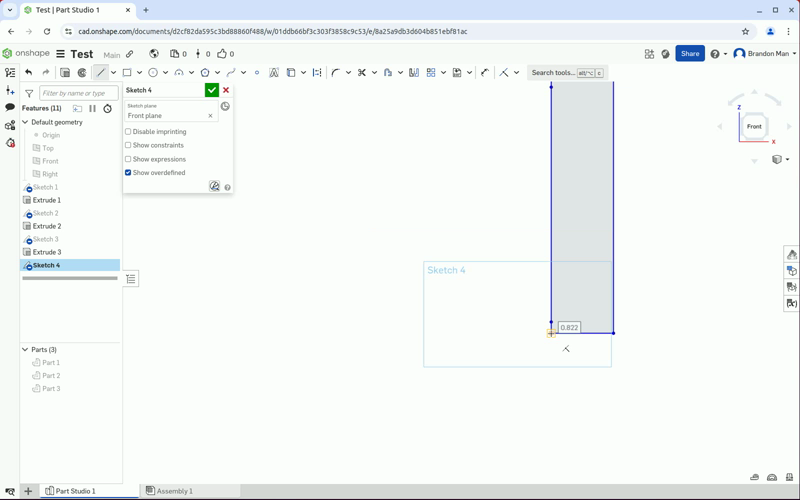
scroll(-6)
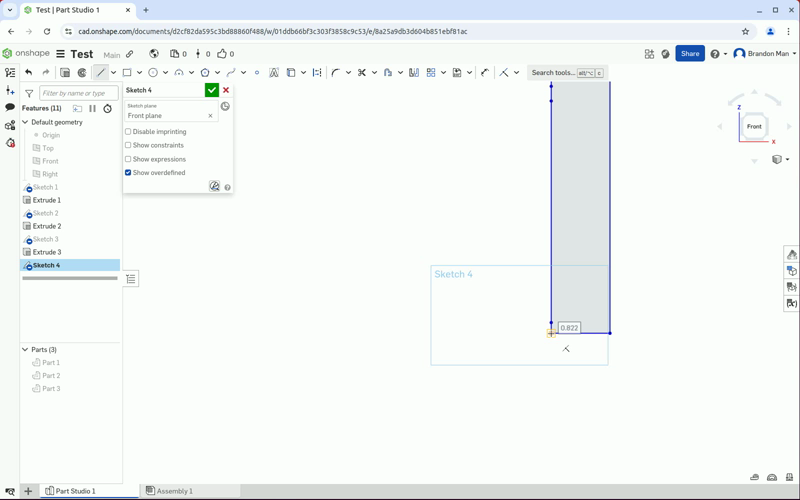
scroll(-6)
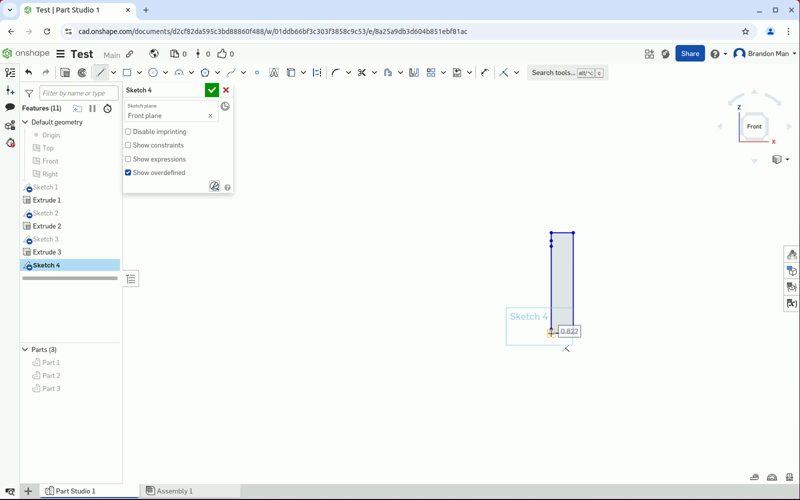
key(esc)
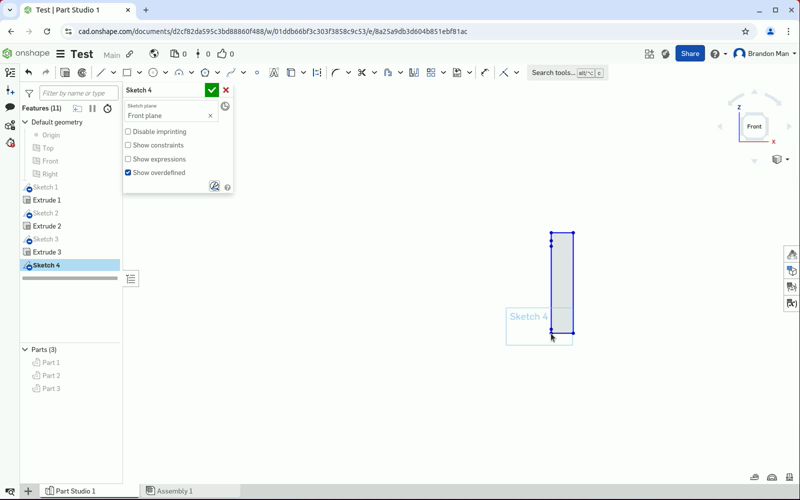
mouse_move(560, 261)
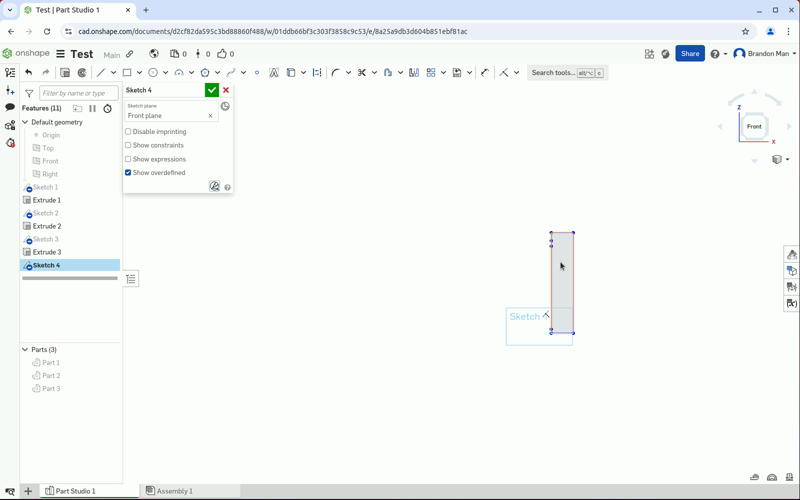
click(560, 261)
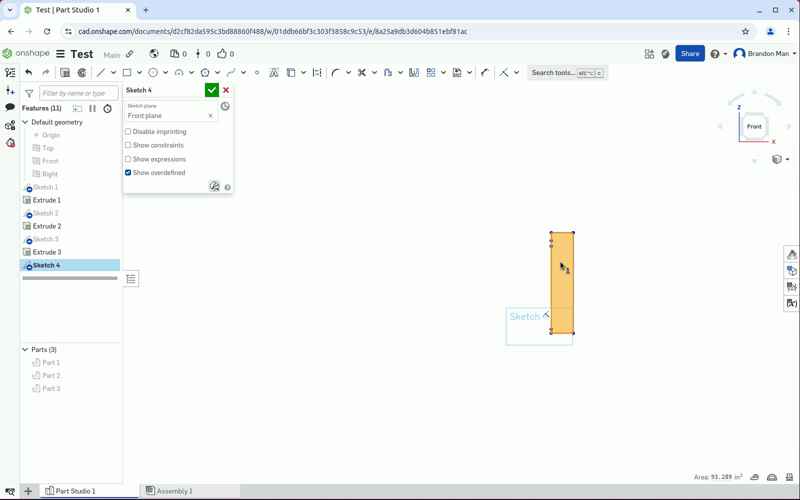
mouse_move(73, 352)
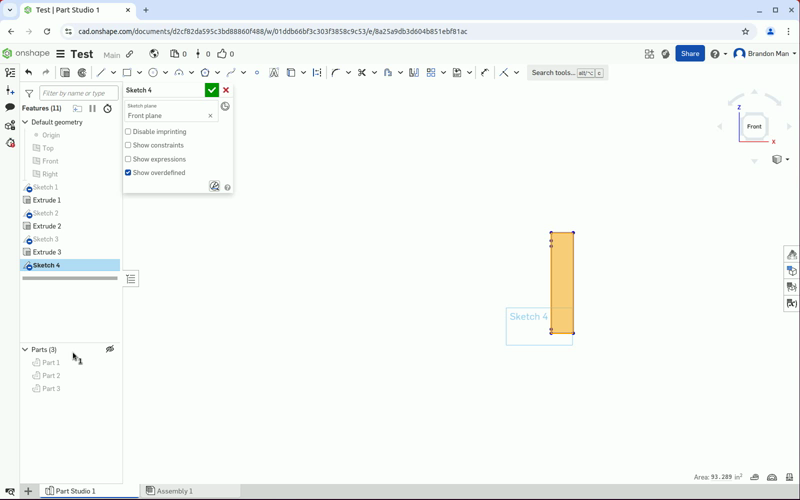
key(shift+y)
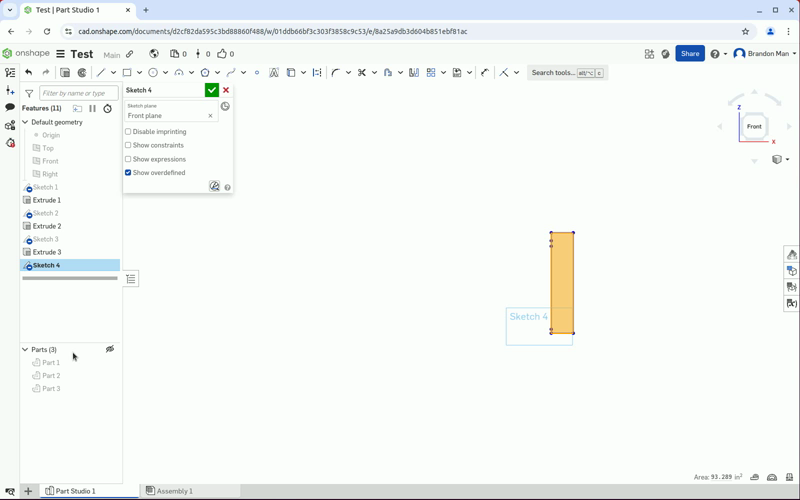
key(shift+e)
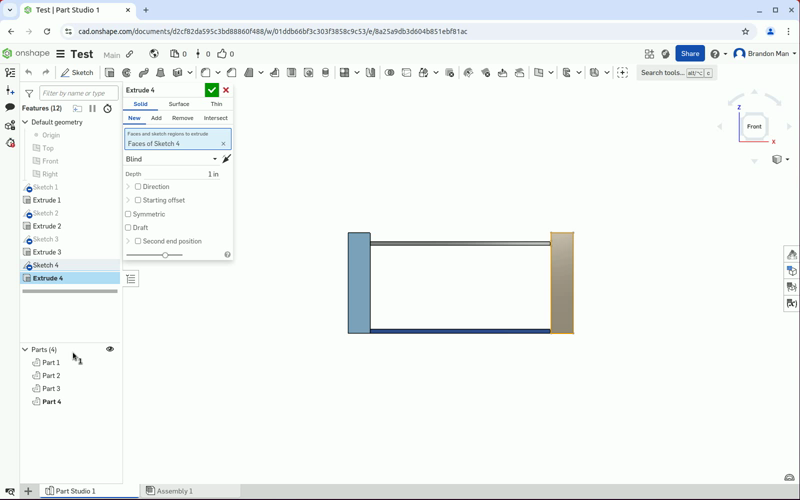
mouse_move(143, 106)
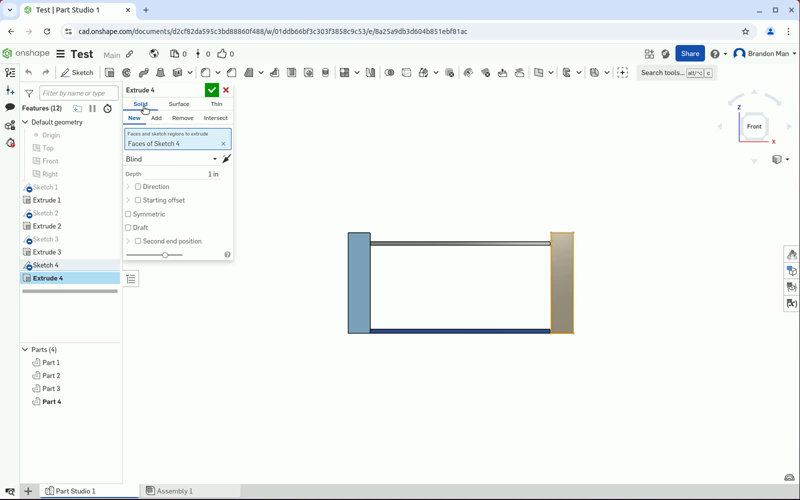
click(143, 106)
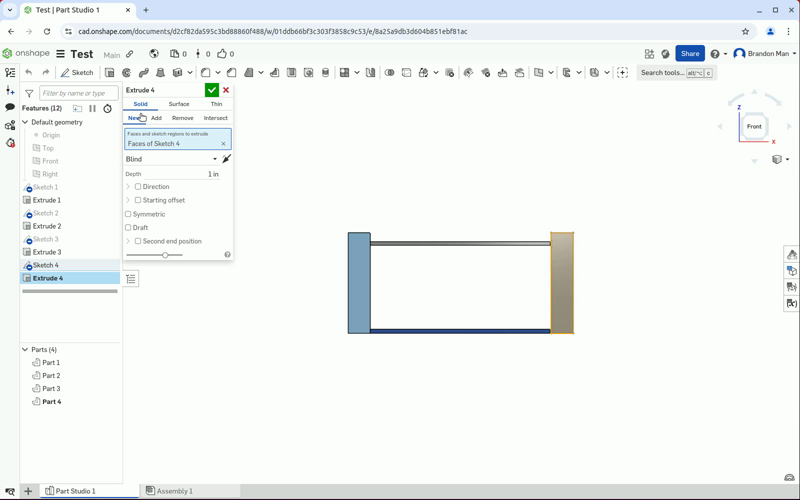
mouse_move(137, 120)
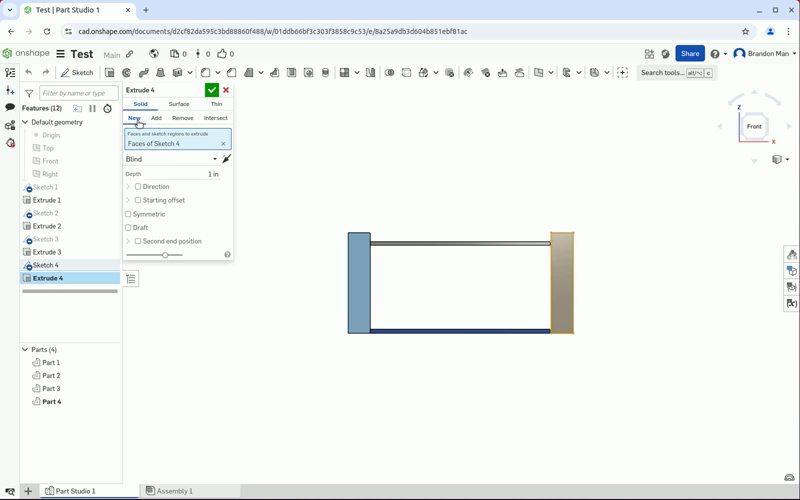
click(137, 120)
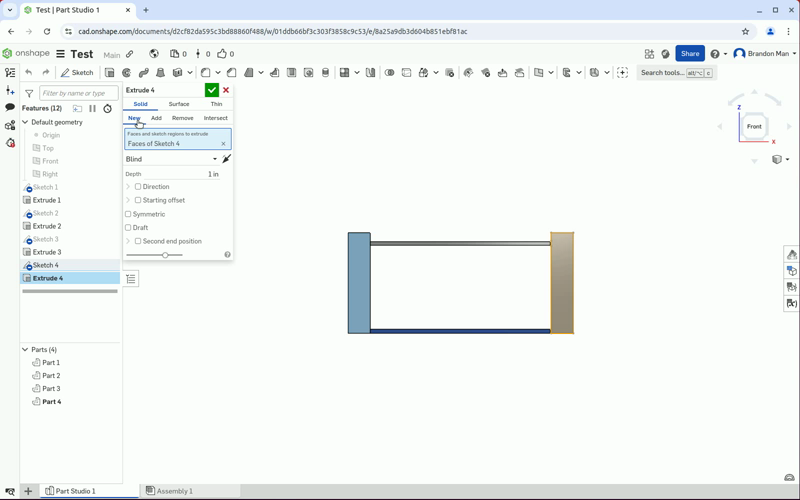
key(tab, 4)
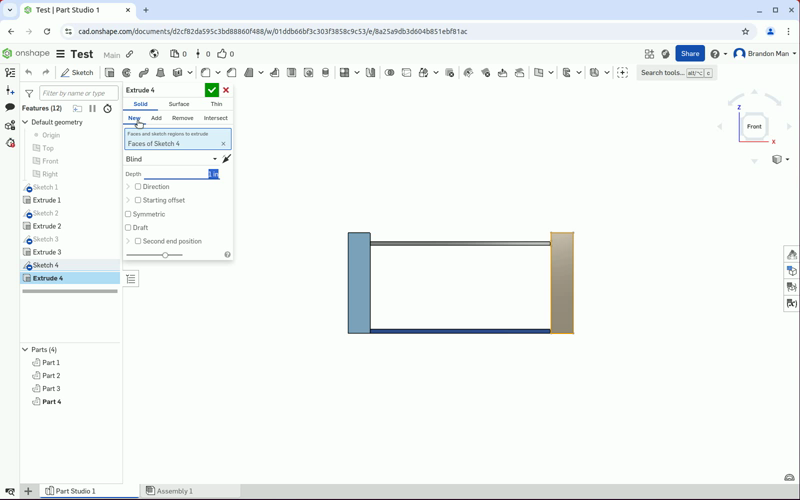
text(2.889)
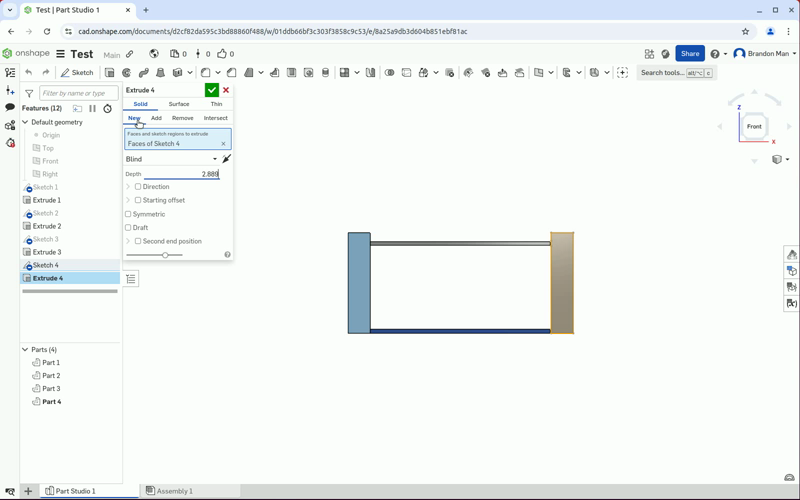
key(enter)
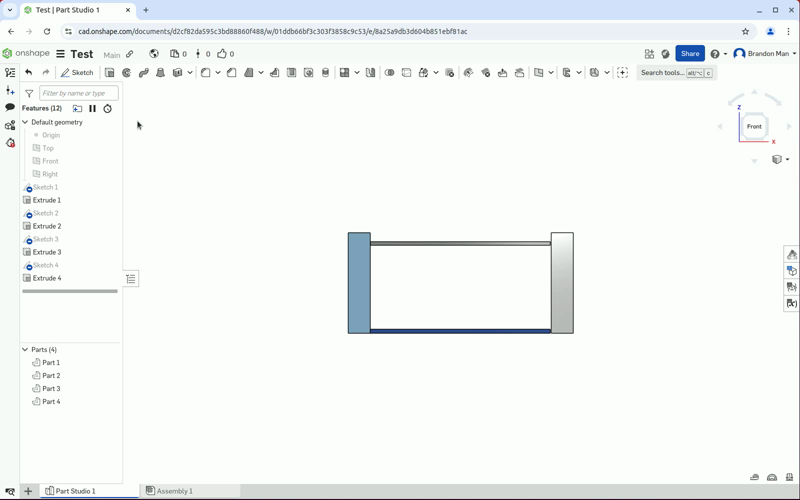
key(shift+h)
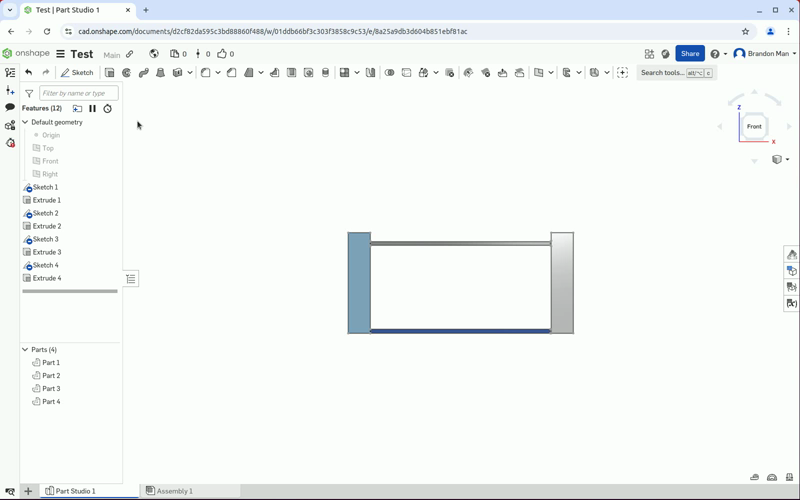
key(shift+h)
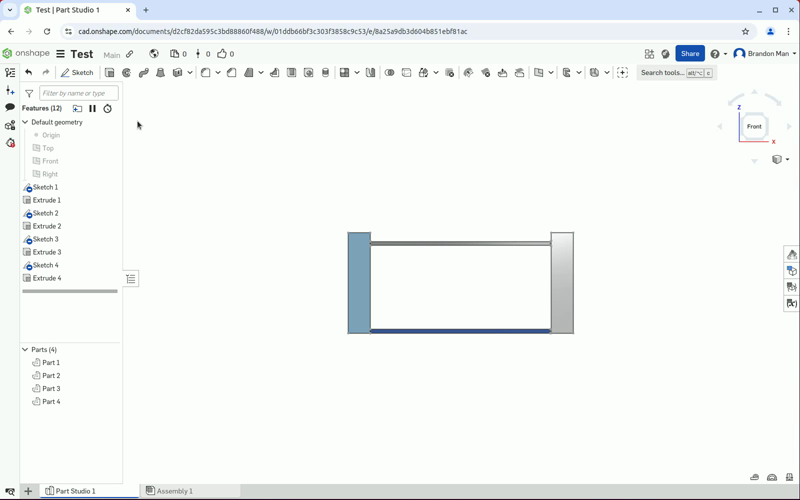
key(shift+7)
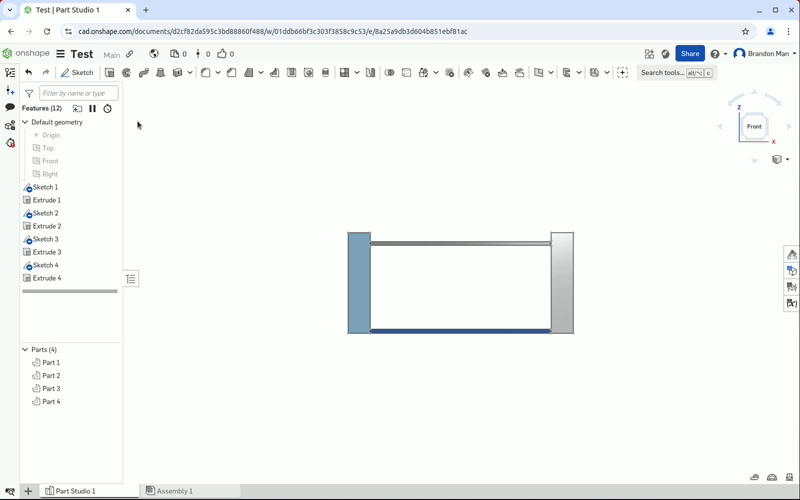
key(left, 2)
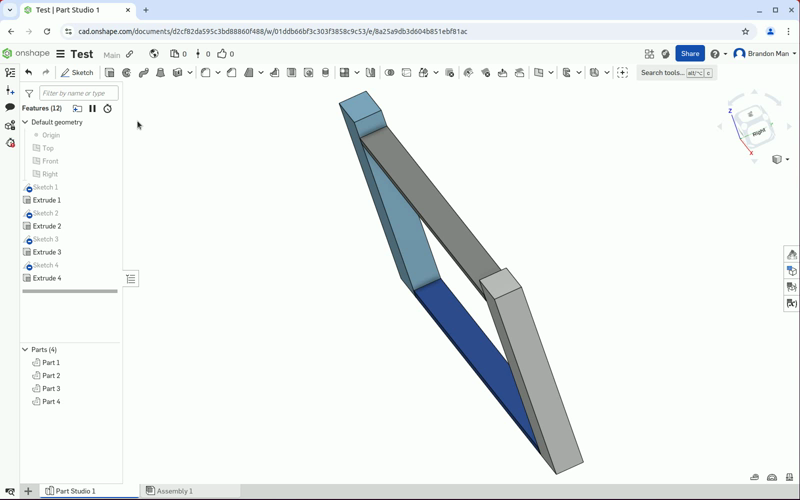
key(down, 2)
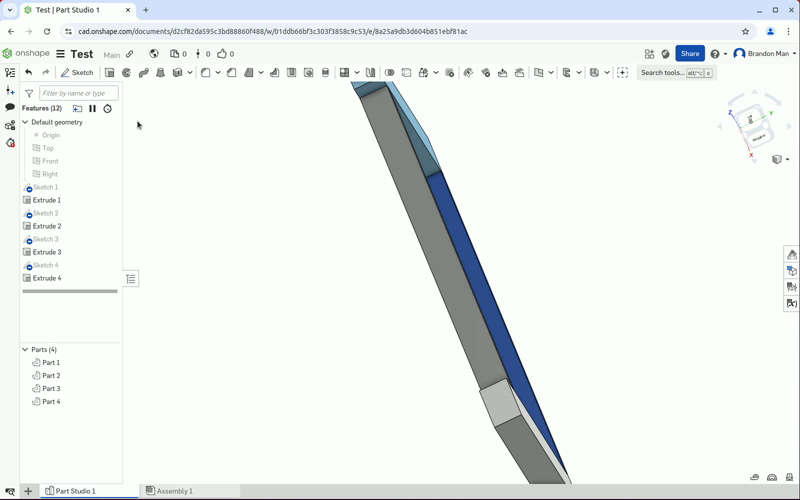
key(up, 2)
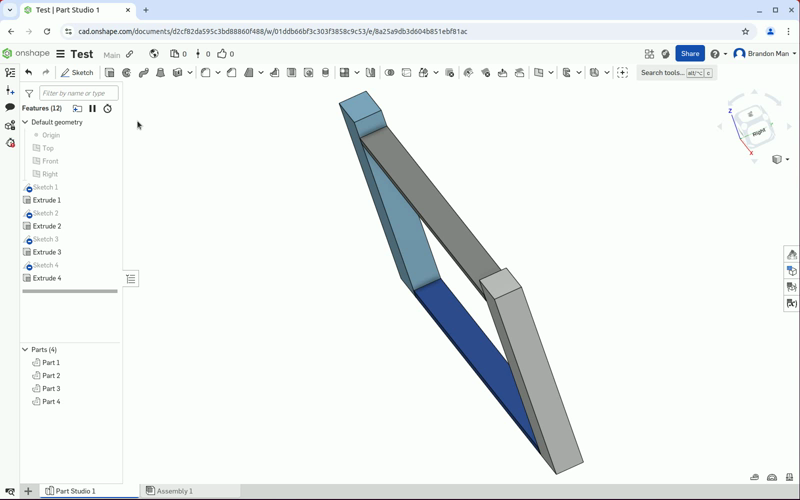
key(right, 2)
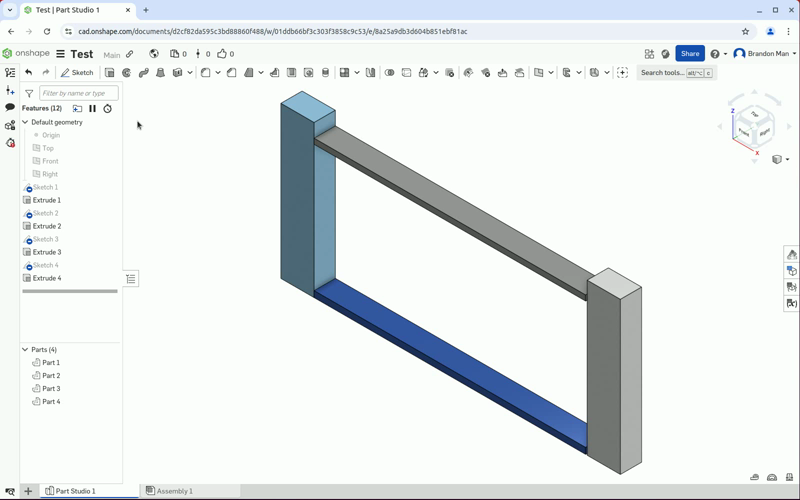
mouse_move(73, 189)
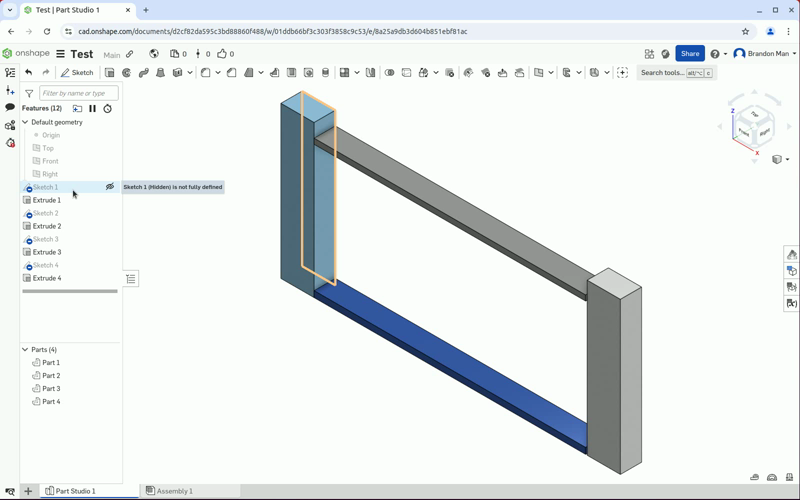
click(73, 189)